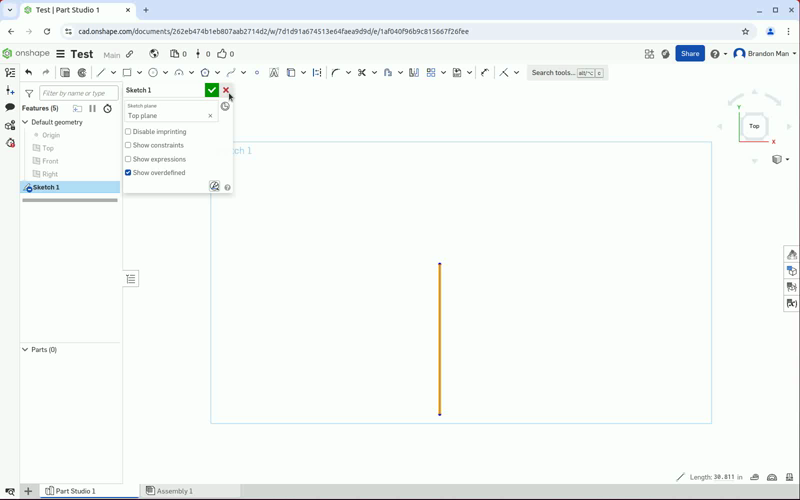
key(shift+h)
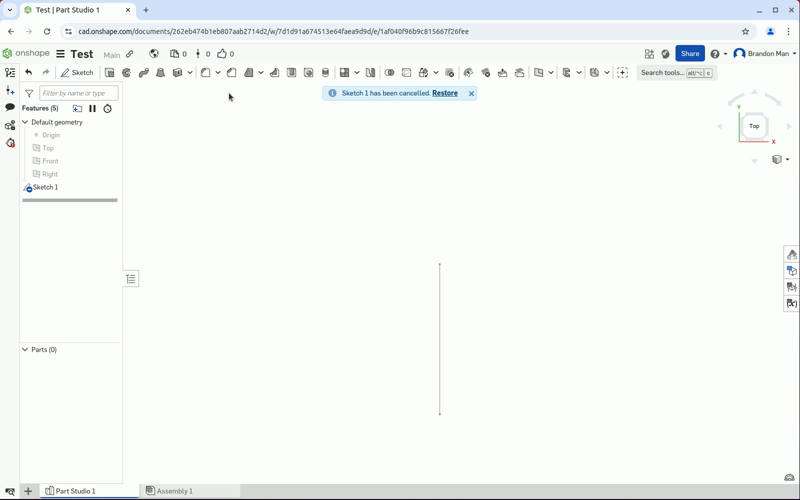
mouse_move(73, 352)
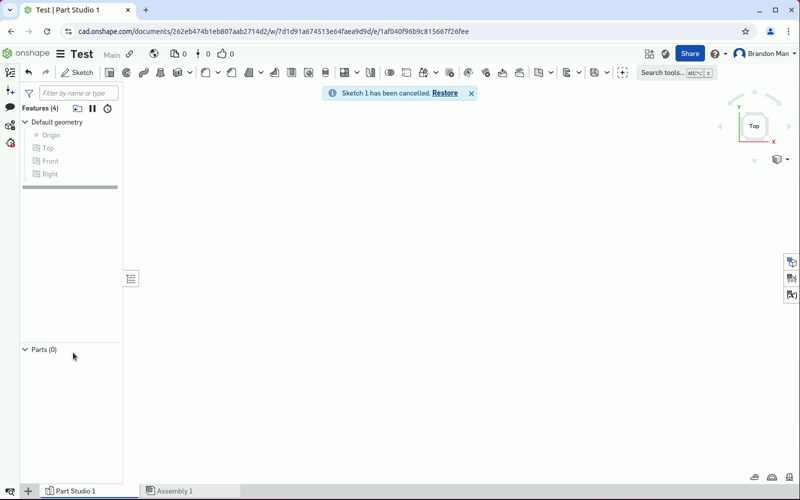
key(y)
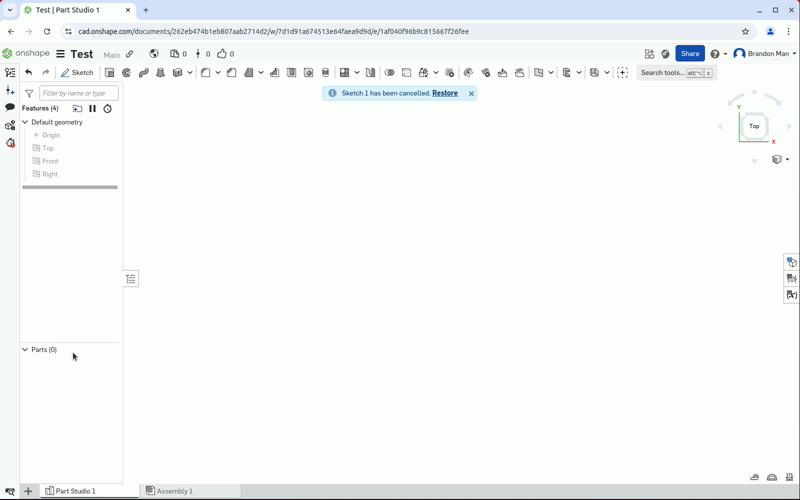
key(shift+p)
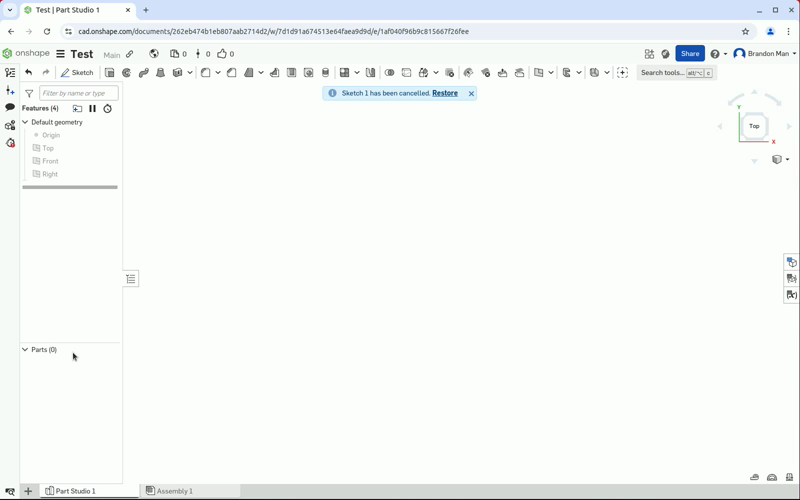
key(space)
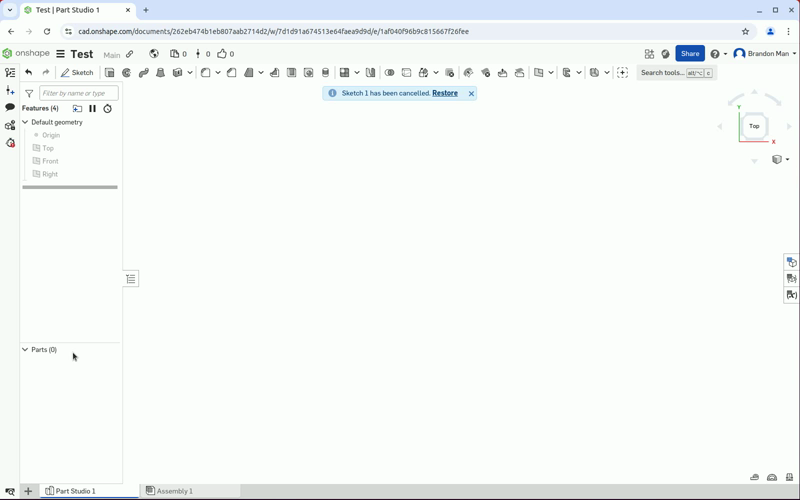
key_down(shift)
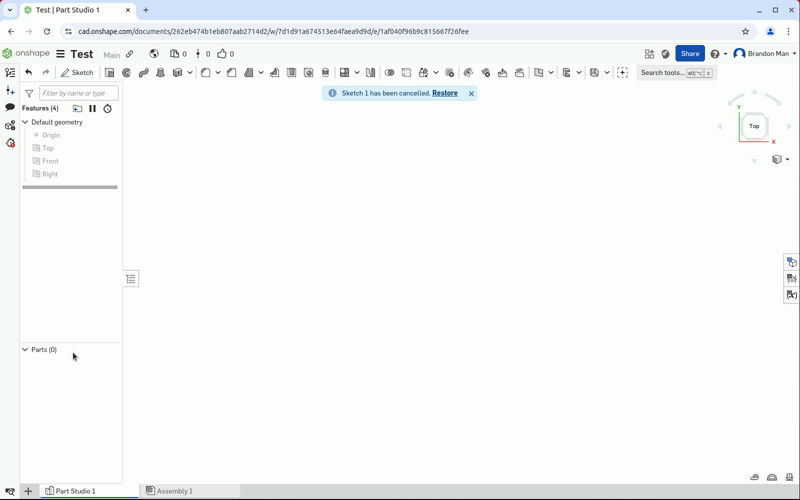
key(up)
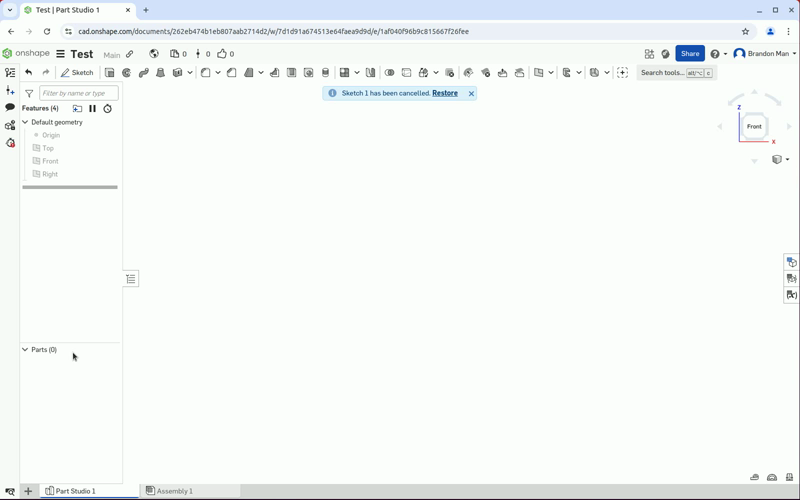
key_up(shift)
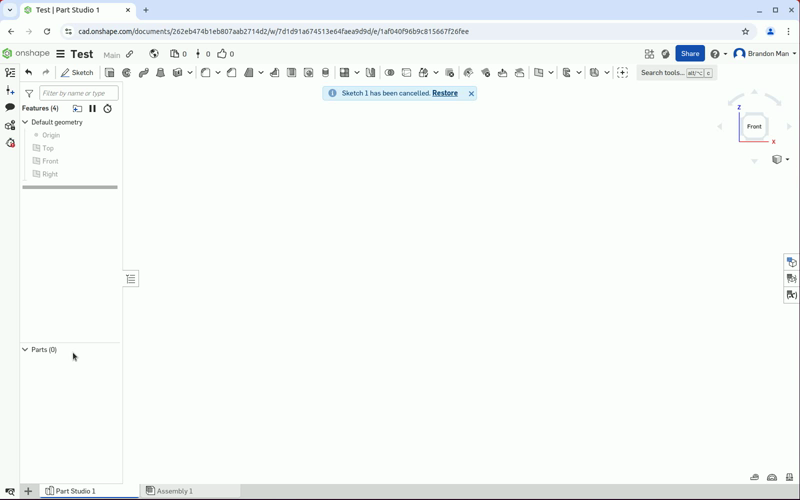
mouse_move(73, 352)
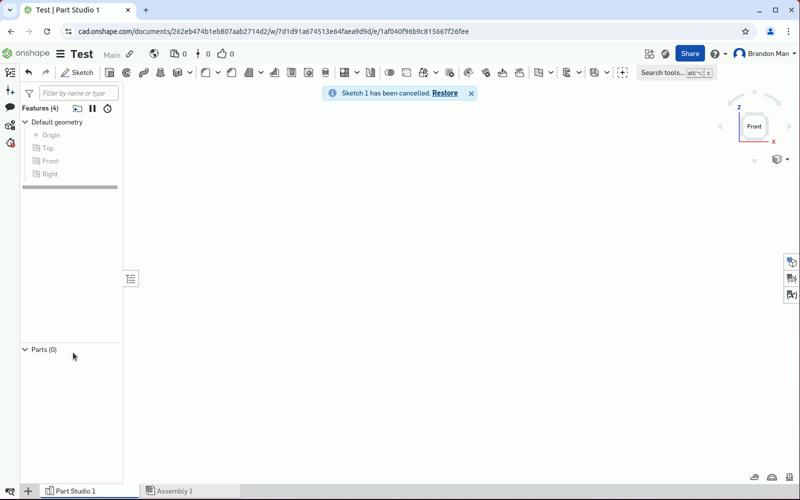
key(shift+y)
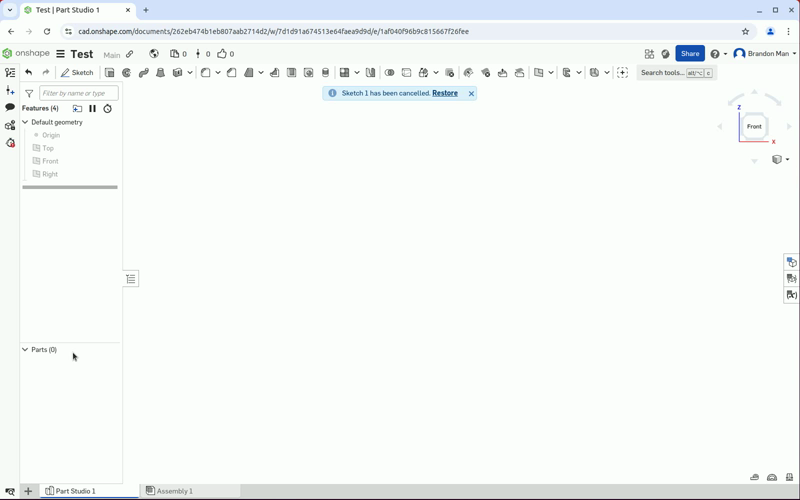
key(shift+s)
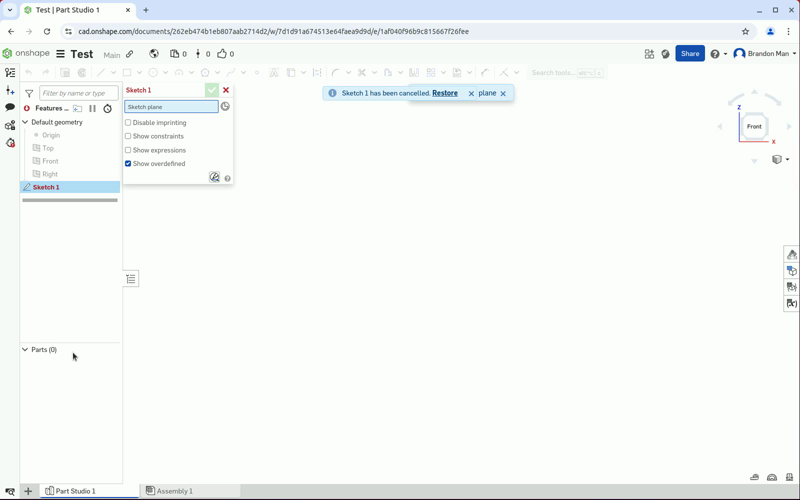
mouse_move(73, 163)
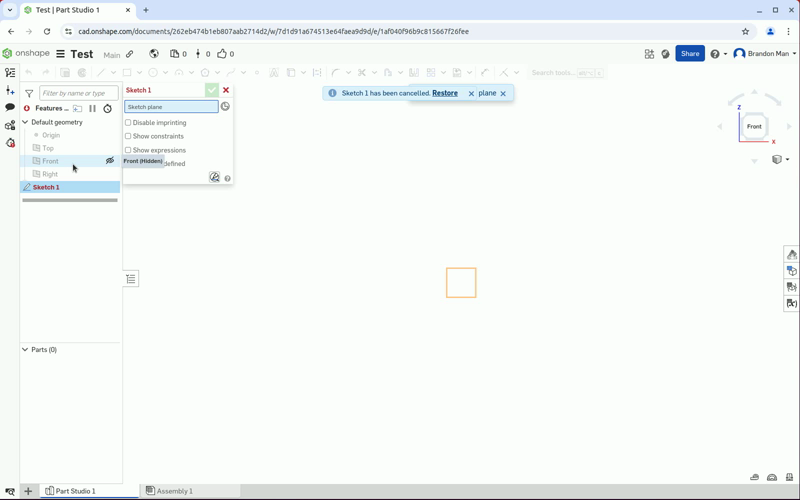
click(73, 163)
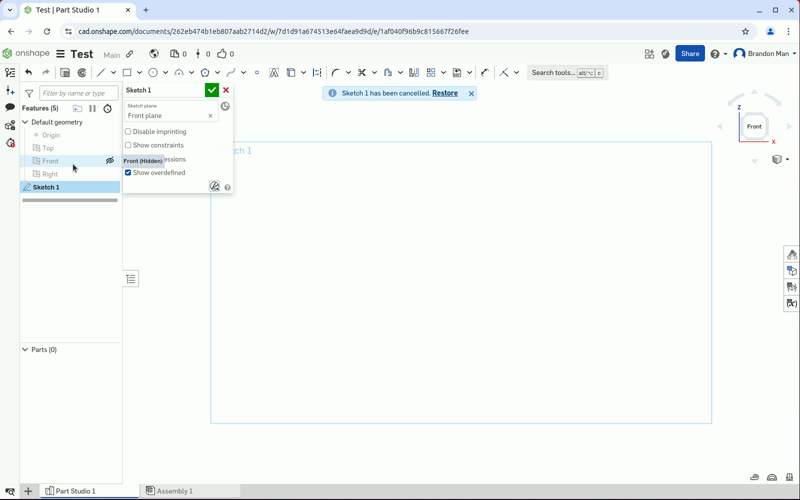
mouse_move(73, 352)
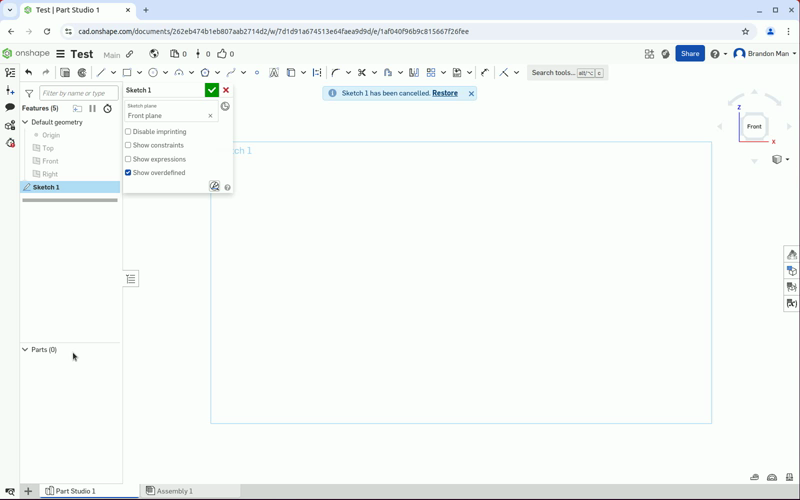
key(y)
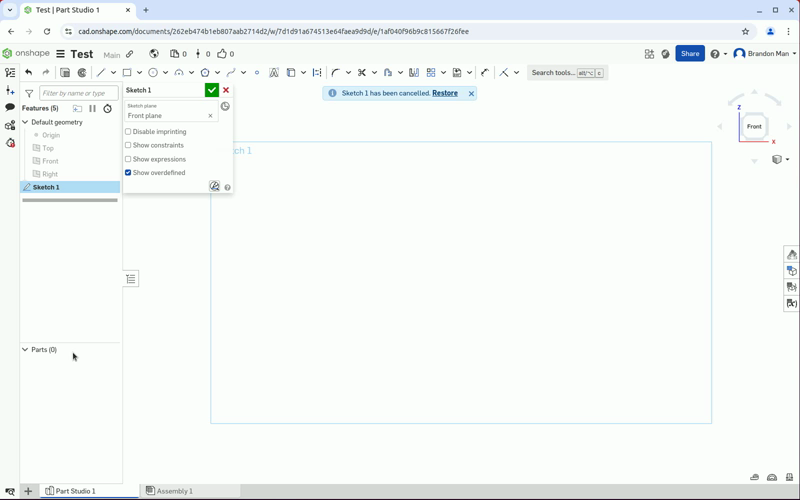
key(l)
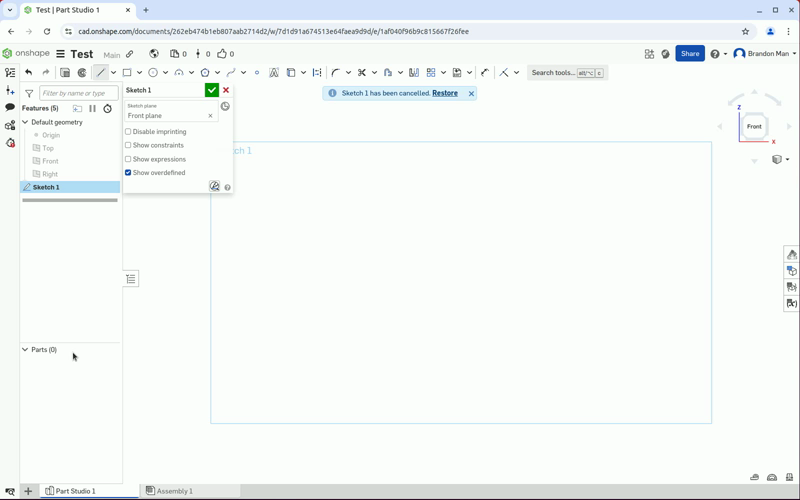
key_down(shift)
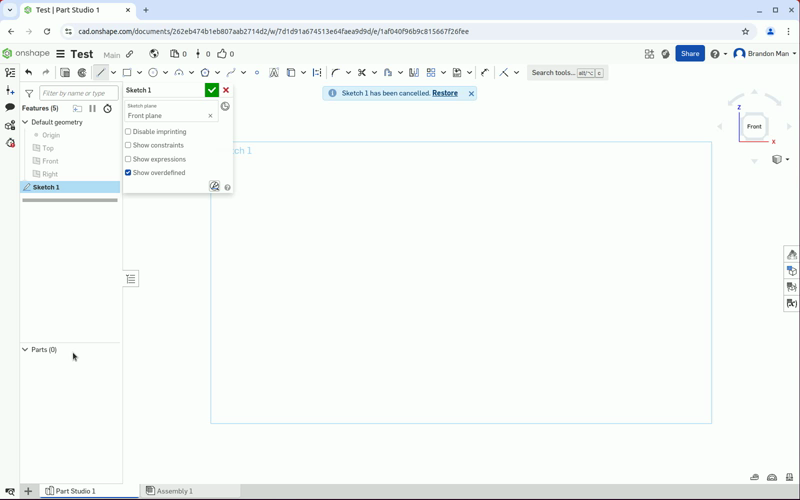
mouse_move(378, 282)
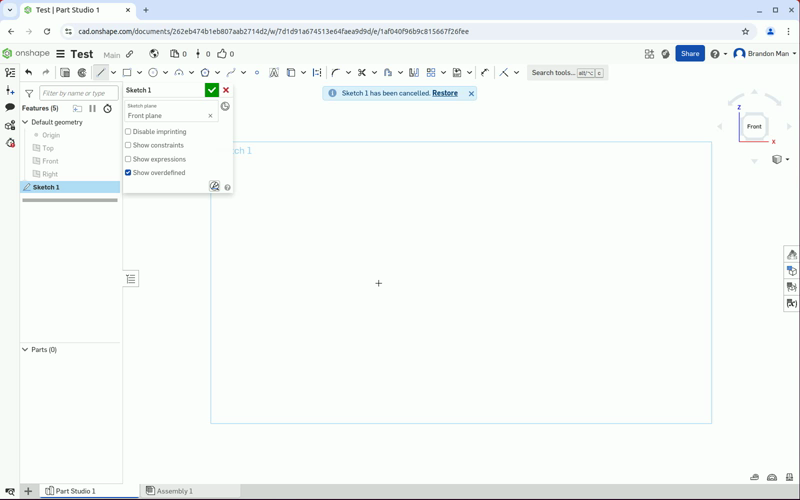
click(378, 282)
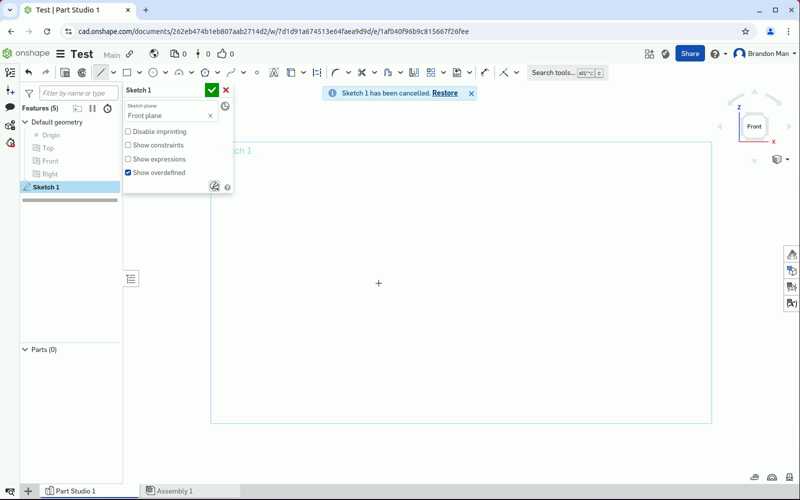
key_up(shift)
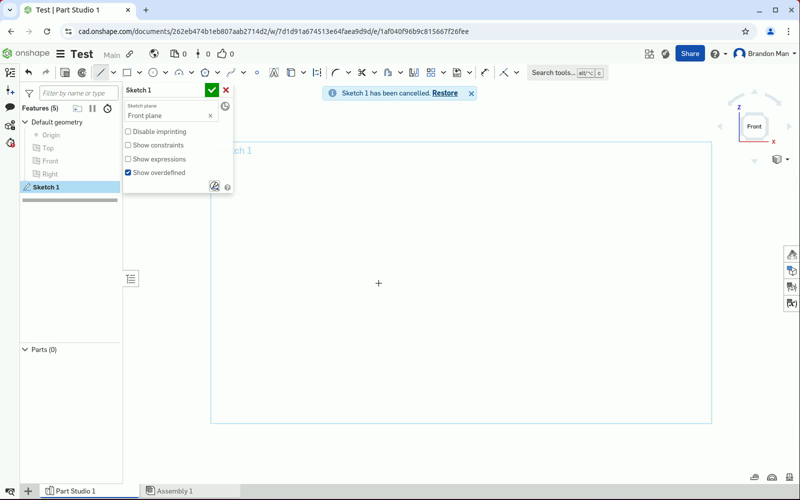
key_down(shift)
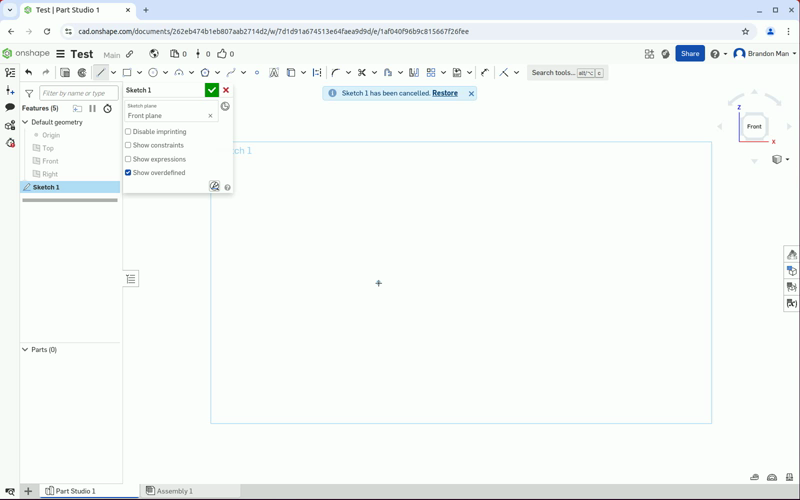
mouse_move(408, 282)
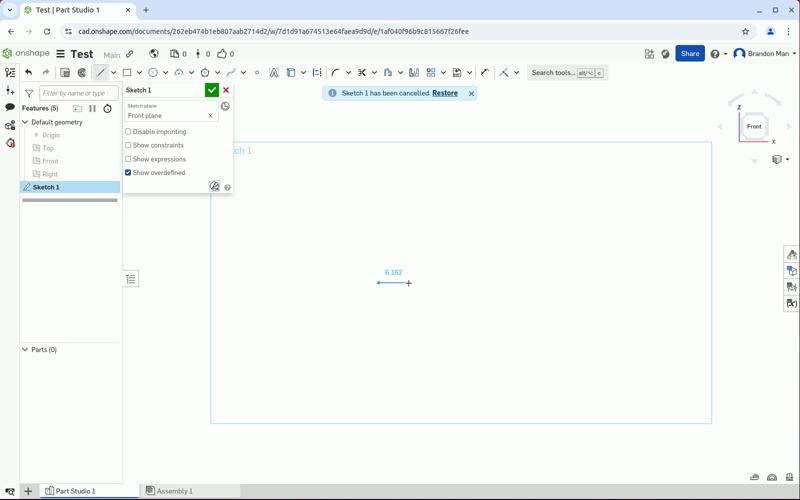
mouse_move(409, 282)
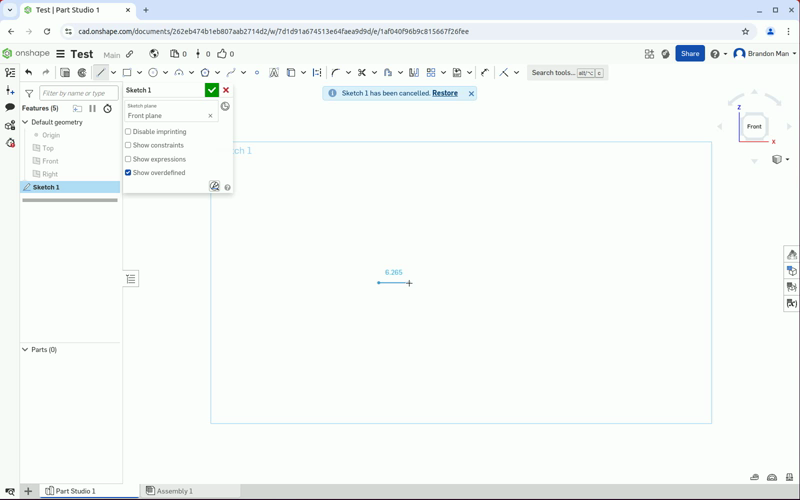
click(409, 282)
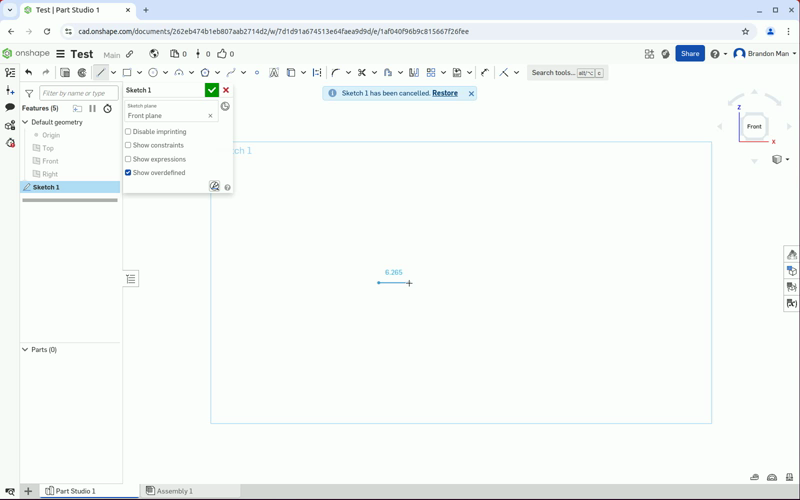
key_up(shift)
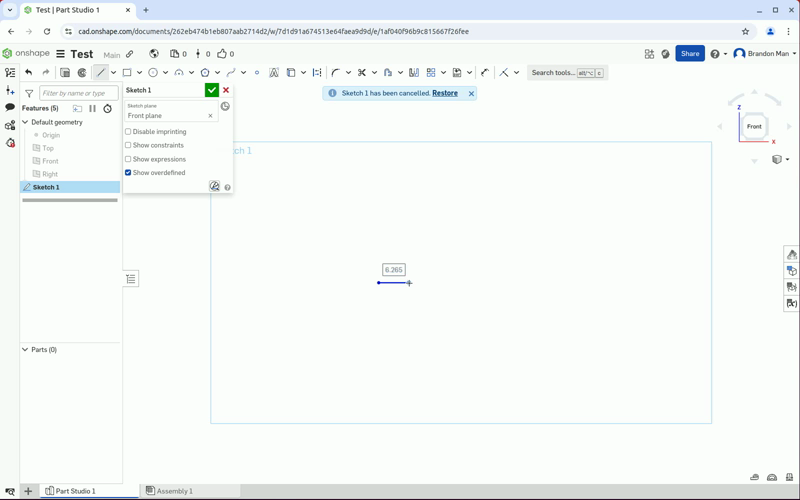
key(esc)
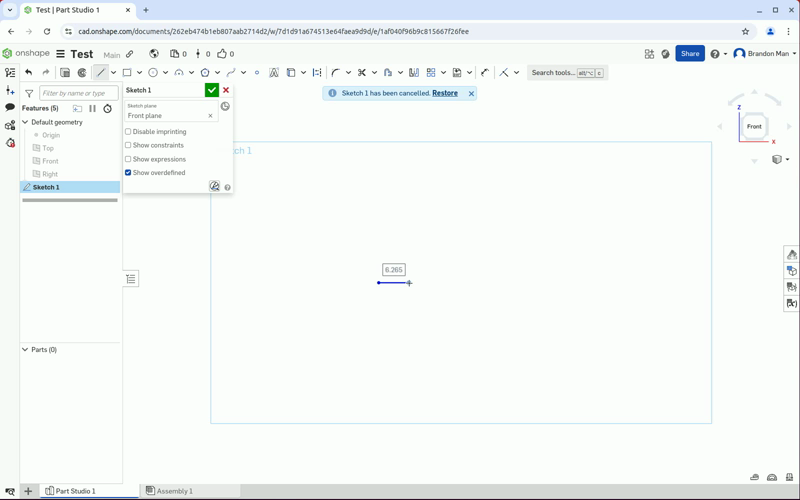
key(a)
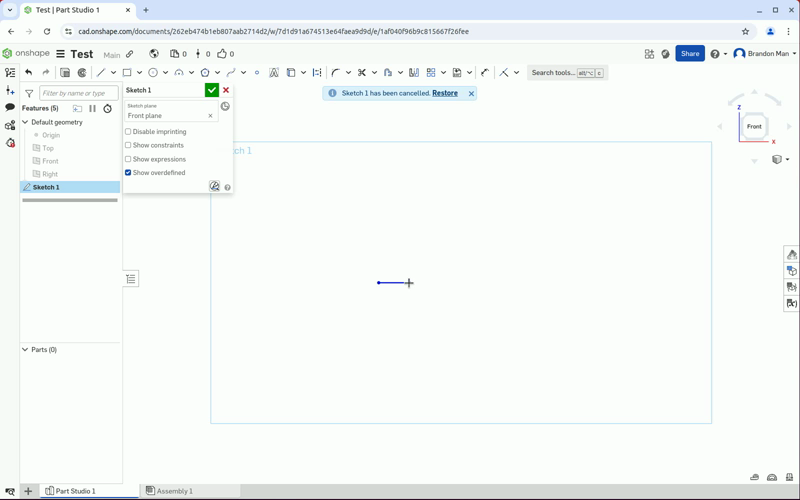
mouse_move(409, 282)
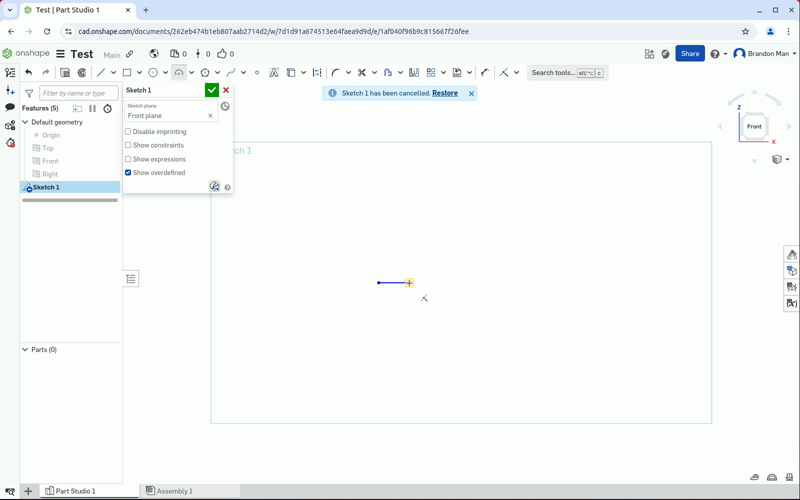
click(409, 282)
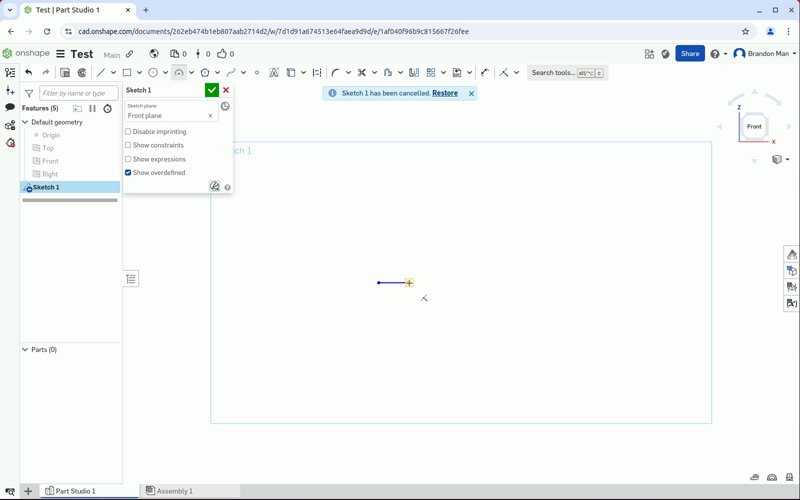
key_down(shift)
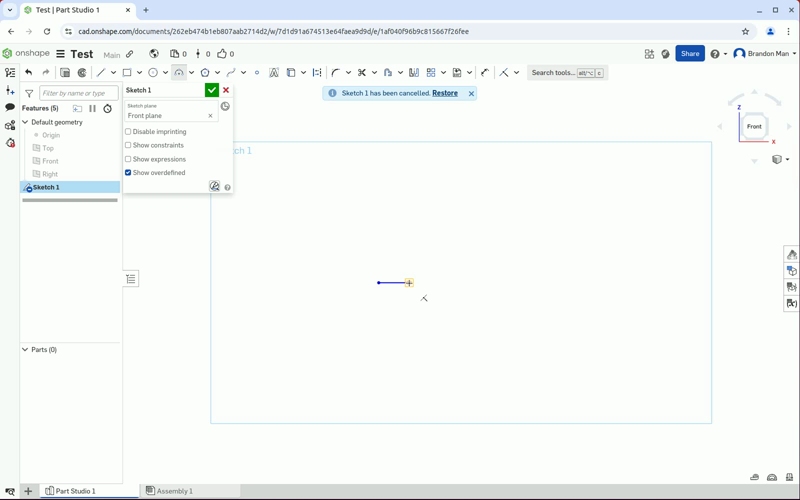
mouse_move(460, 231)
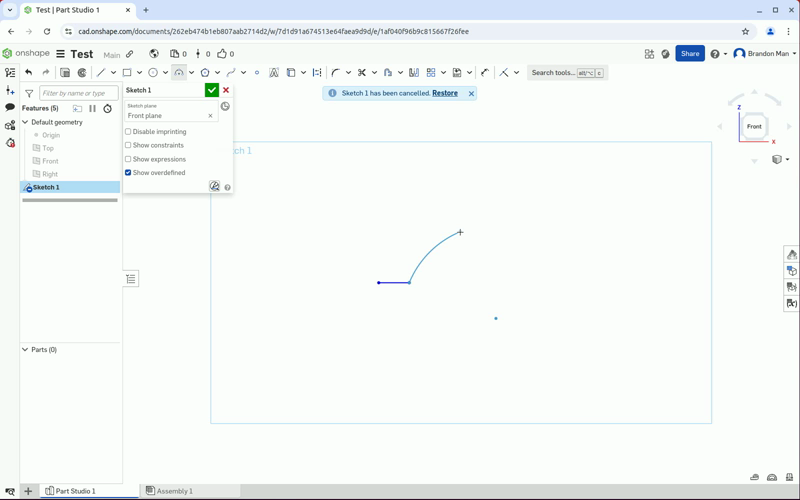
click(460, 231)
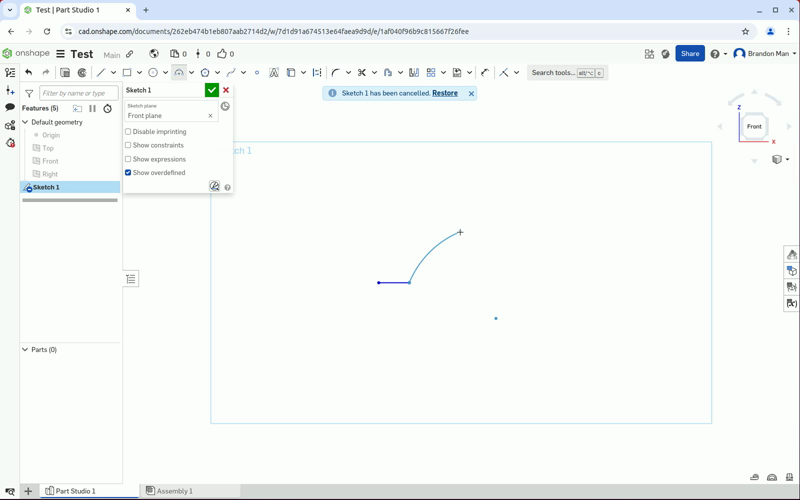
mouse_move(424, 246)
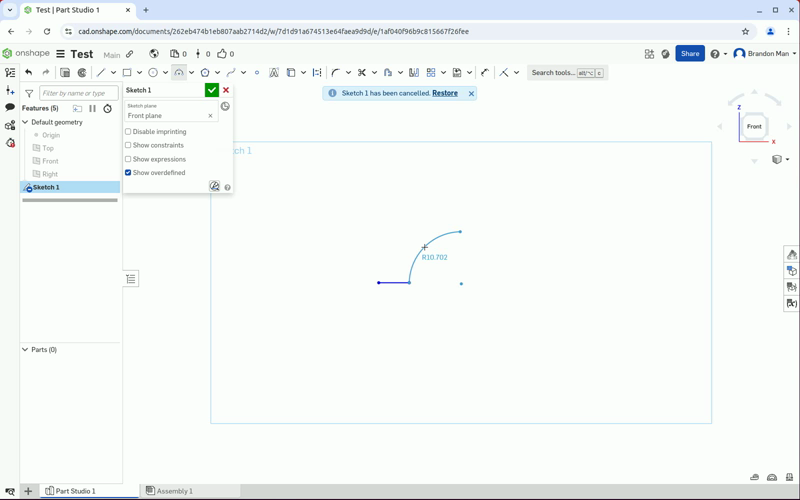
click(424, 246)
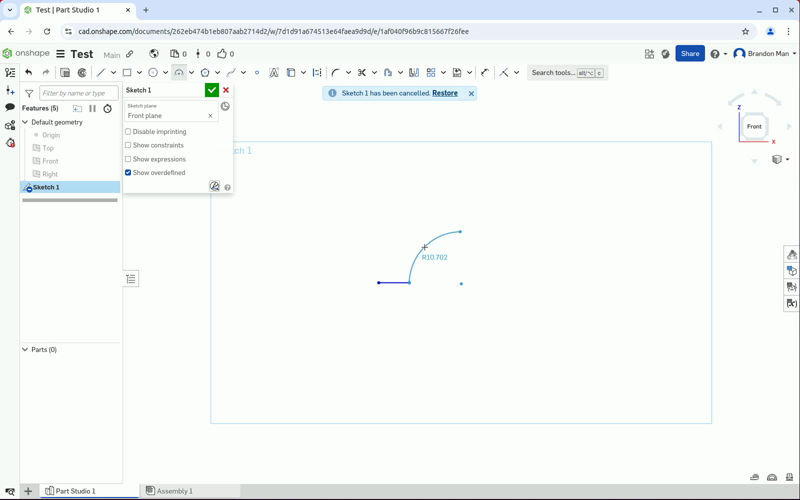
key_up(shift)
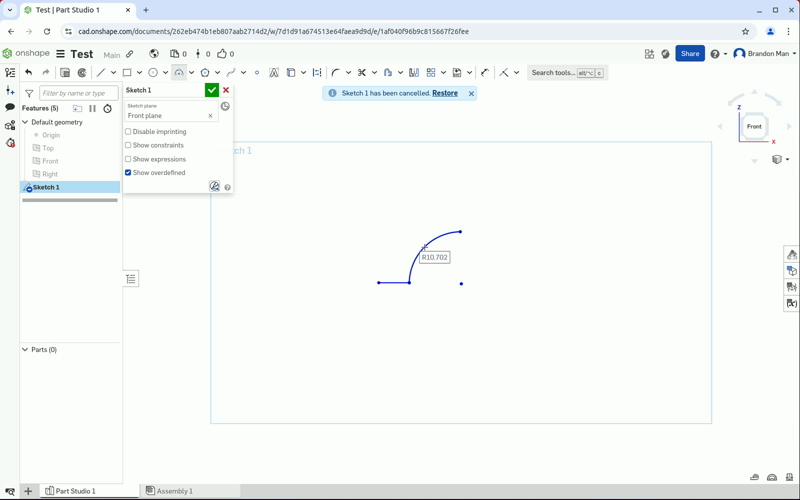
key(esc)
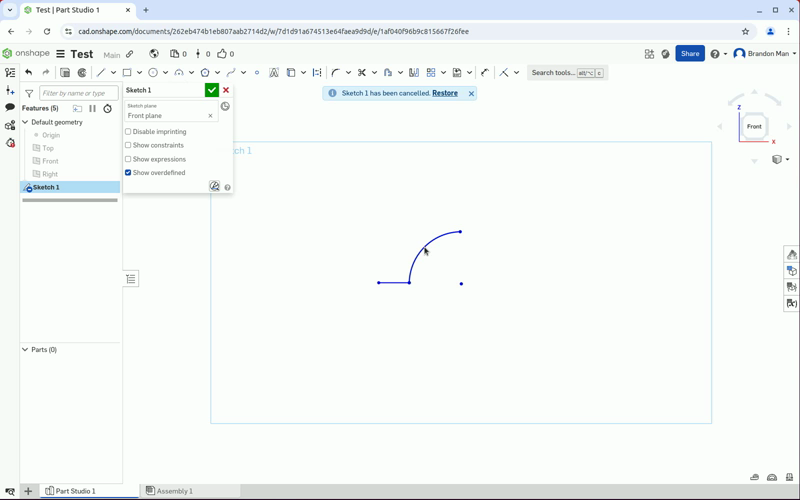
key(l)
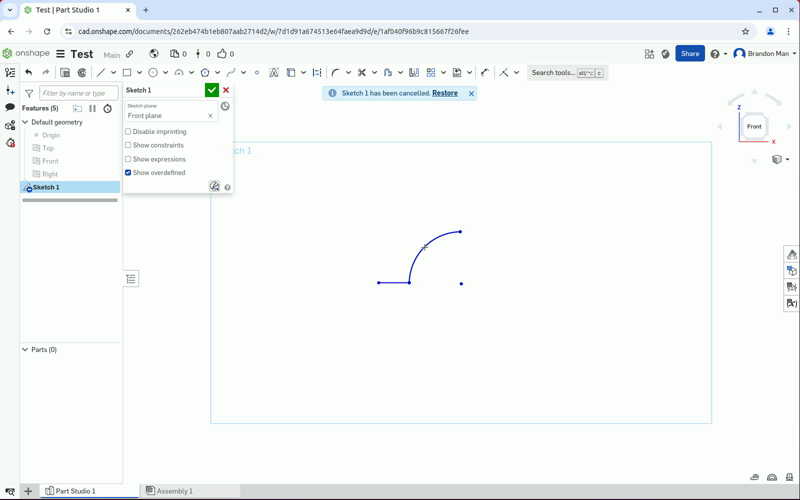
mouse_move(460, 231)
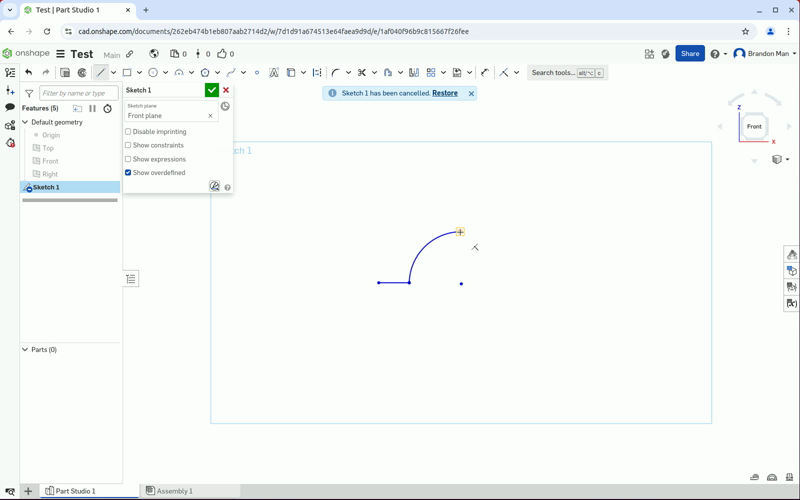
click(460, 231)
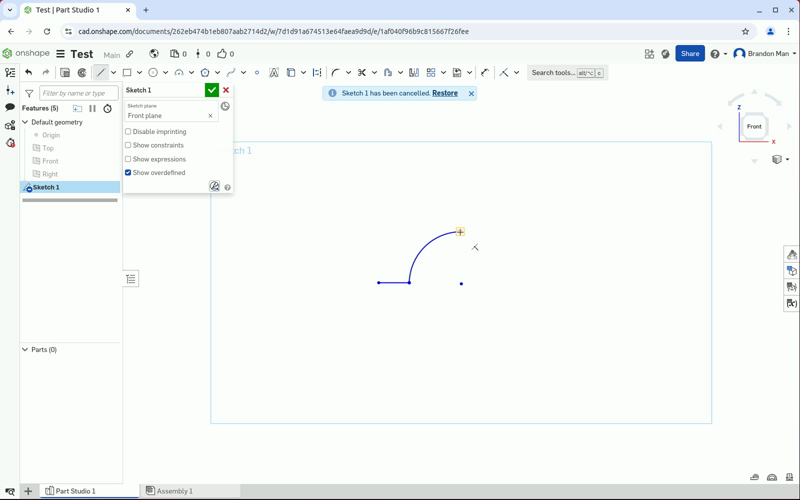
key_down(shift)
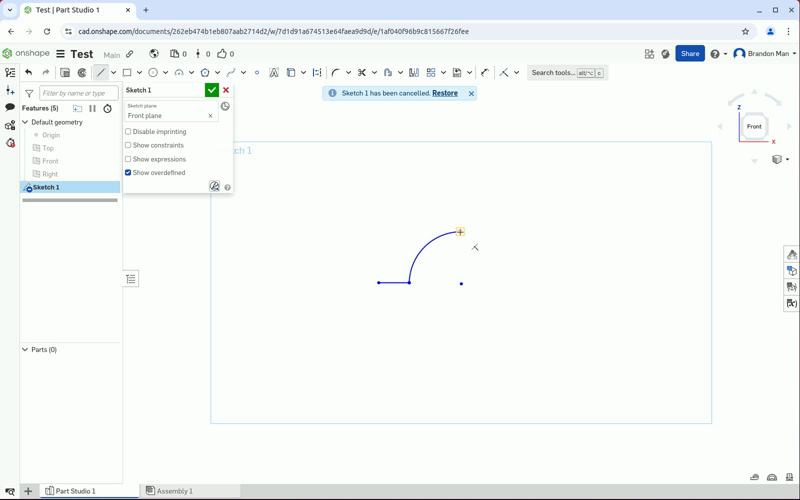
mouse_move(490, 231)
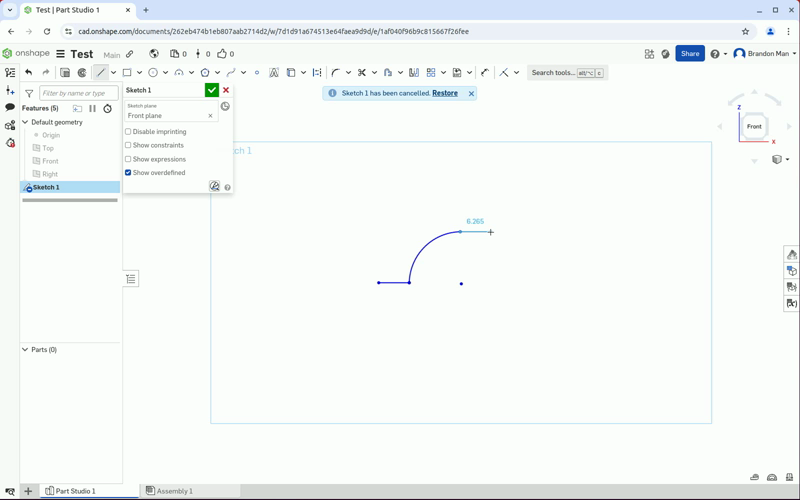
mouse_move(480, 231)
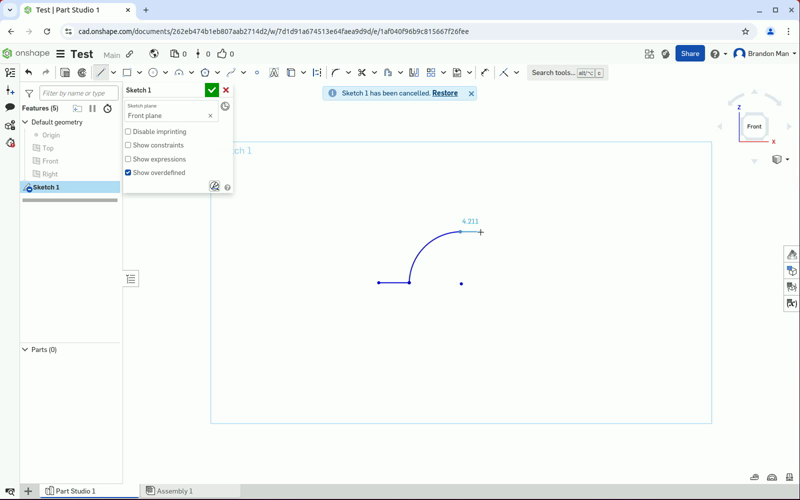
click(480, 231)
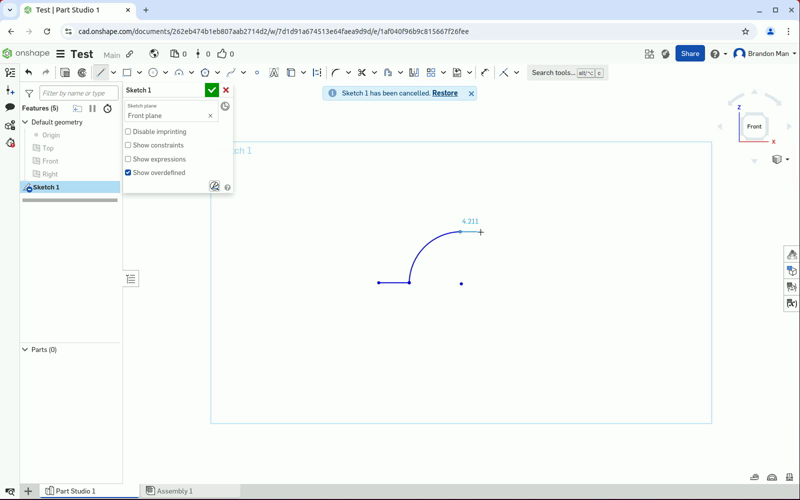
key_up(shift)
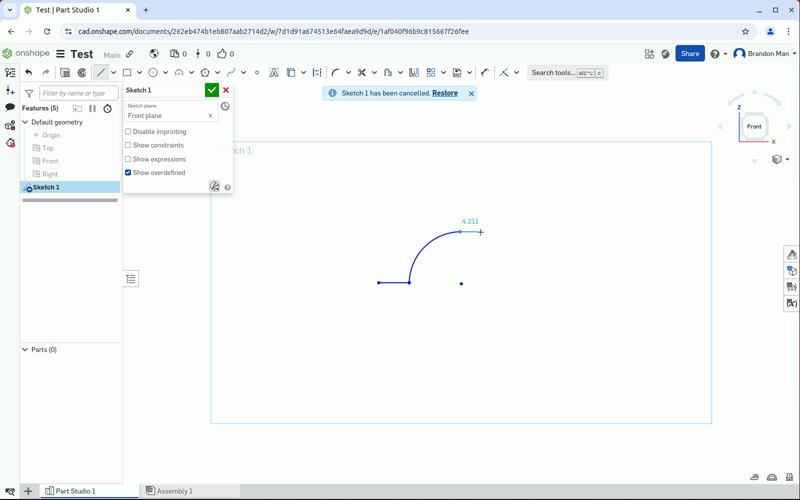
key_down(shift)
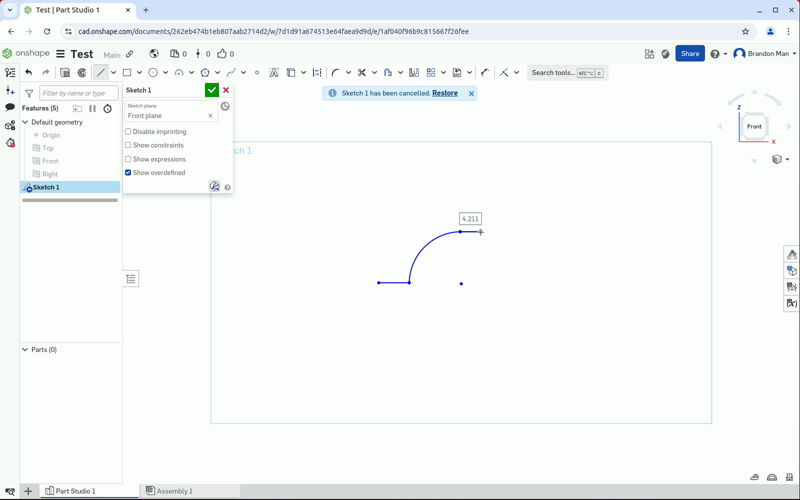
mouse_move(480, 170)
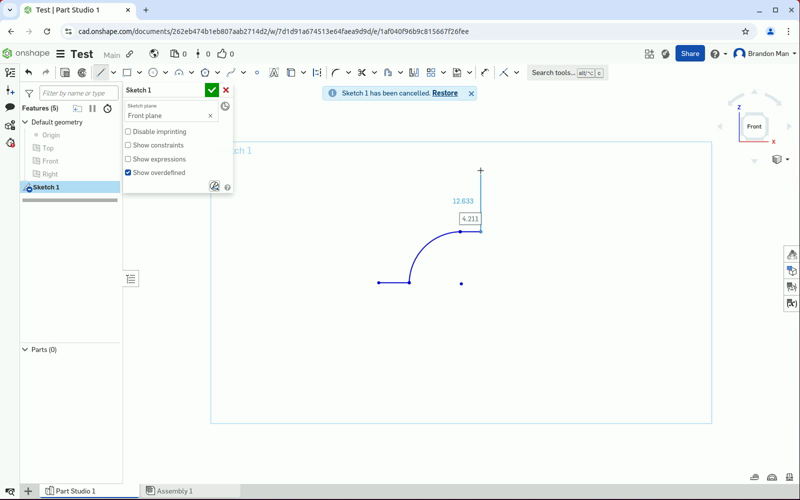
click(480, 170)
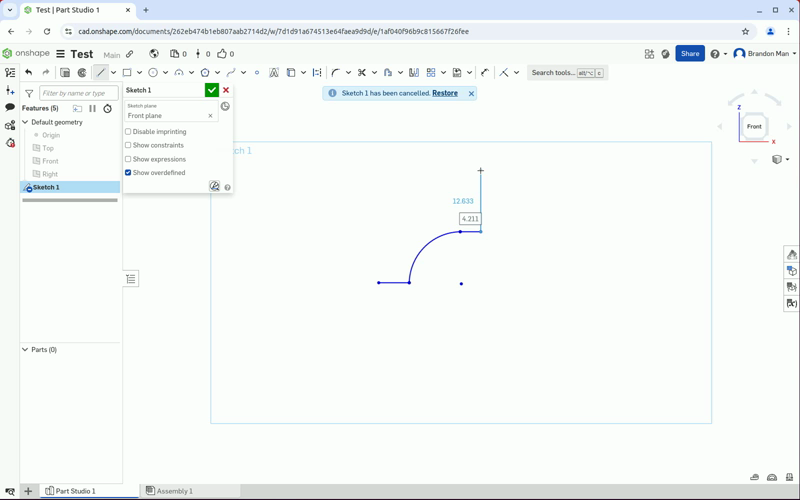
key_up(shift)
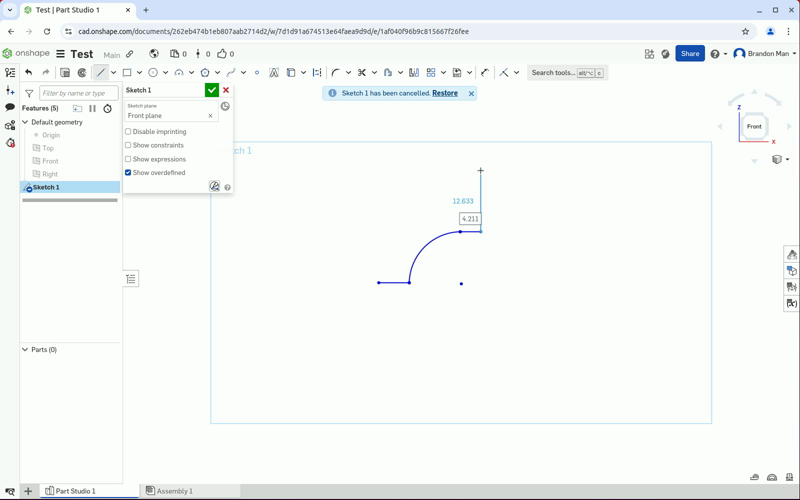
key_down(shift)
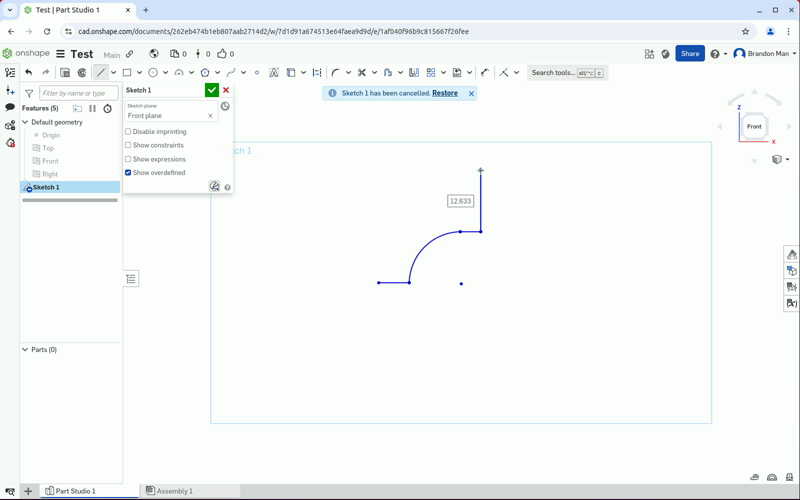
mouse_move(510, 170)
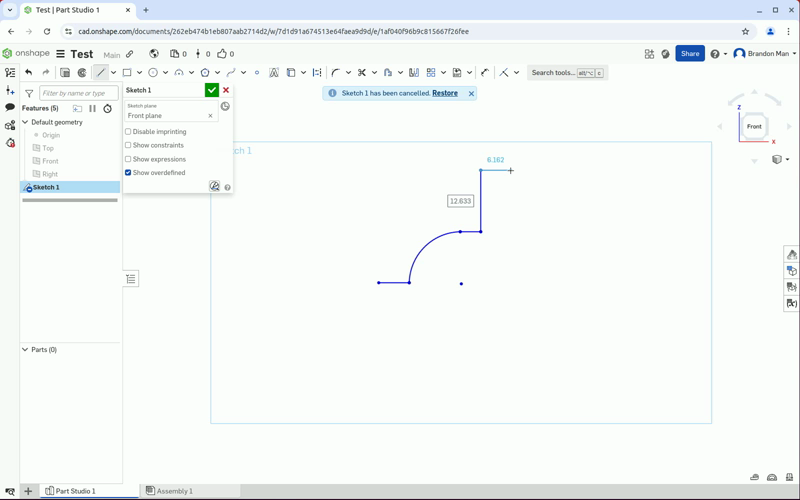
mouse_move(477, 170)
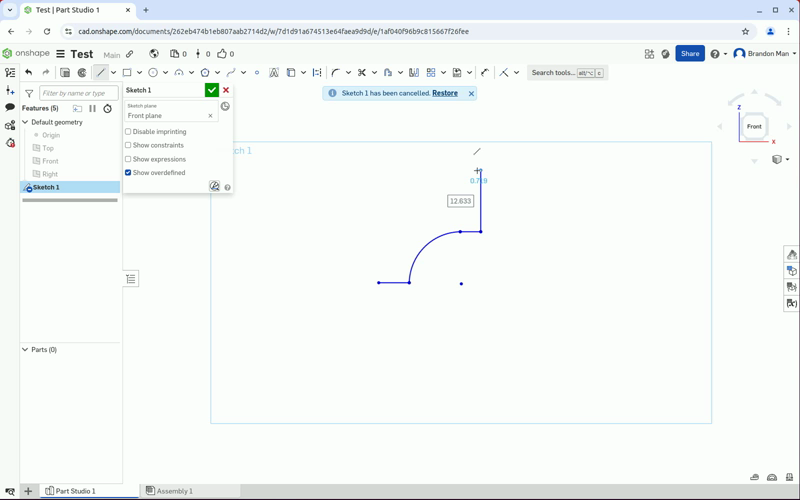
scroll(6)
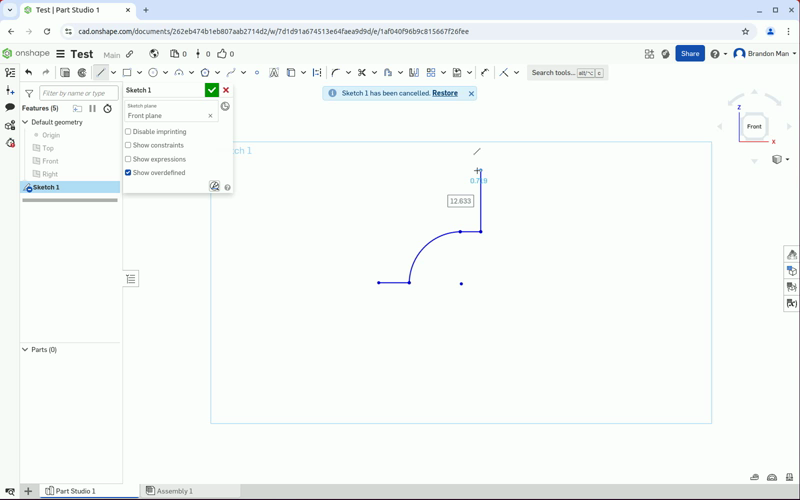
scroll(6)
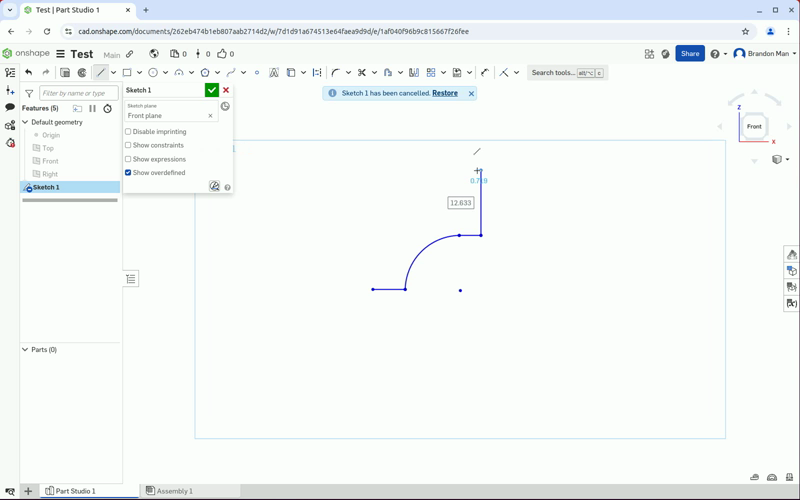
scroll(6)
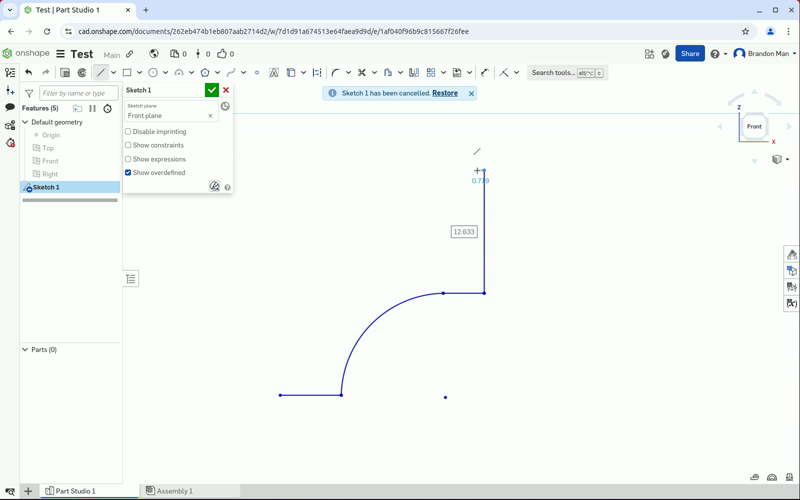
scroll(6)
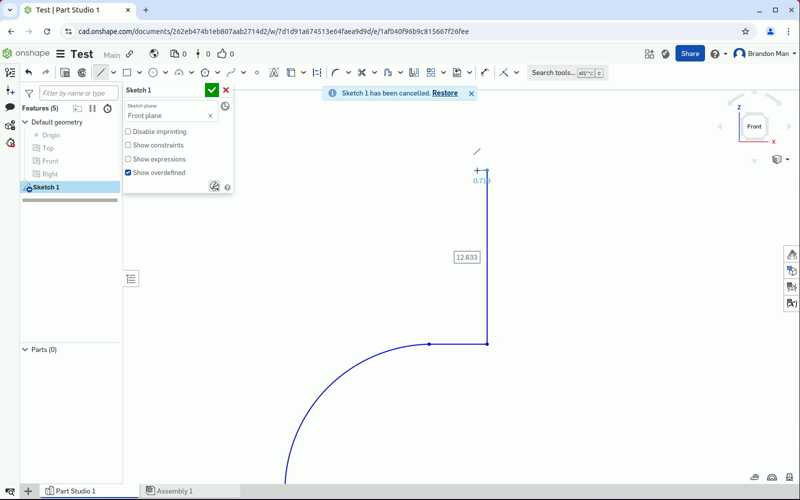
scroll(6)
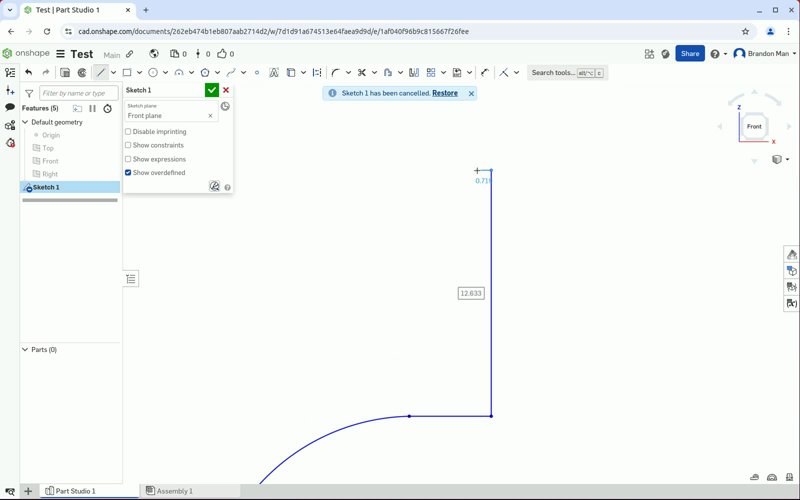
scroll(6)
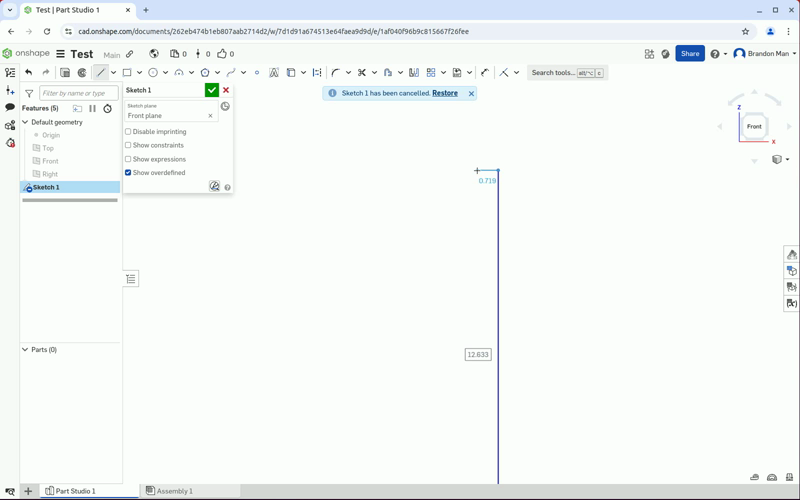
scroll(6)
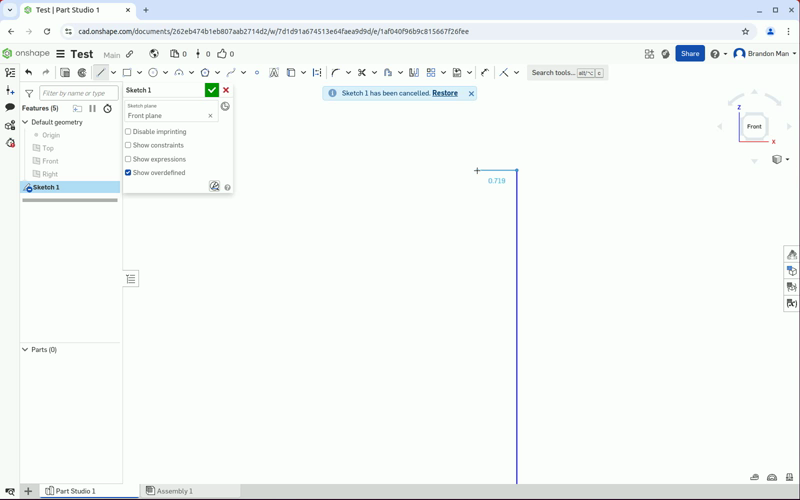
click(477, 170)
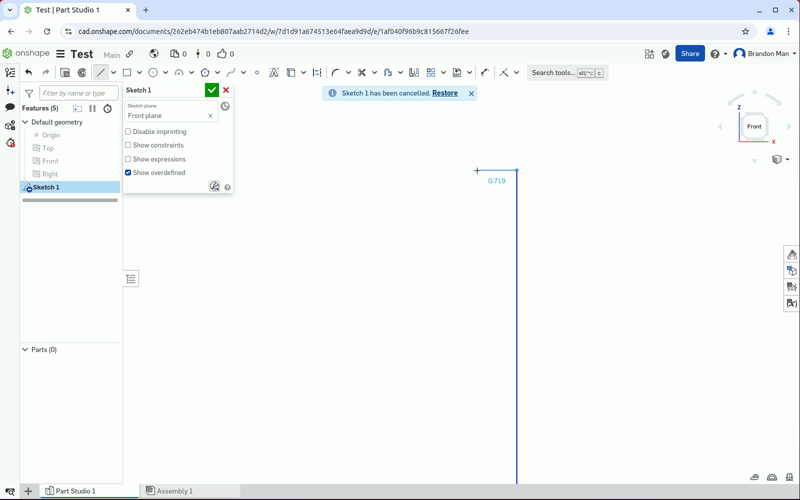
scroll(-6)
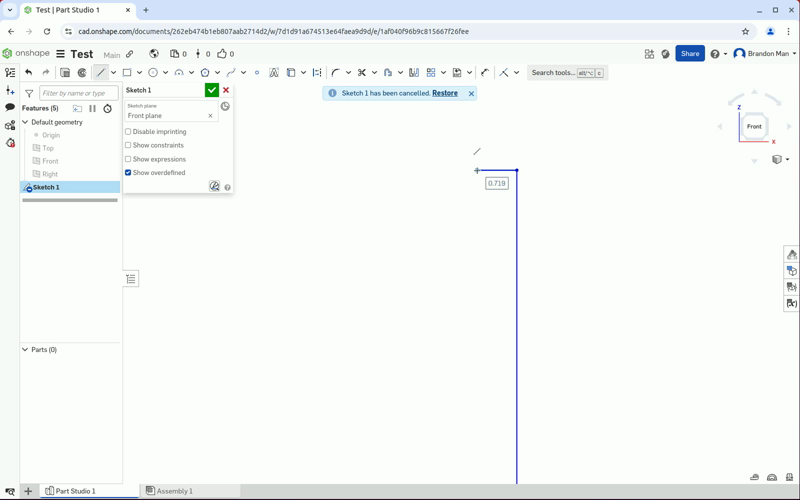
scroll(-6)
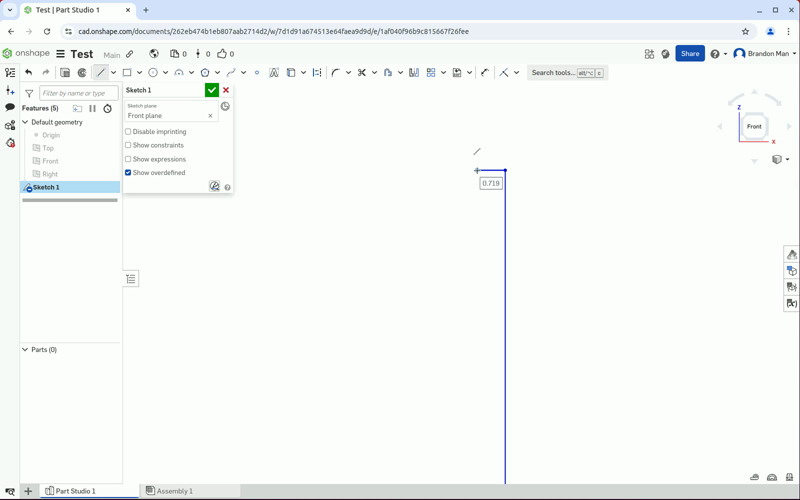
scroll(-6)
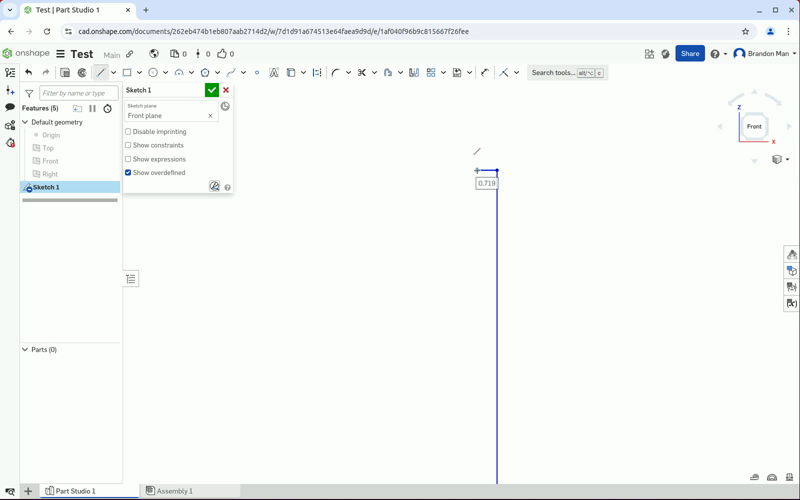
scroll(-6)
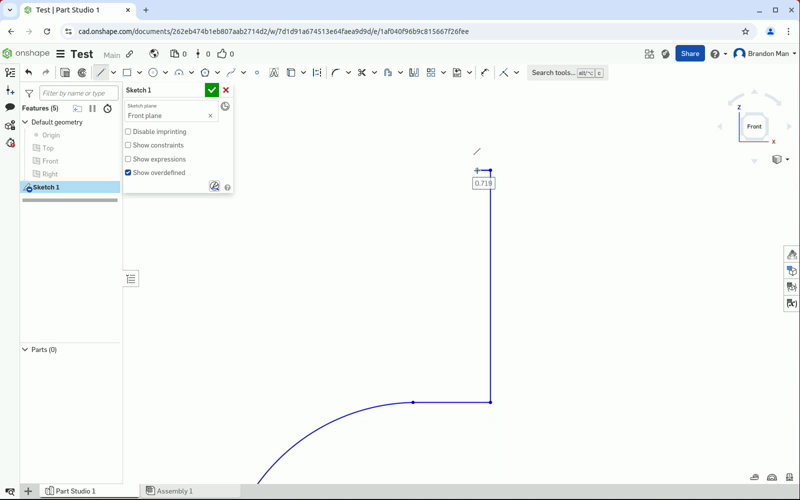
scroll(-6)
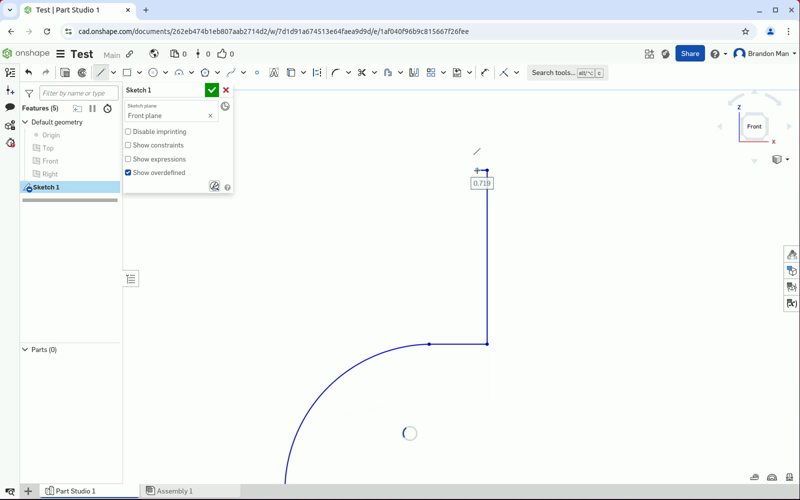
scroll(-6)
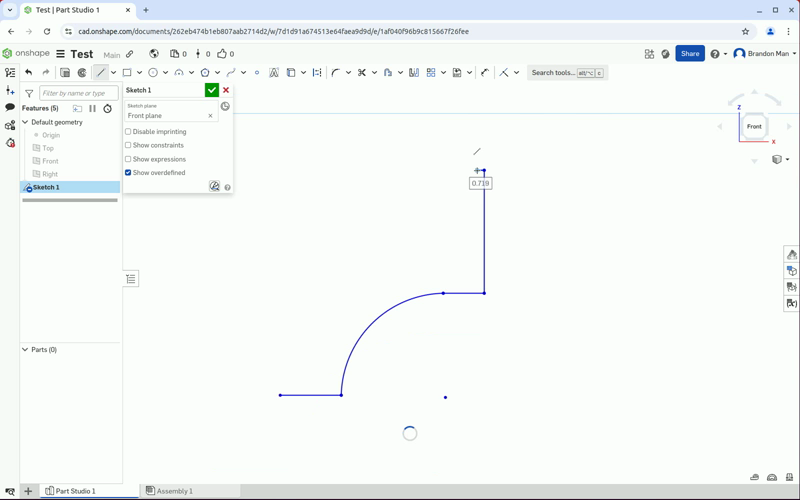
scroll(-6)
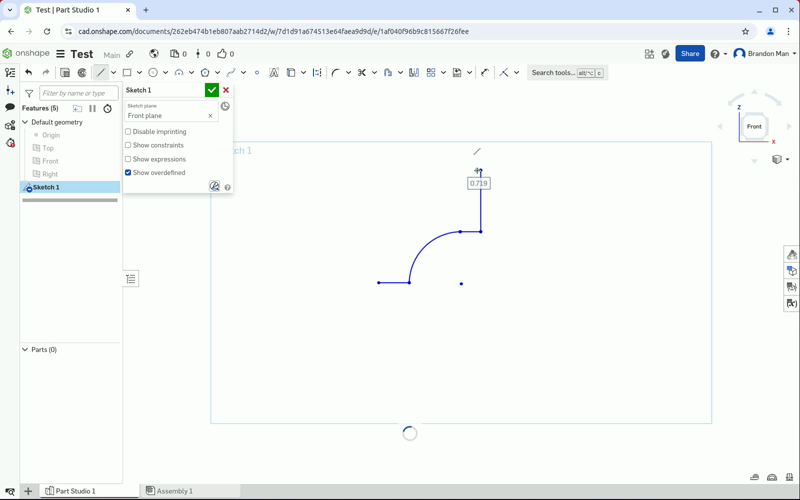
key_up(shift)
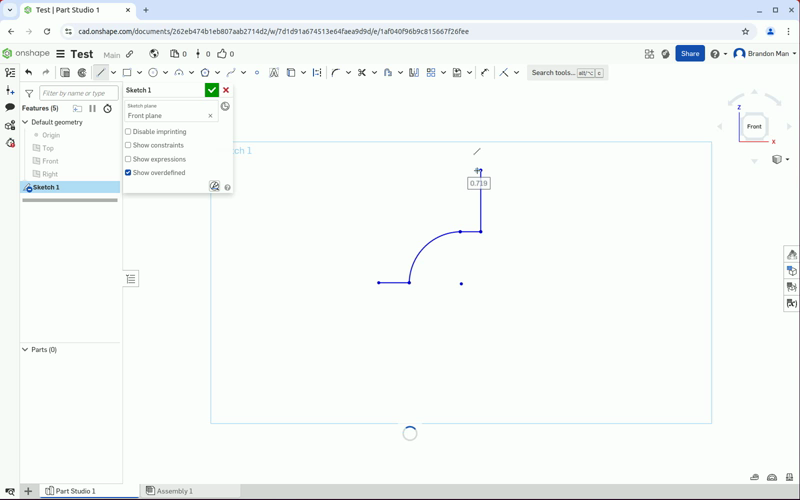
key_down(shift)
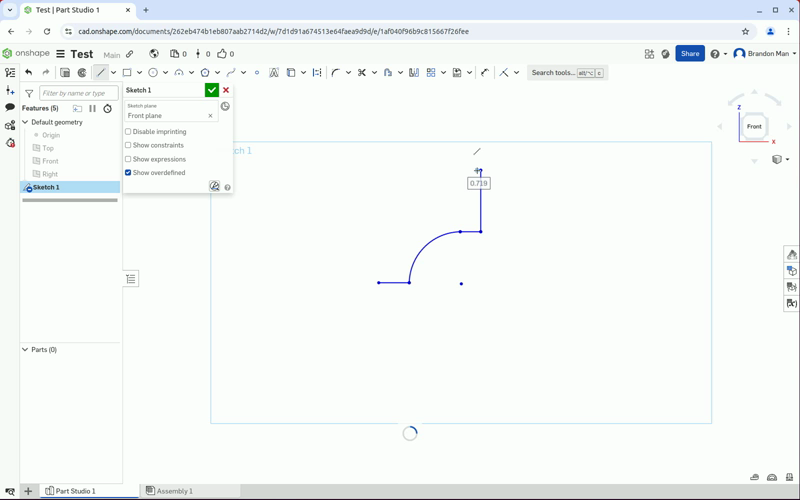
mouse_move(507, 170)
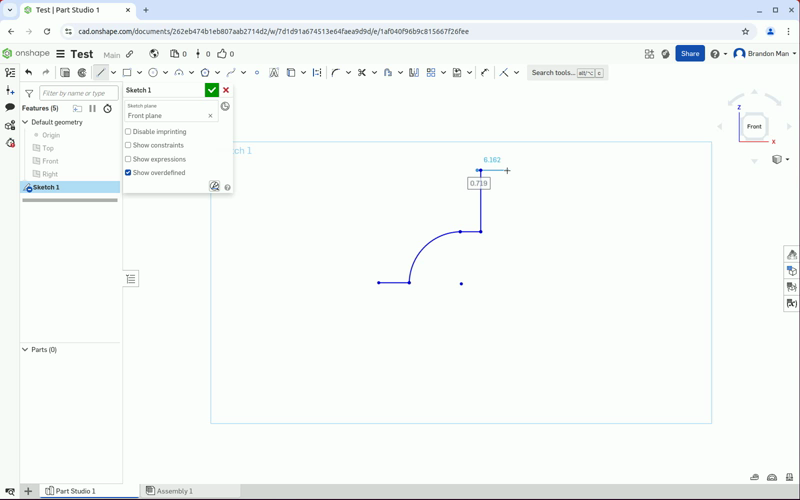
mouse_move(477, 216)
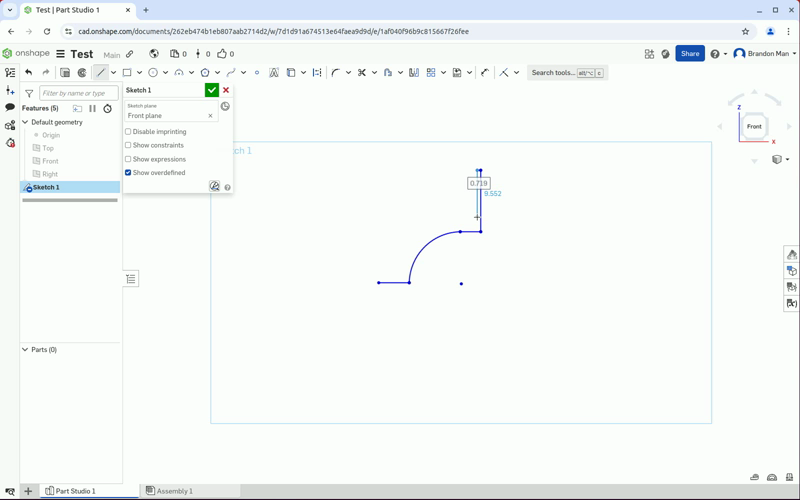
click(477, 216)
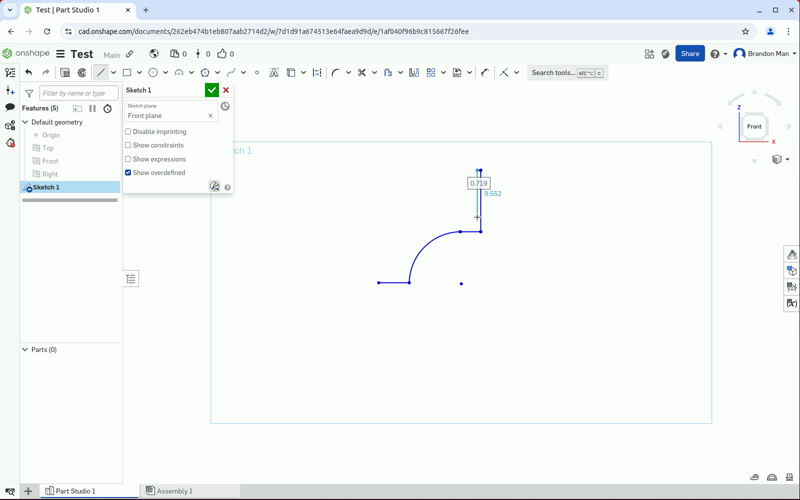
key_up(shift)
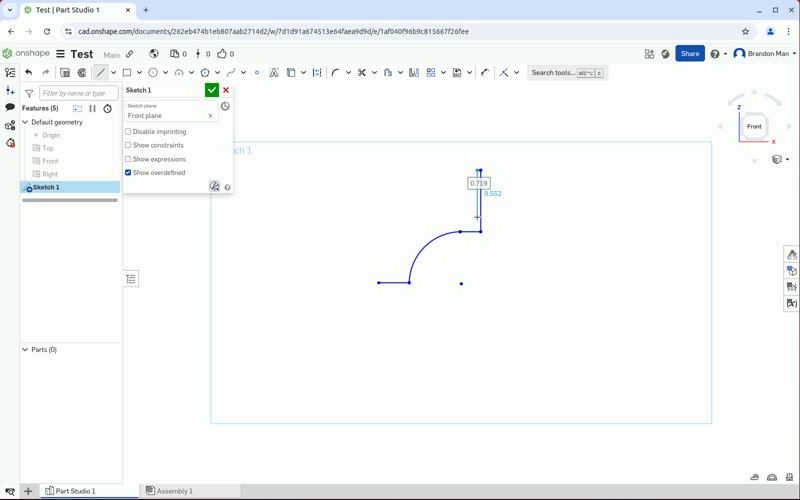
key_down(shift)
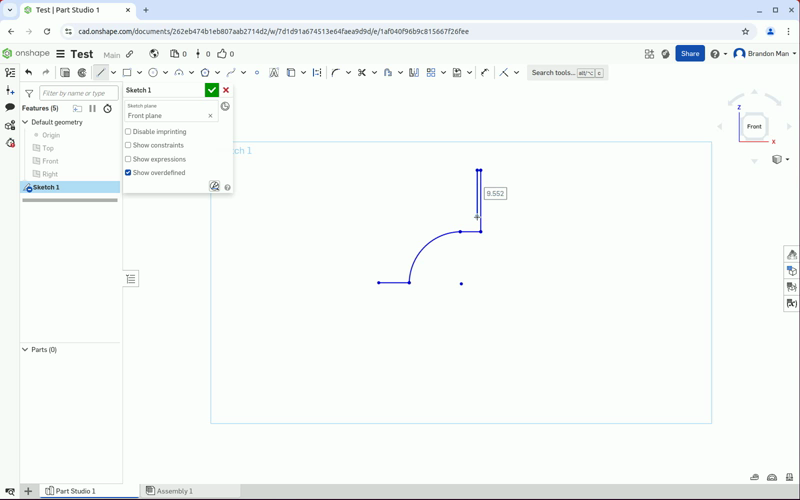
mouse_move(507, 216)
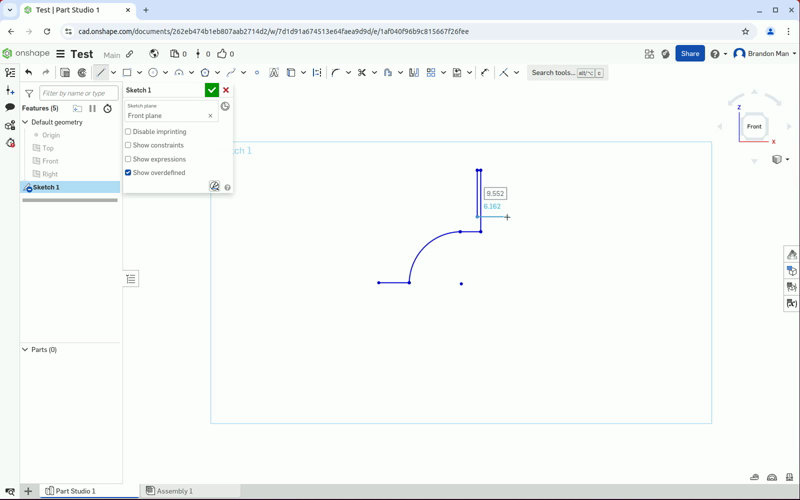
mouse_move(468, 216)
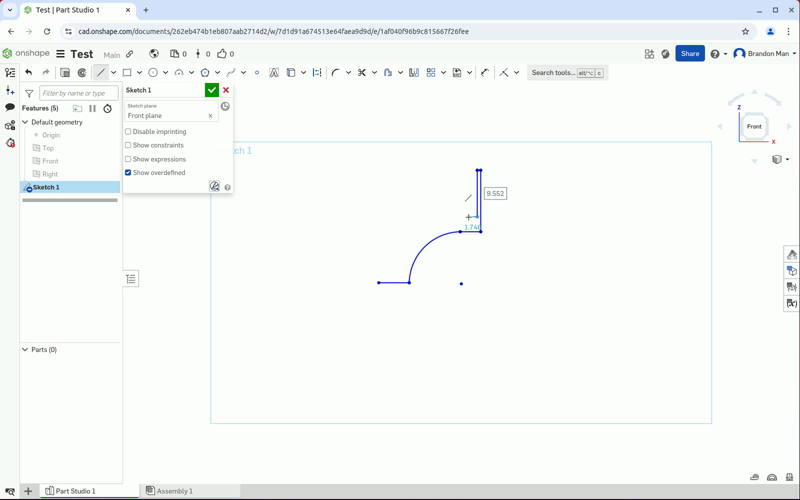
click(468, 216)
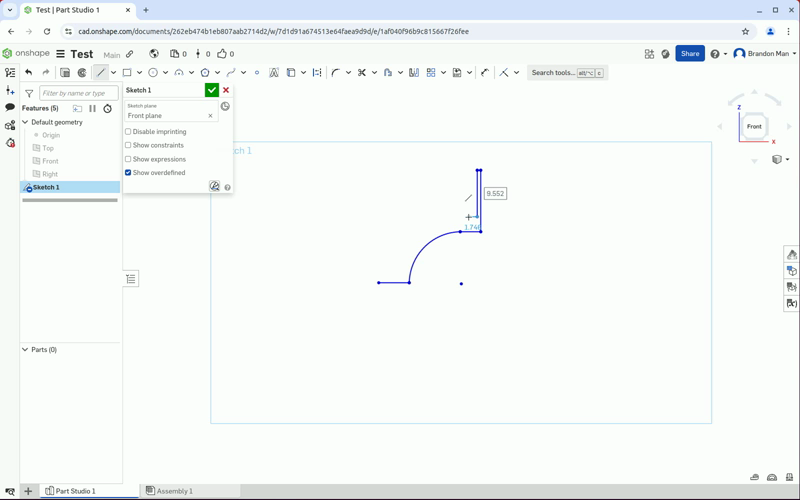
key_up(shift)
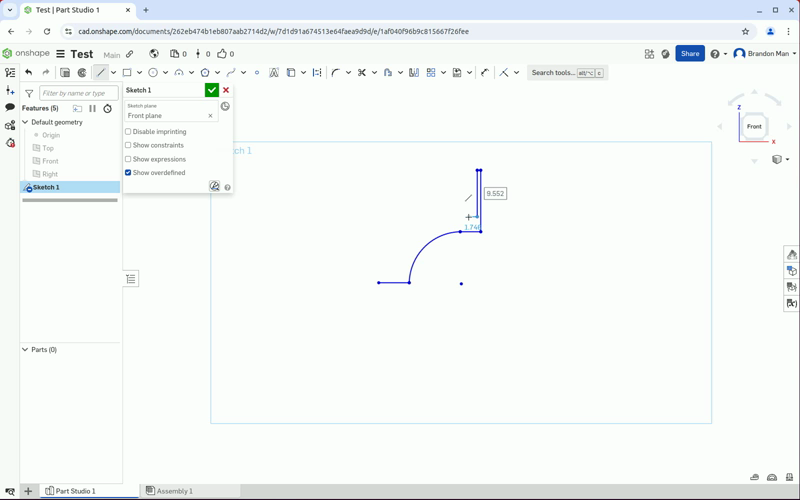
key_down(shift)
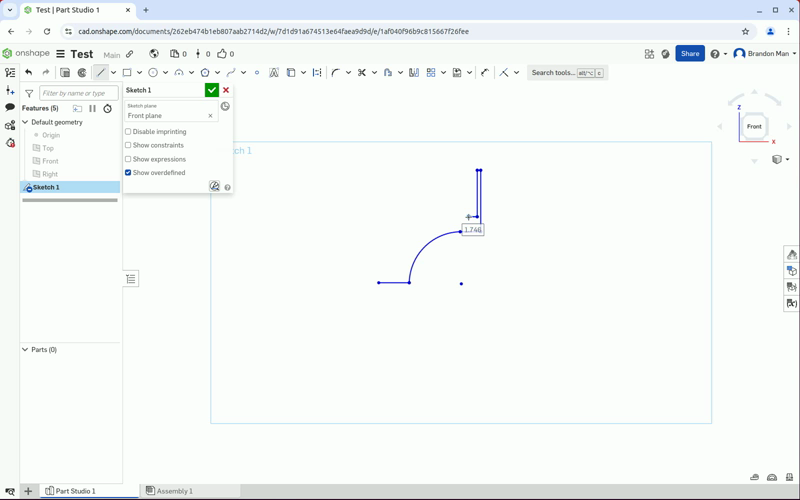
mouse_move(498, 216)
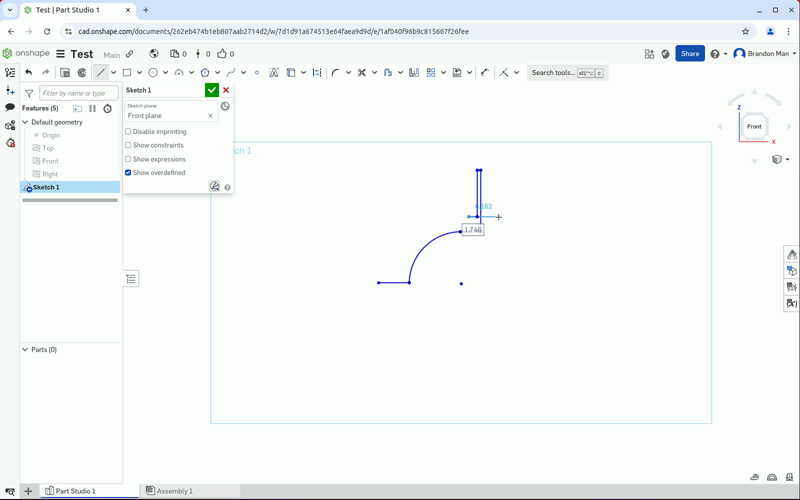
mouse_move(468, 170)
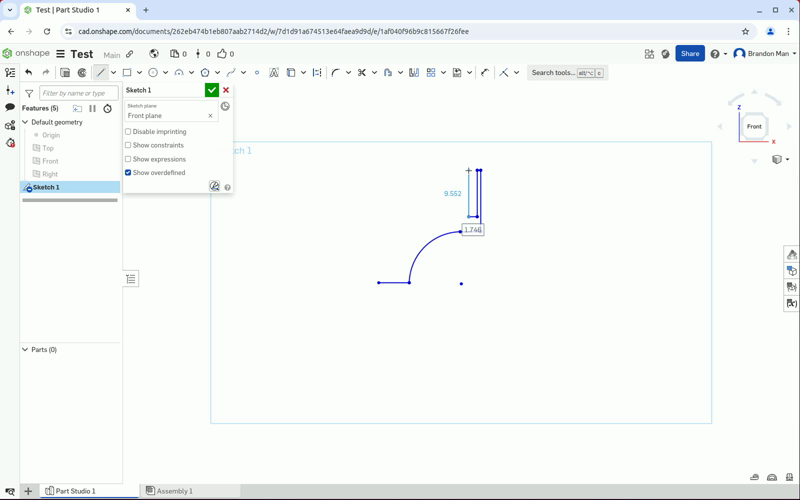
click(468, 170)
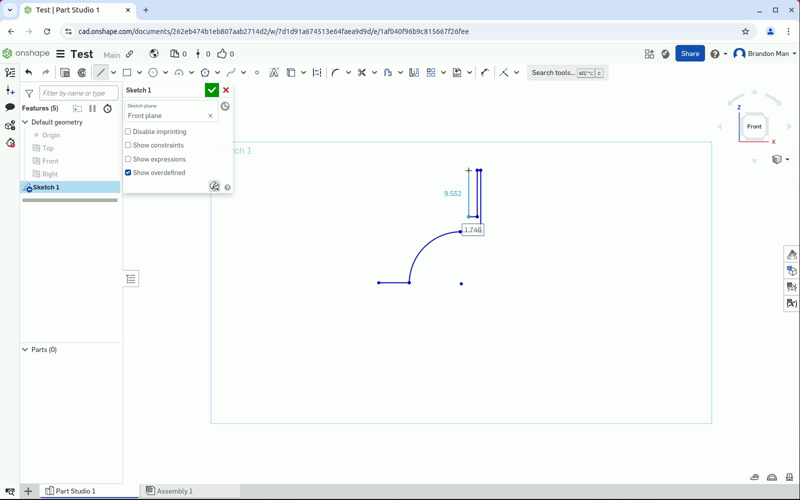
key_up(shift)
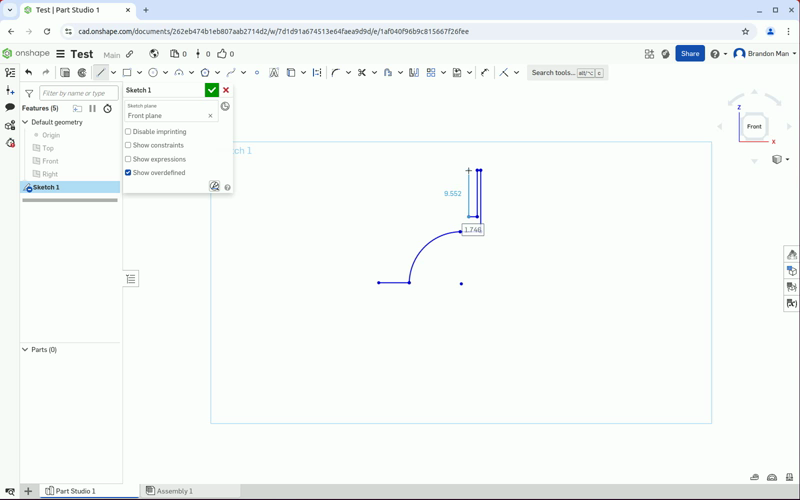
key_down(shift)
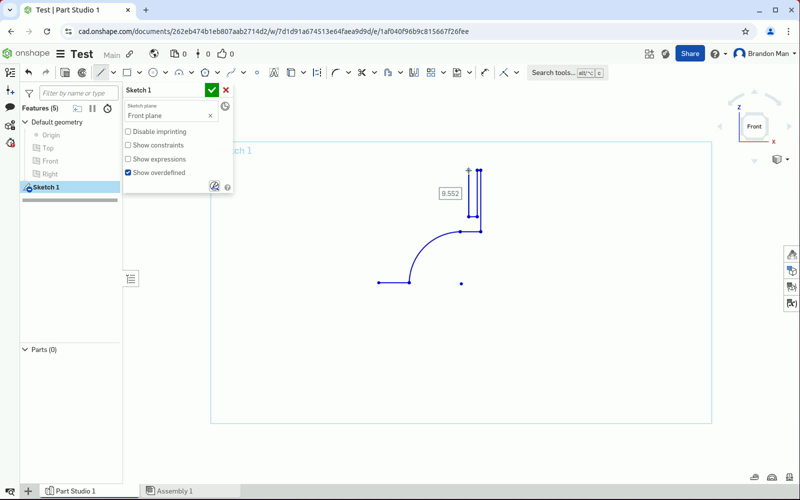
mouse_move(498, 170)
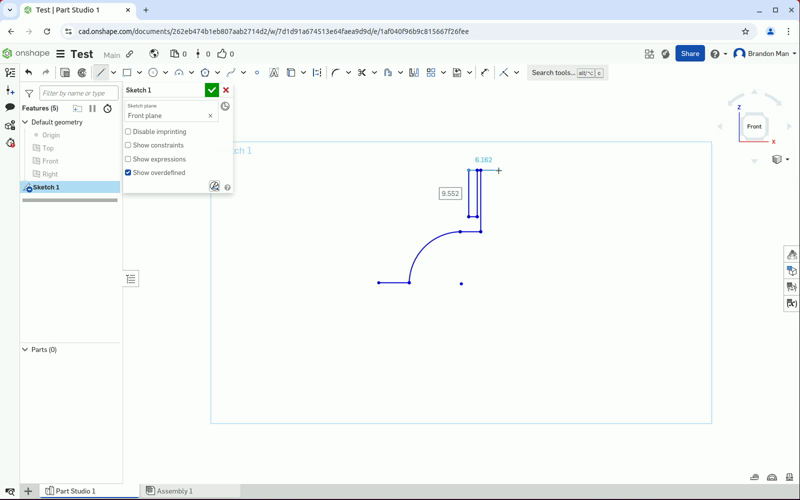
mouse_move(449, 170)
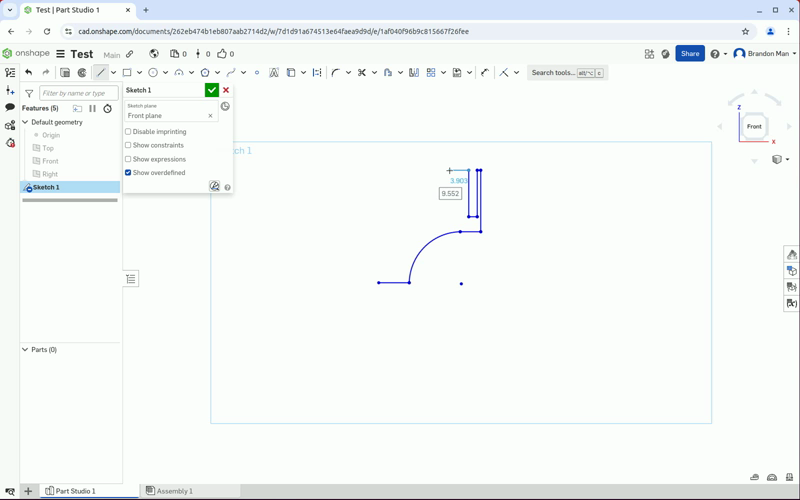
click(449, 170)
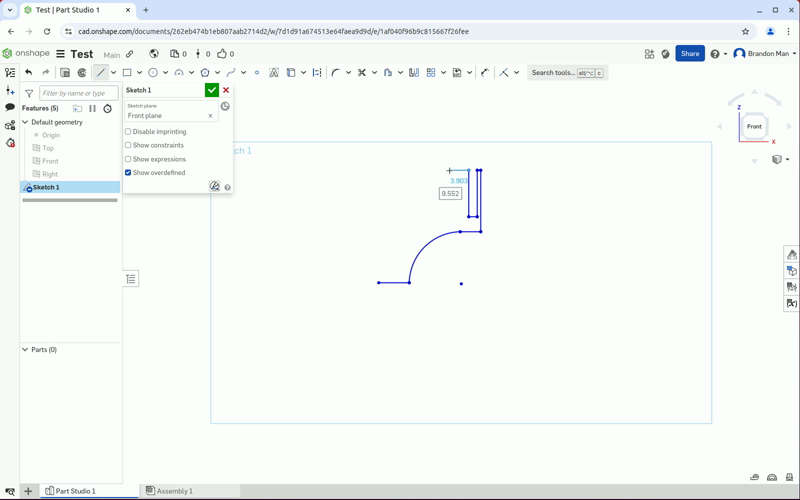
key_up(shift)
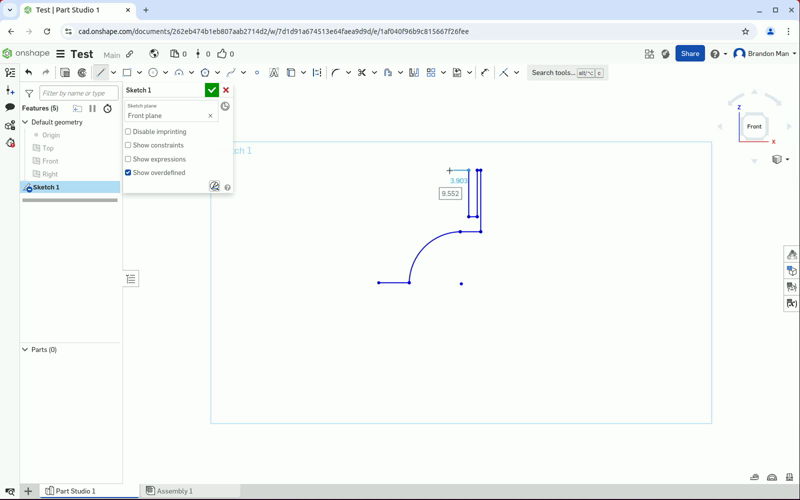
key_down(shift)
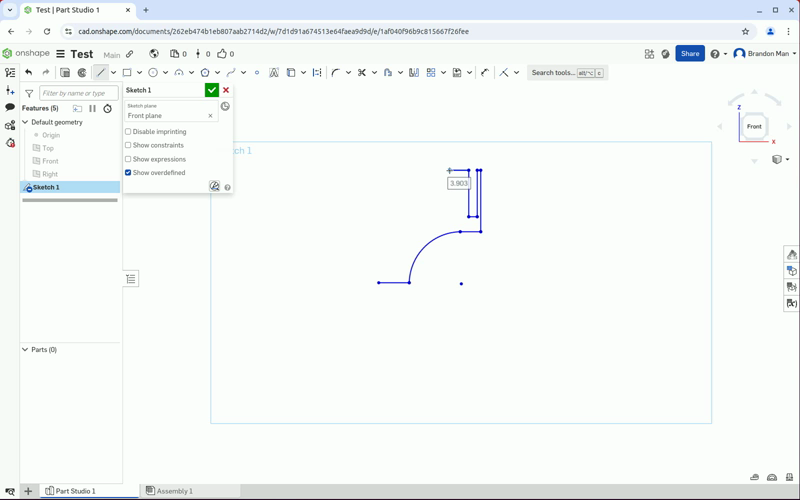
mouse_move(479, 170)
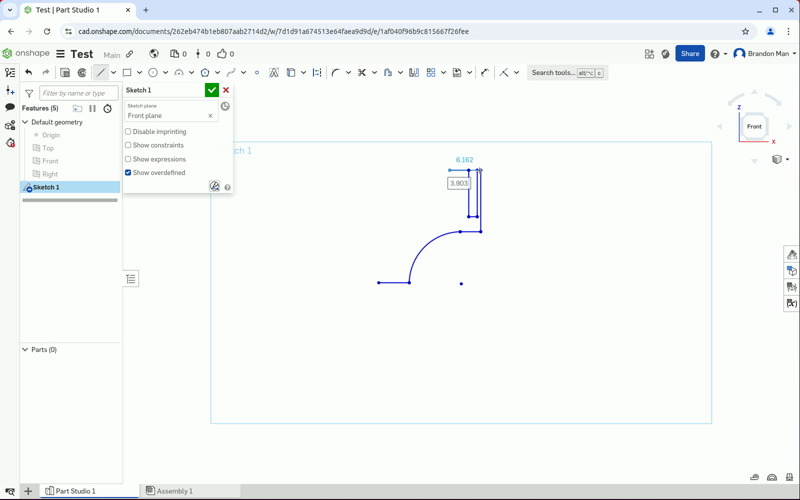
mouse_move(449, 201)
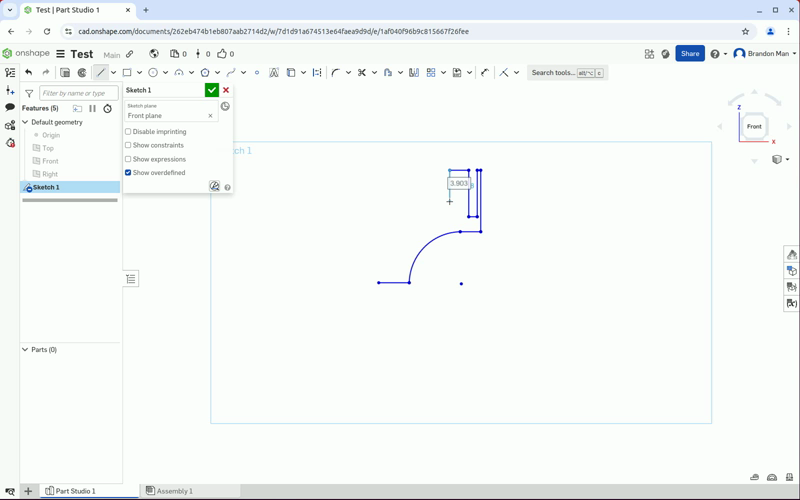
click(449, 201)
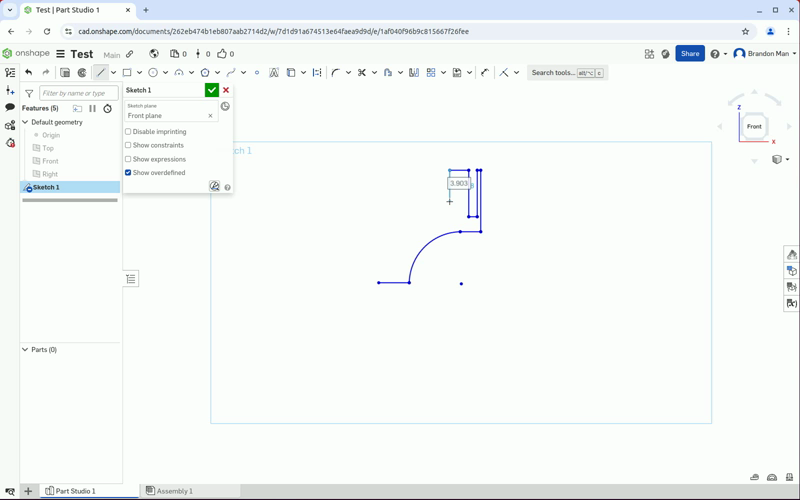
key_up(shift)
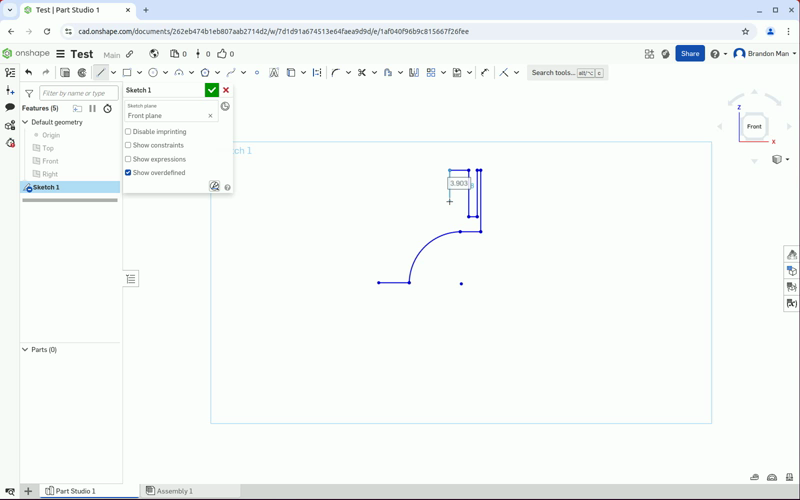
key(esc)
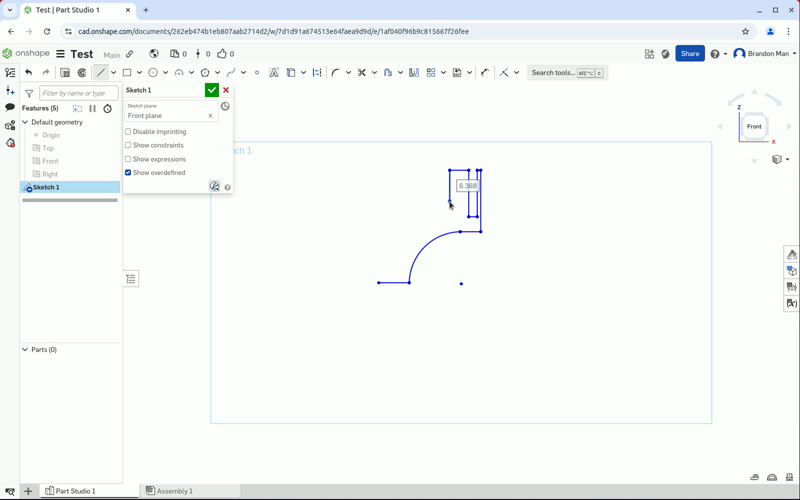
key(a)
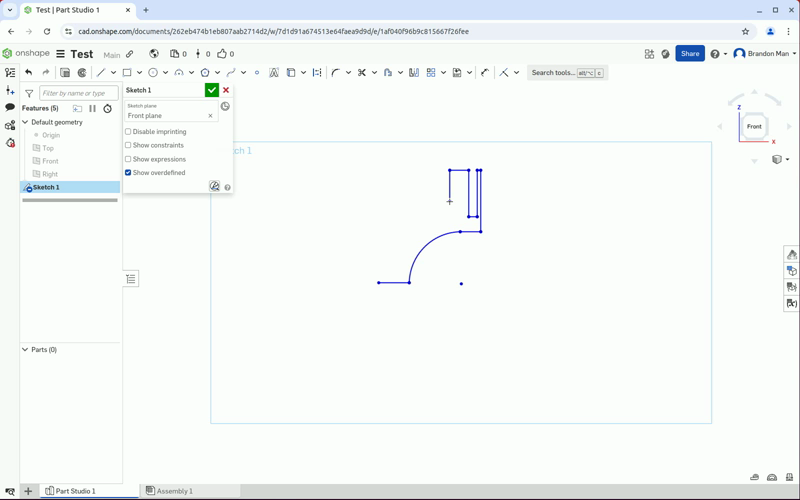
mouse_move(449, 201)
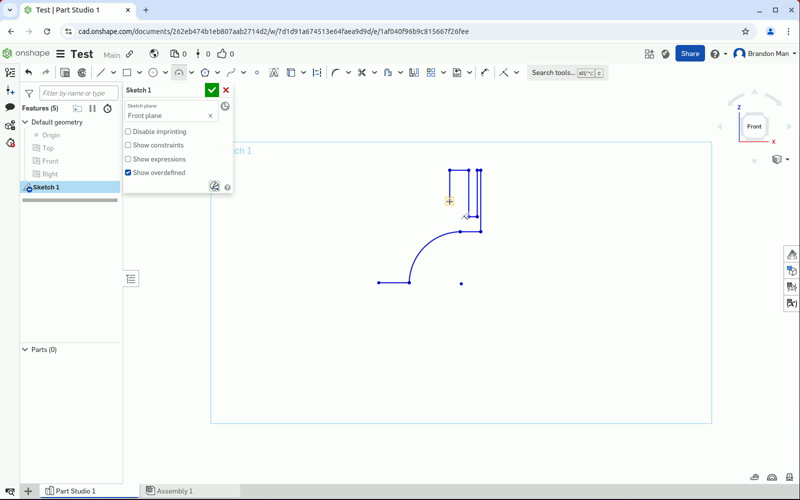
click(449, 201)
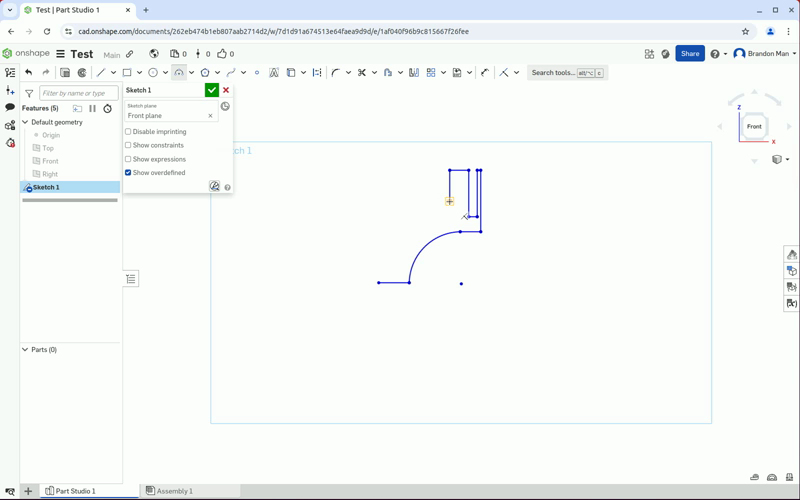
mouse_move(378, 282)
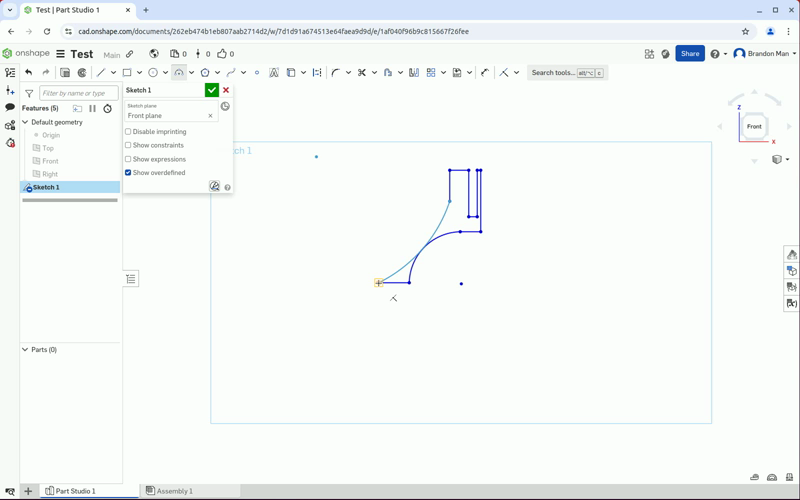
click(378, 282)
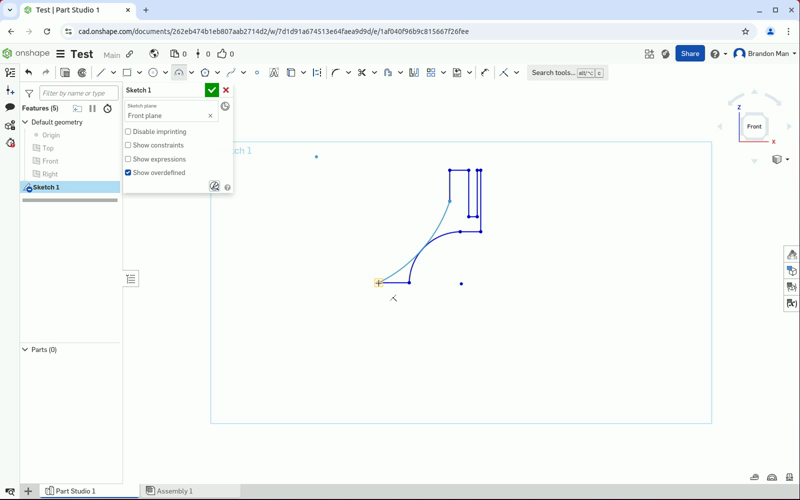
key_down(shift)
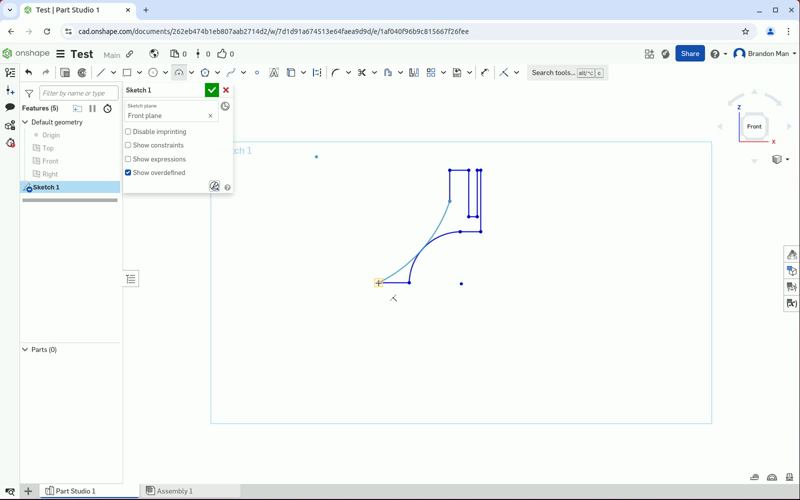
mouse_move(398, 228)
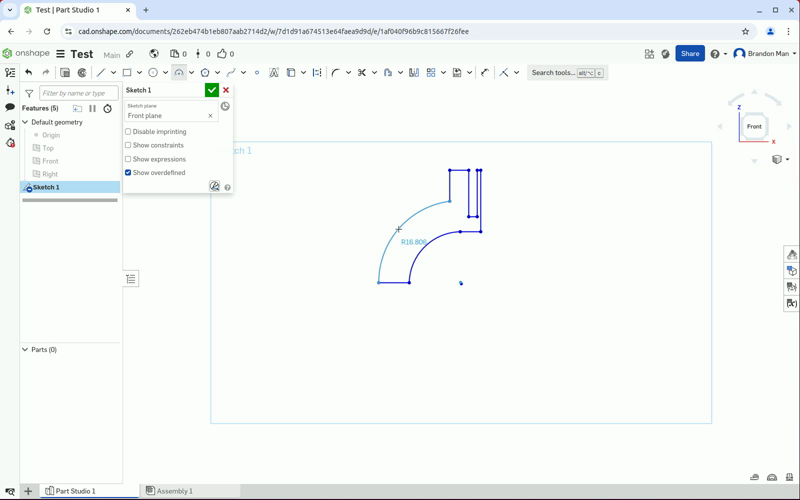
click(398, 228)
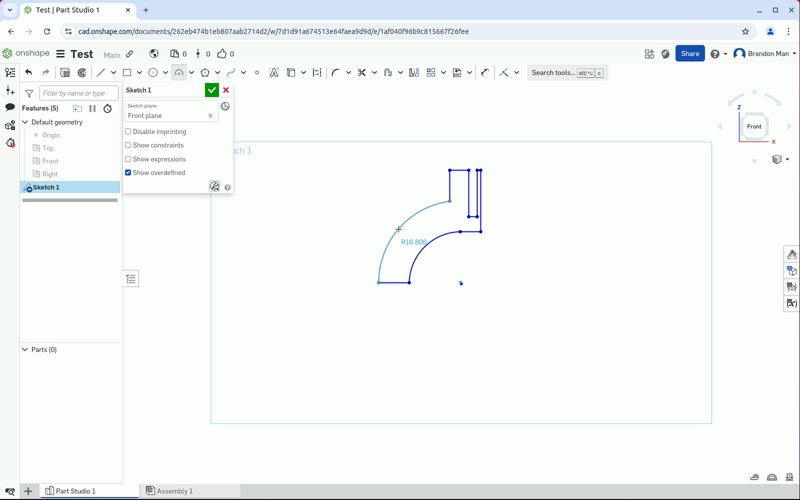
key_up(shift)
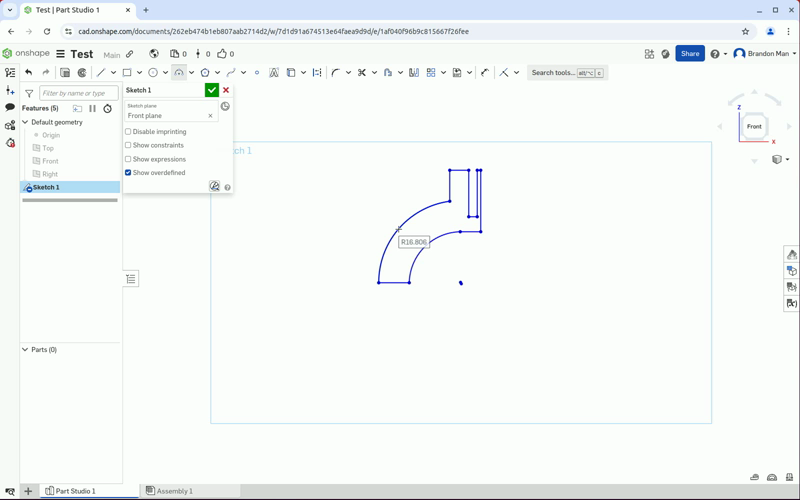
key(esc)
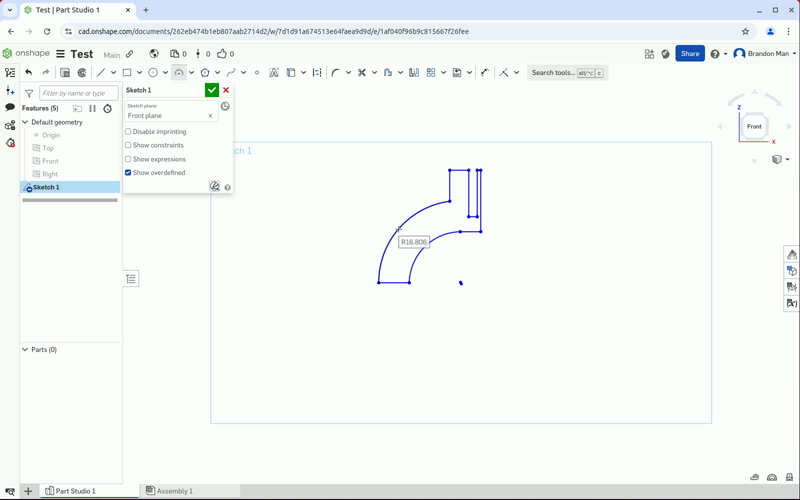
key(l)
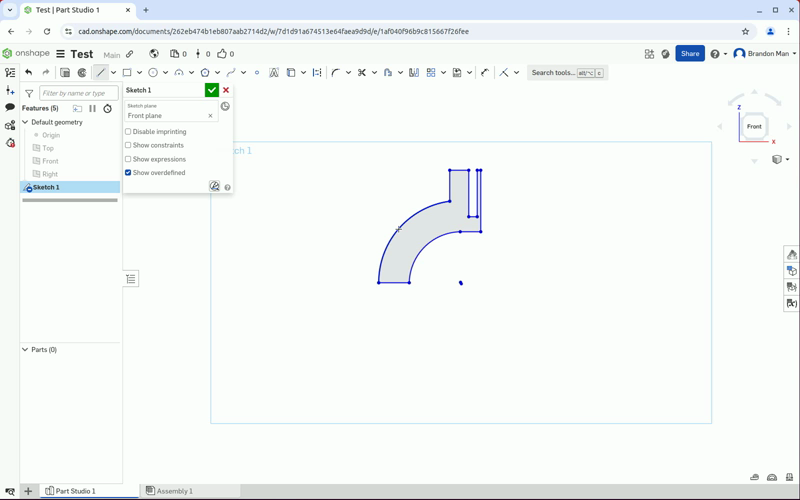
key_down(shift)
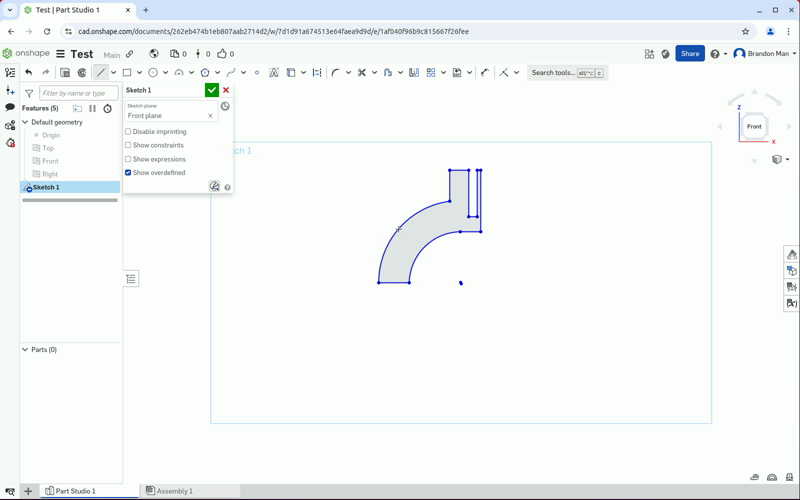
mouse_move(383, 278)
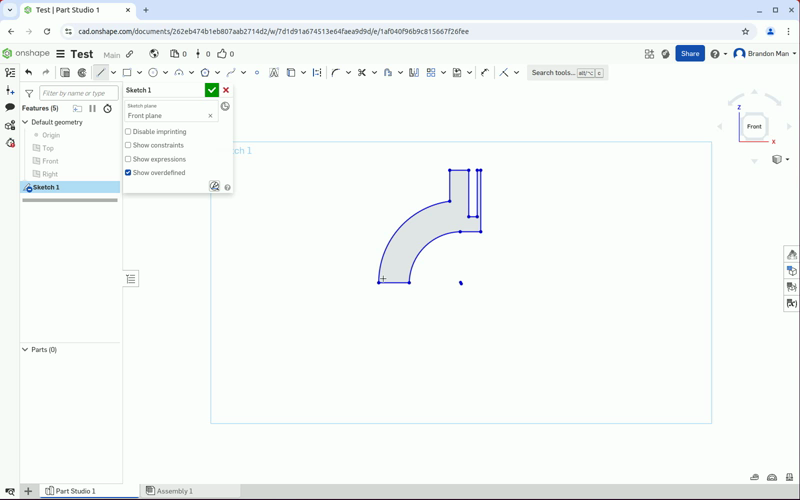
click(383, 278)
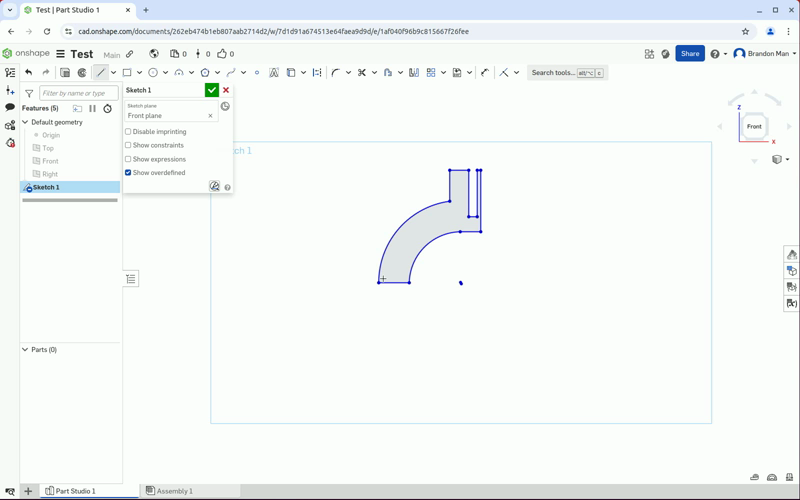
key_up(shift)
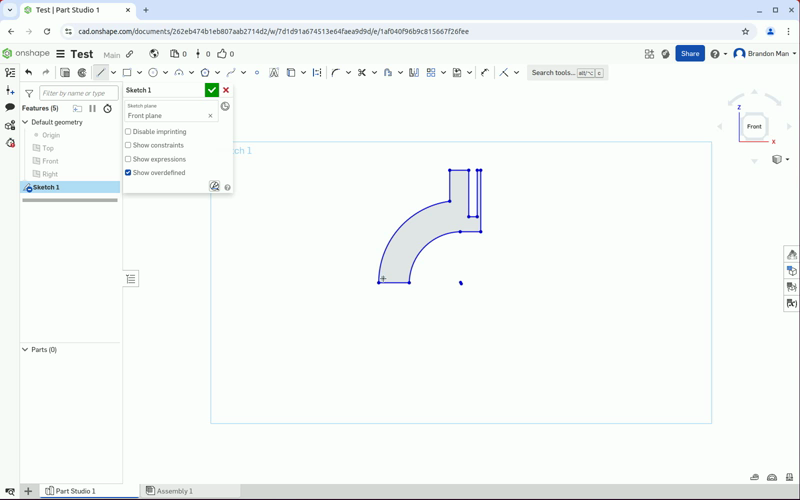
key_down(shift)
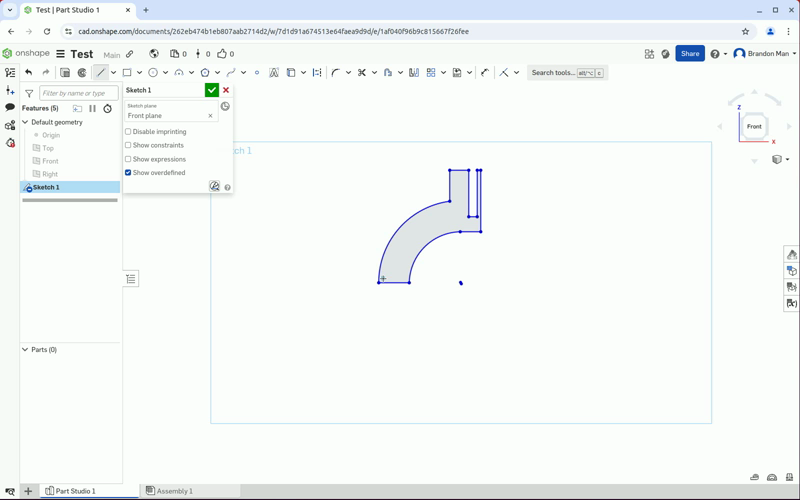
mouse_move(413, 278)
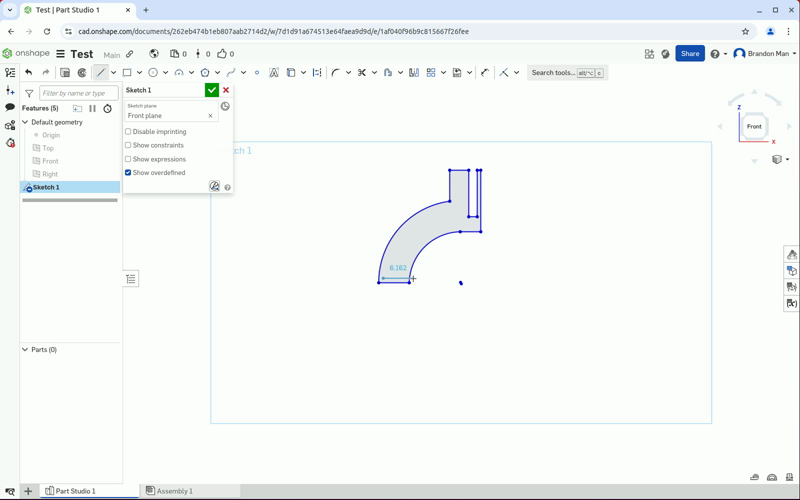
mouse_move(404, 278)
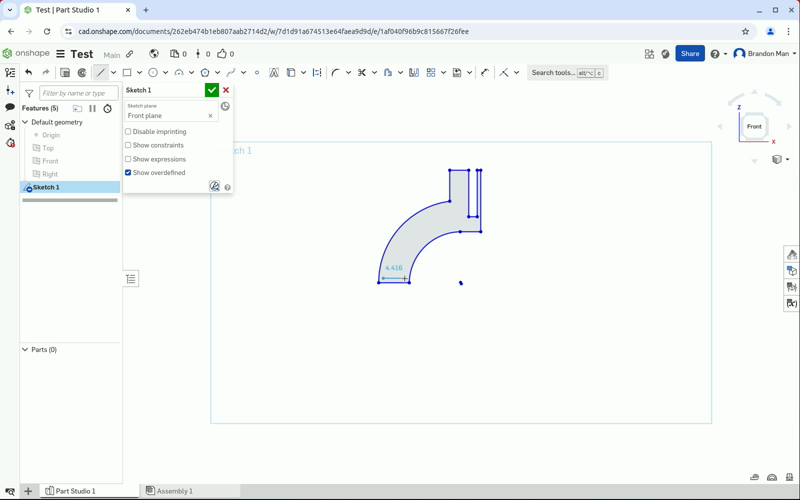
click(404, 278)
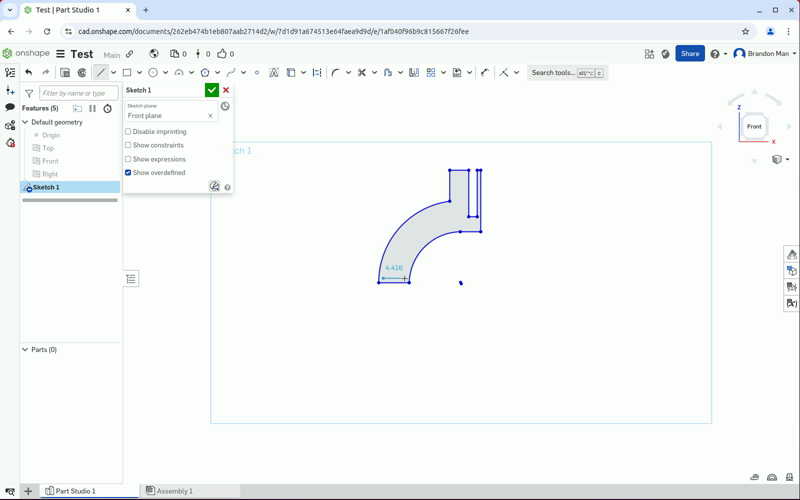
key_up(shift)
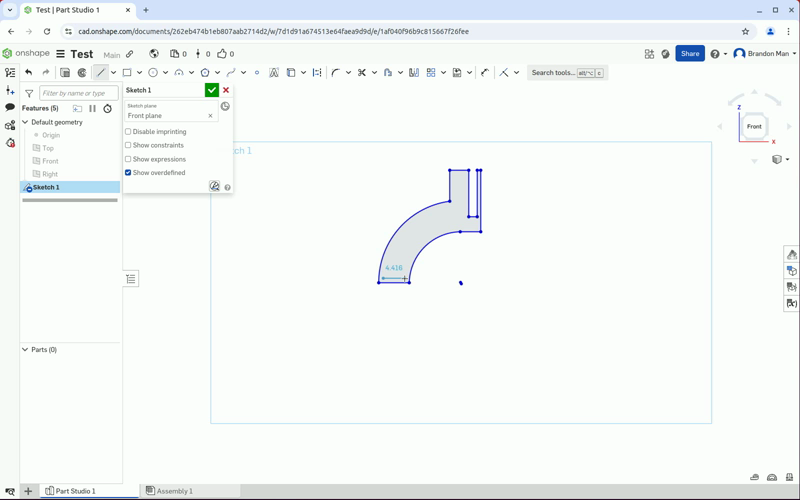
key(esc)
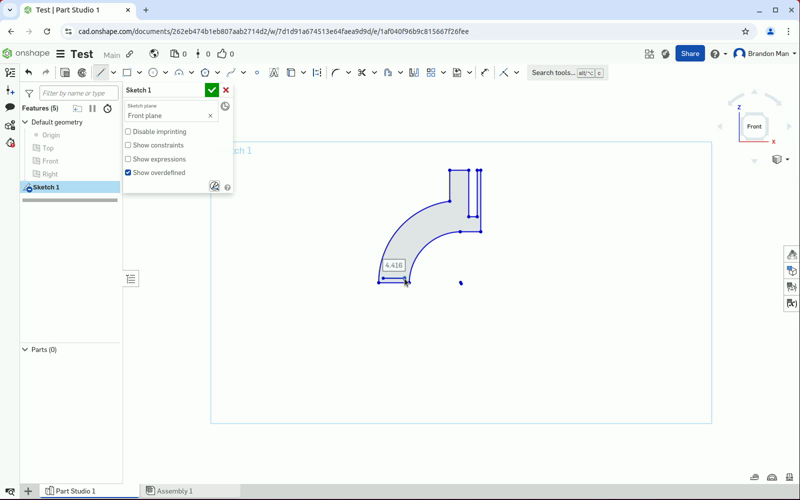
key(a)
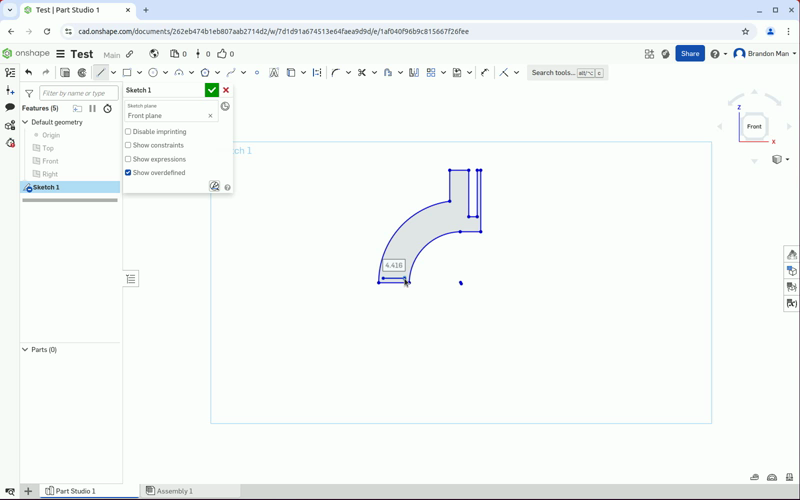
mouse_move(404, 278)
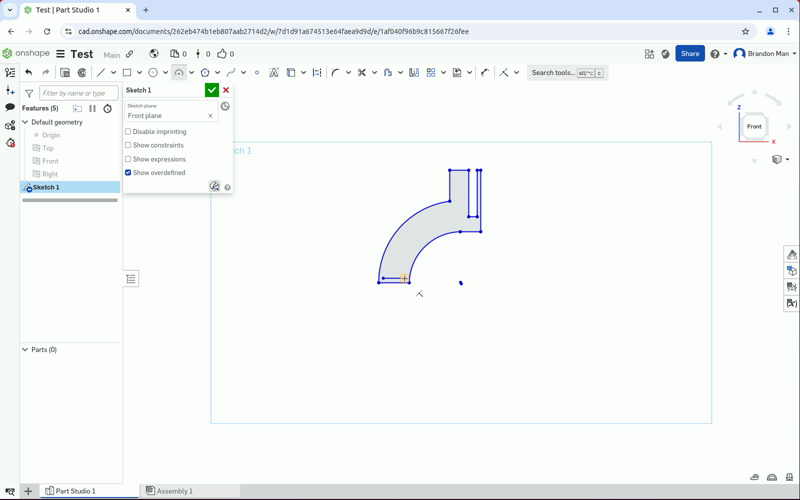
click(404, 278)
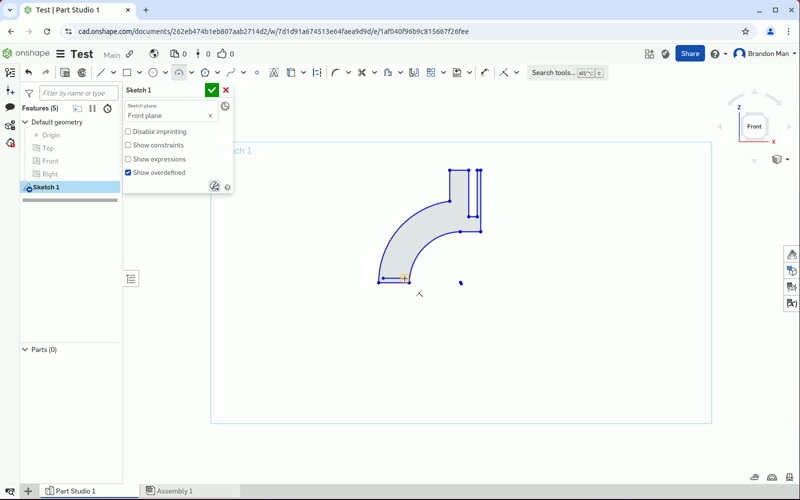
key_down(shift)
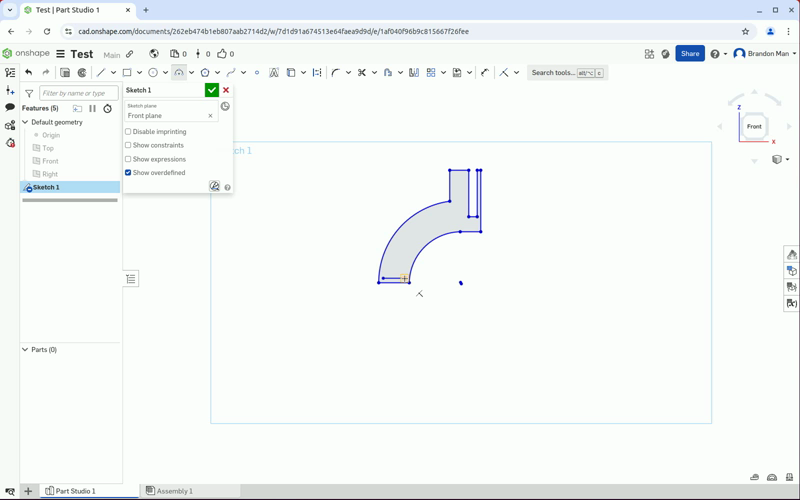
mouse_move(449, 227)
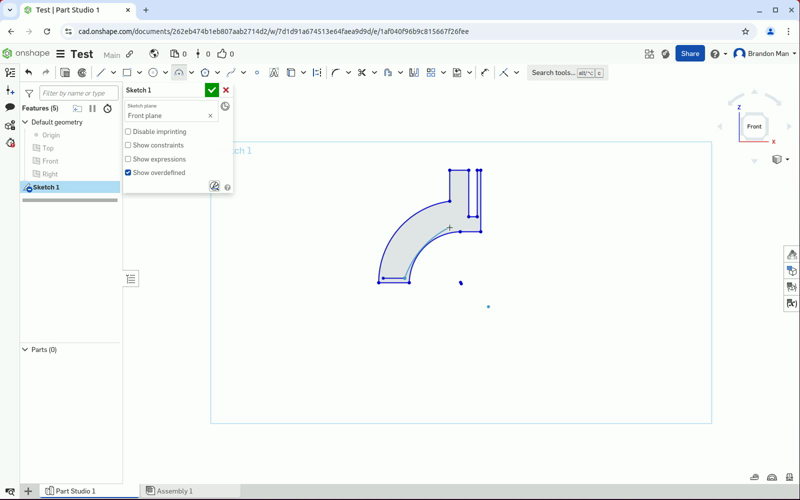
click(449, 227)
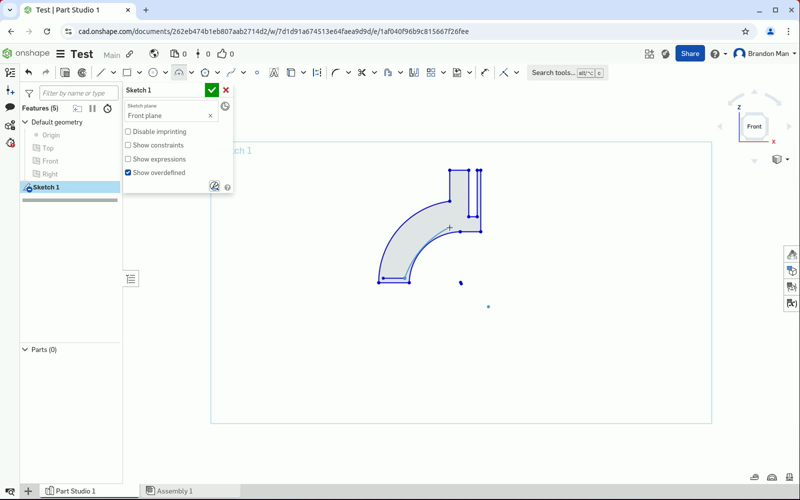
mouse_move(418, 245)
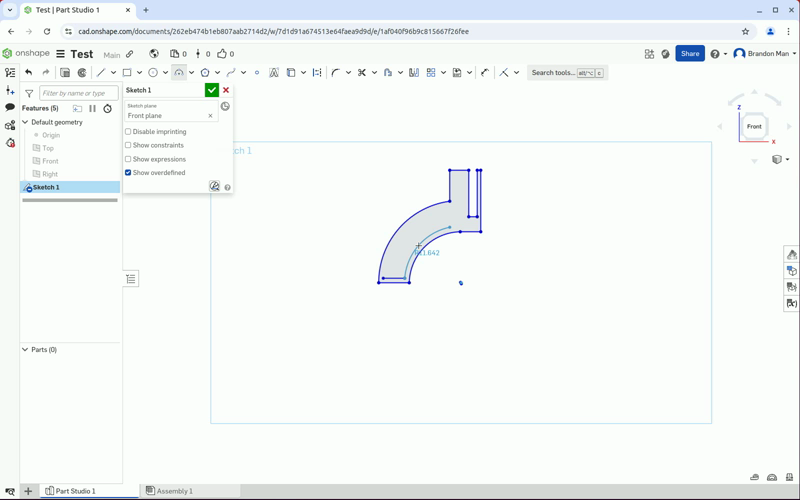
click(418, 245)
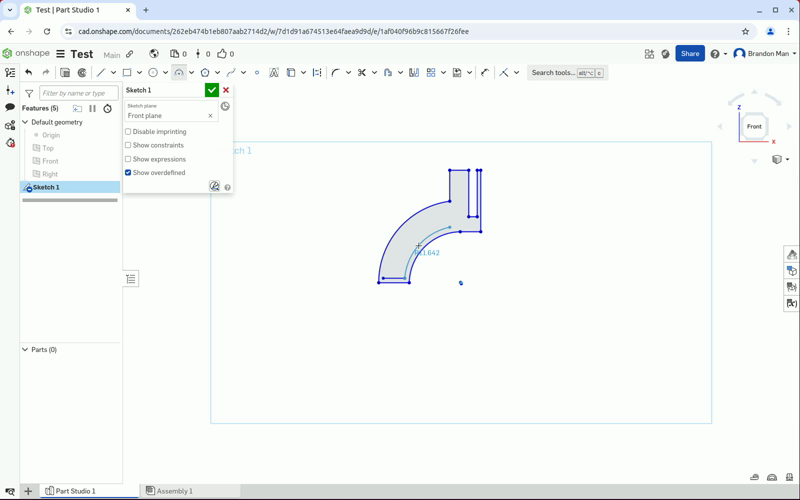
key_up(shift)
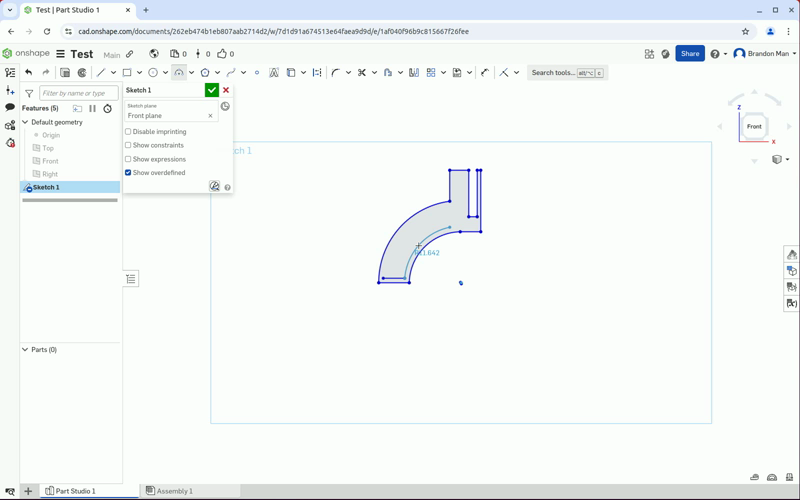
mouse_move(449, 227)
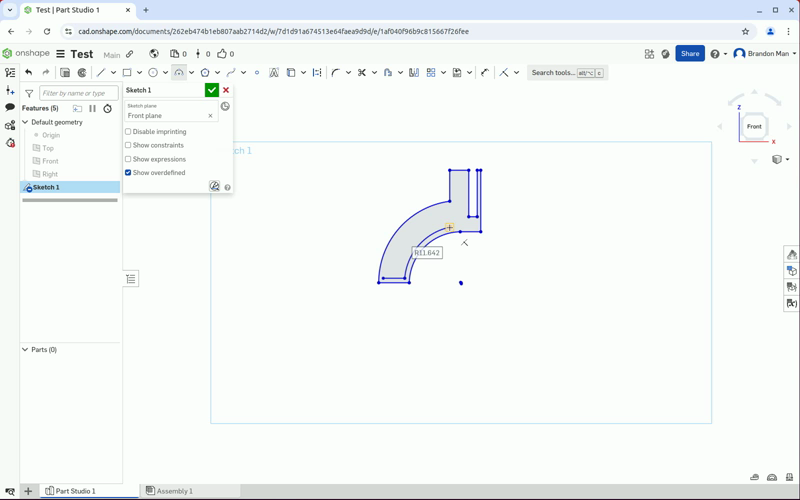
click(449, 227)
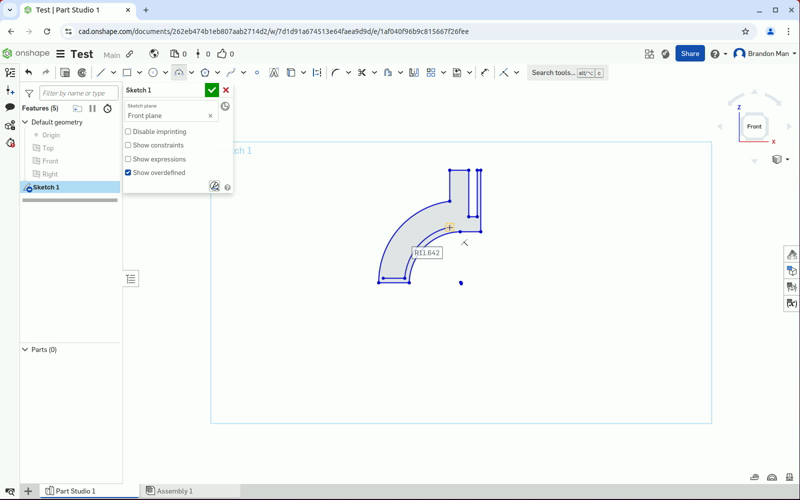
key_down(shift)
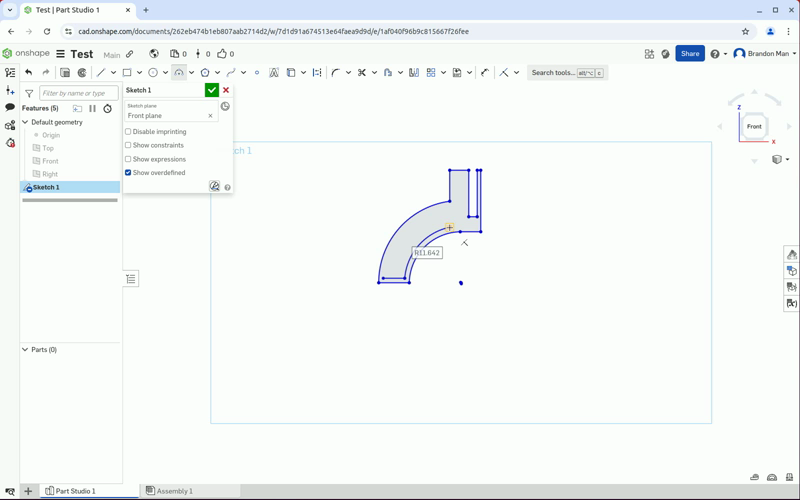
mouse_move(449, 209)
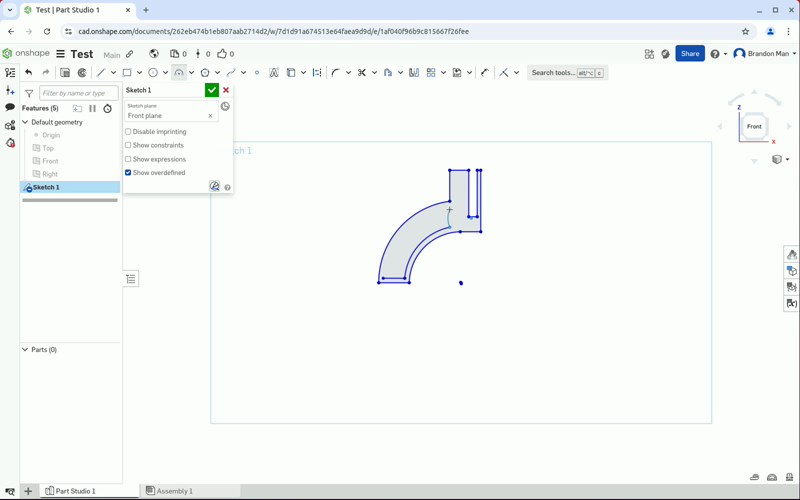
click(449, 209)
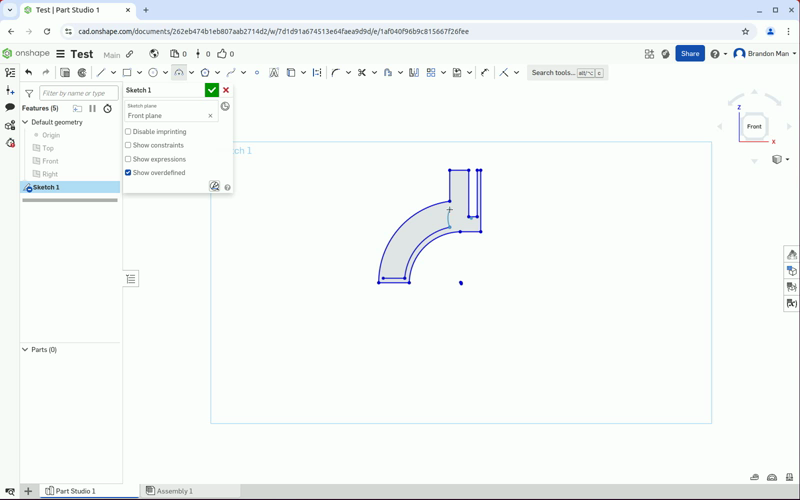
mouse_move(455, 218)
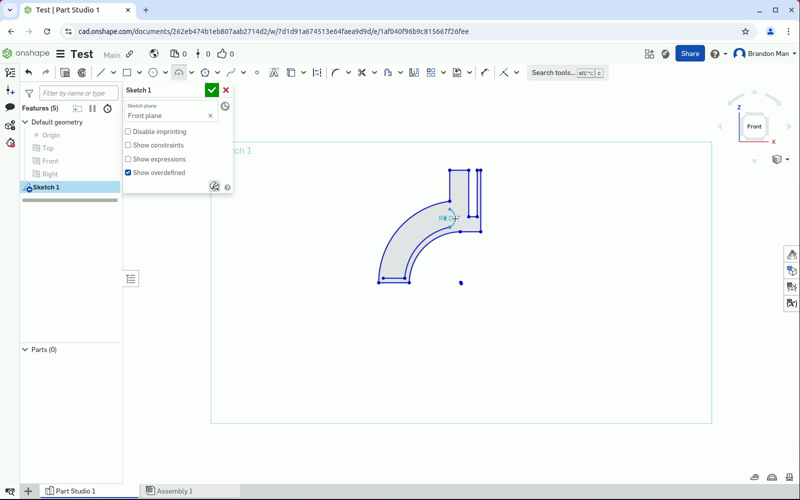
click(455, 218)
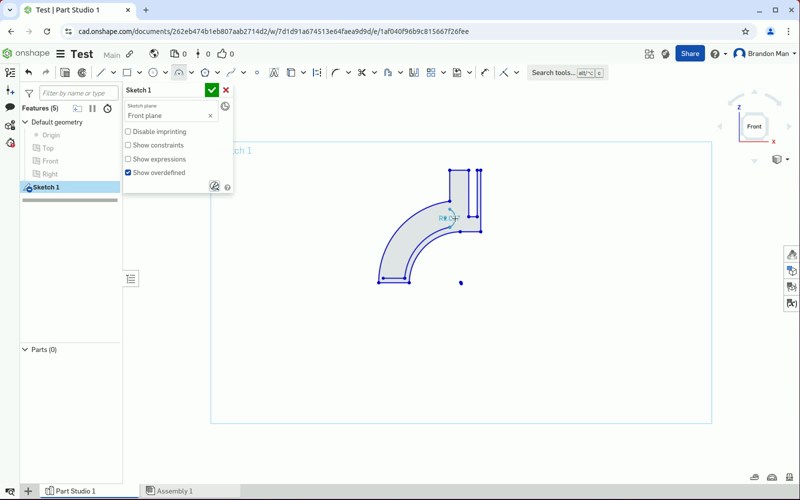
key_up(shift)
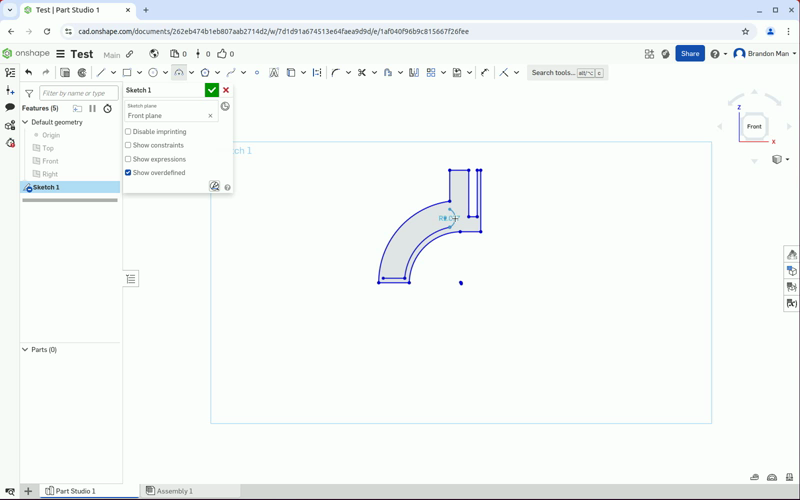
key(esc)
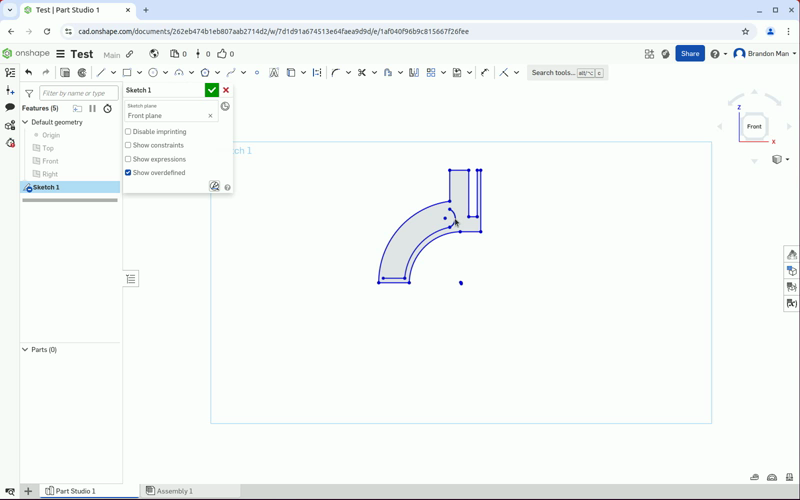
key(l)
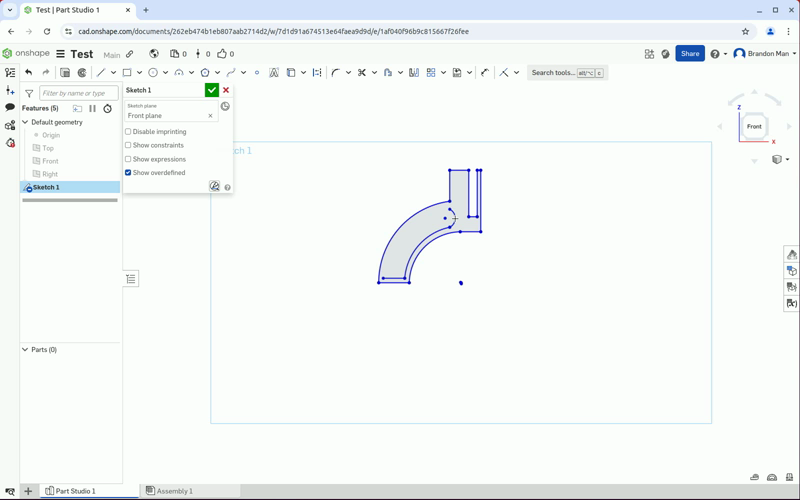
mouse_move(449, 209)
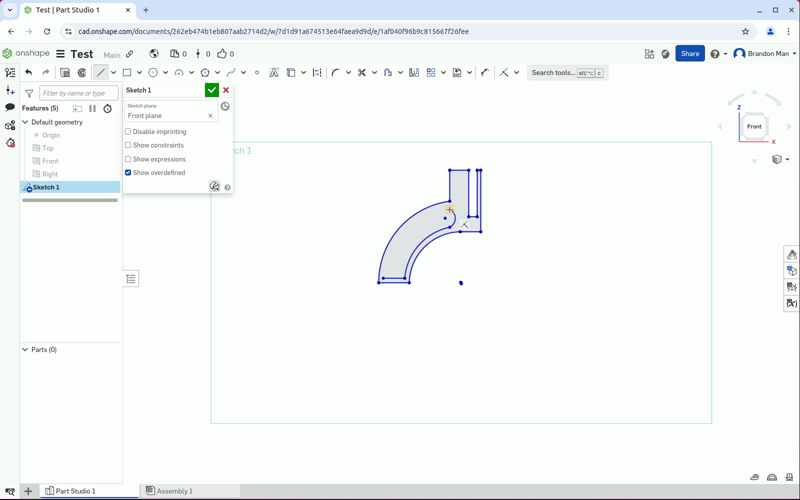
click(449, 209)
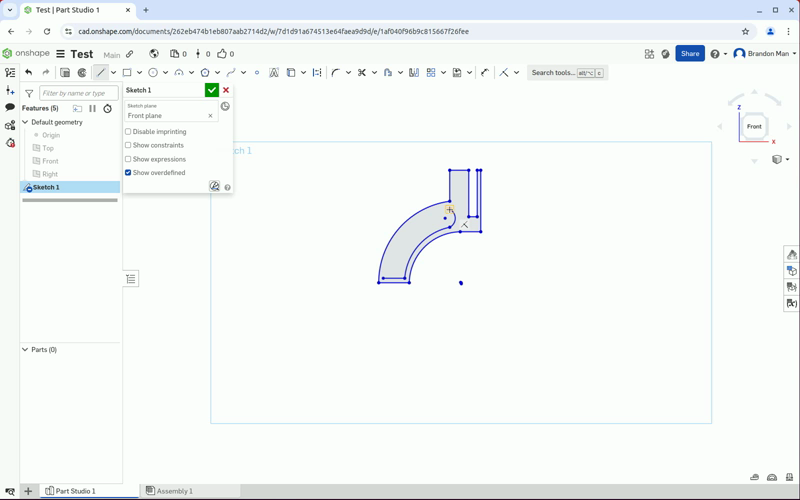
key_down(shift)
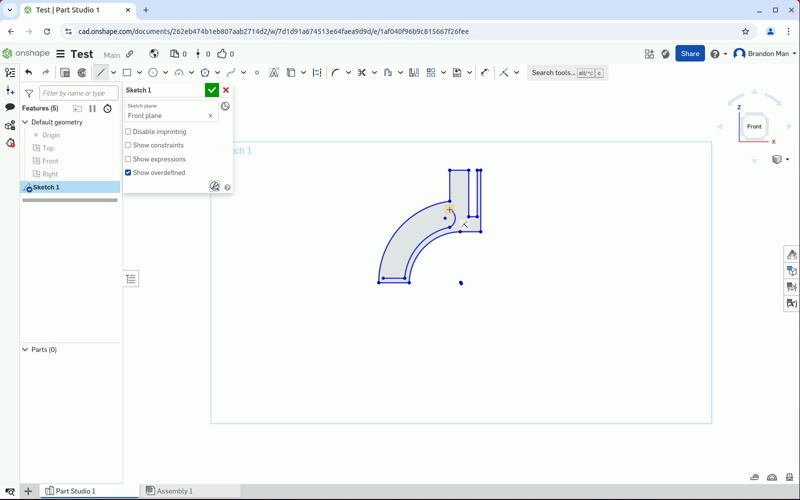
mouse_move(479, 209)
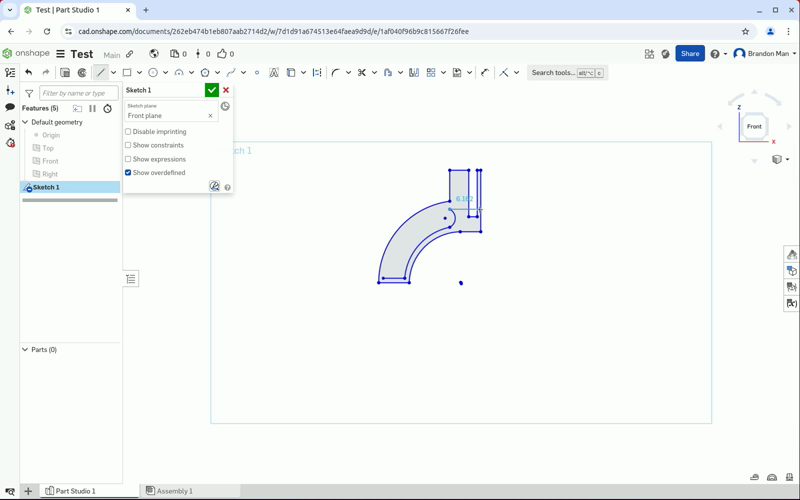
mouse_move(449, 207)
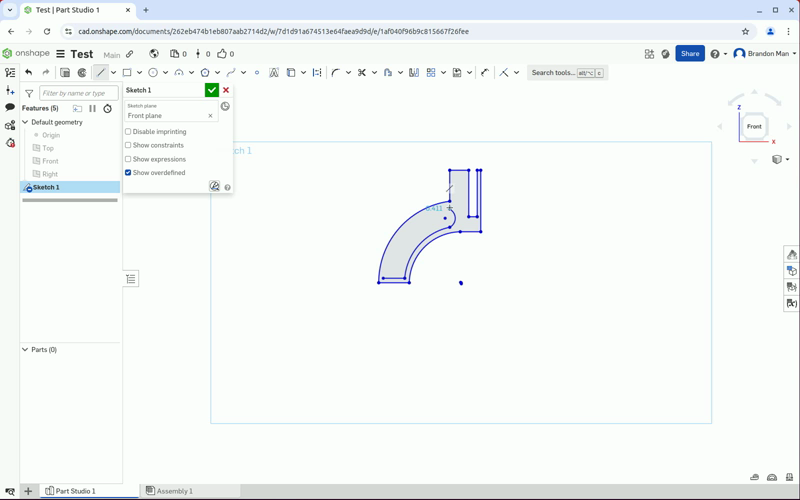
scroll(6)
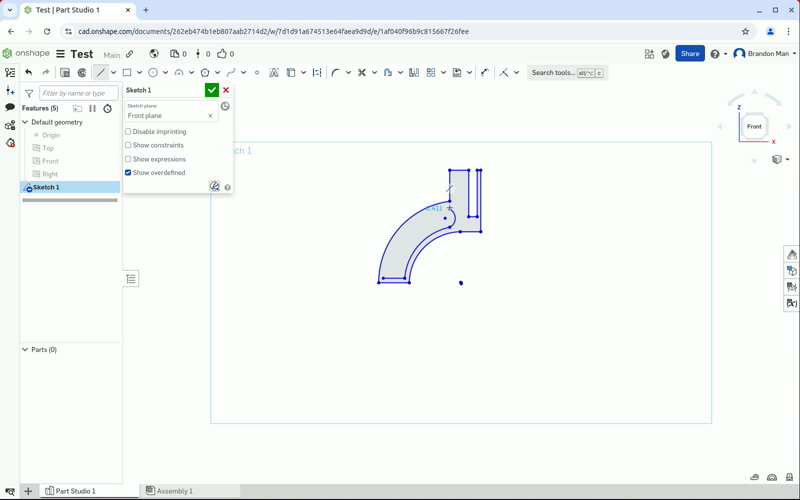
scroll(6)
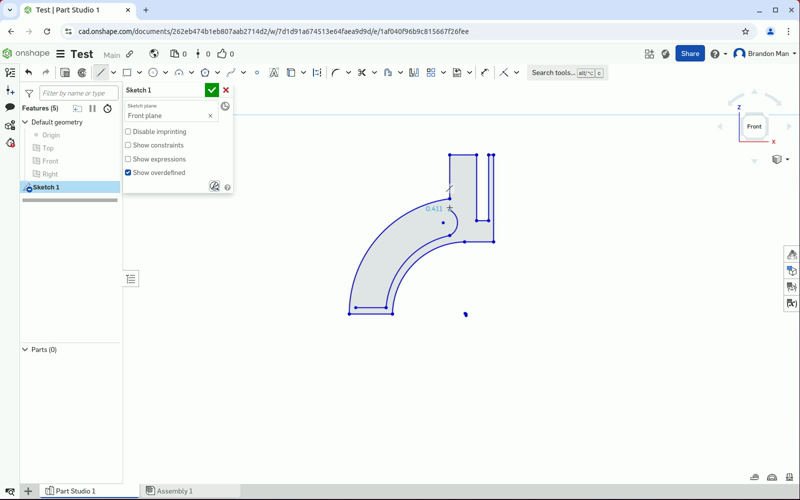
scroll(6)
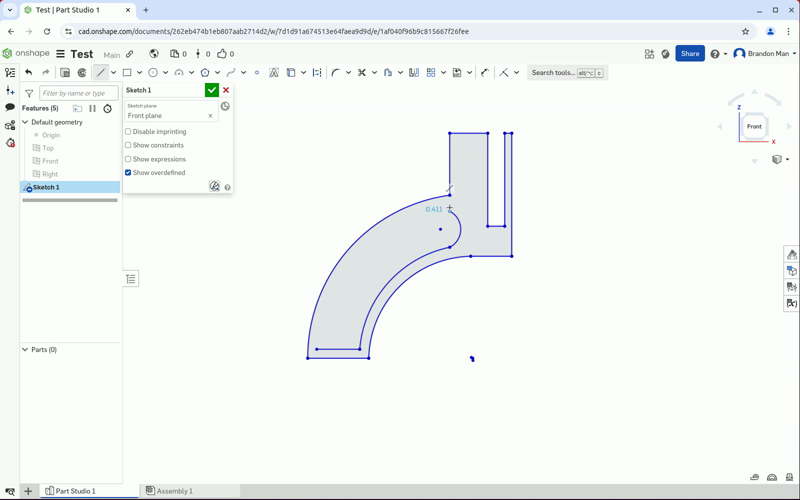
scroll(6)
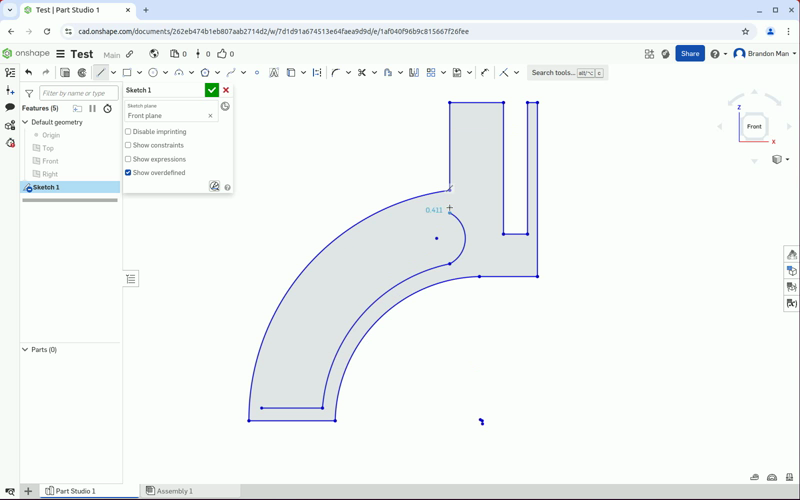
scroll(6)
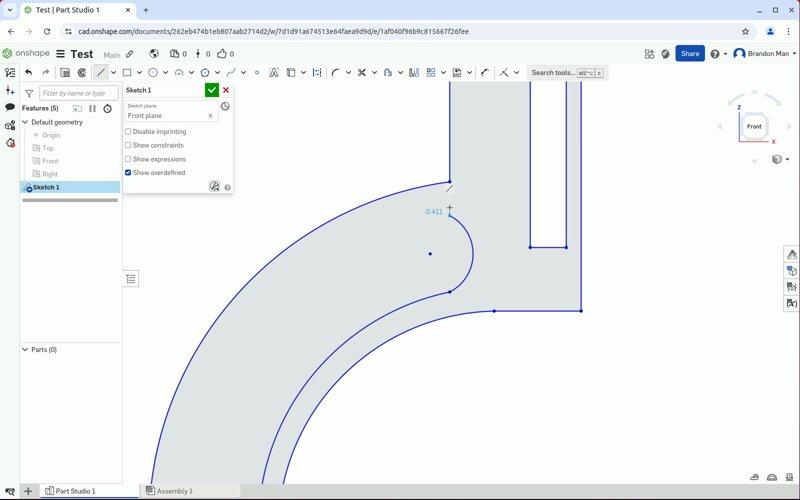
scroll(6)
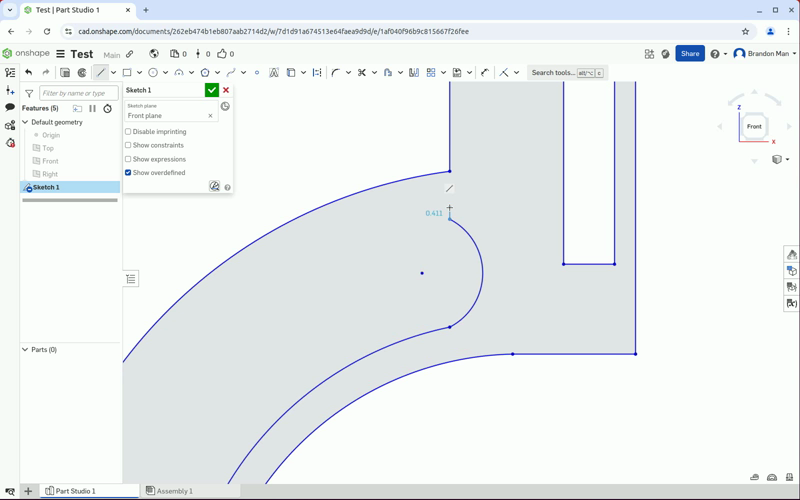
scroll(6)
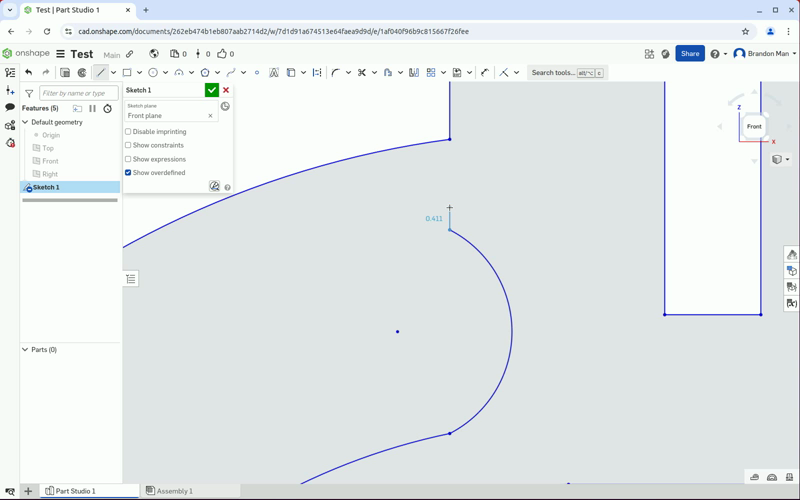
click(449, 207)
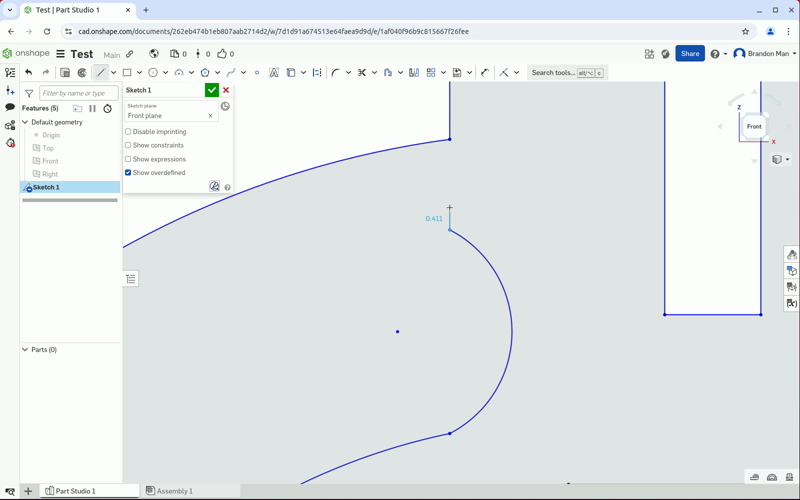
scroll(-6)
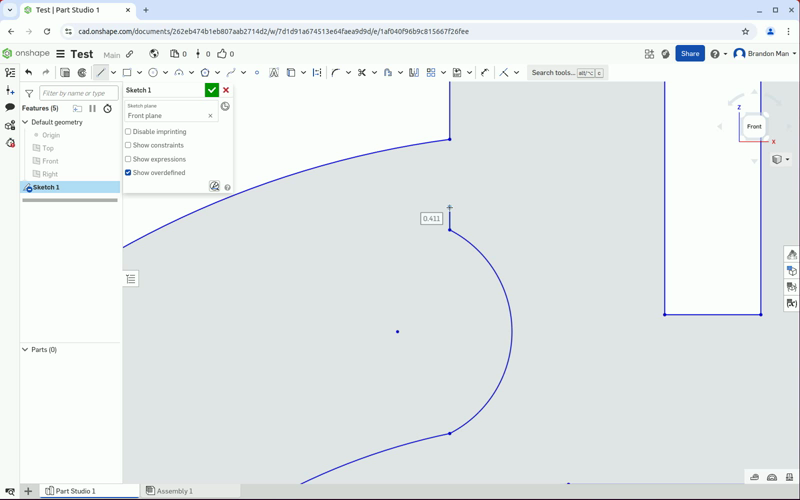
scroll(-6)
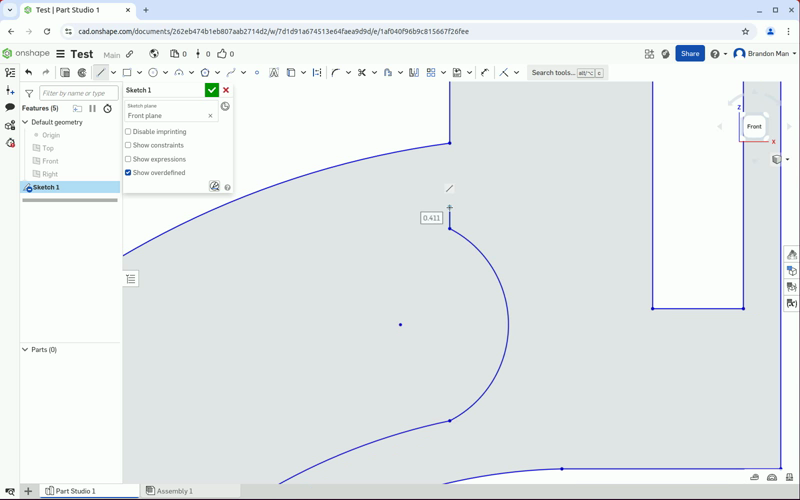
scroll(-6)
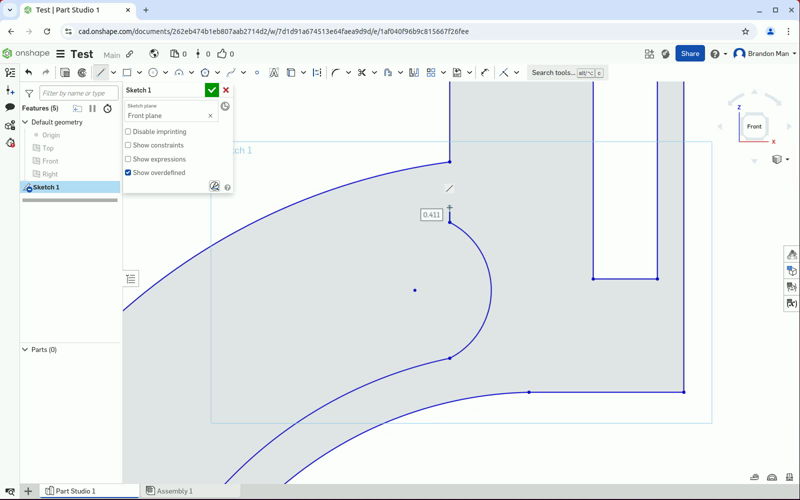
scroll(-6)
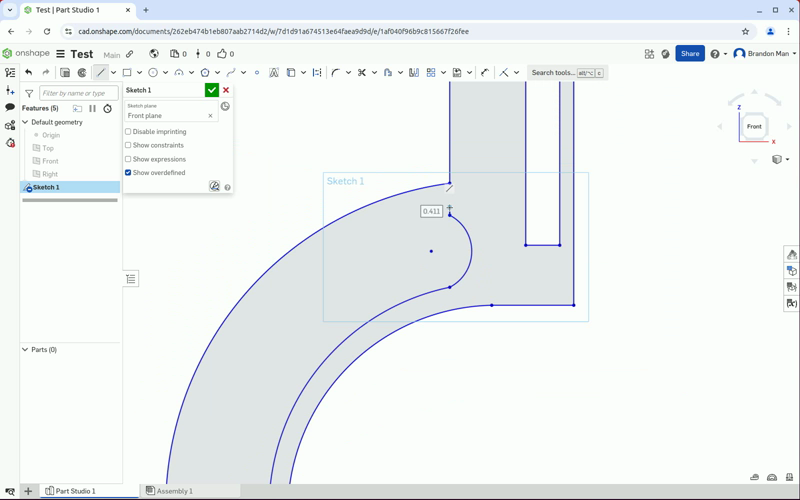
scroll(-6)
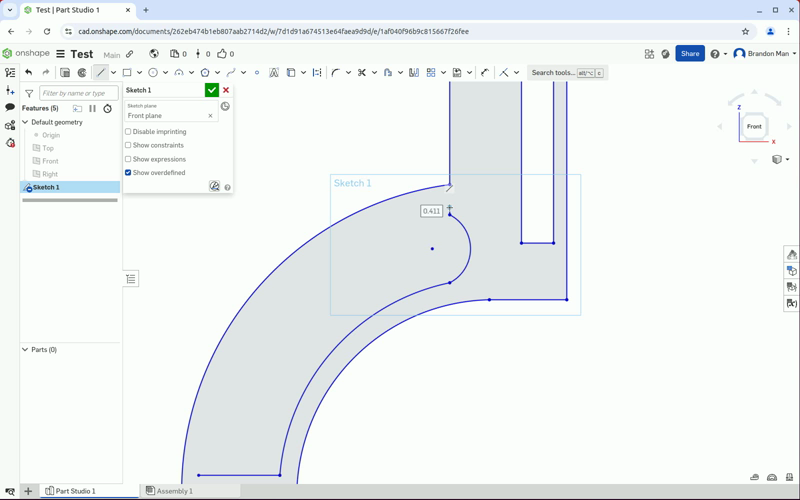
scroll(-6)
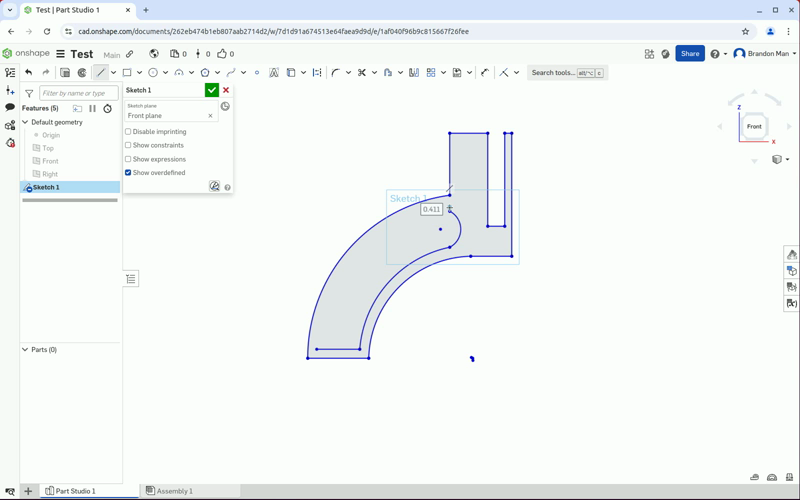
scroll(-6)
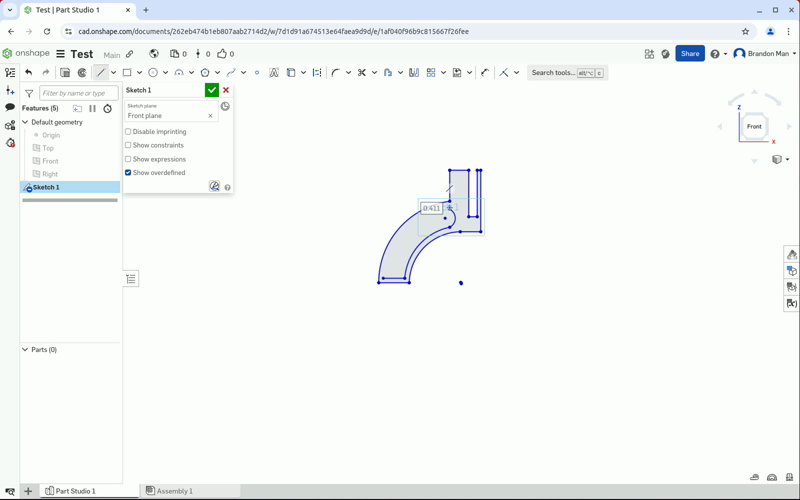
key_up(shift)
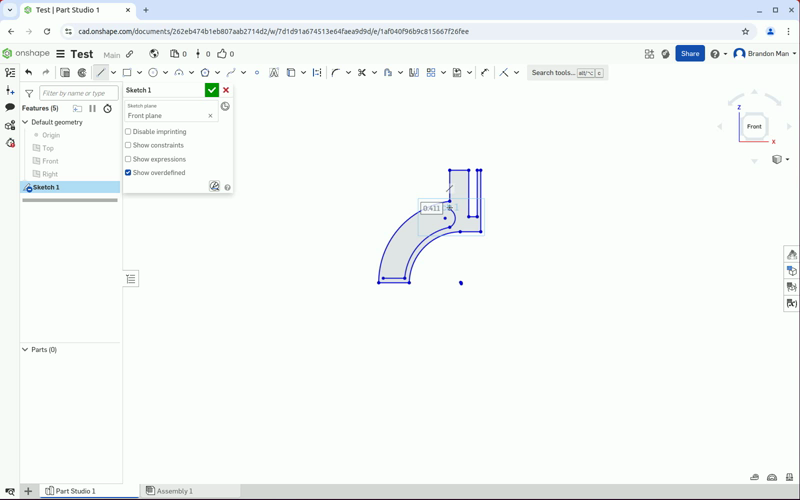
key(esc)
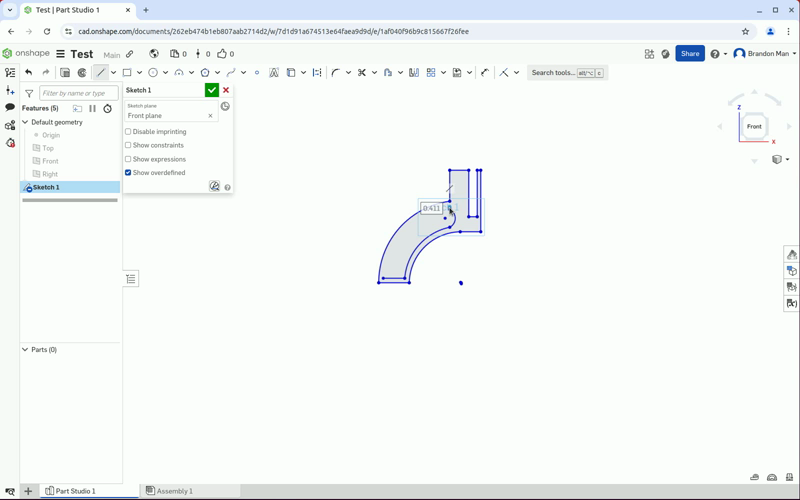
key(a)
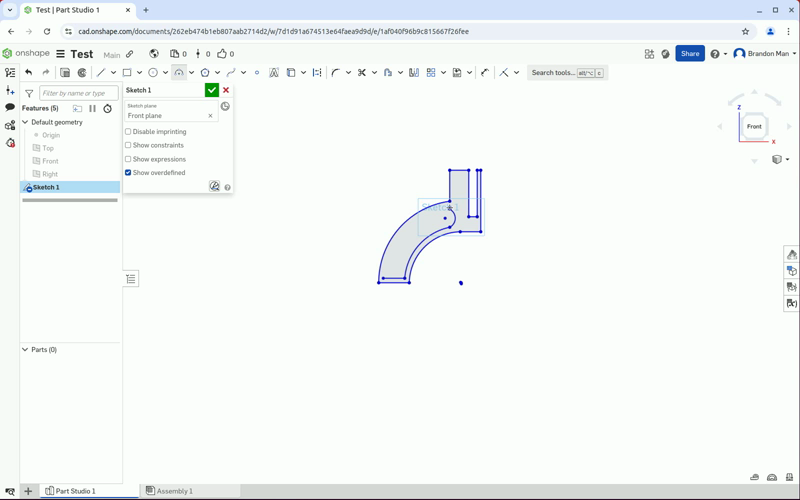
mouse_move(449, 207)
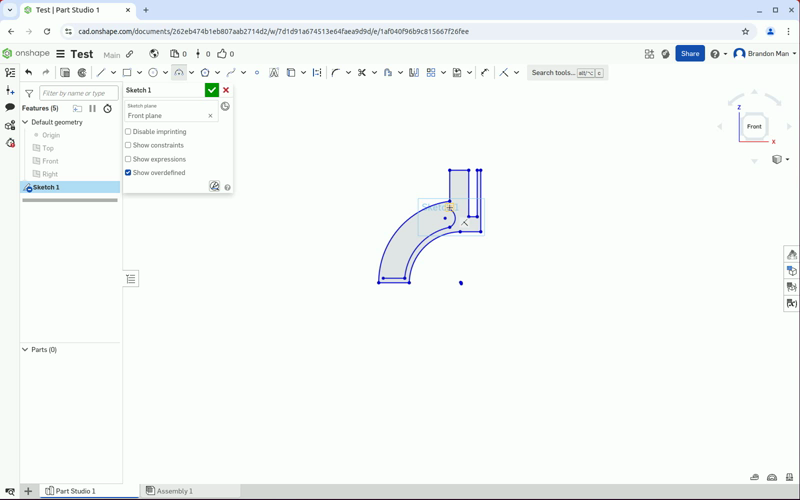
scroll(6)
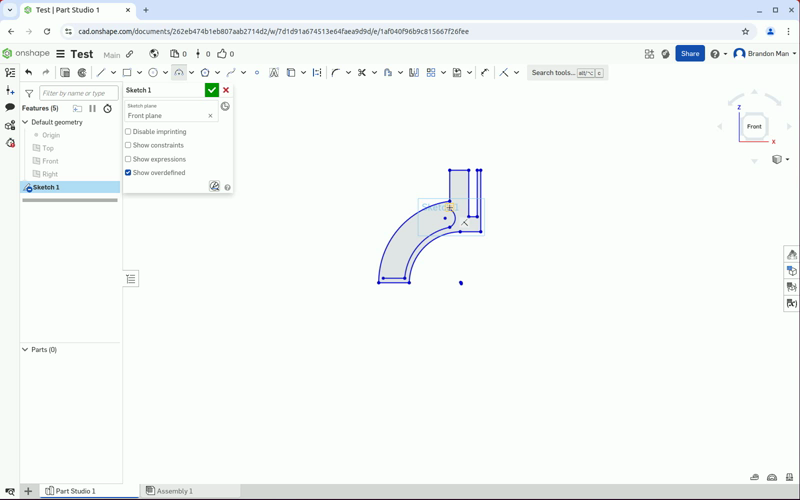
scroll(6)
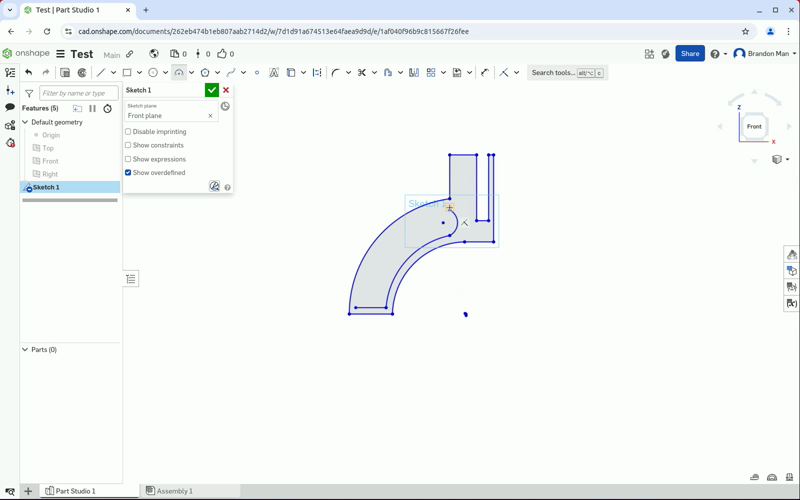
scroll(6)
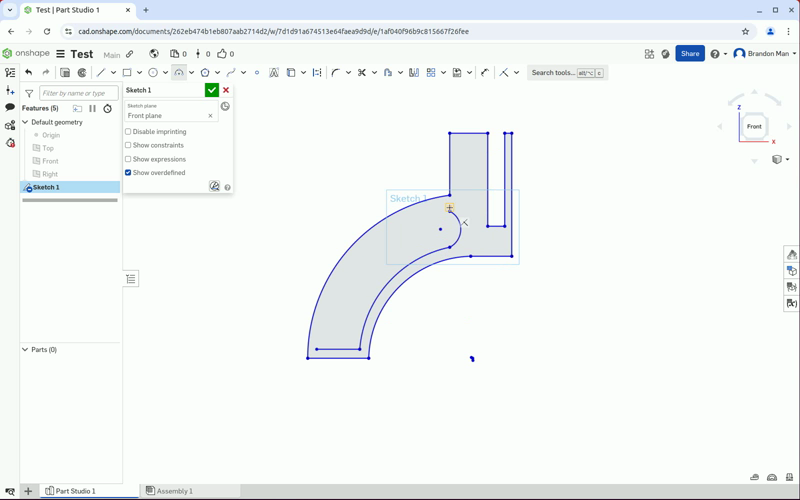
scroll(6)
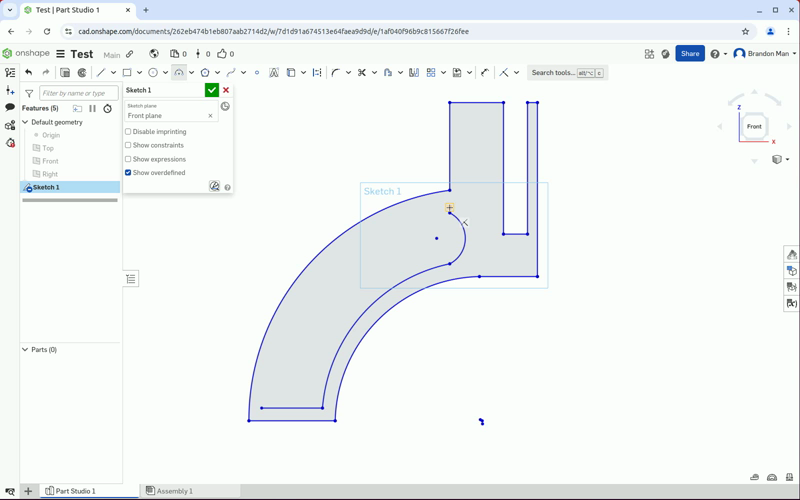
scroll(6)
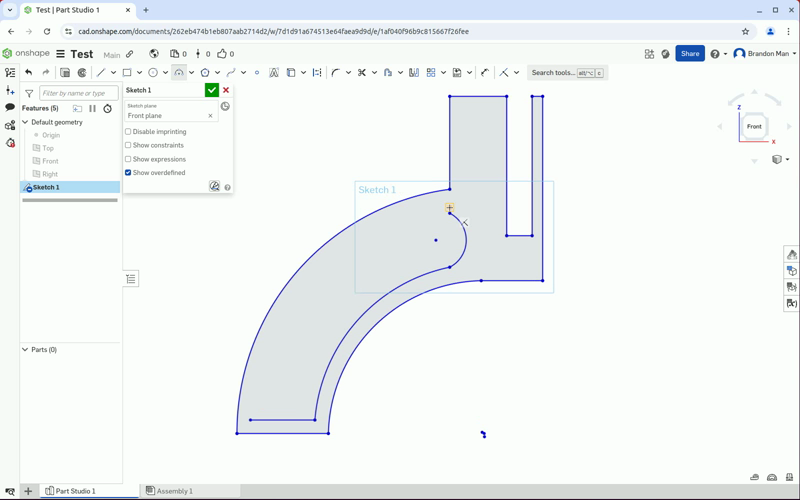
scroll(6)
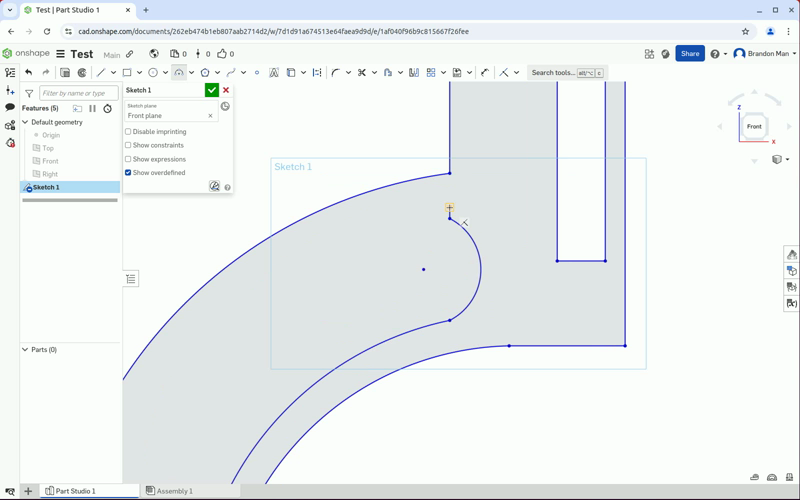
scroll(6)
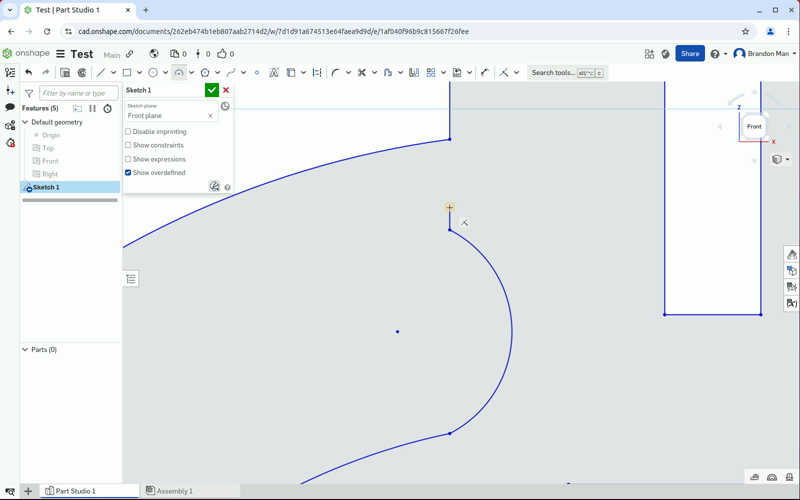
click(449, 207)
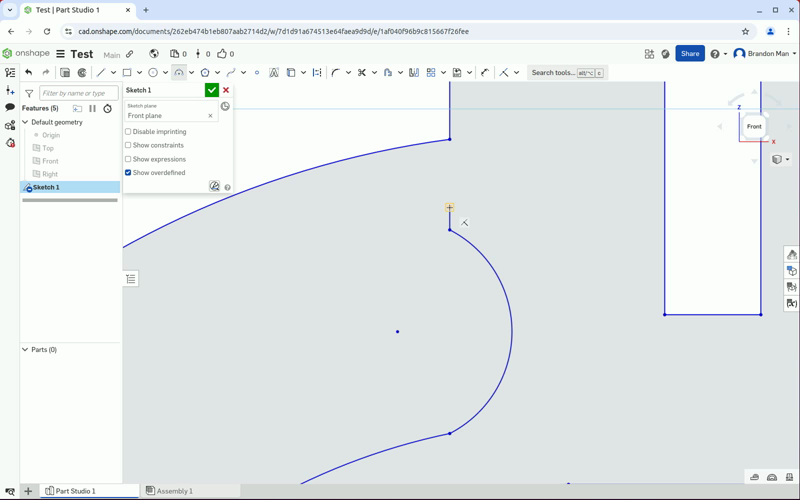
scroll(-6)
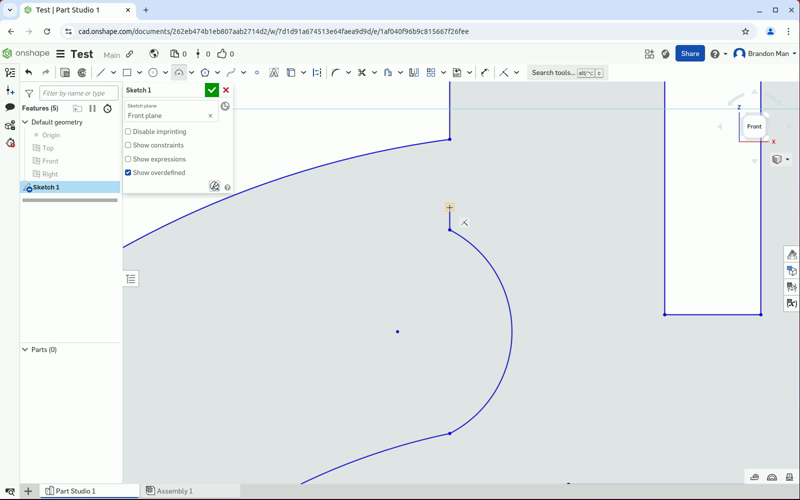
scroll(-6)
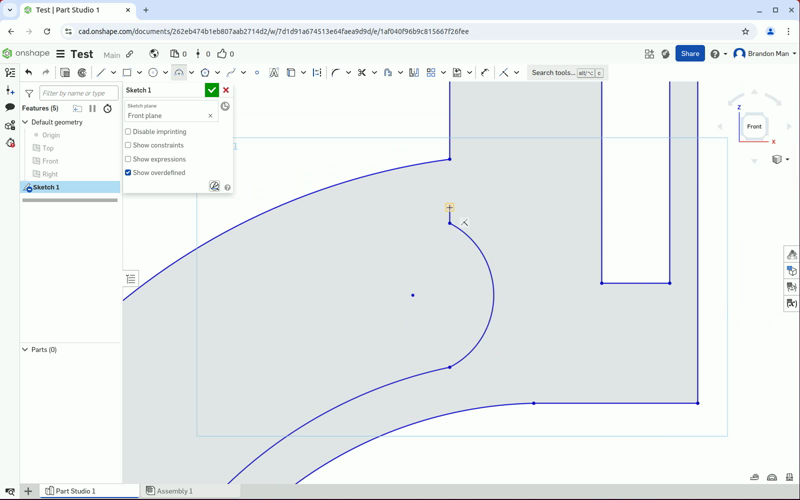
scroll(-6)
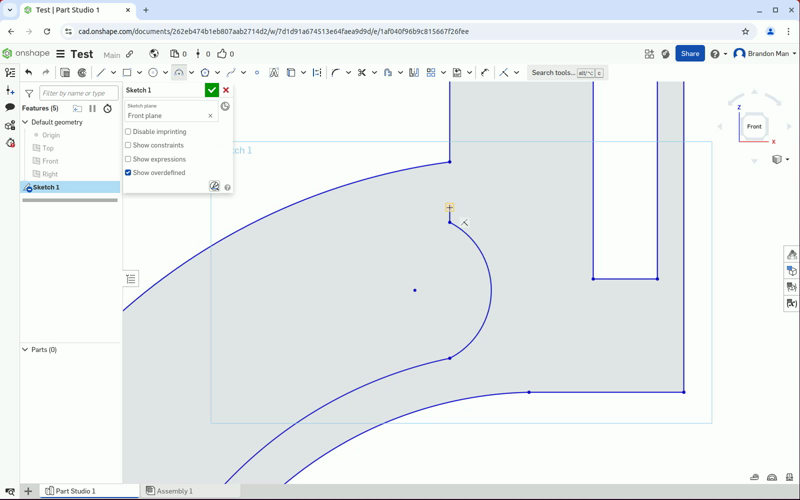
scroll(-6)
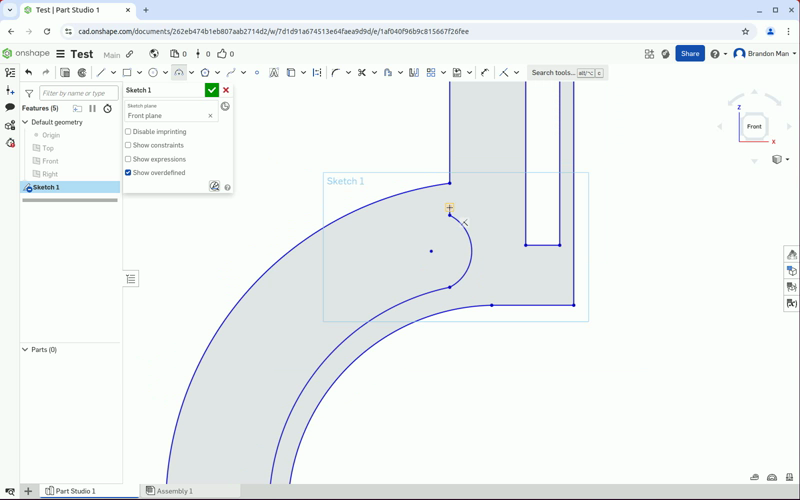
scroll(-6)
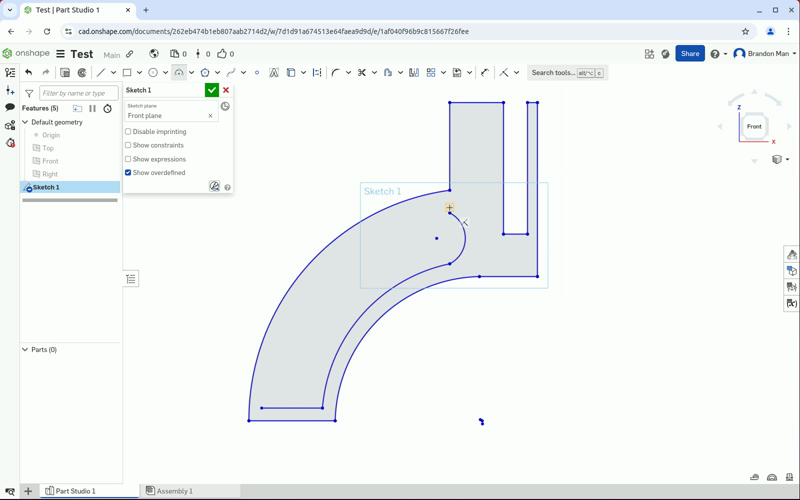
scroll(-6)
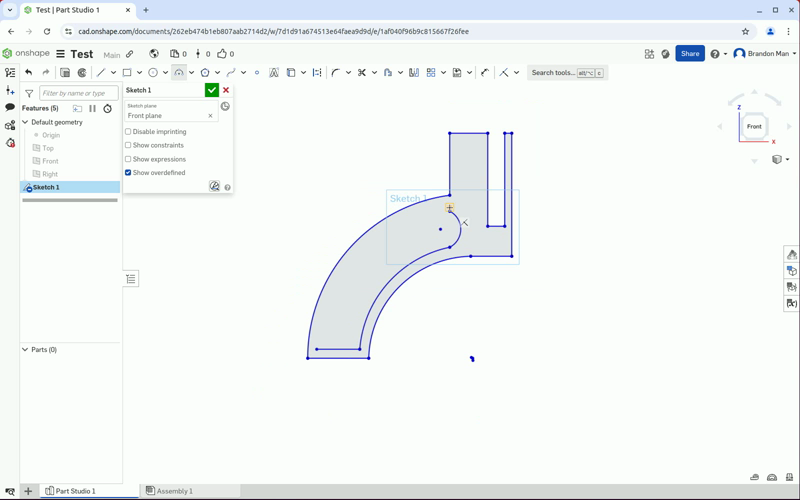
scroll(-6)
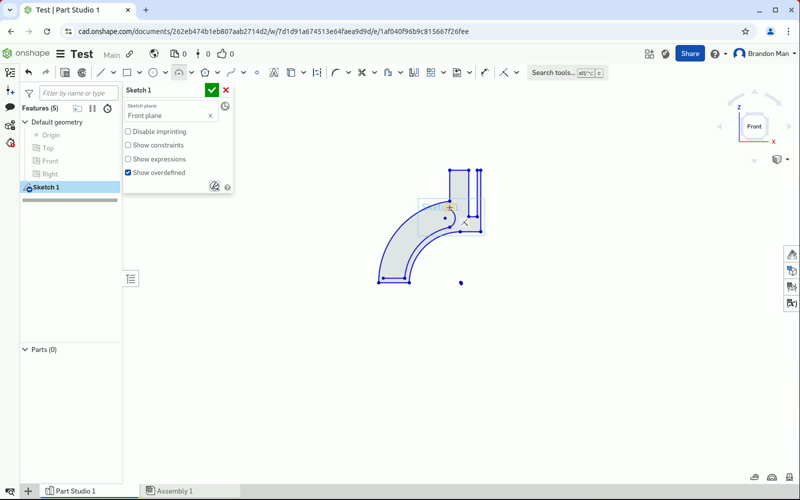
mouse_move(383, 278)
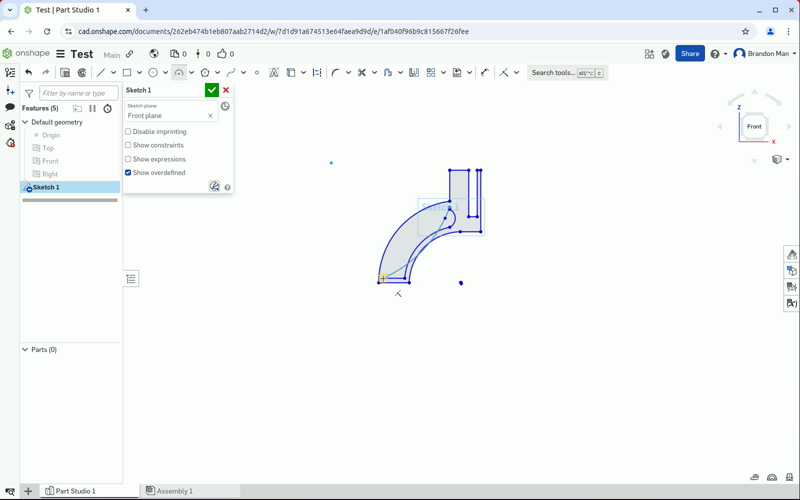
click(383, 278)
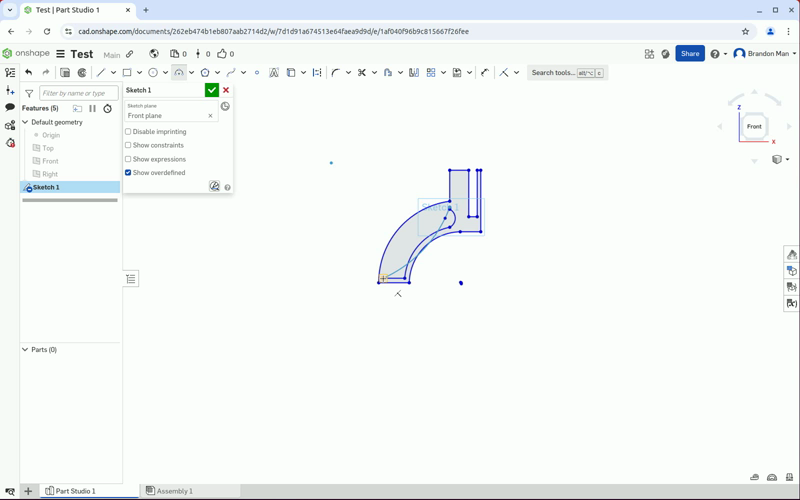
key_down(shift)
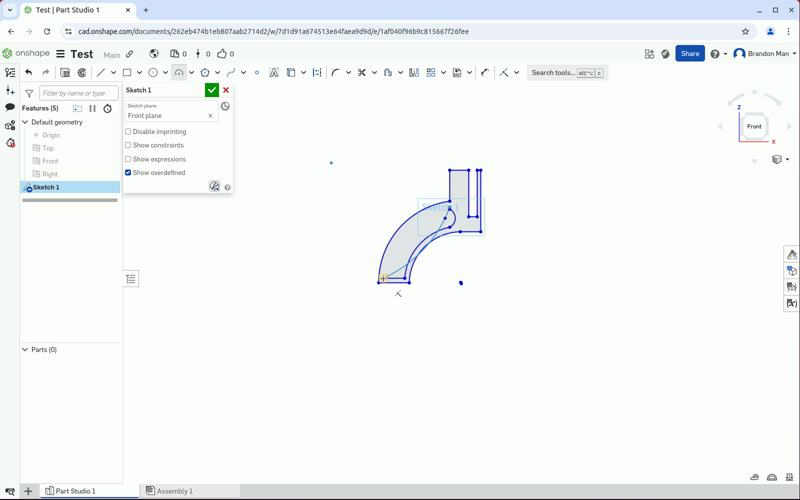
mouse_move(403, 230)
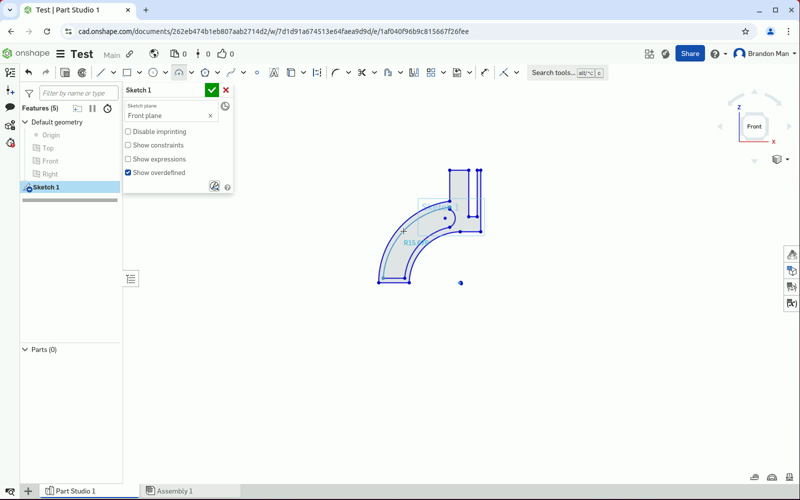
click(403, 230)
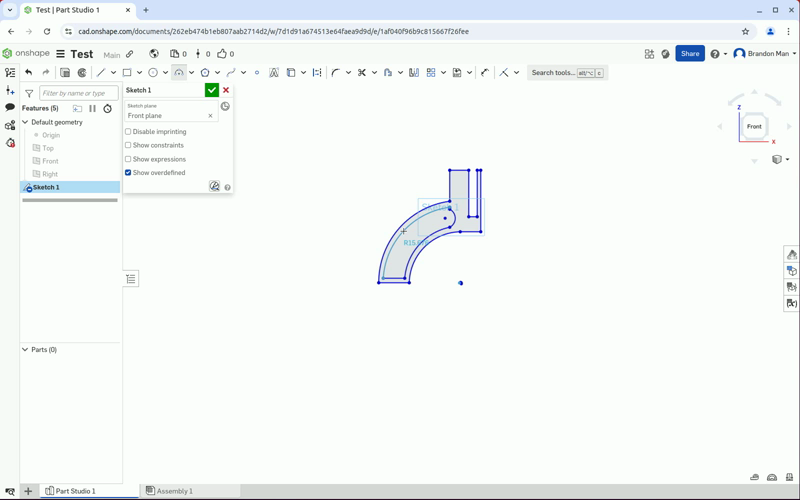
key_up(shift)
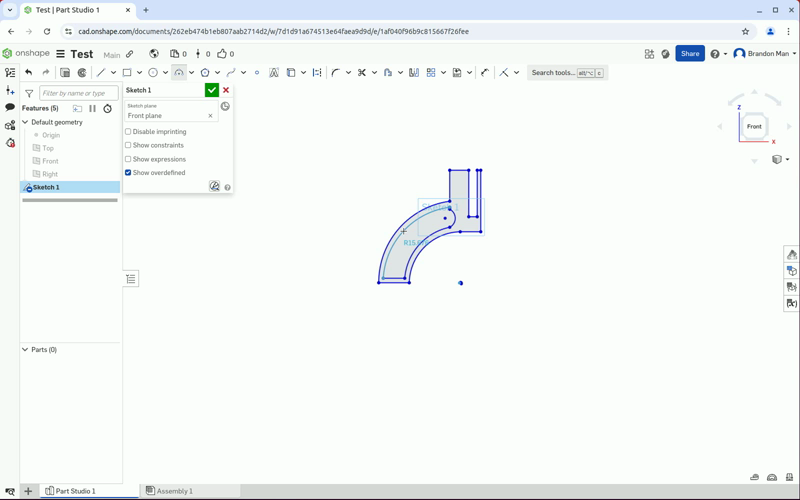
key(esc)
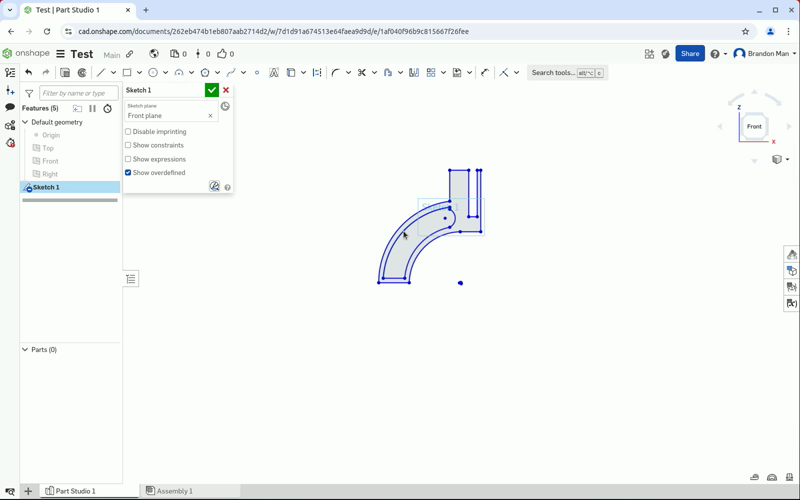
mouse_move(466, 183)
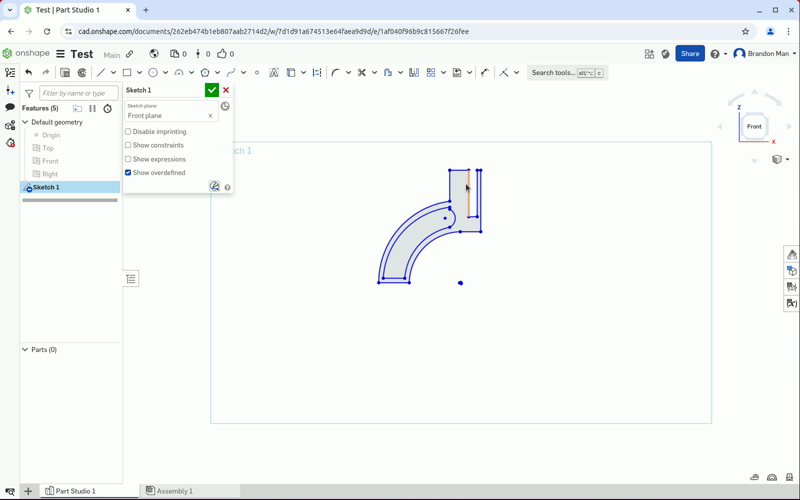
click(466, 183)
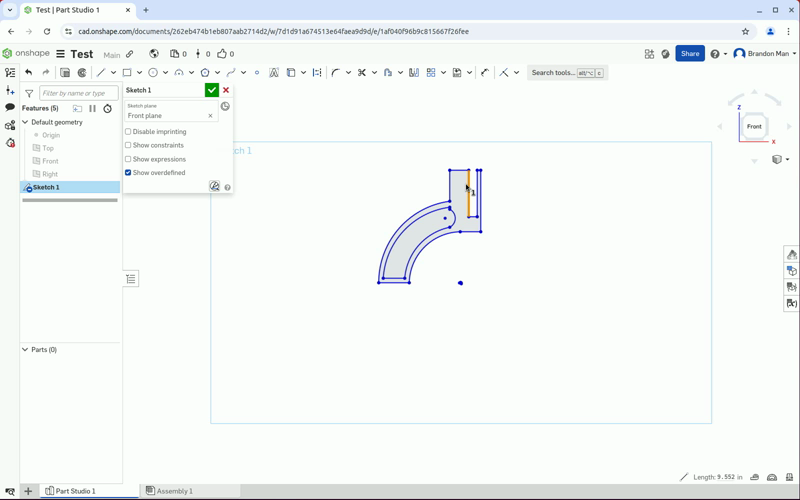
mouse_move(73, 352)
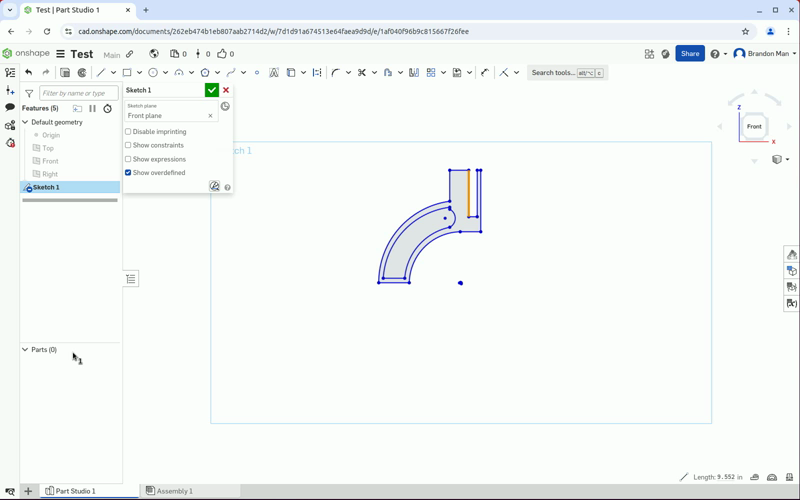
key(shift+y)
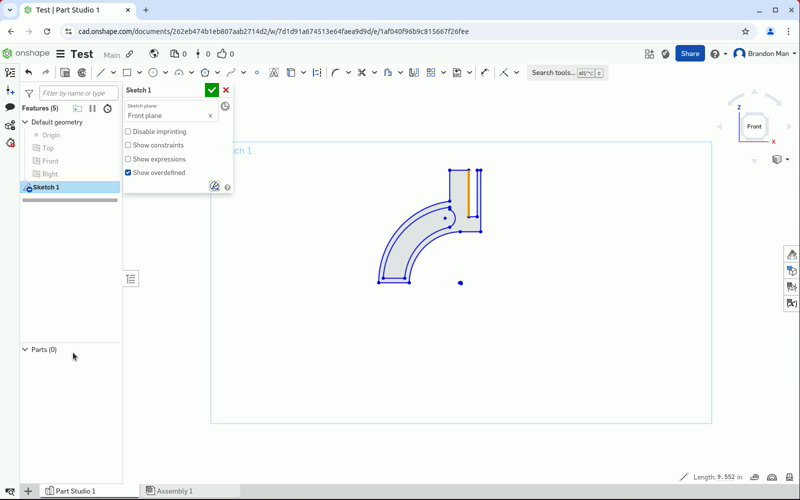
key(shift+e)
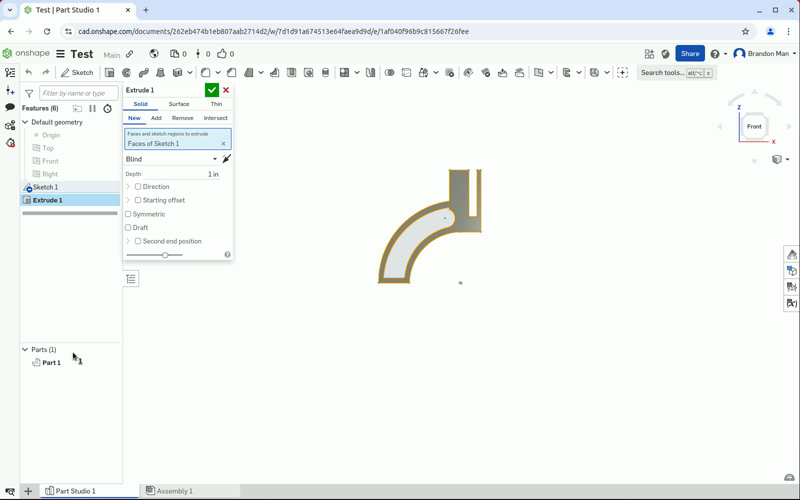
mouse_move(143, 106)
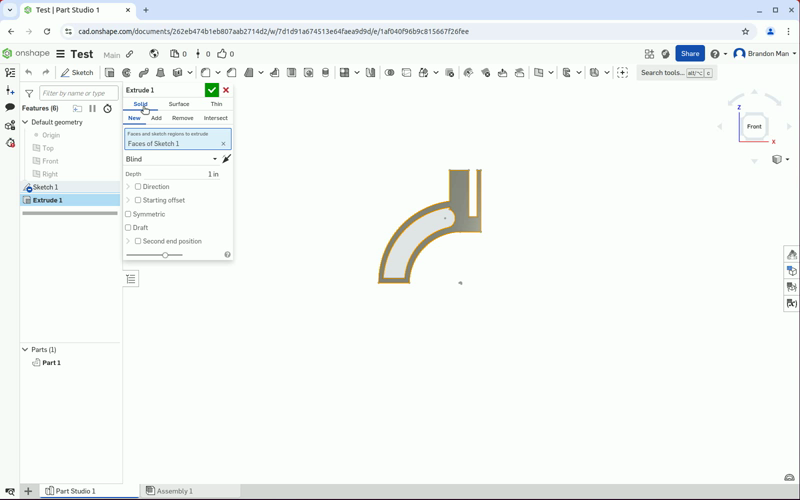
click(143, 106)
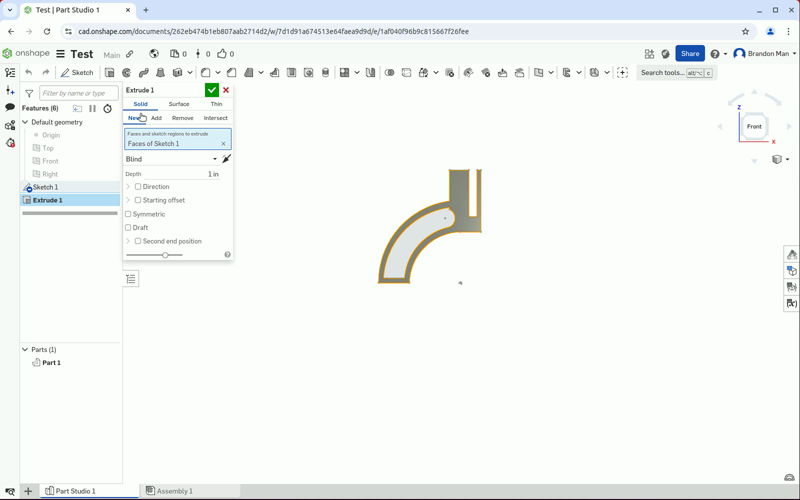
mouse_move(137, 120)
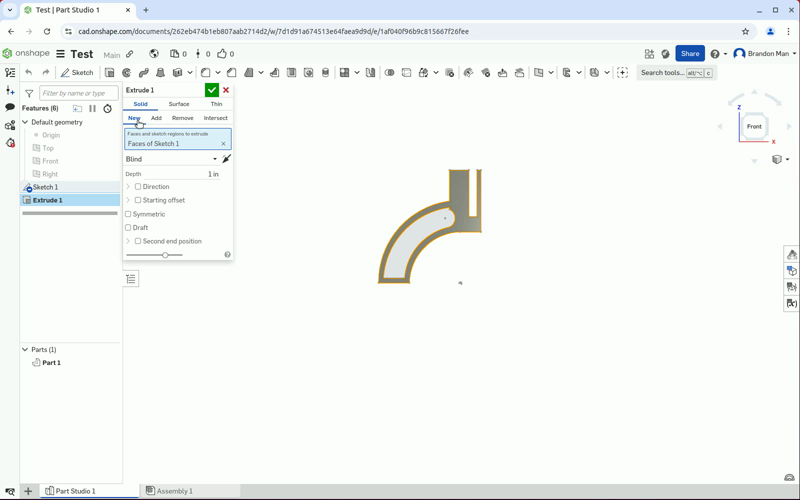
click(137, 120)
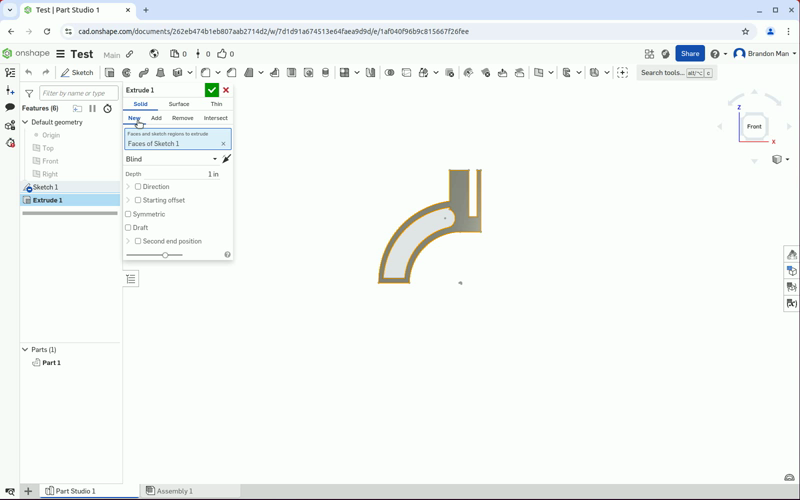
key(tab, 4)
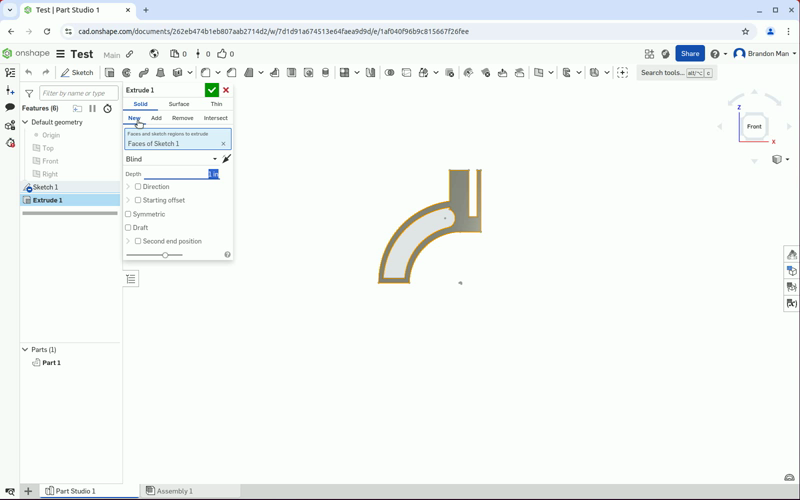
text(2.166)
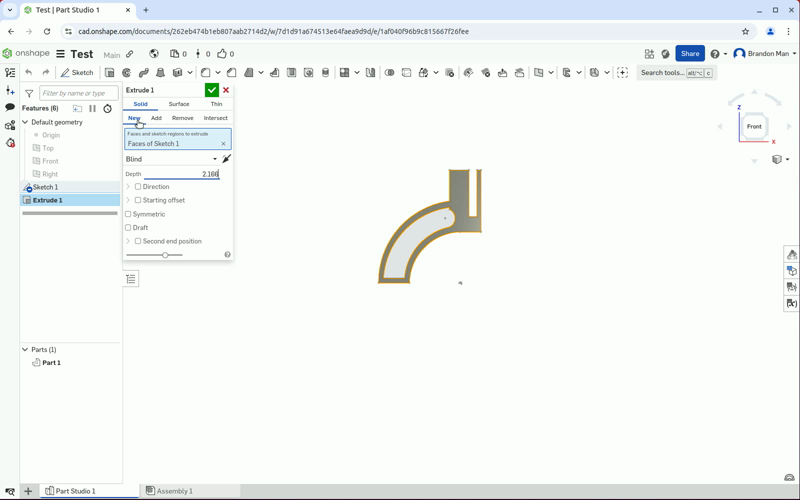
key(enter)
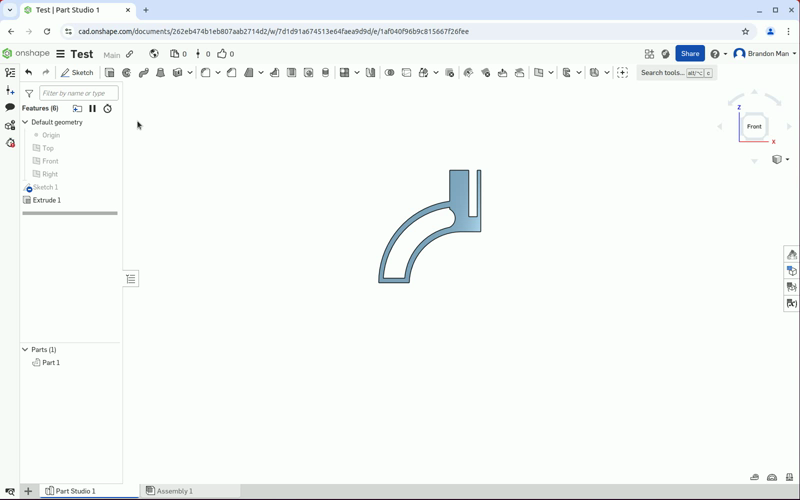
key(shift+h)
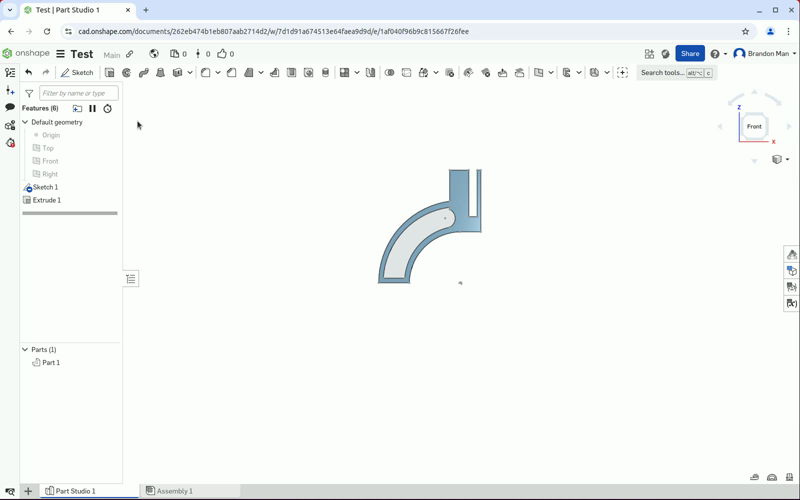
key(shift+h)
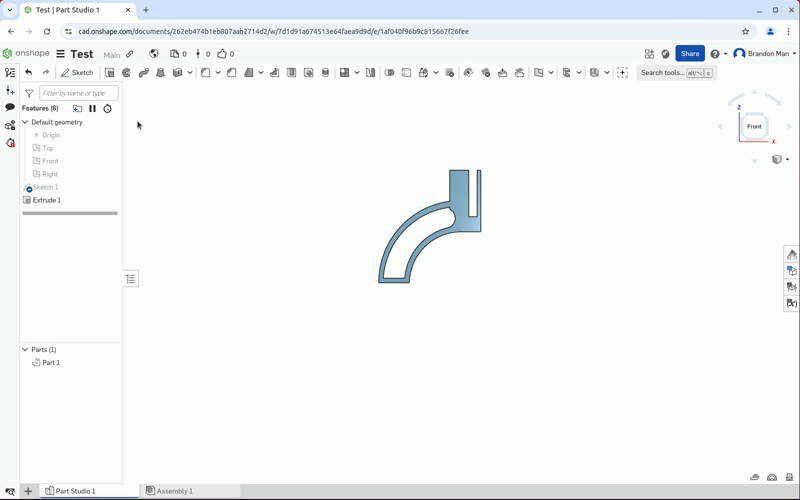
mouse_move(73, 189)
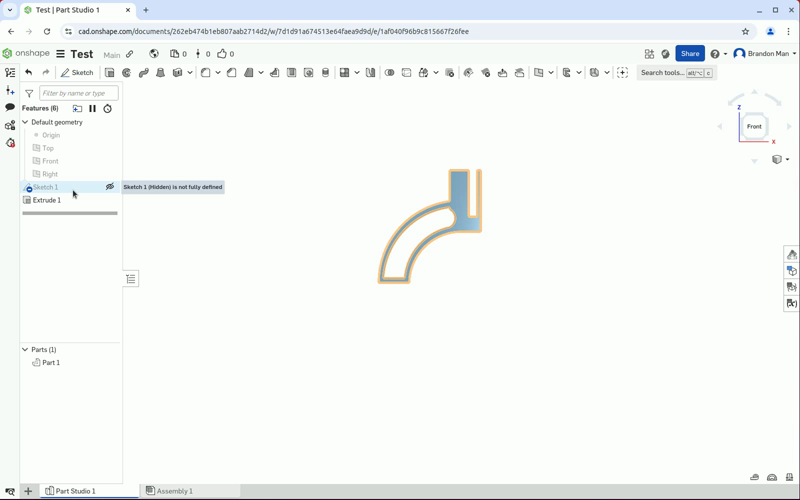
click(73, 189)
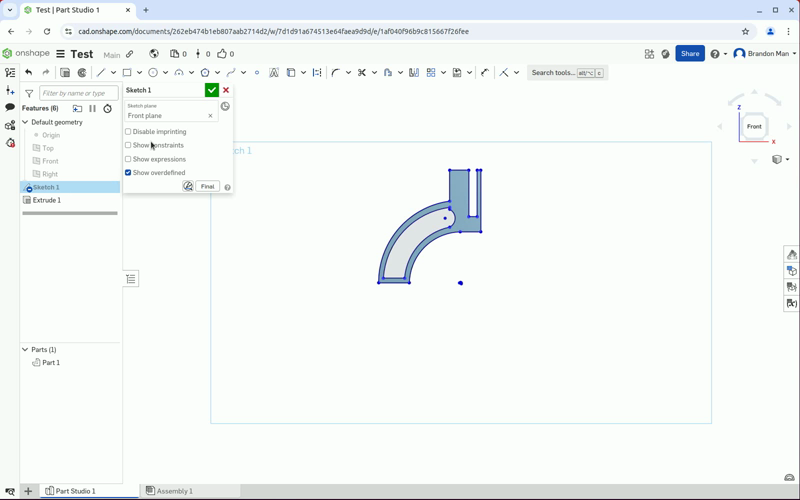
mouse_move(229, 92)
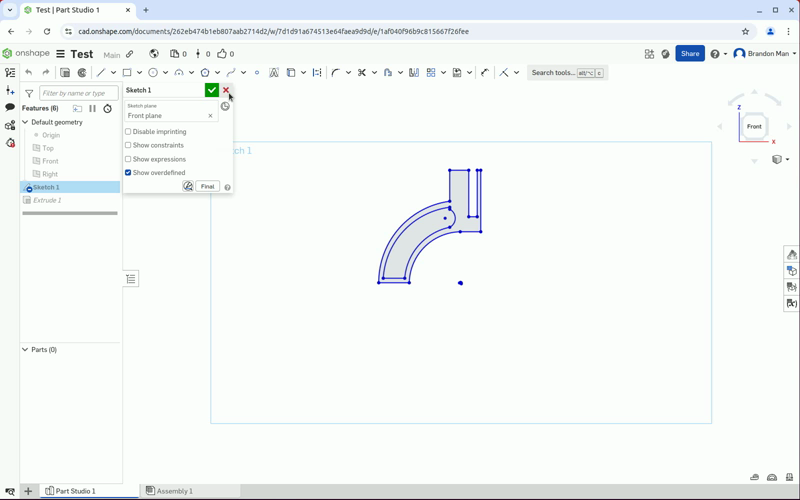
click(229, 92)
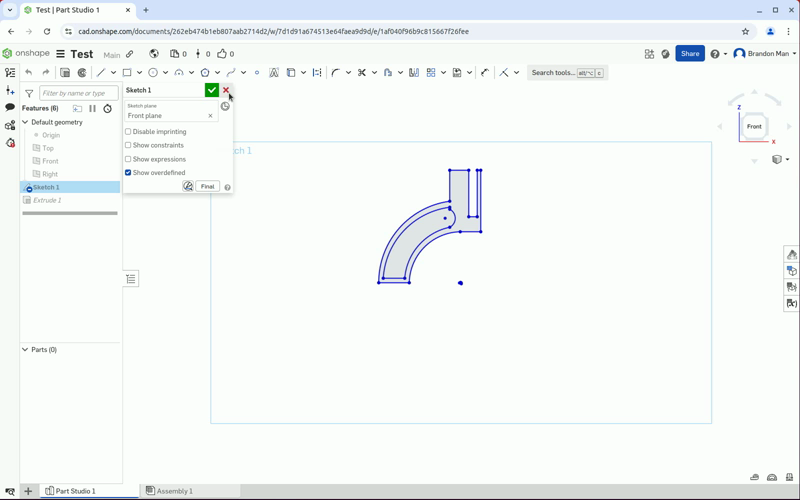
key(shift+s)
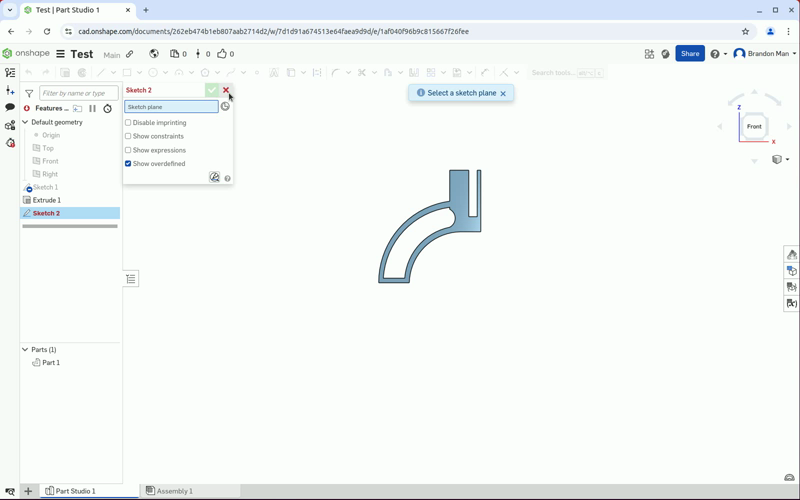
mouse_move(73, 163)
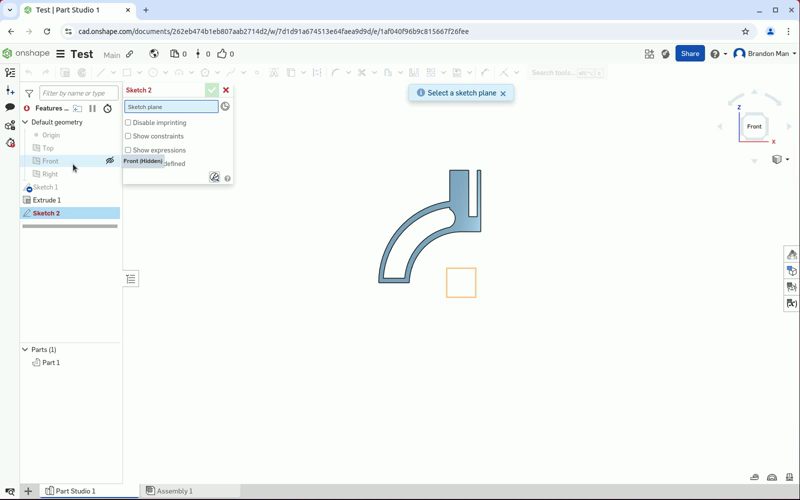
click(73, 163)
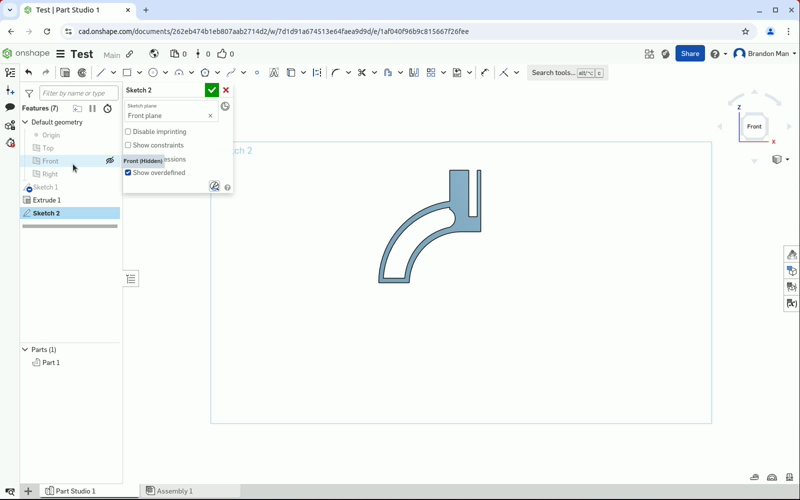
mouse_move(73, 352)
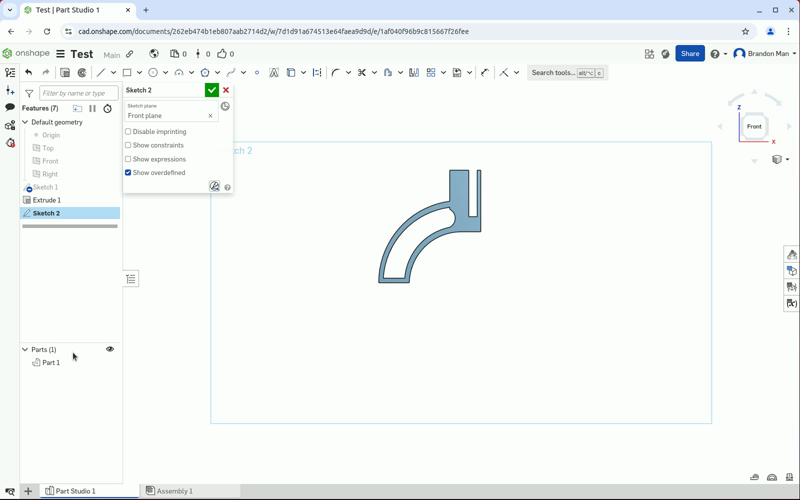
key(y)
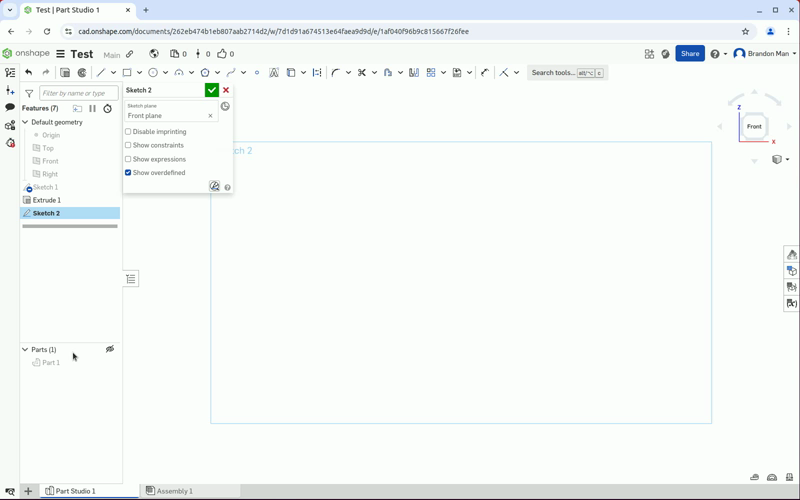
key(l)
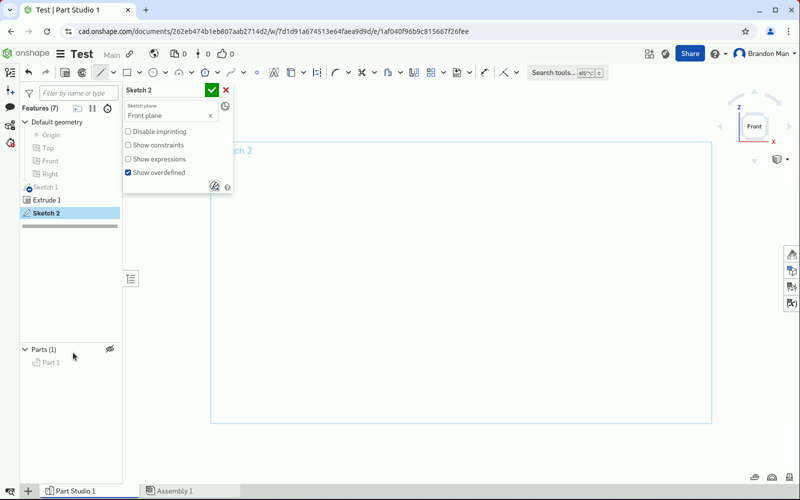
key_down(shift)
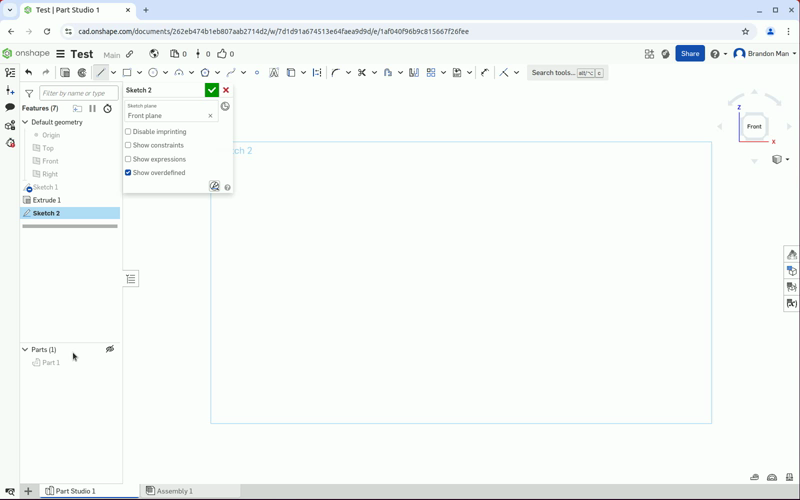
mouse_move(414, 244)
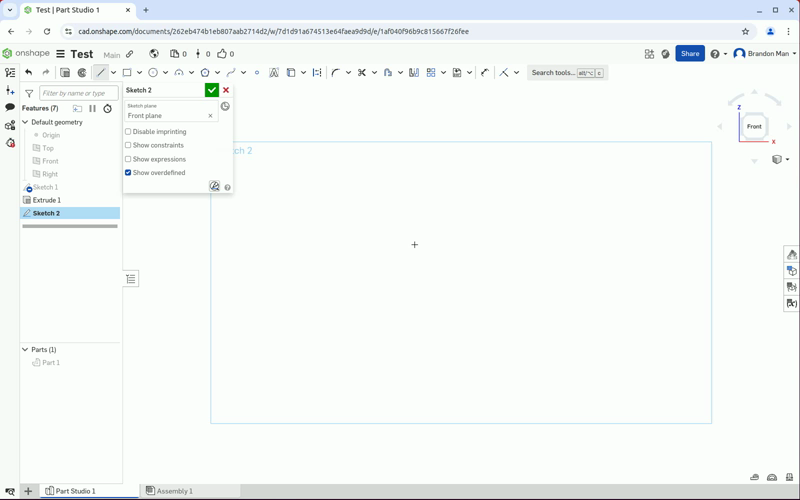
click(414, 244)
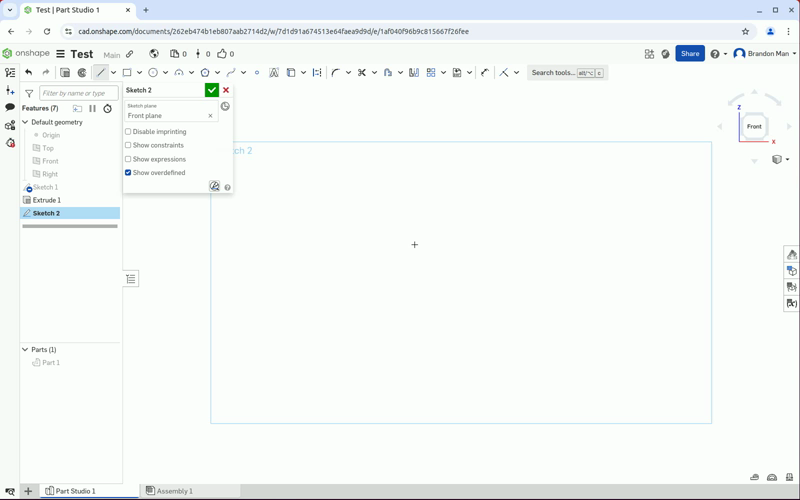
key_up(shift)
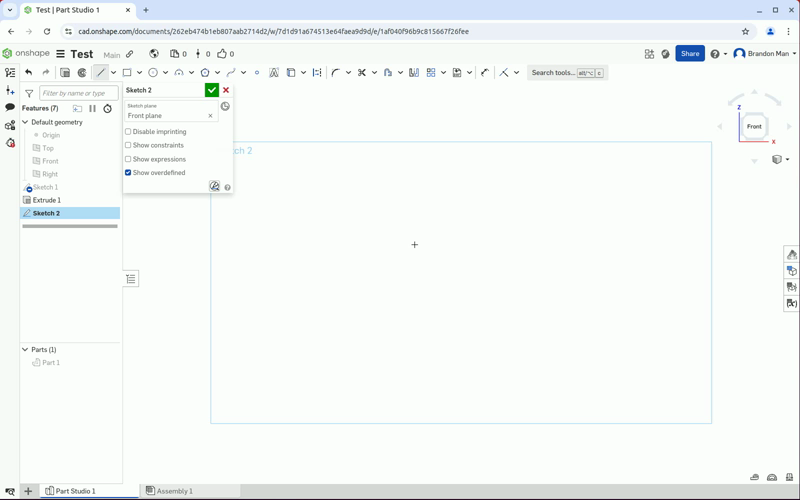
key_down(shift)
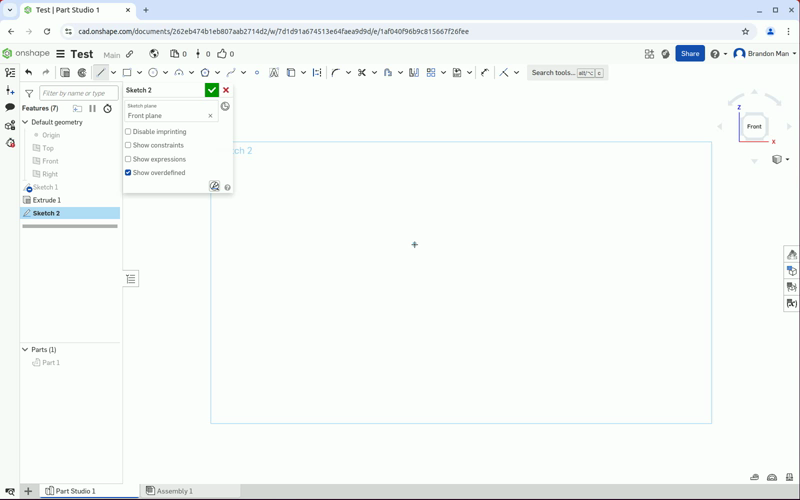
mouse_move(444, 244)
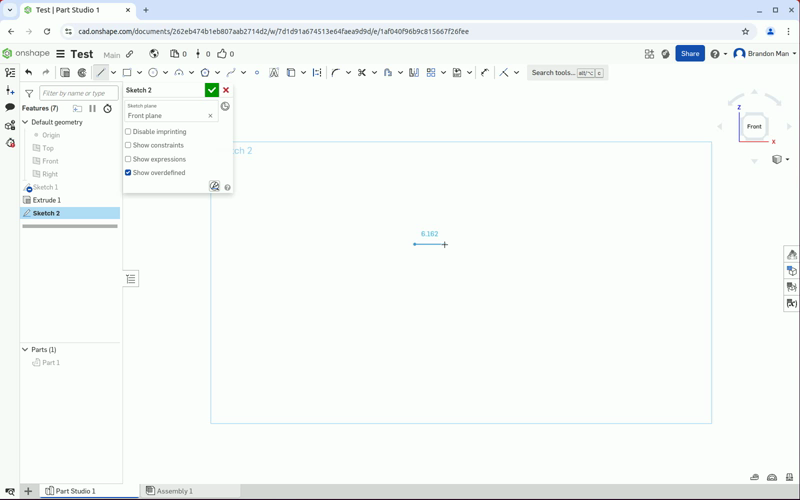
mouse_move(420, 244)
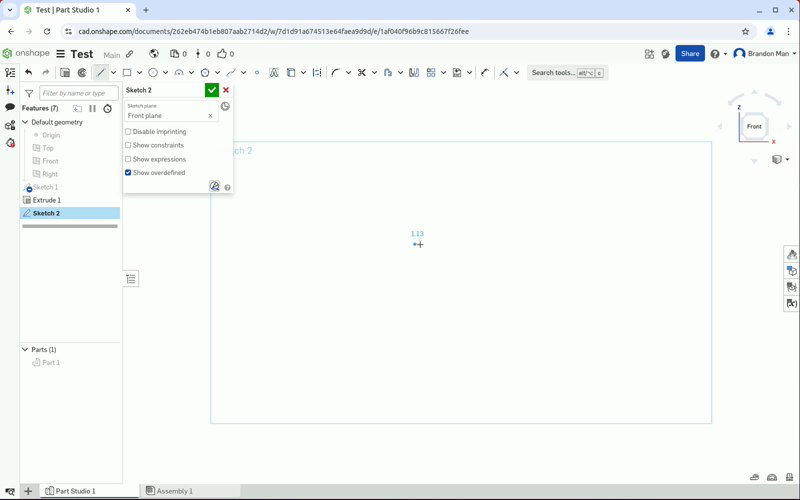
scroll(6)
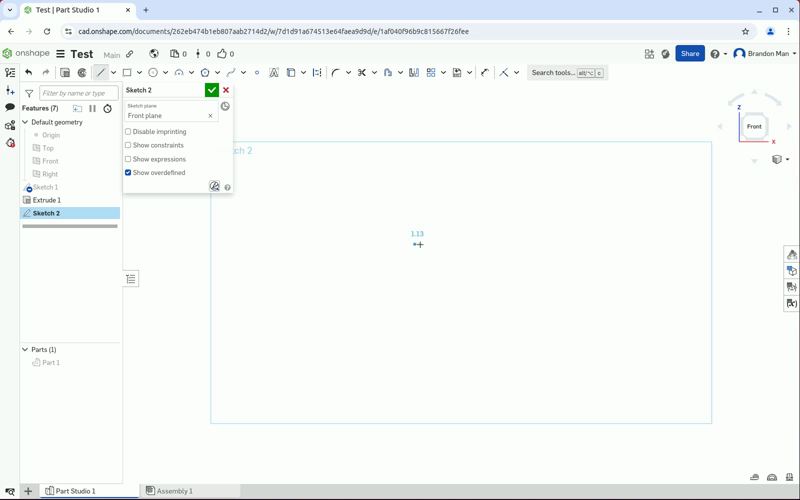
scroll(6)
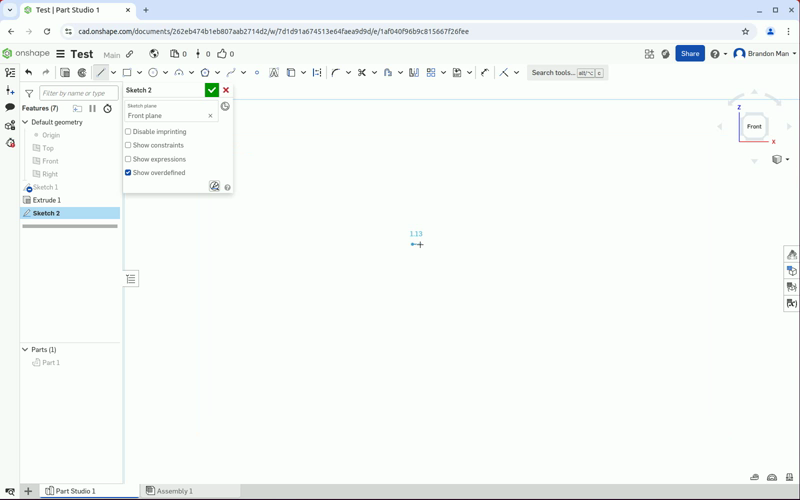
scroll(6)
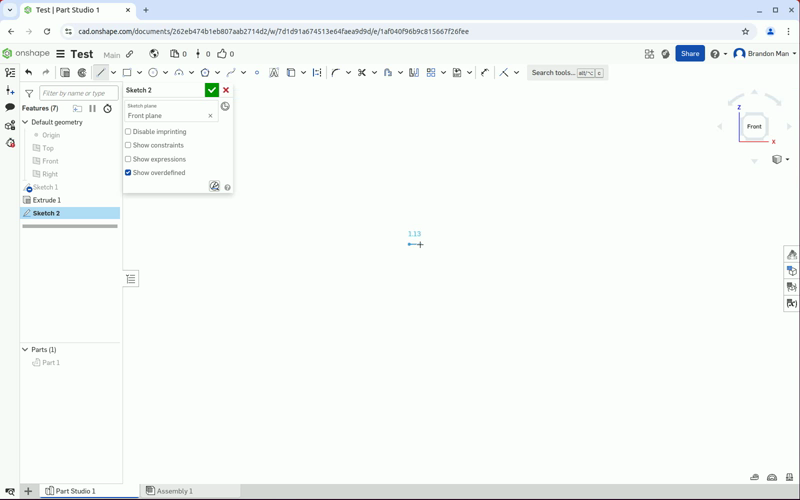
scroll(6)
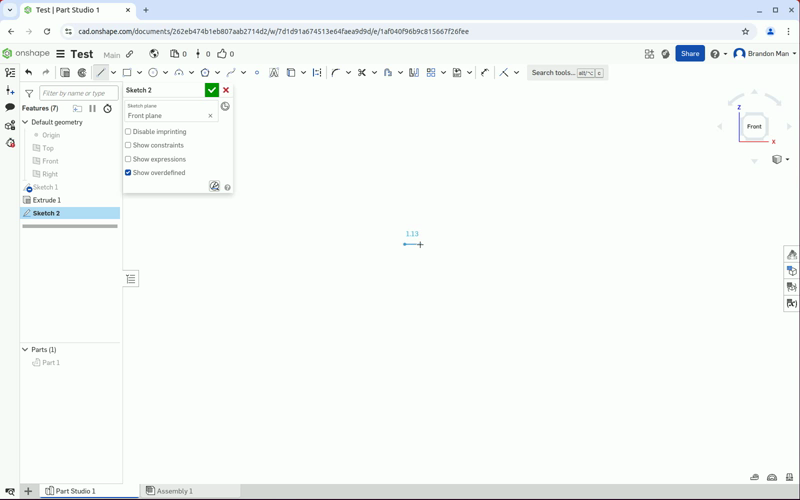
scroll(6)
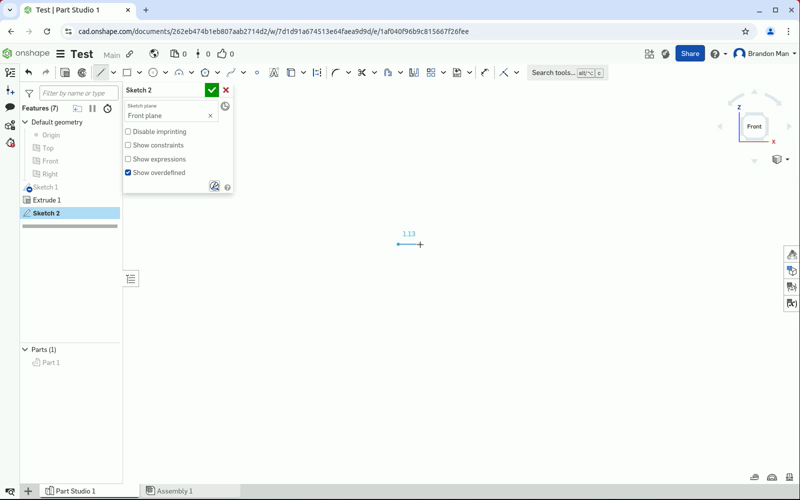
scroll(6)
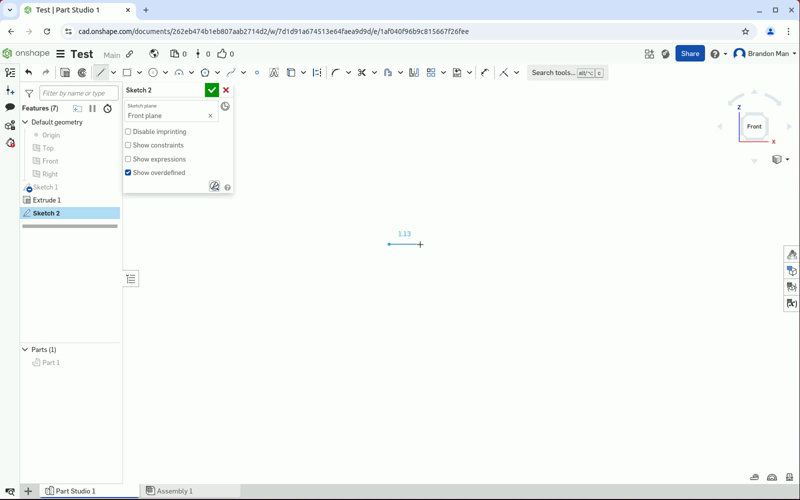
scroll(6)
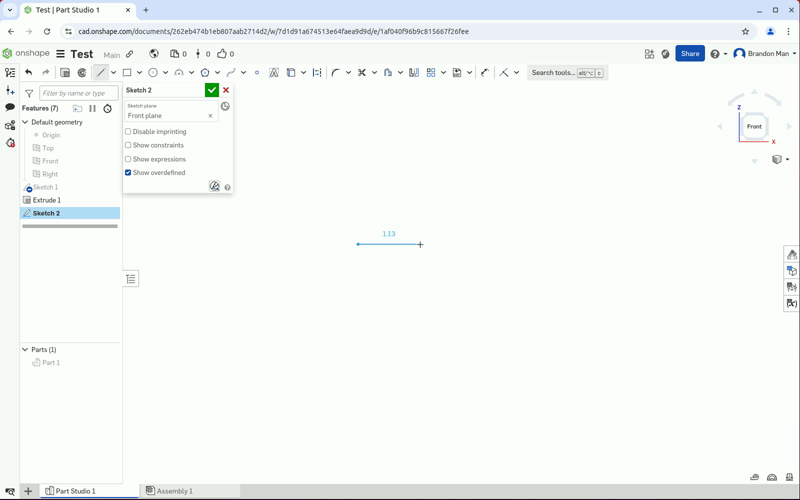
click(420, 244)
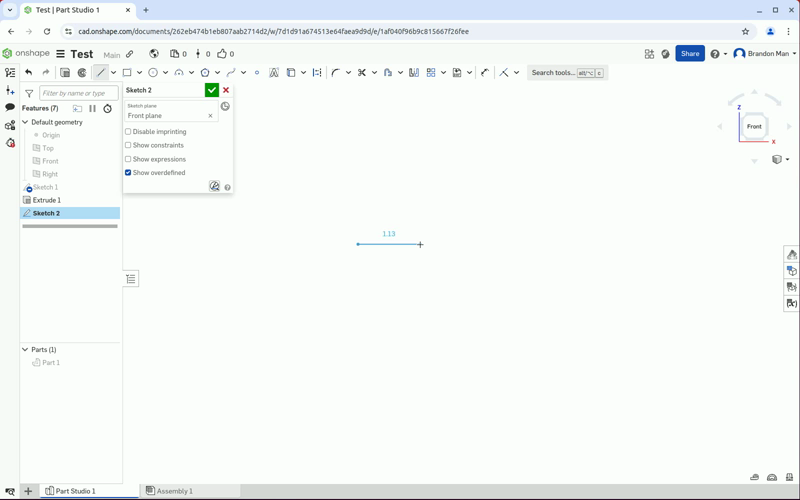
scroll(-6)
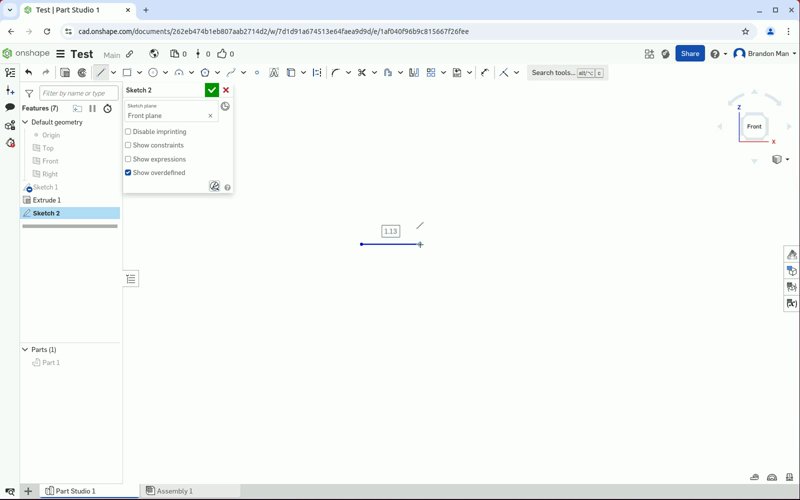
scroll(-6)
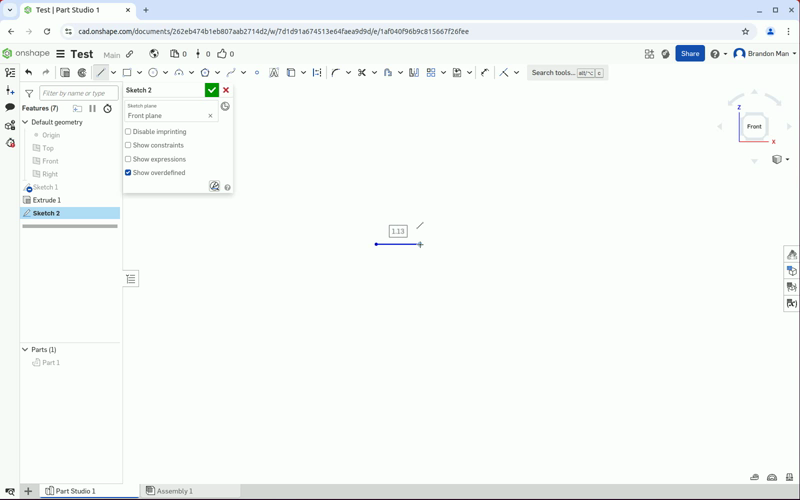
scroll(-6)
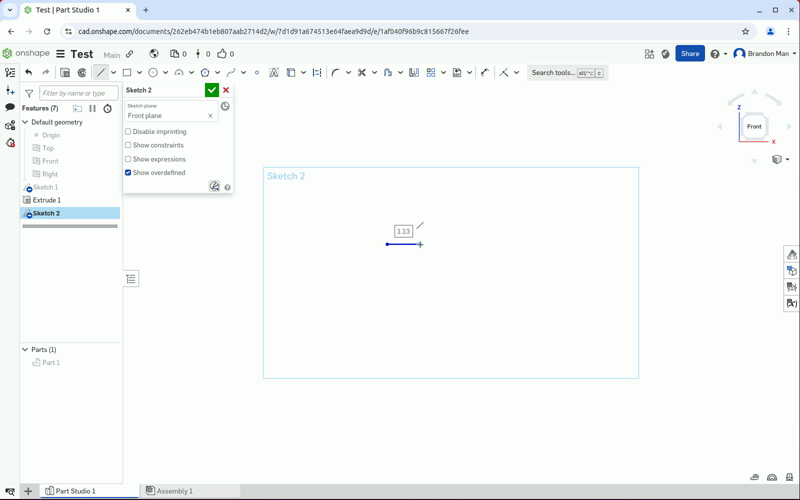
scroll(-6)
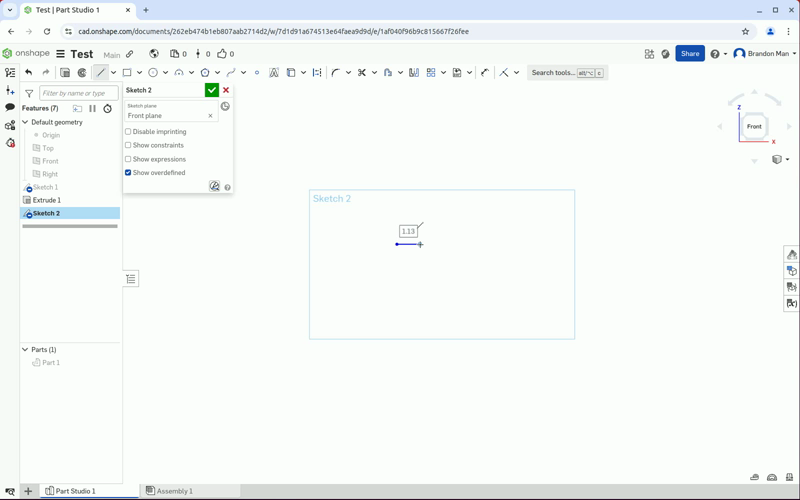
scroll(-6)
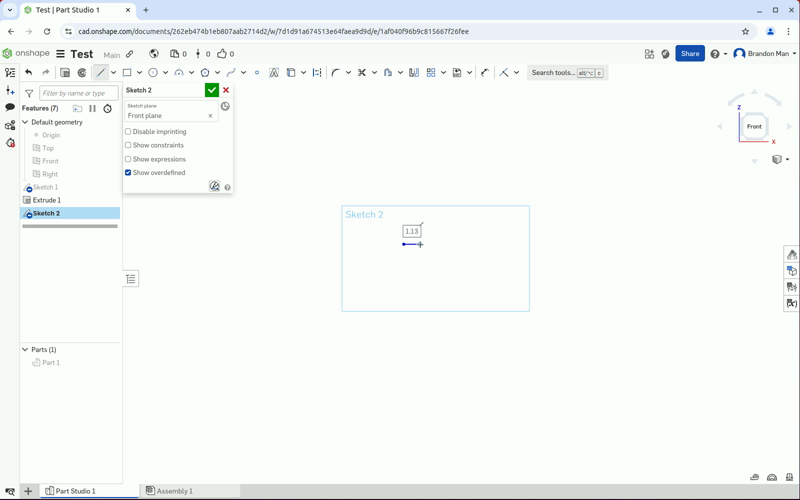
scroll(-6)
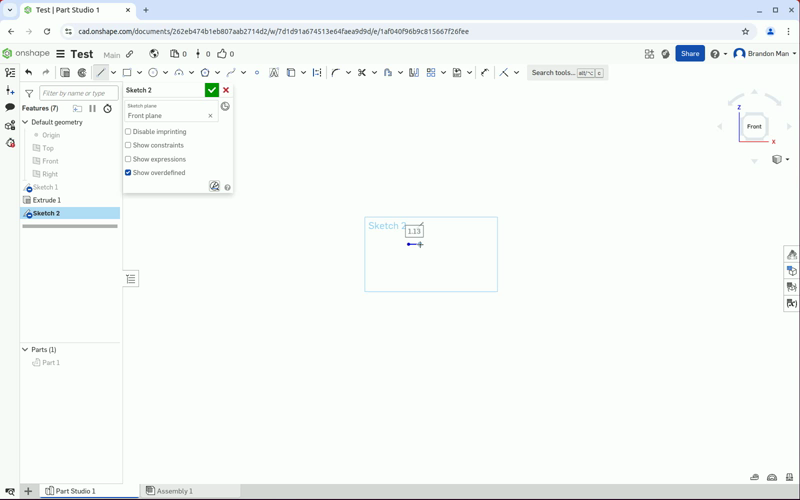
scroll(-6)
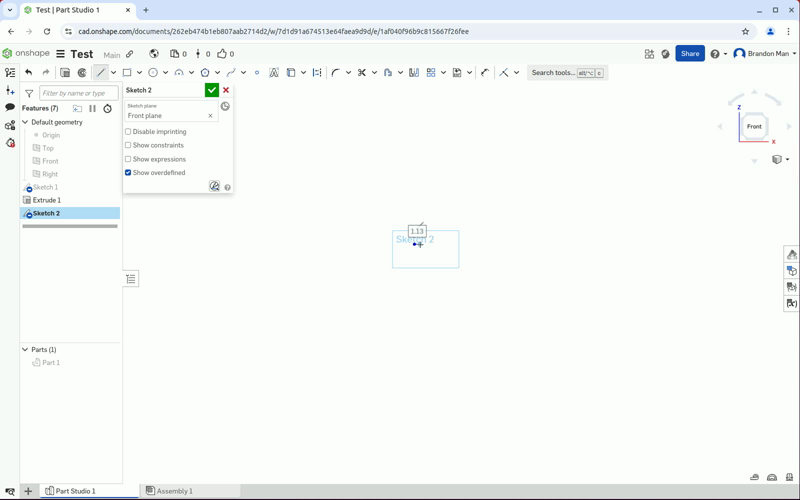
key_up(shift)
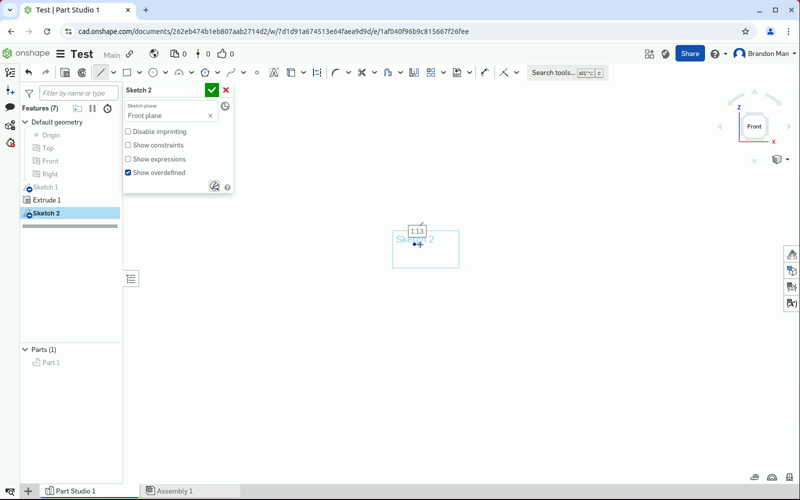
key_down(shift)
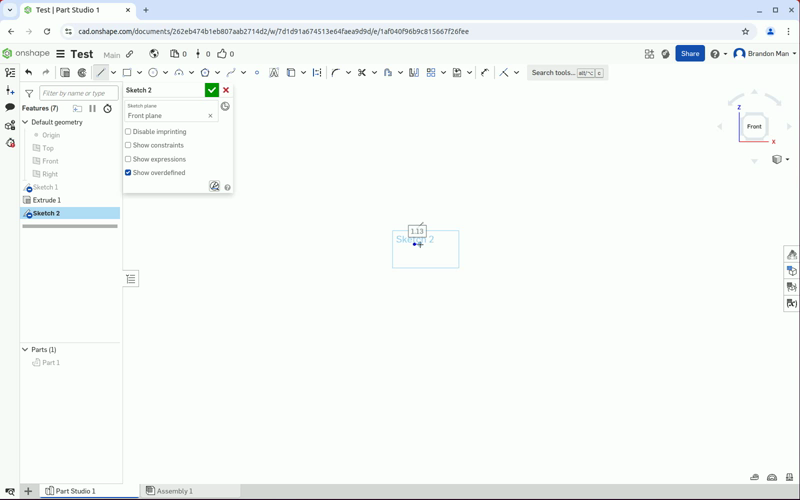
mouse_move(450, 244)
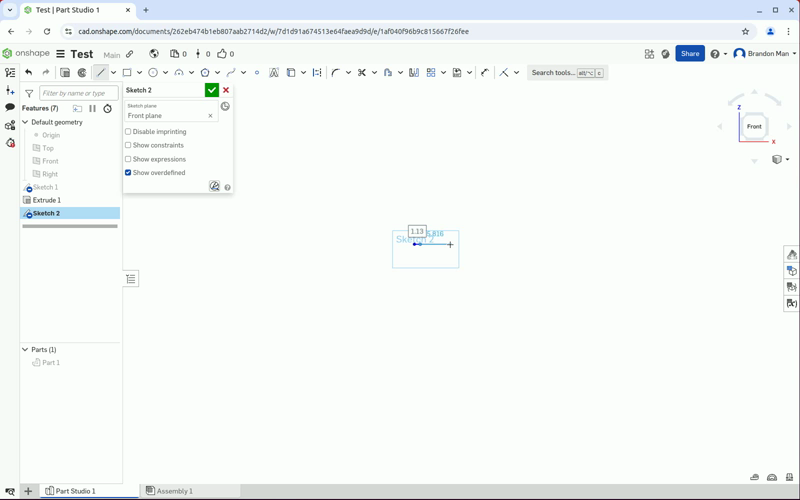
mouse_move(431, 211)
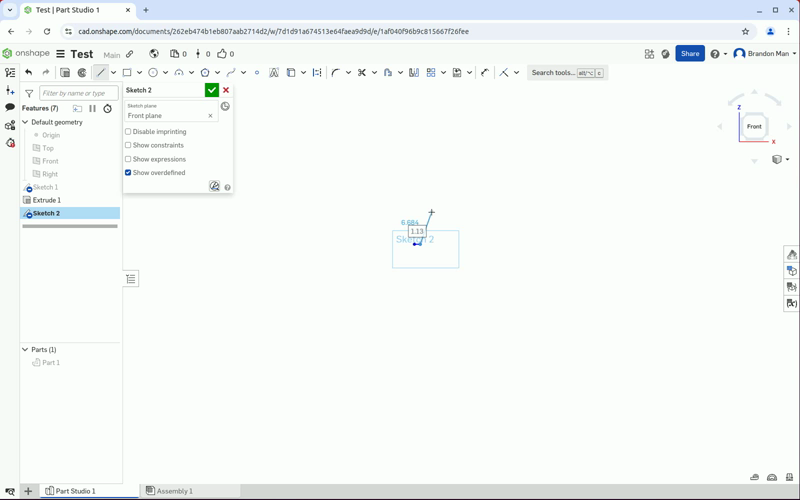
click(431, 211)
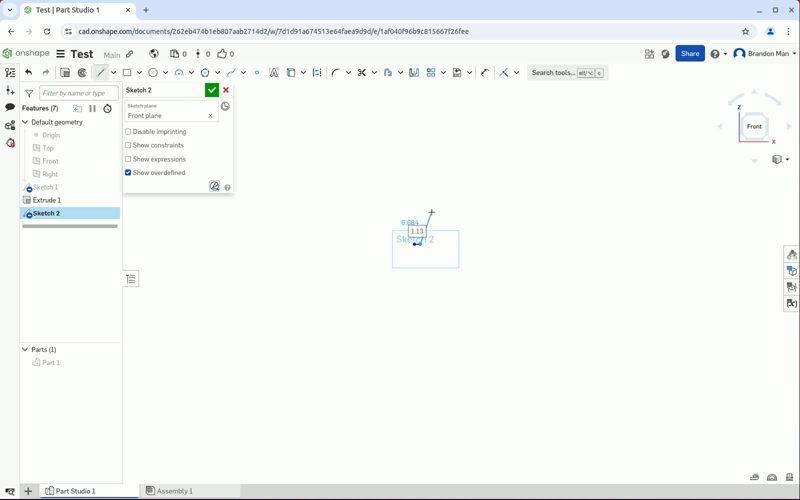
key_up(shift)
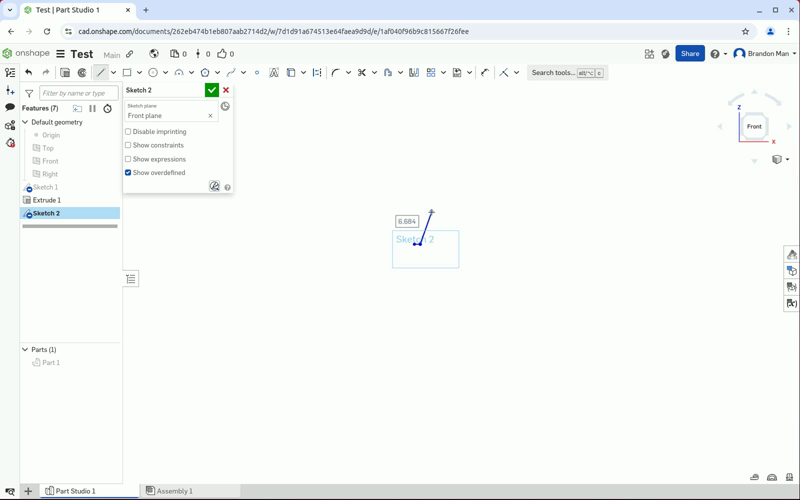
key(esc)
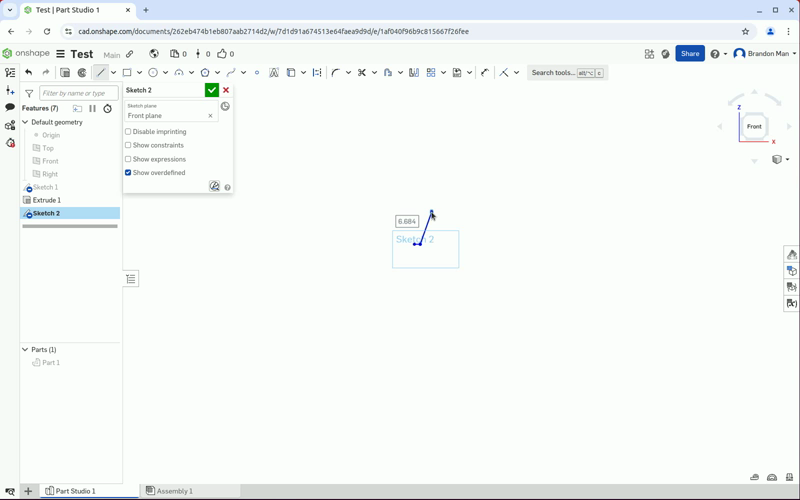
key(a)
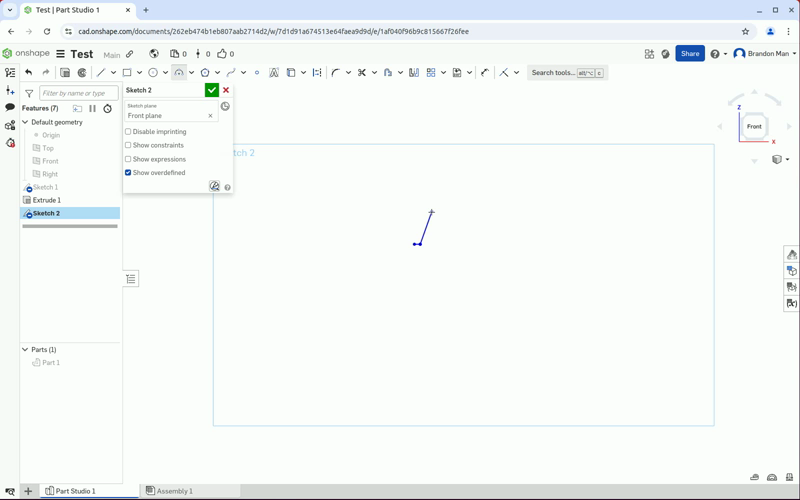
mouse_move(431, 211)
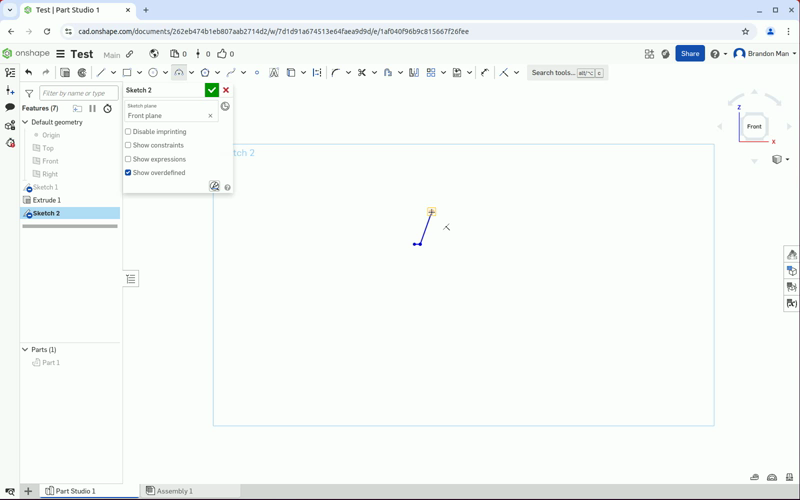
click(431, 211)
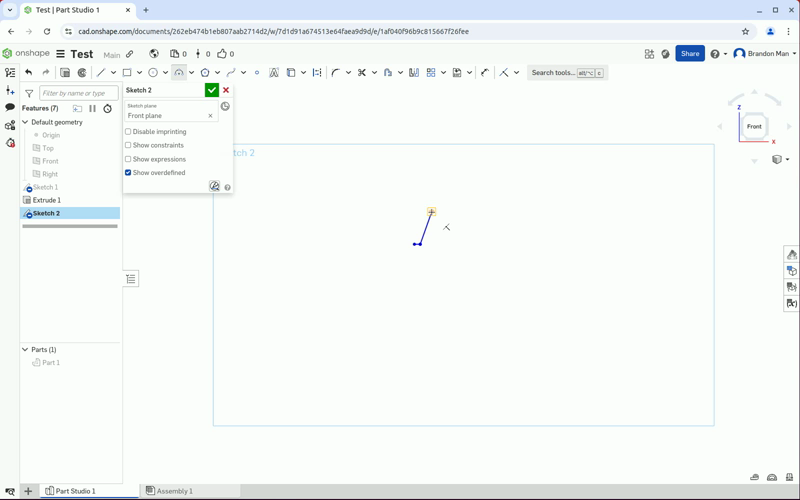
key_down(shift)
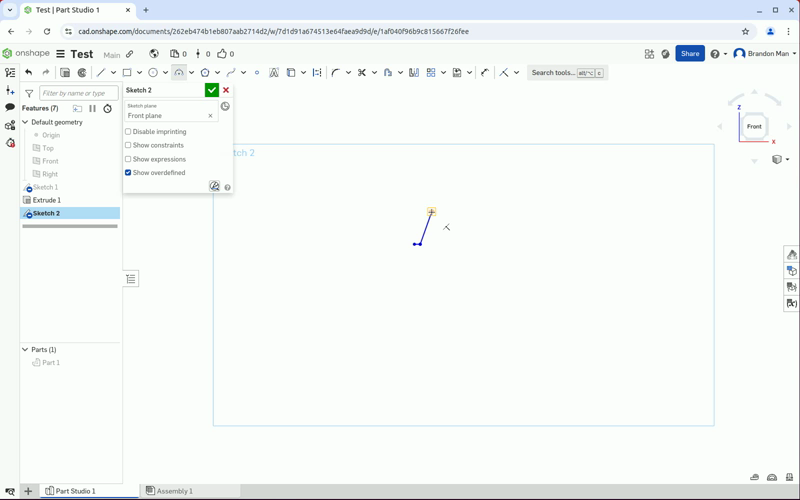
mouse_move(426, 214)
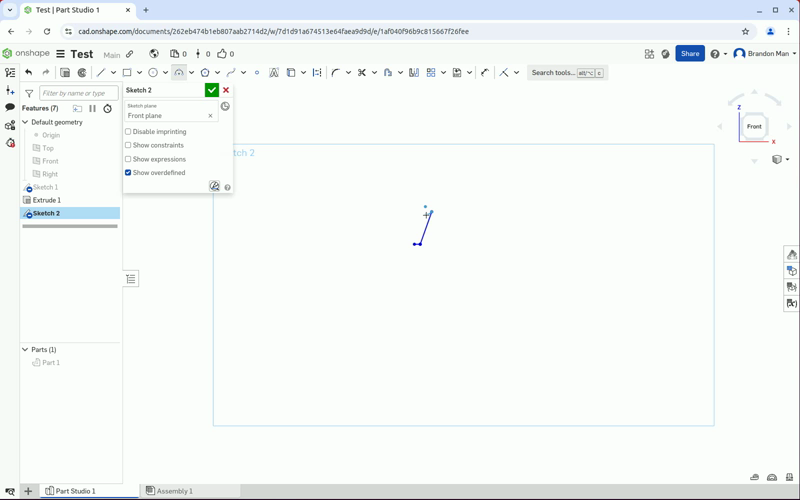
scroll(6)
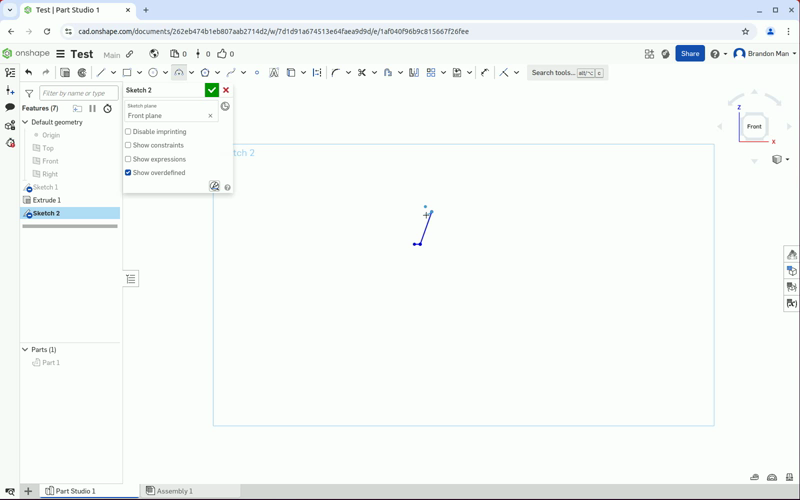
scroll(6)
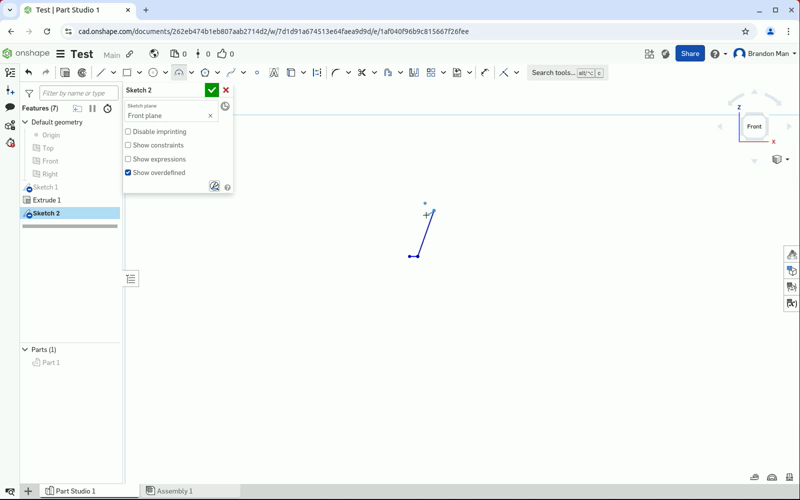
scroll(6)
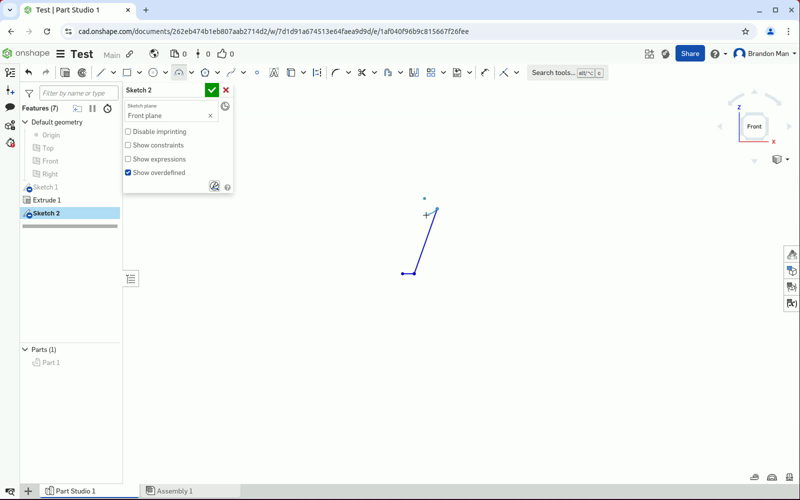
scroll(6)
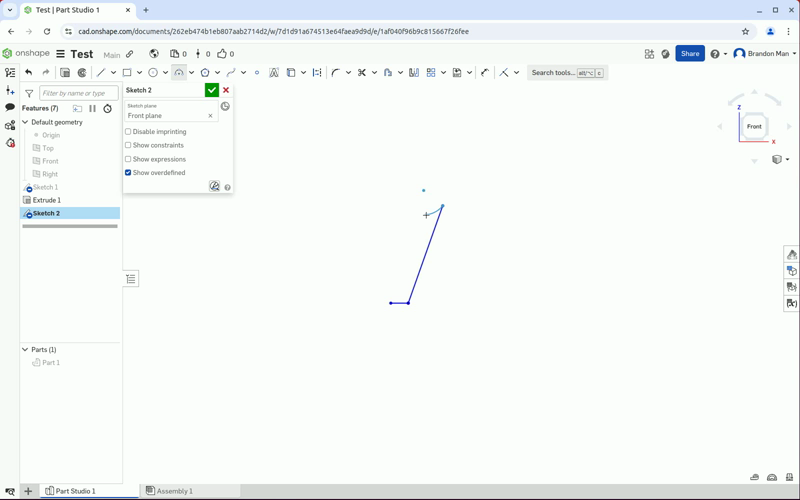
scroll(6)
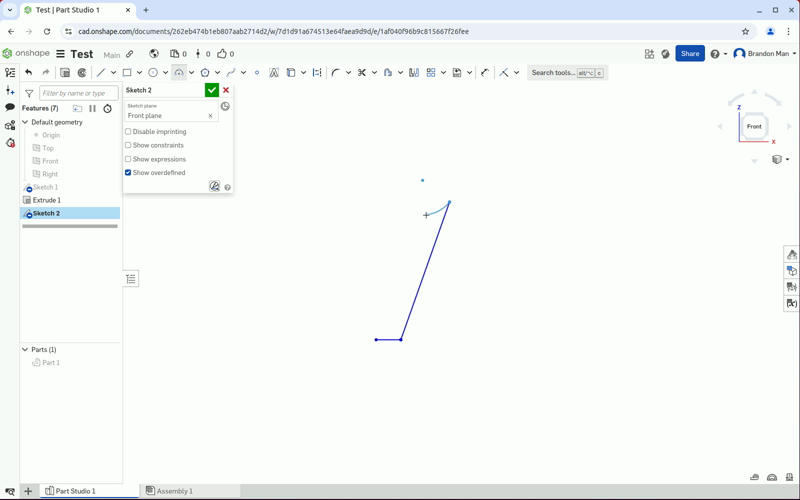
scroll(6)
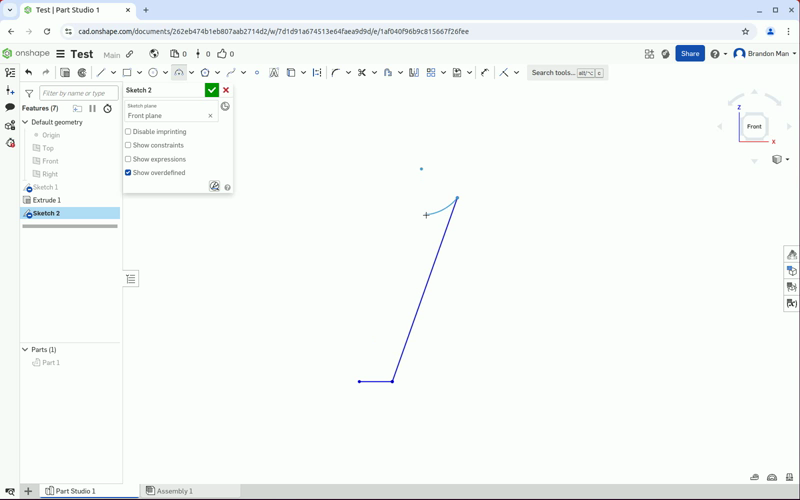
scroll(6)
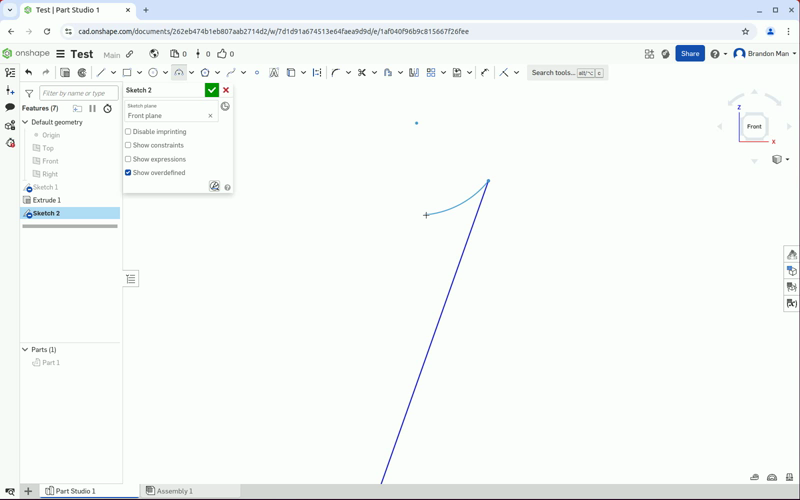
click(426, 214)
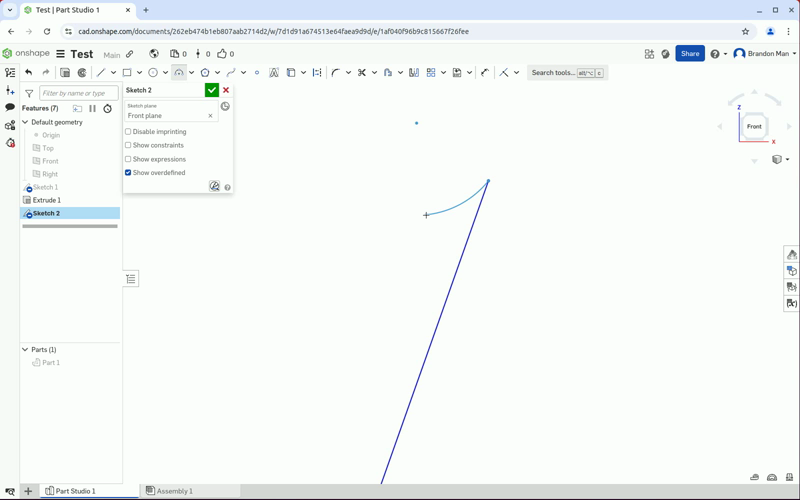
scroll(-6)
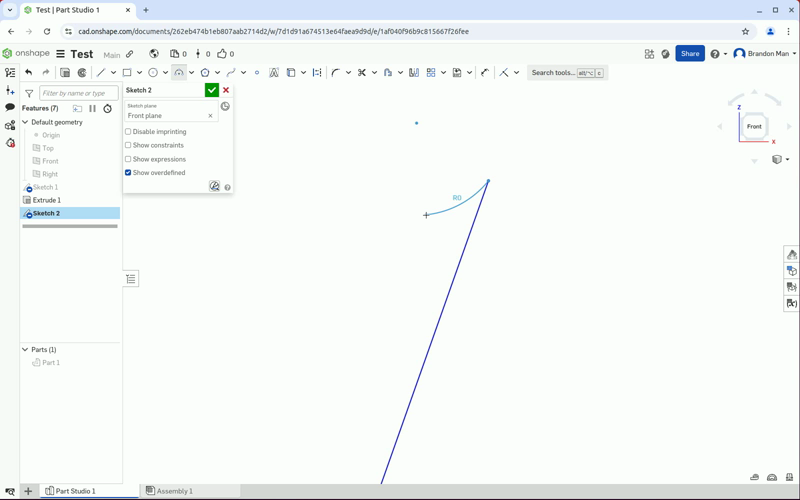
scroll(-6)
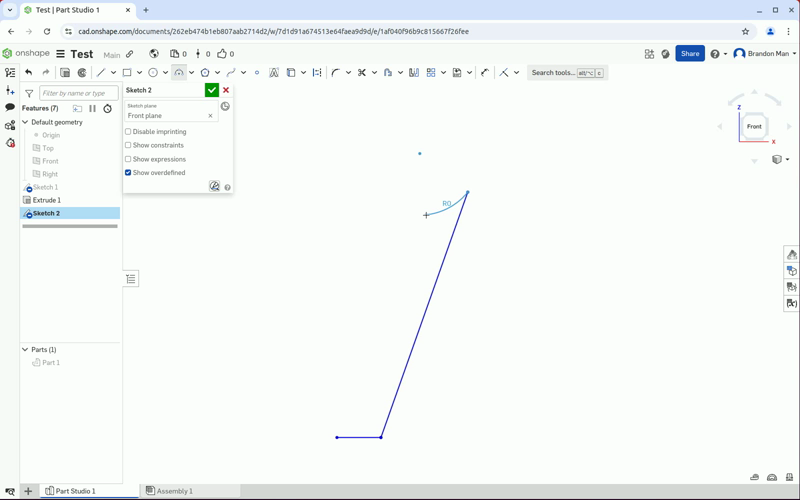
scroll(-6)
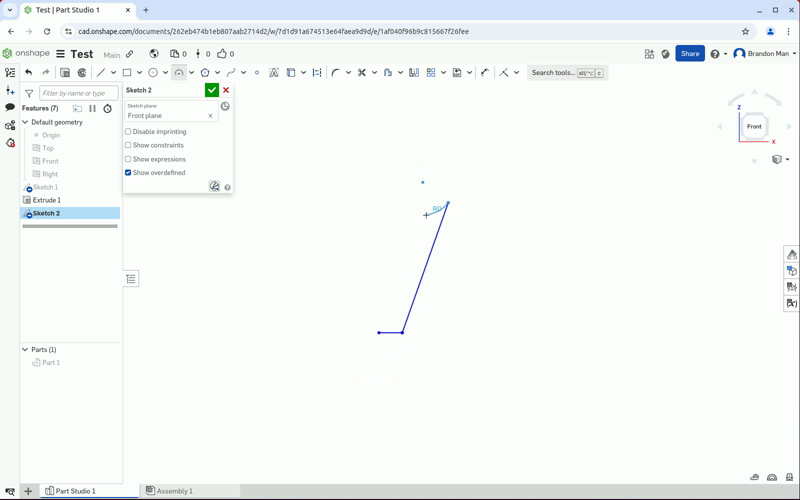
scroll(-6)
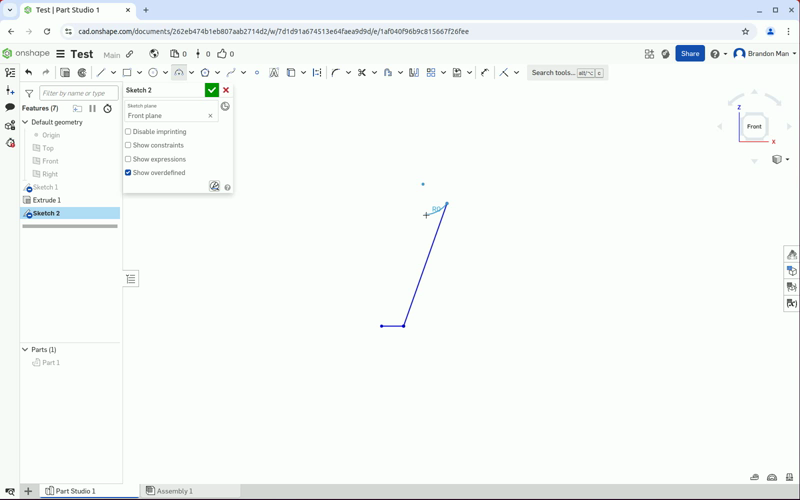
scroll(-6)
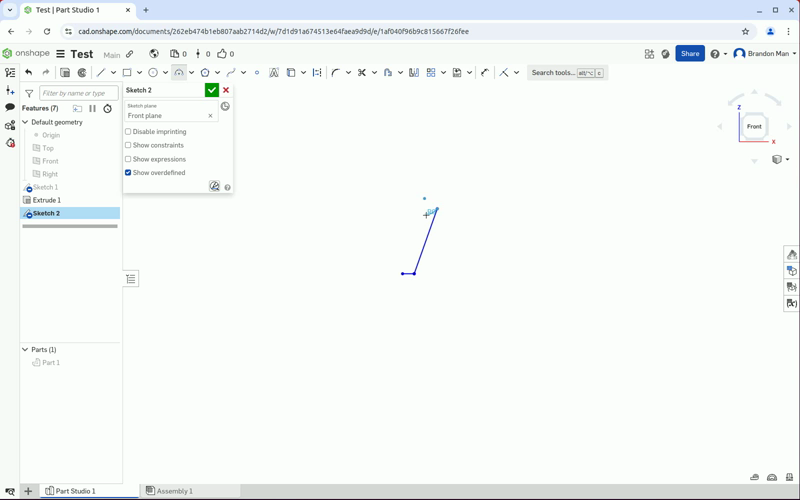
scroll(-6)
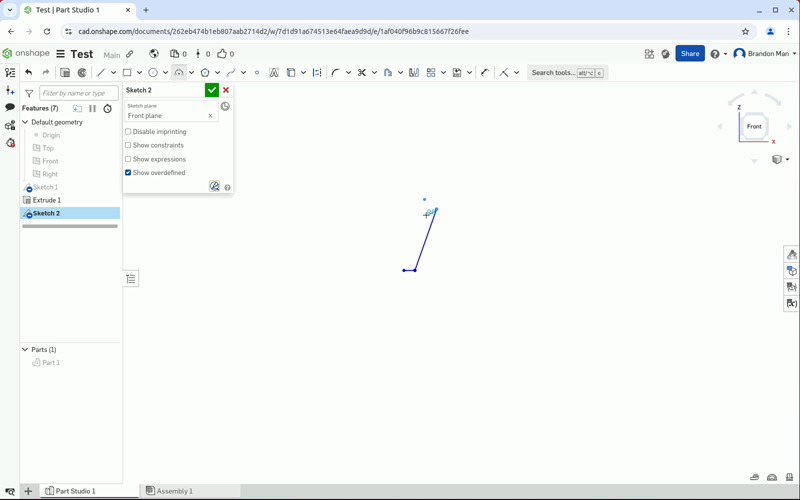
scroll(-6)
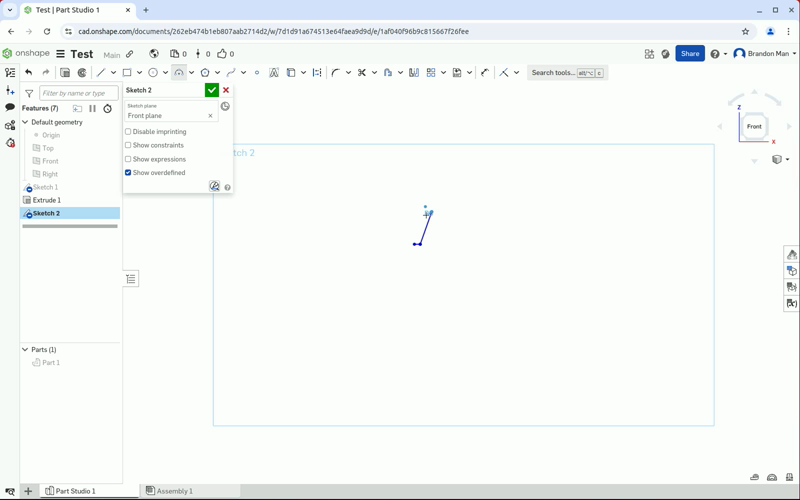
mouse_move(429, 213)
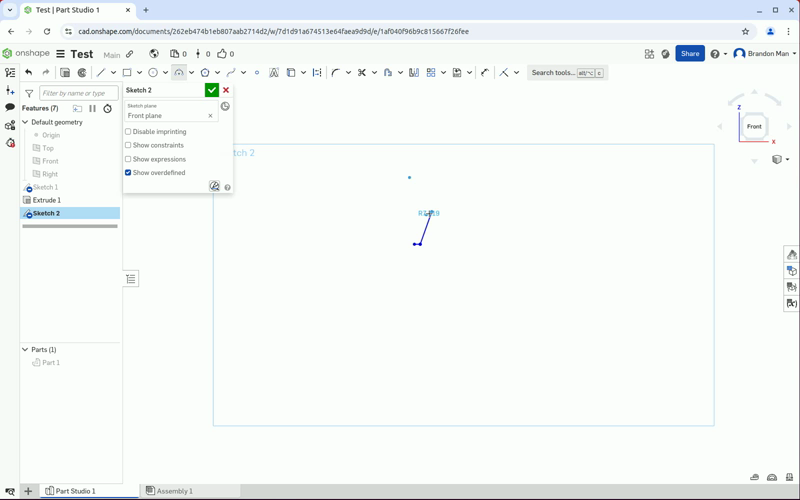
scroll(6)
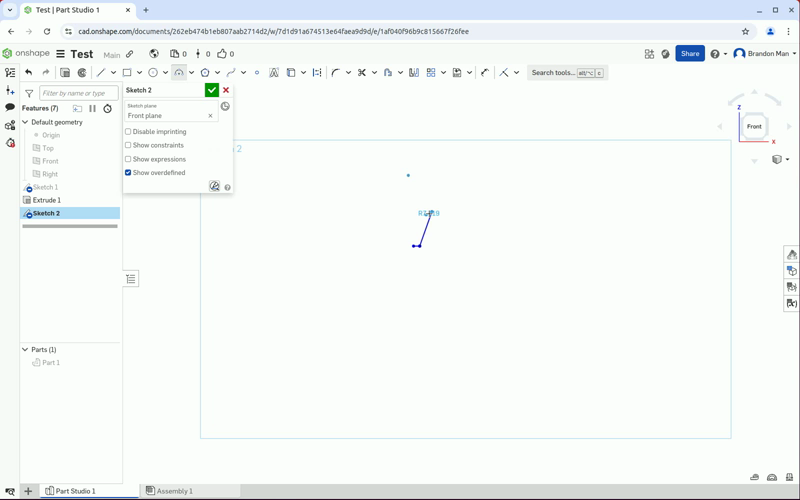
scroll(6)
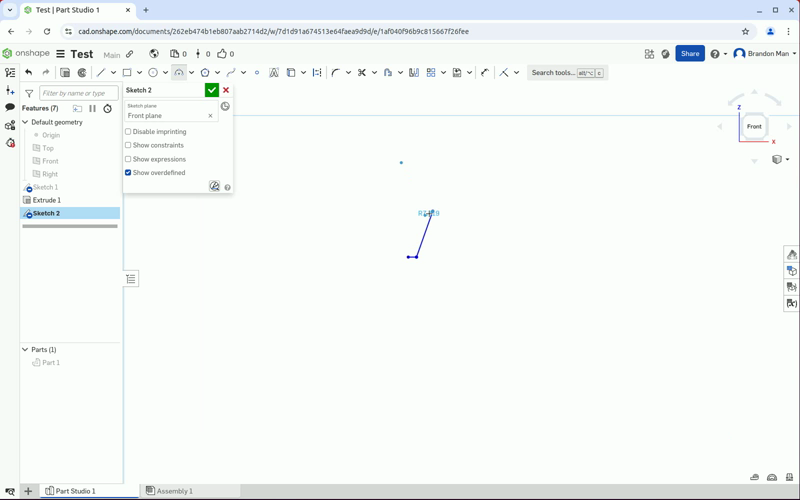
scroll(6)
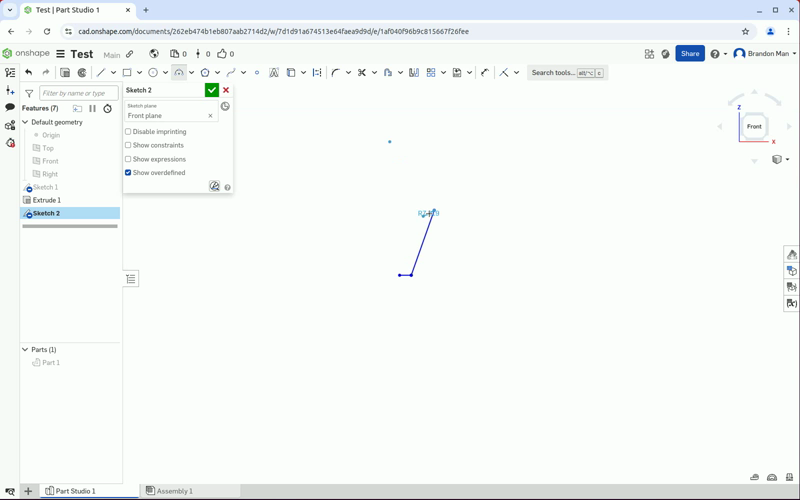
scroll(6)
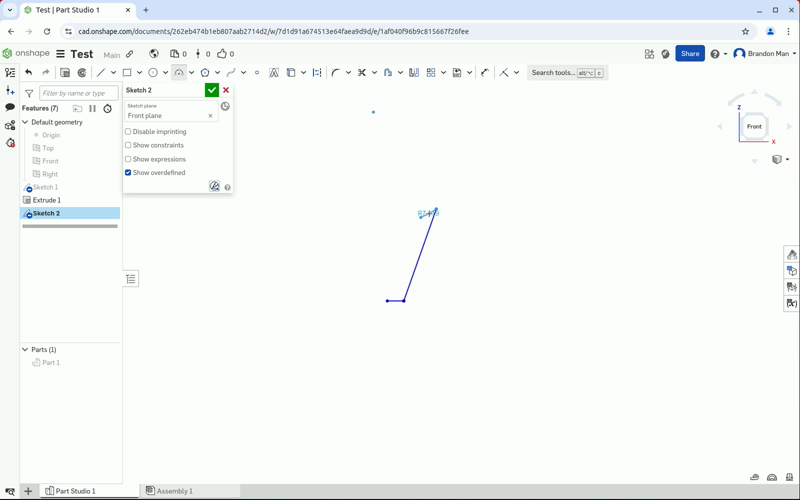
scroll(6)
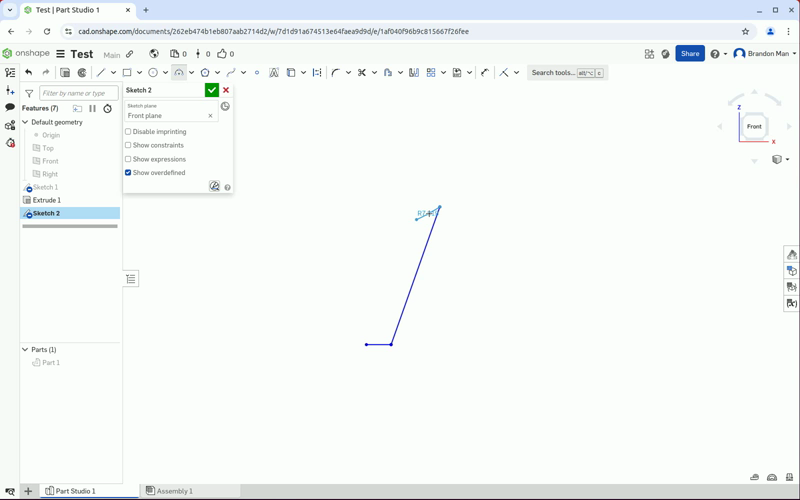
scroll(6)
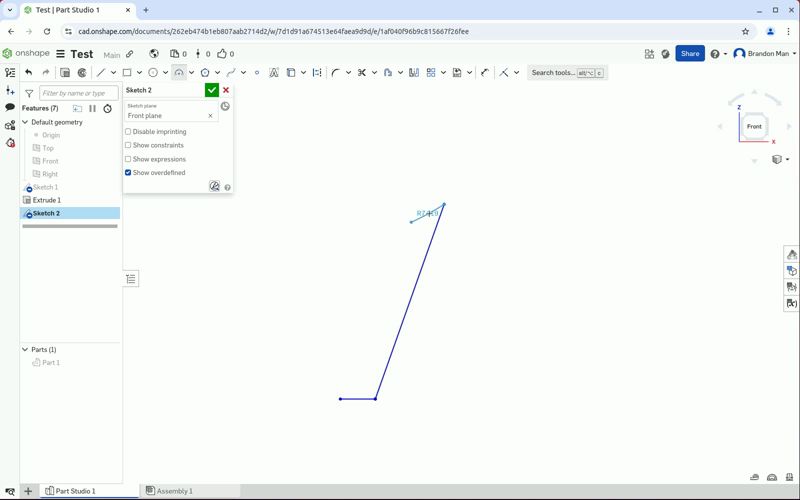
scroll(6)
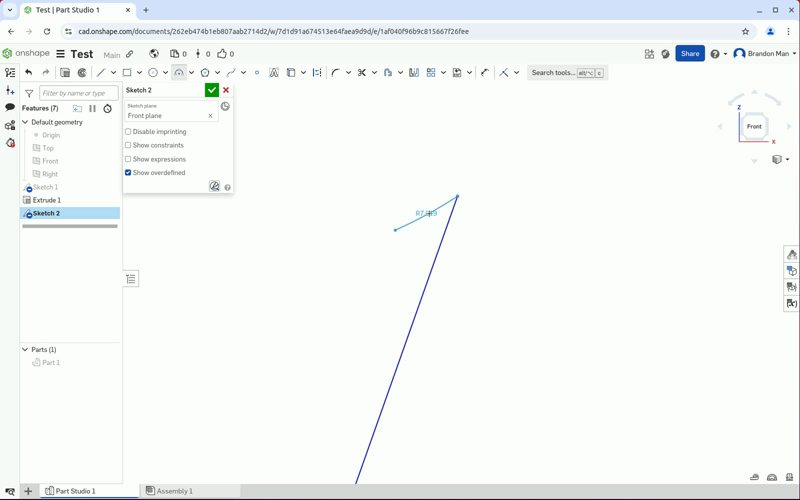
click(429, 213)
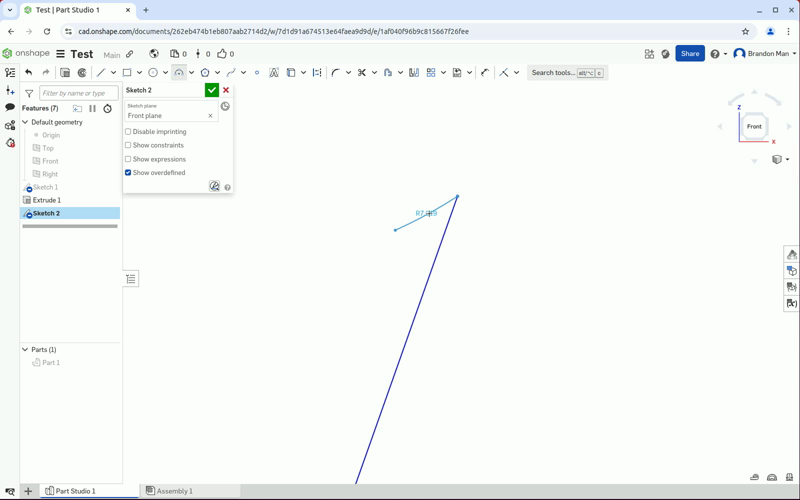
scroll(-6)
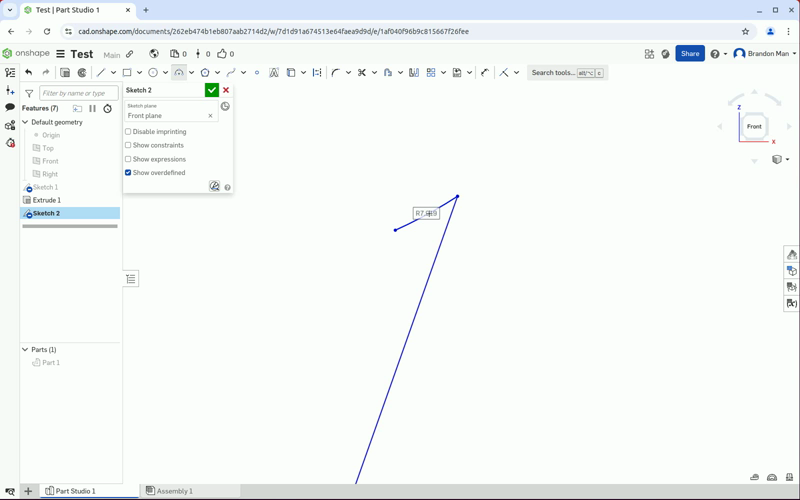
scroll(-6)
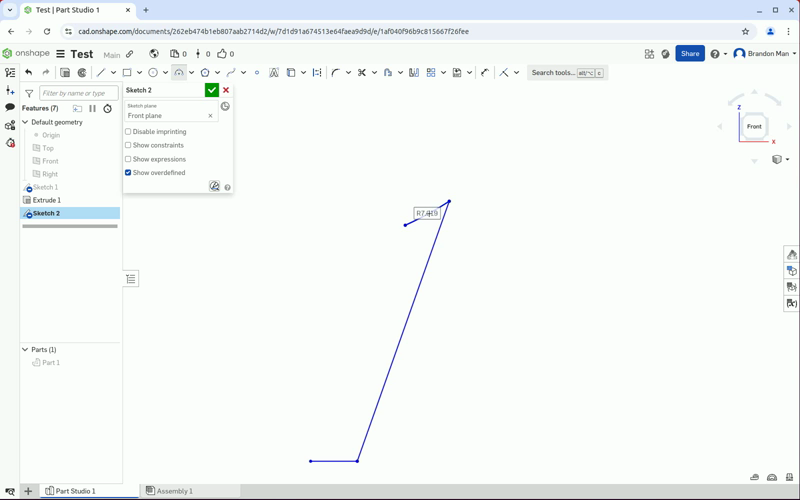
scroll(-6)
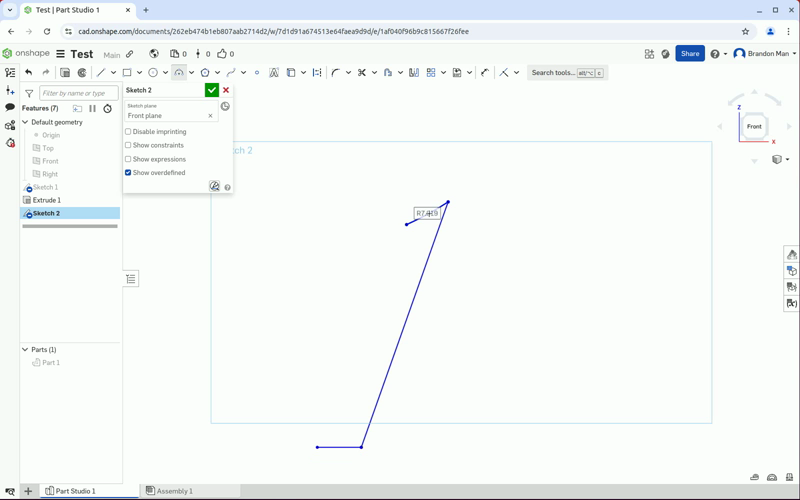
scroll(-6)
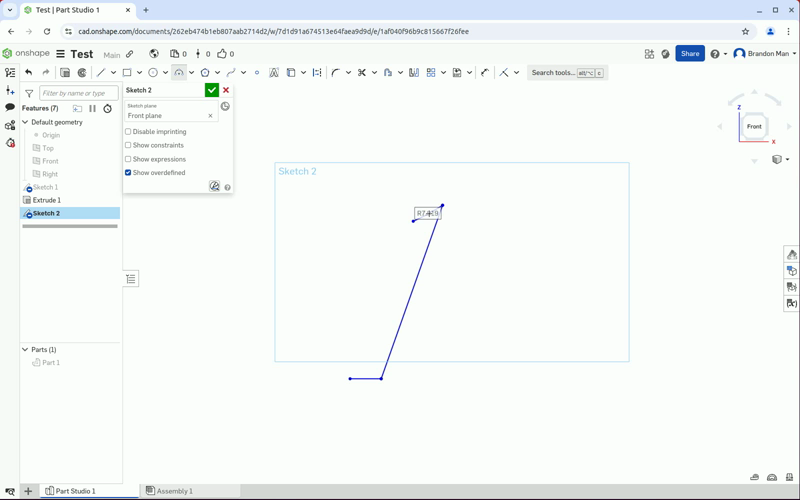
scroll(-6)
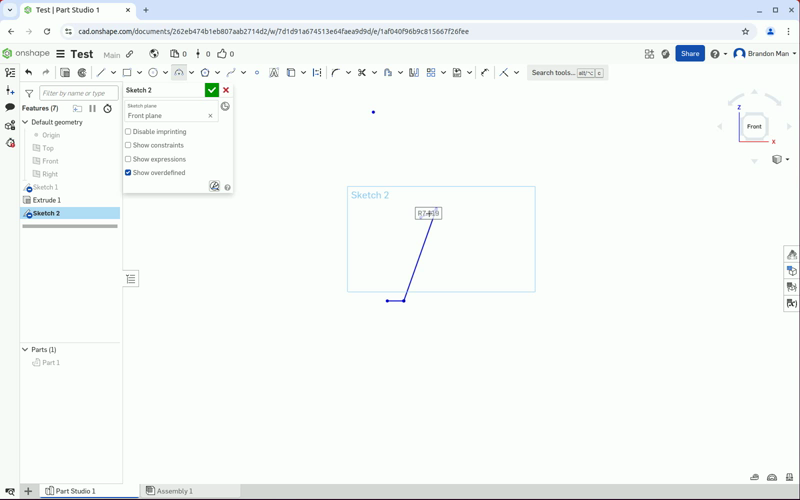
scroll(-6)
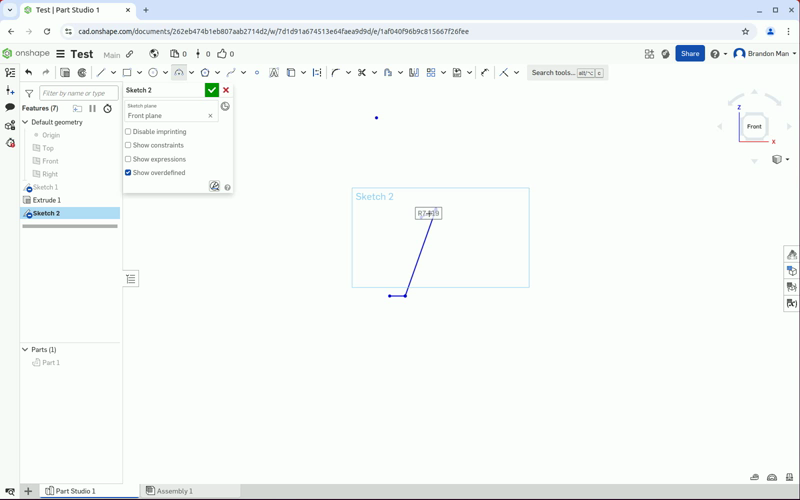
scroll(-6)
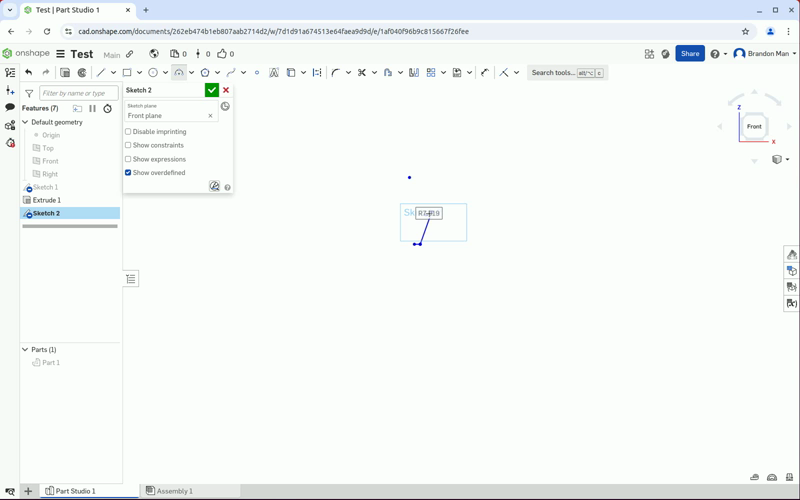
key_up(shift)
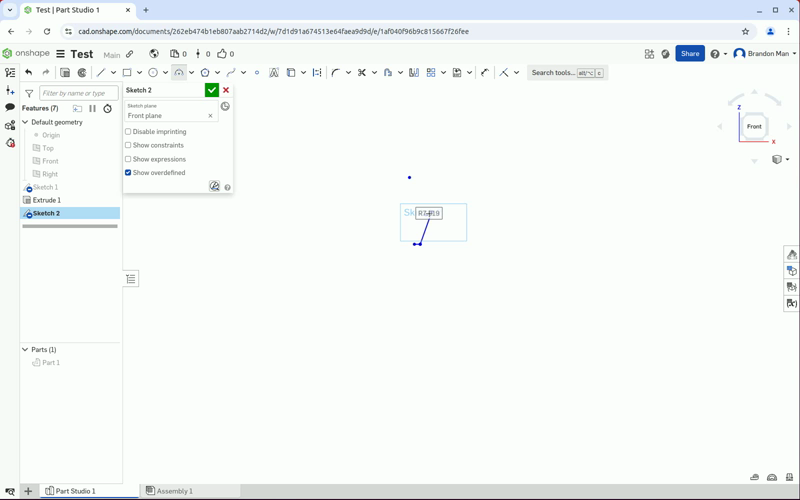
key(esc)
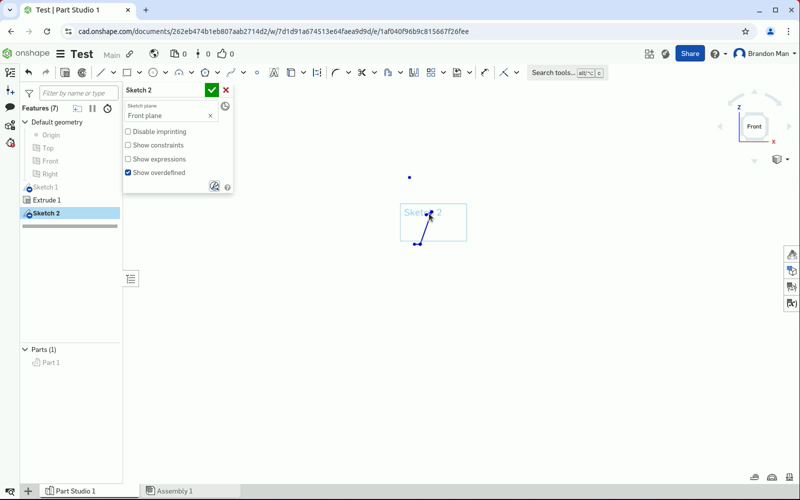
key(l)
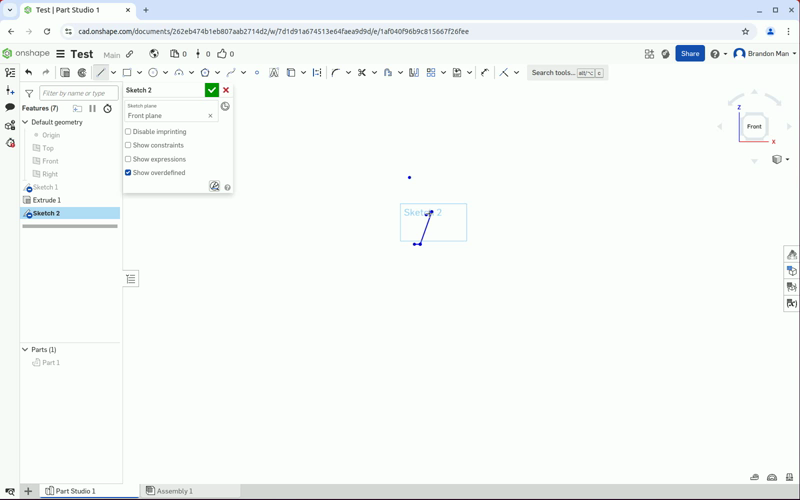
mouse_move(426, 214)
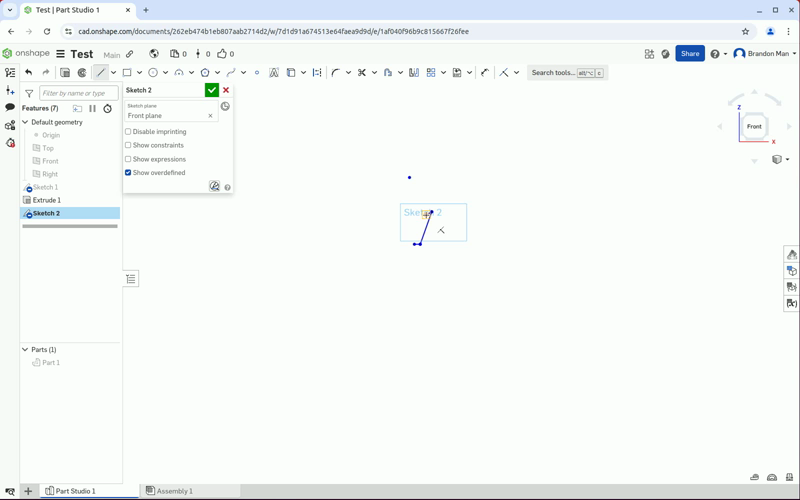
scroll(6)
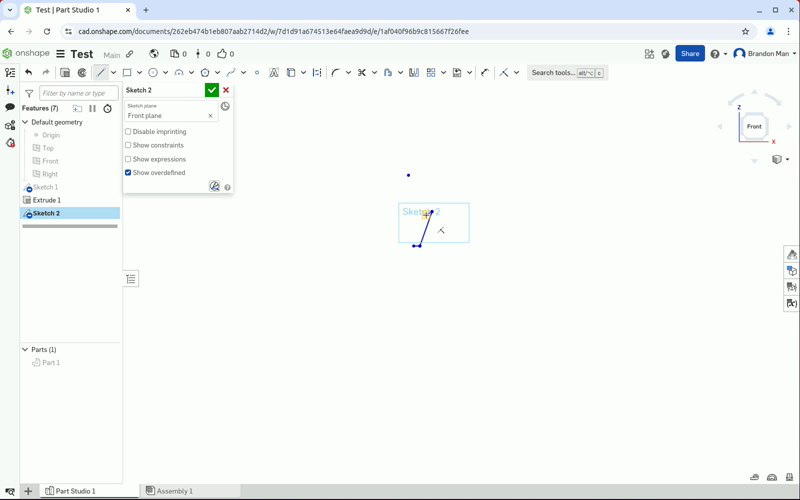
scroll(6)
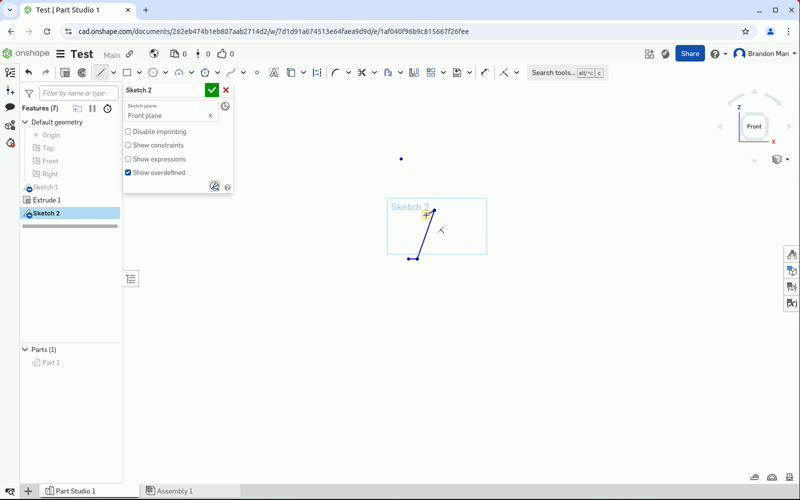
scroll(6)
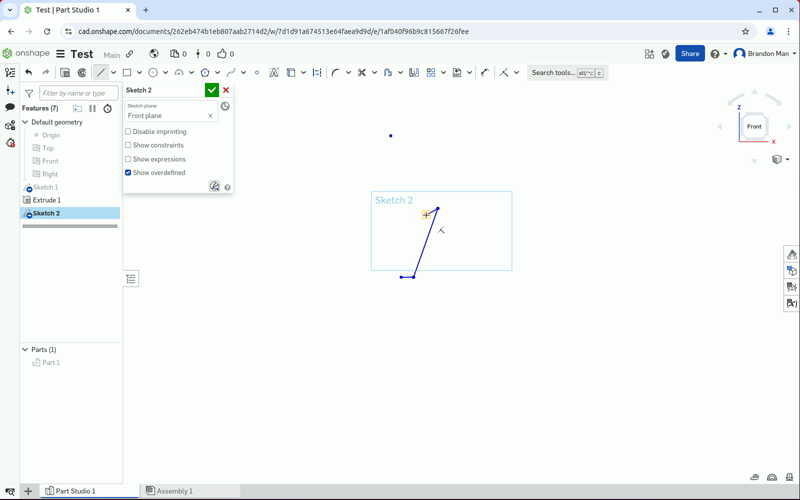
scroll(6)
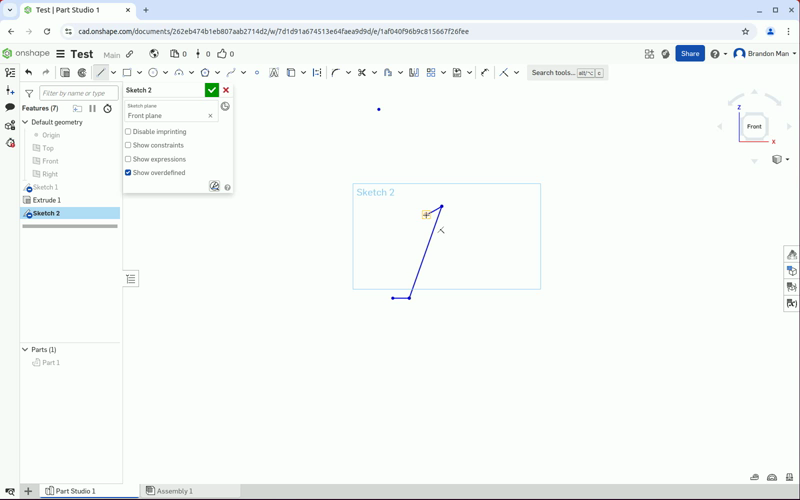
scroll(6)
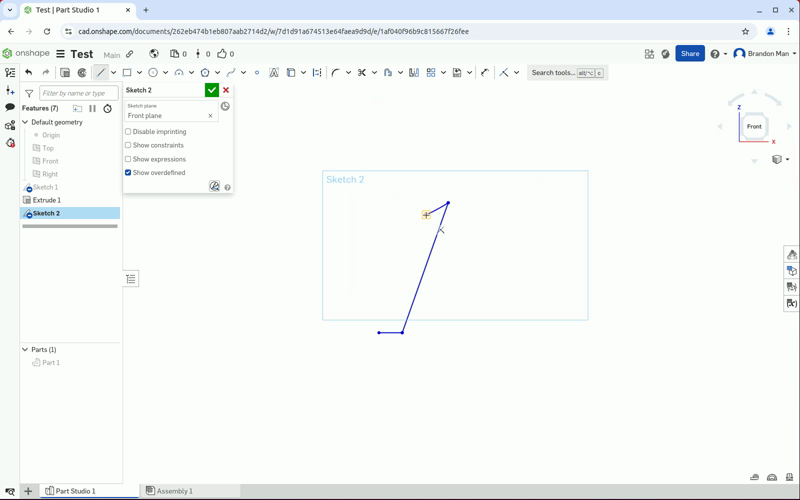
scroll(6)
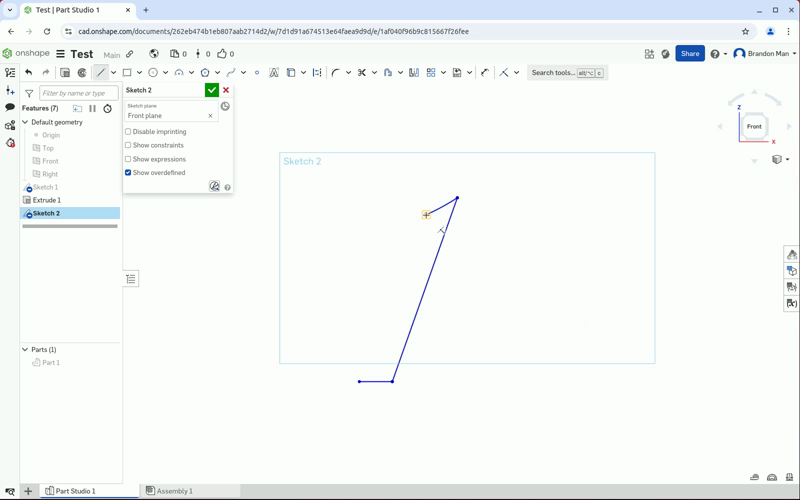
scroll(6)
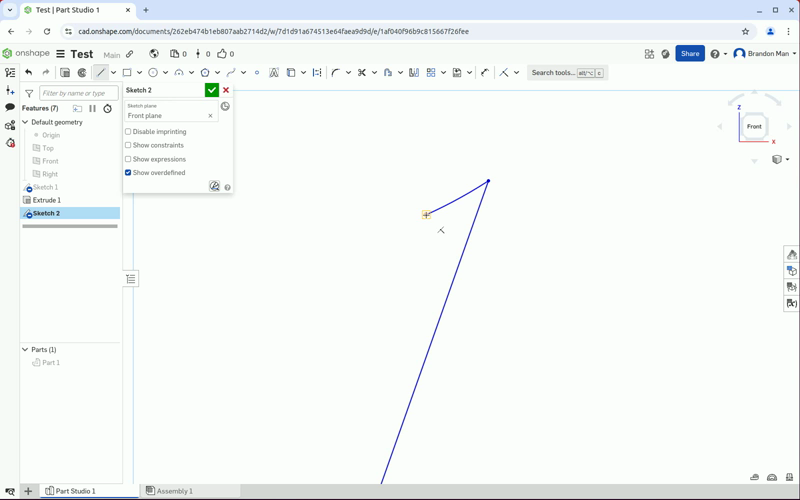
click(426, 214)
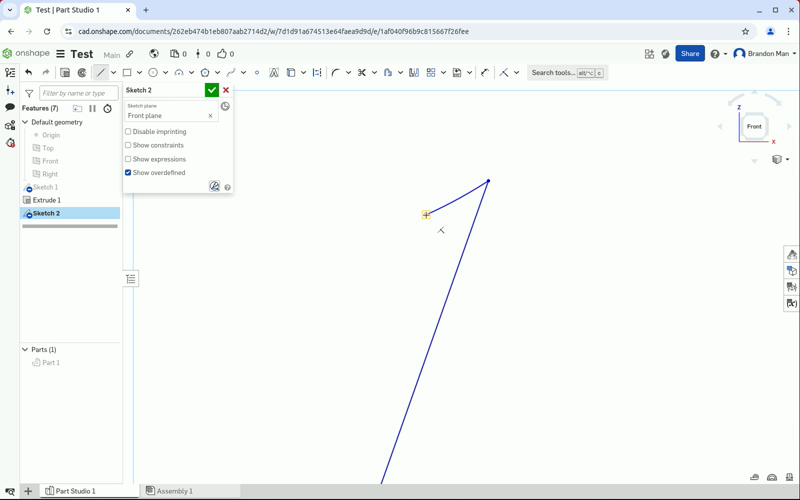
scroll(-6)
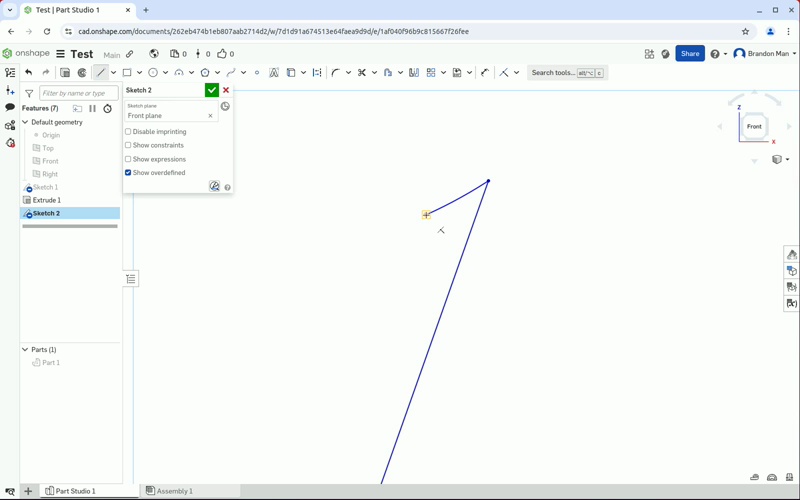
scroll(-6)
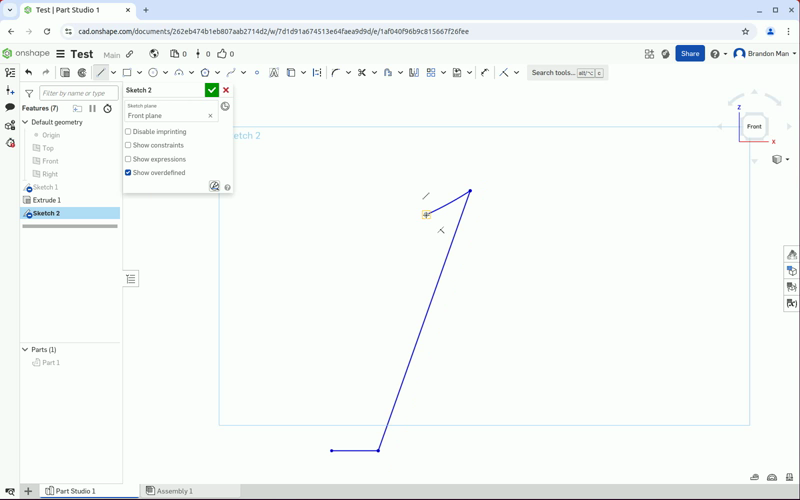
scroll(-6)
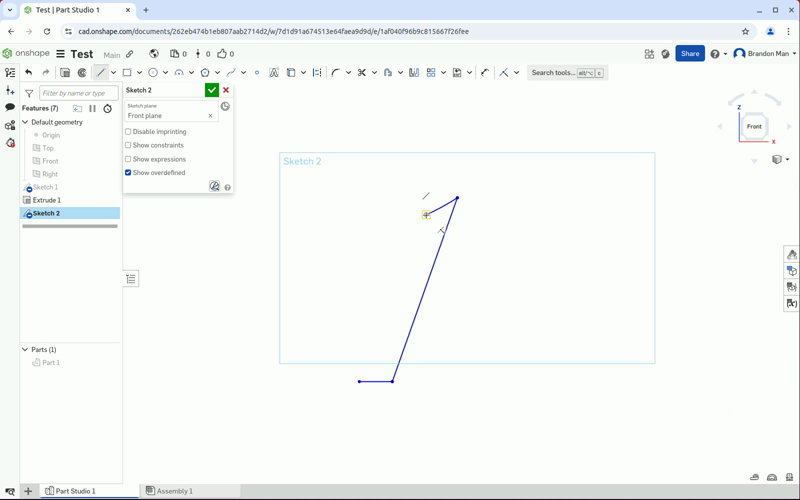
scroll(-6)
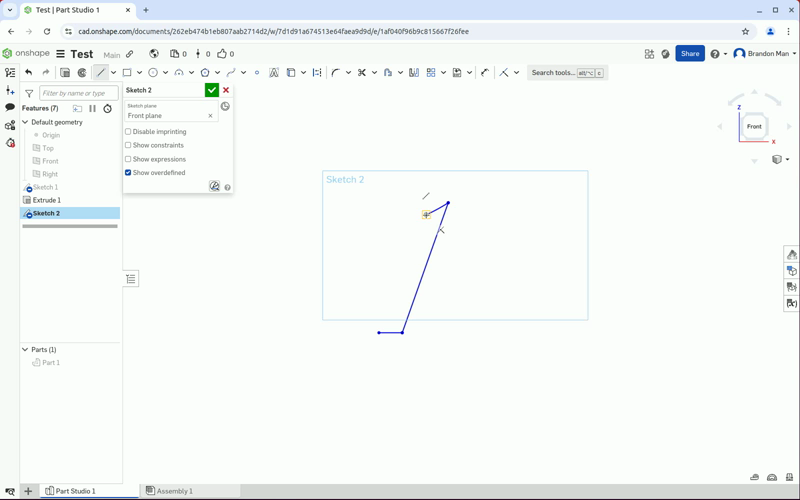
scroll(-6)
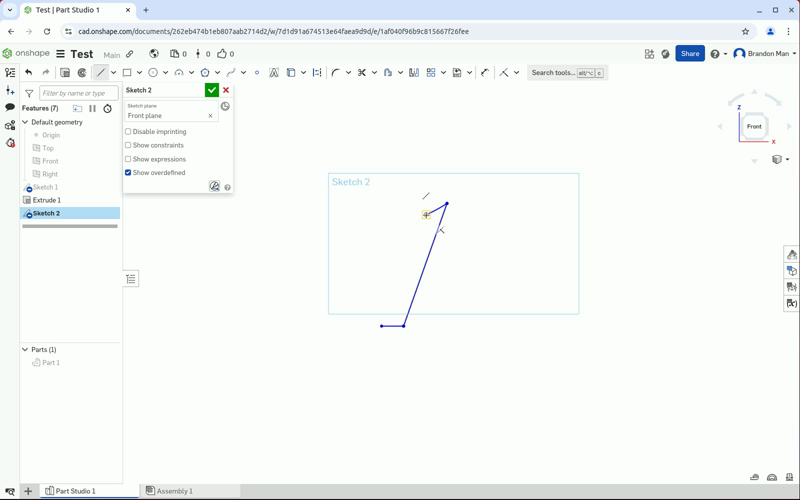
scroll(-6)
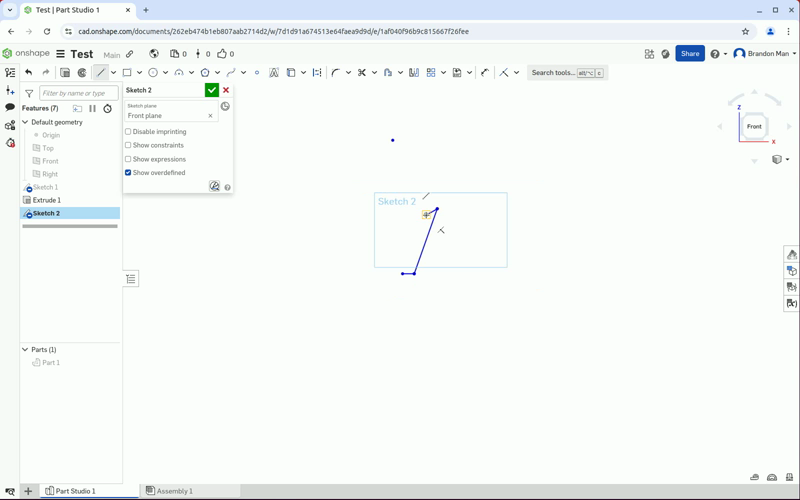
scroll(-6)
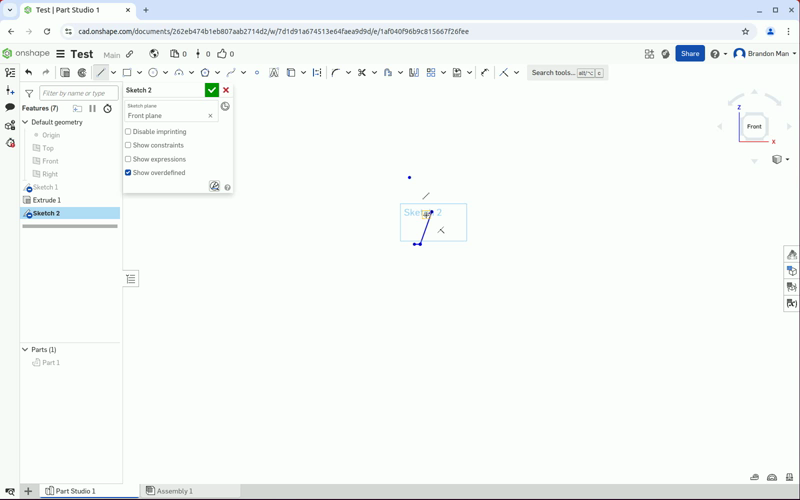
mouse_move(456, 214)
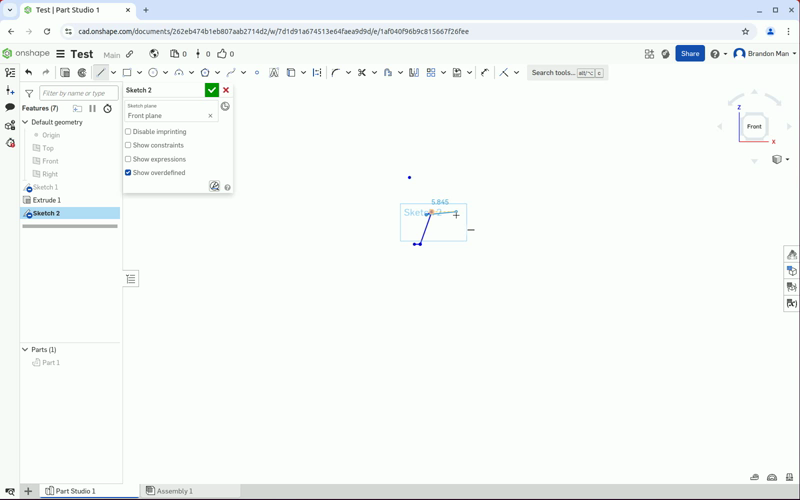
key_down(shift)
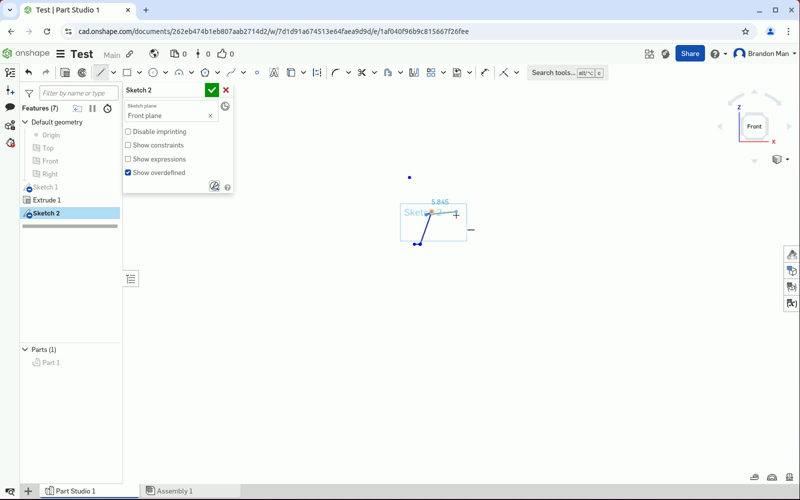
mouse_move(414, 244)
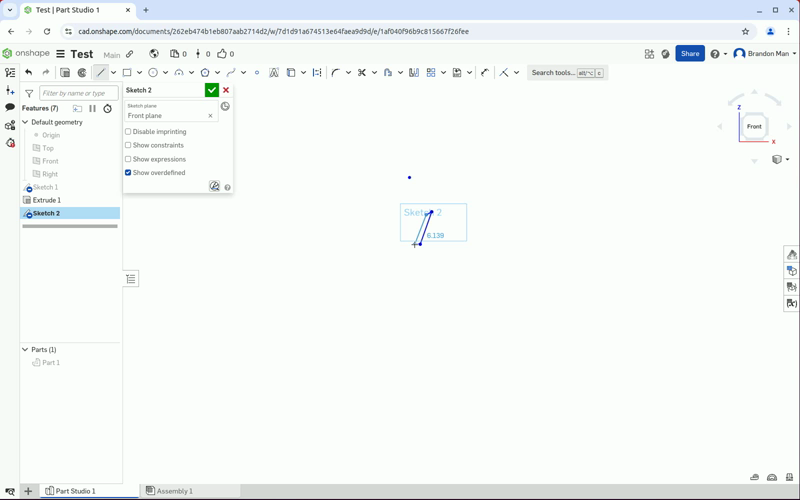
key_up(shift)
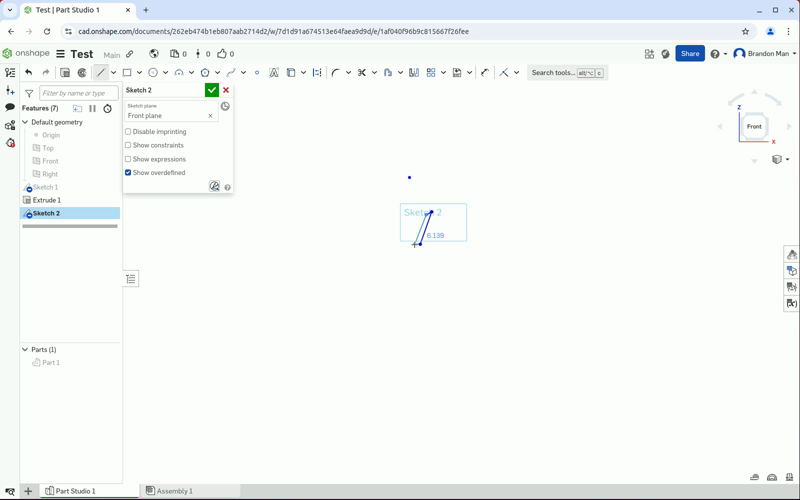
click(414, 244)
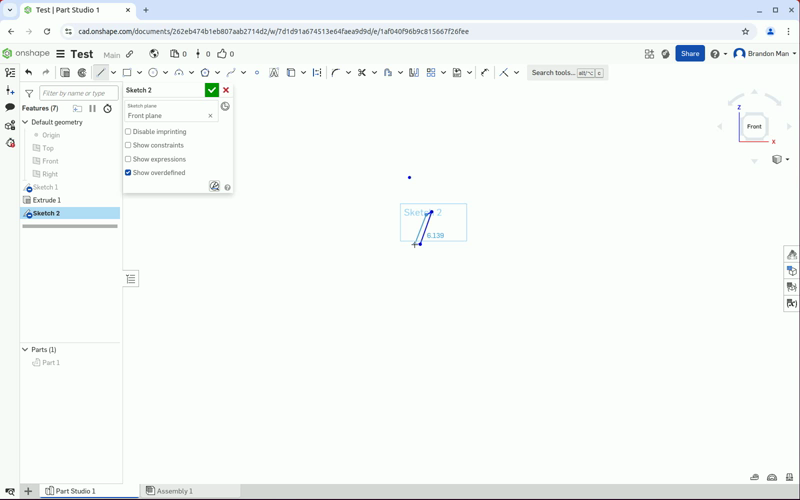
key(esc)
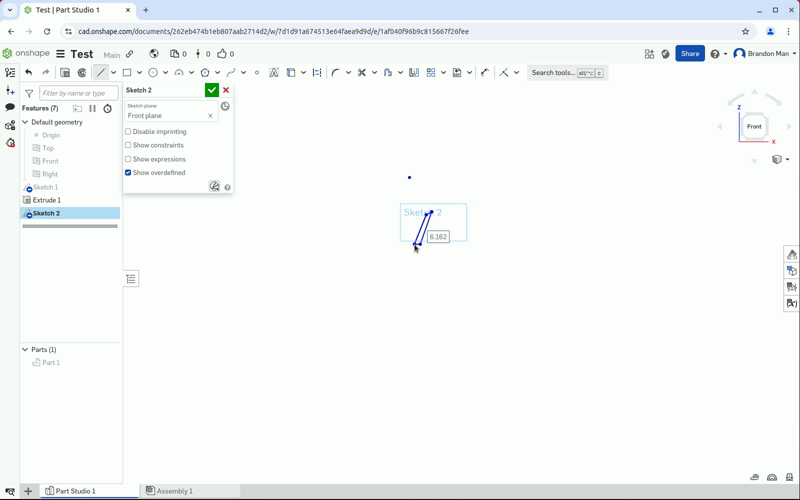
mouse_move(422, 231)
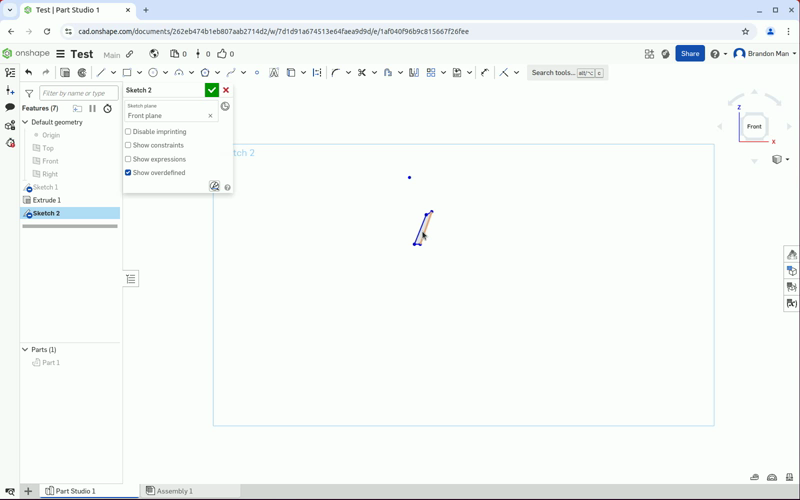
scroll(6)
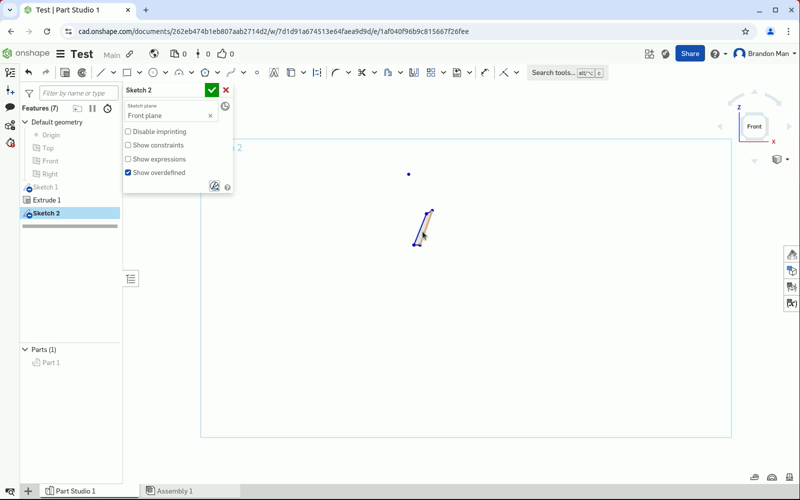
scroll(6)
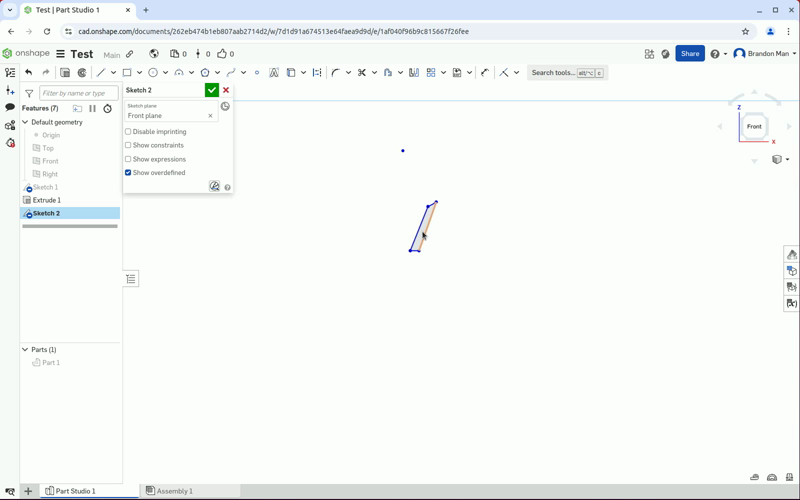
scroll(6)
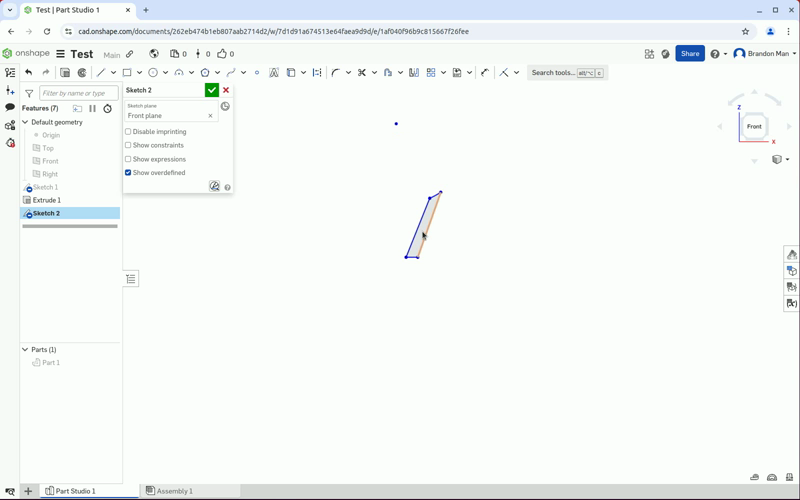
scroll(6)
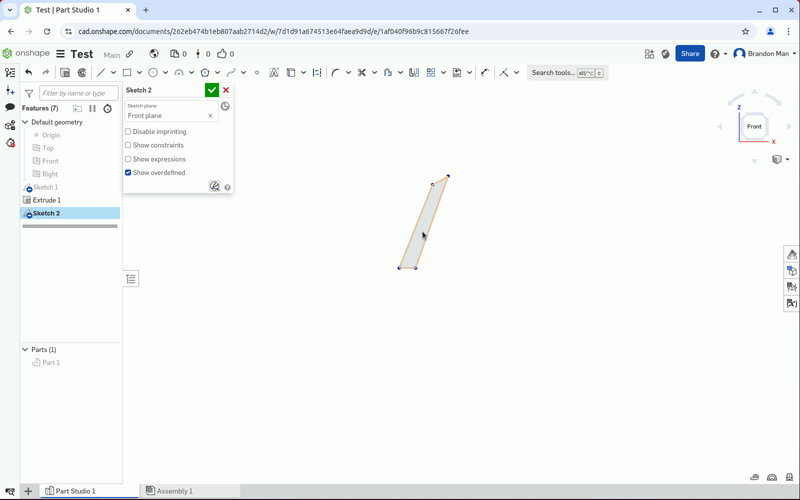
scroll(6)
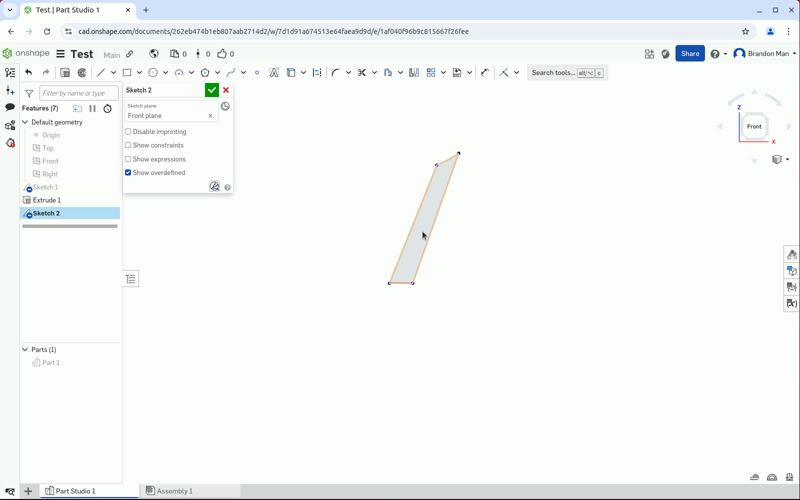
scroll(6)
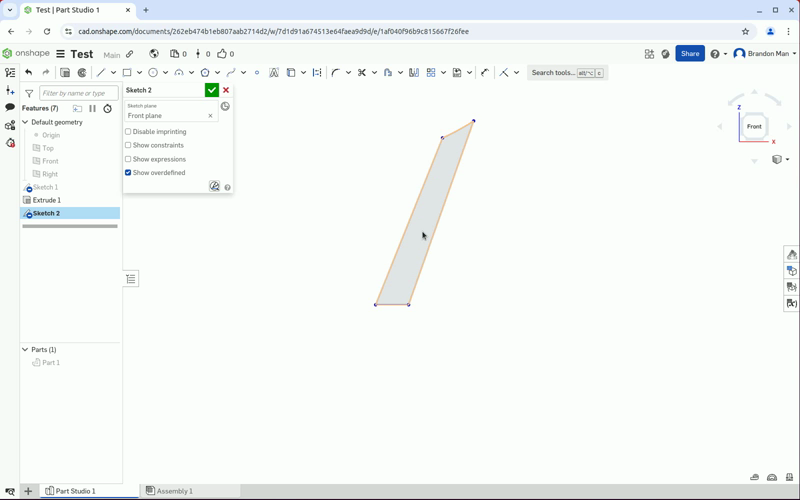
scroll(6)
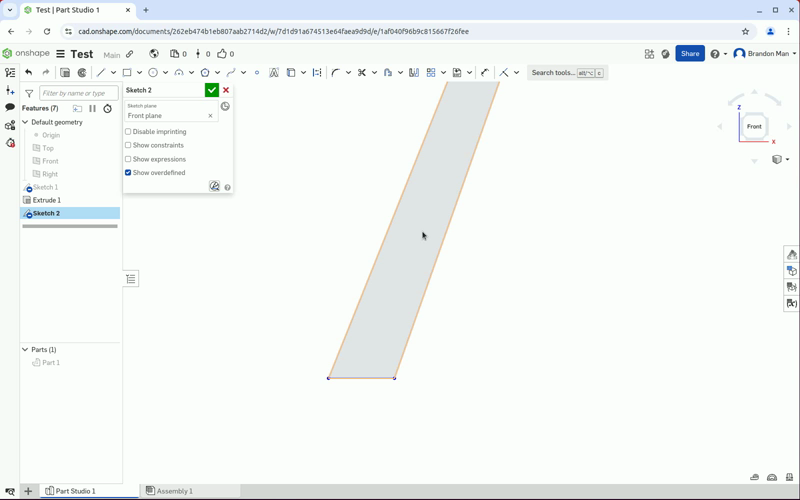
click(422, 231)
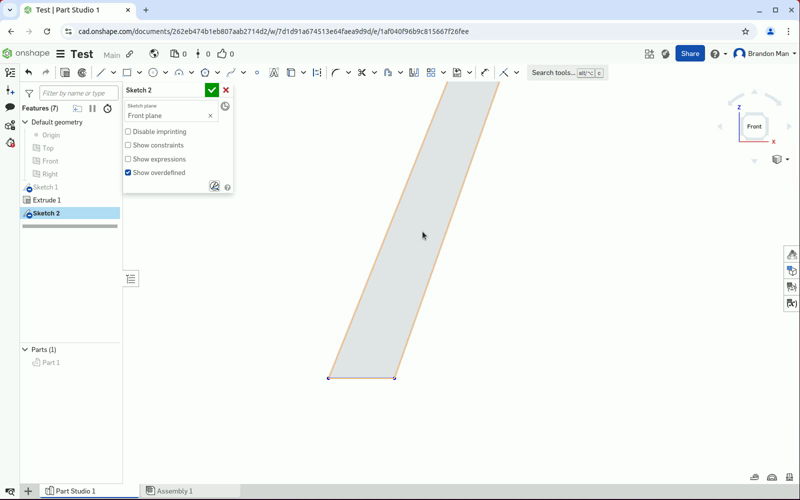
scroll(-6)
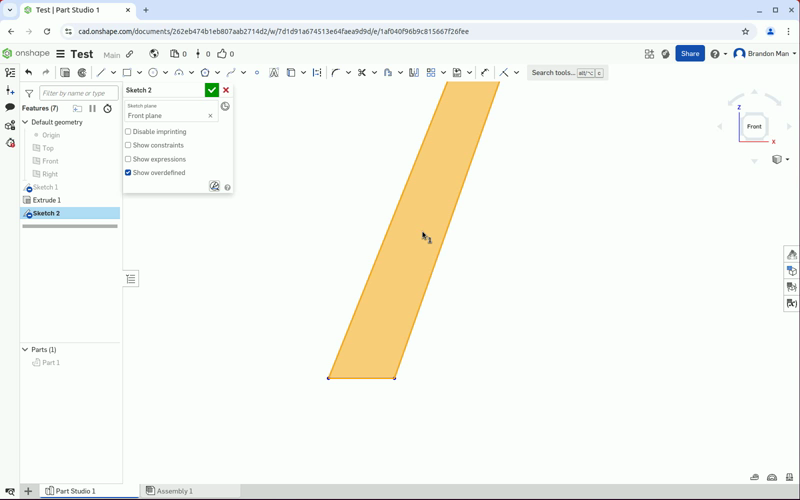
scroll(-6)
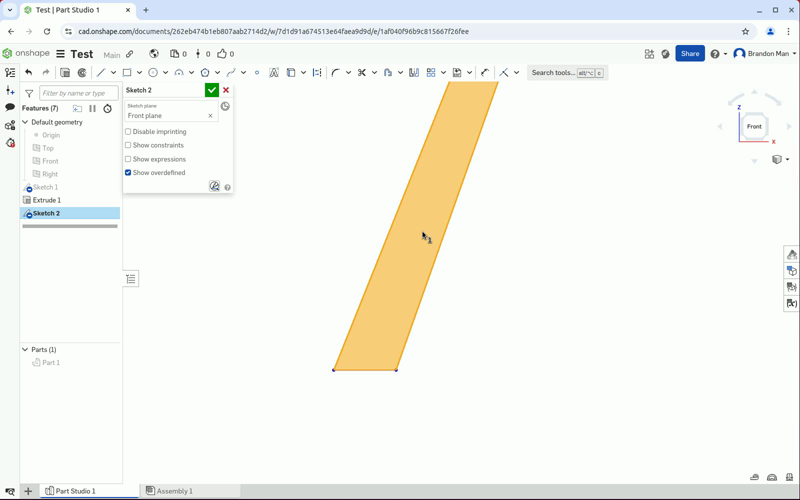
scroll(-6)
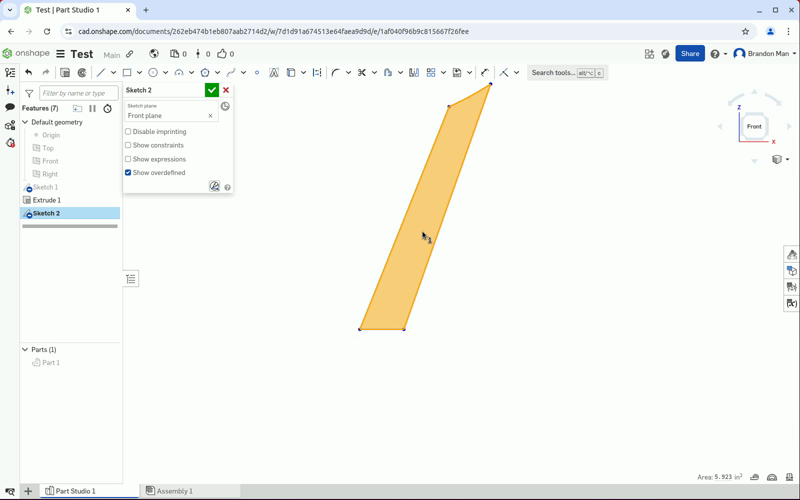
scroll(-6)
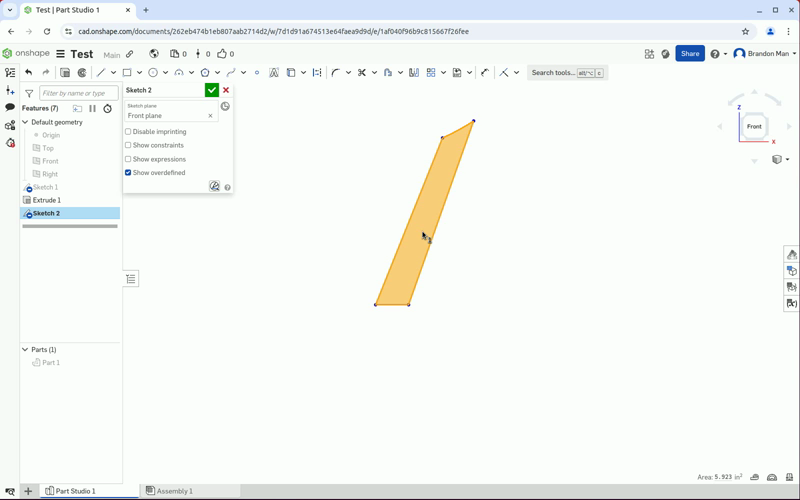
scroll(-6)
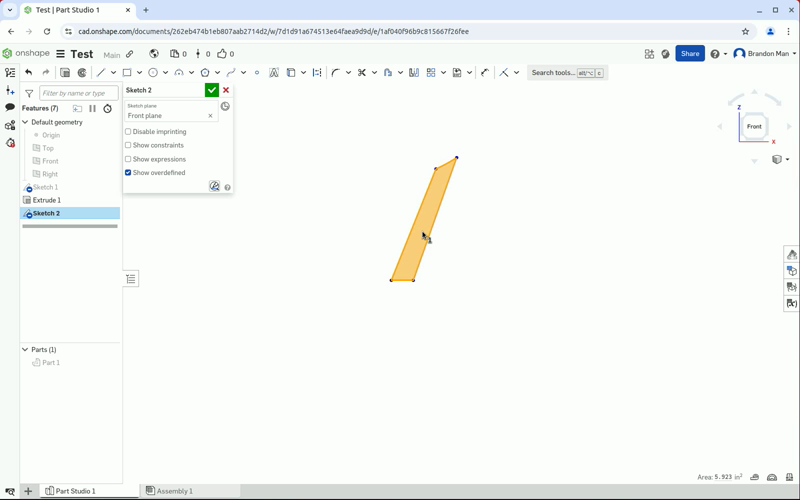
scroll(-6)
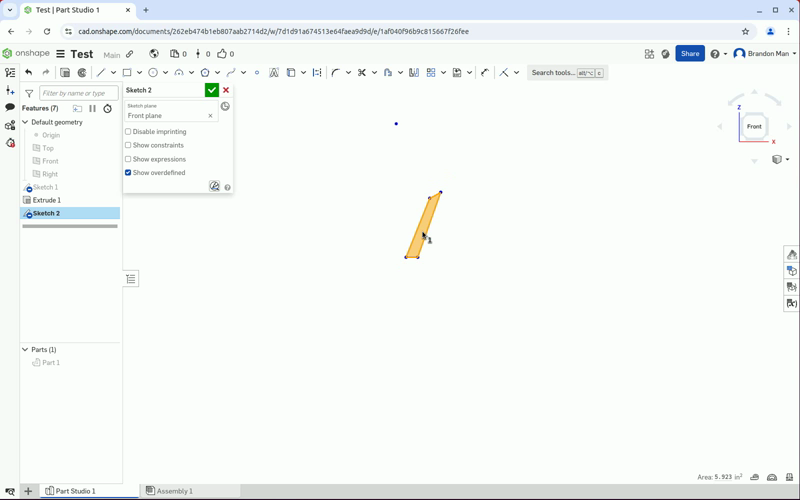
scroll(-6)
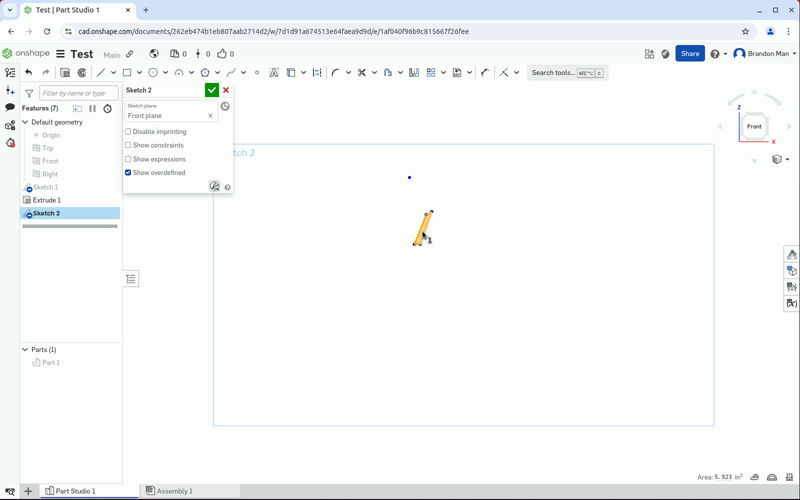
mouse_move(73, 352)
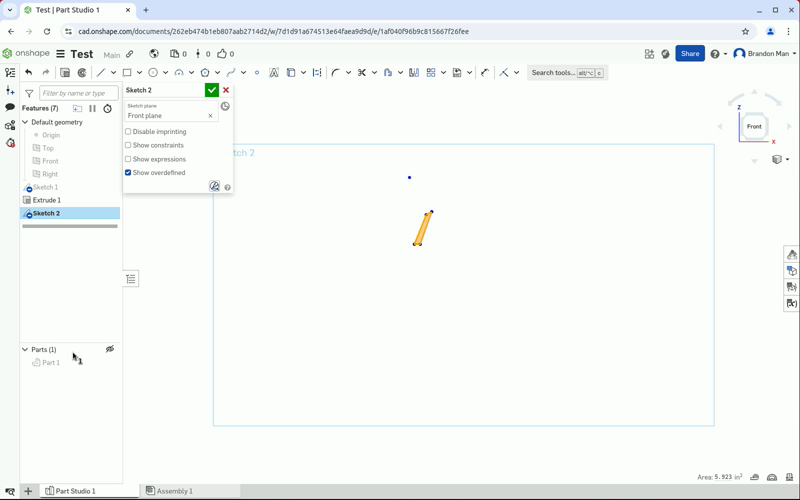
key(shift+y)
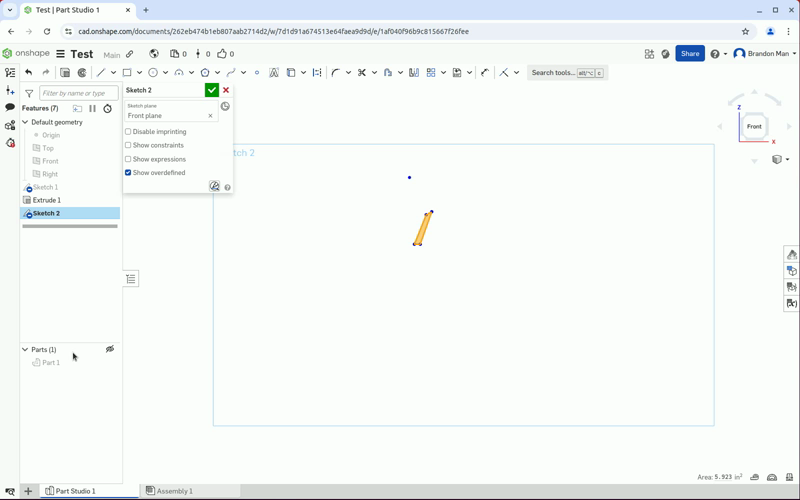
key(shift+e)
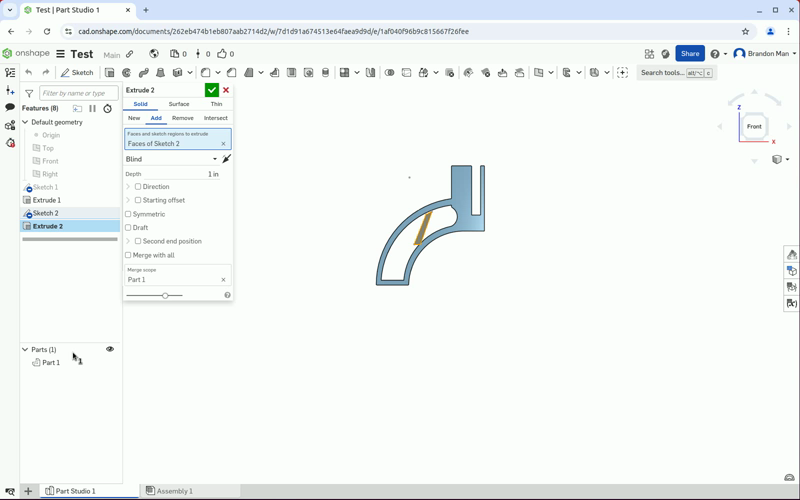
mouse_move(143, 106)
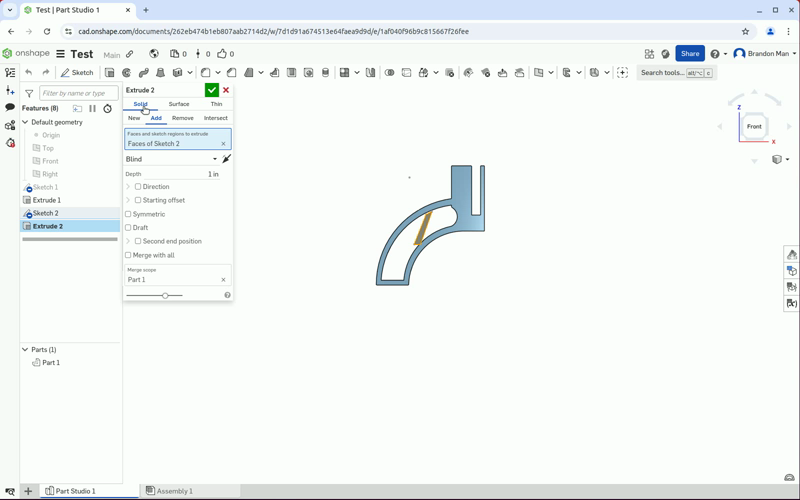
click(143, 106)
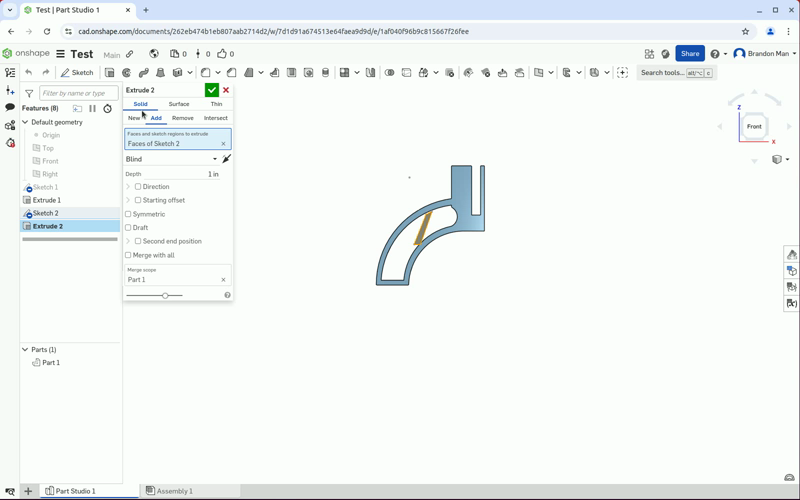
mouse_move(137, 120)
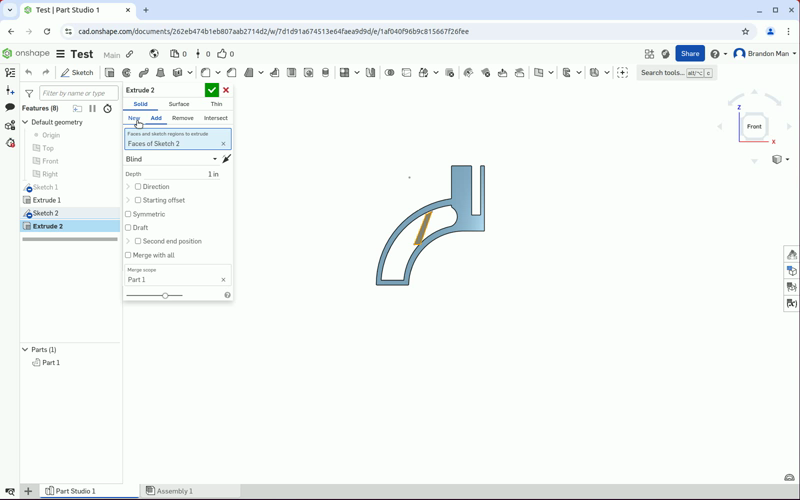
click(137, 120)
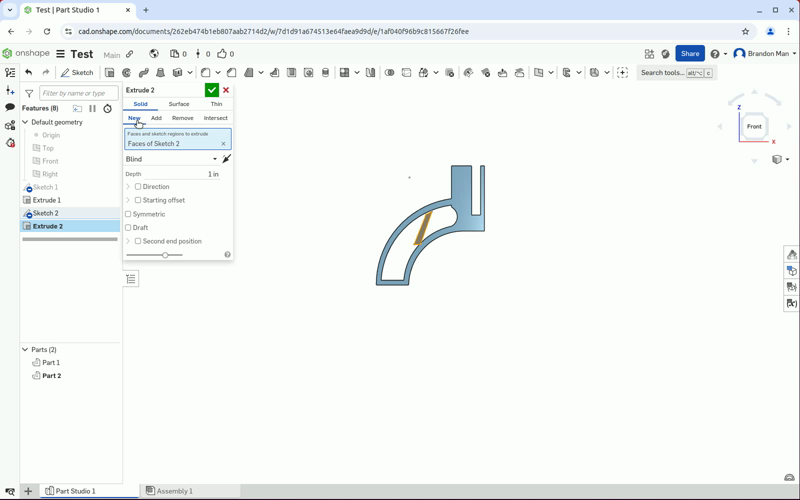
key(tab, 4)
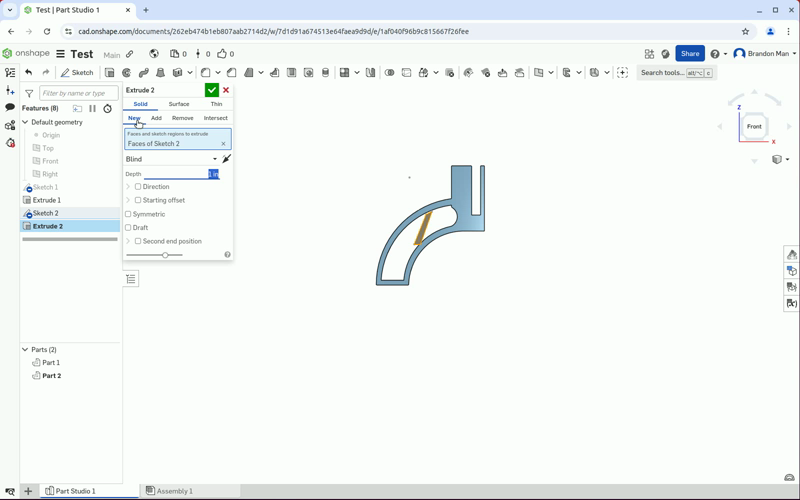
text(2.166)
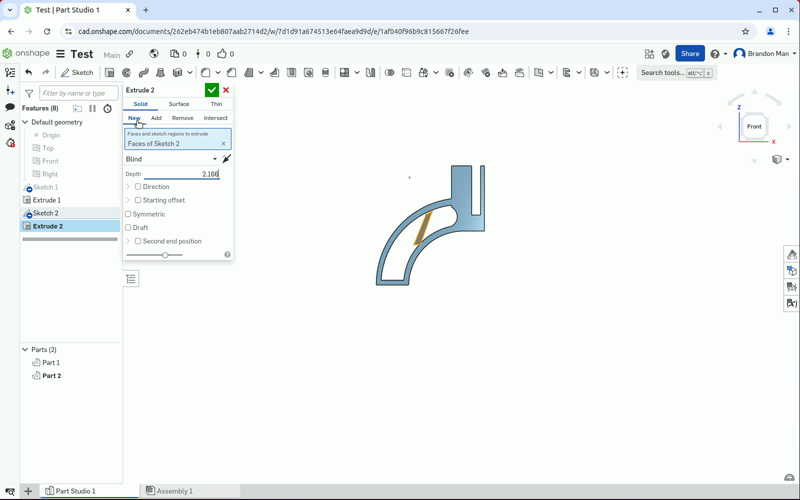
key(enter)
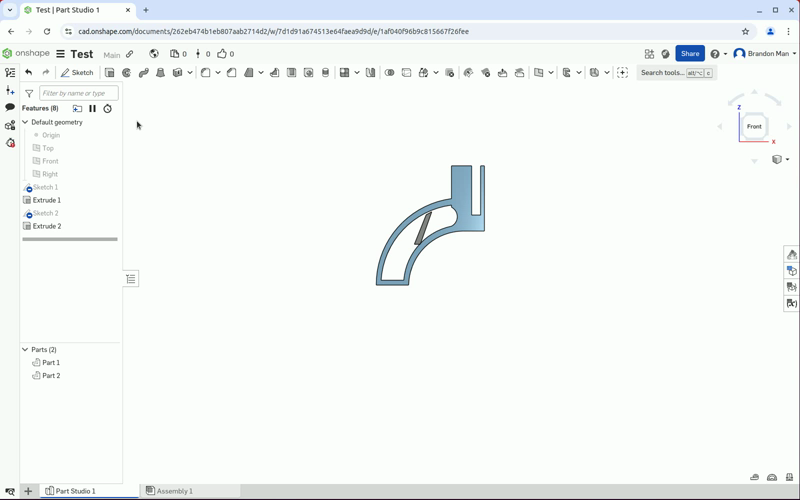
key(shift+h)
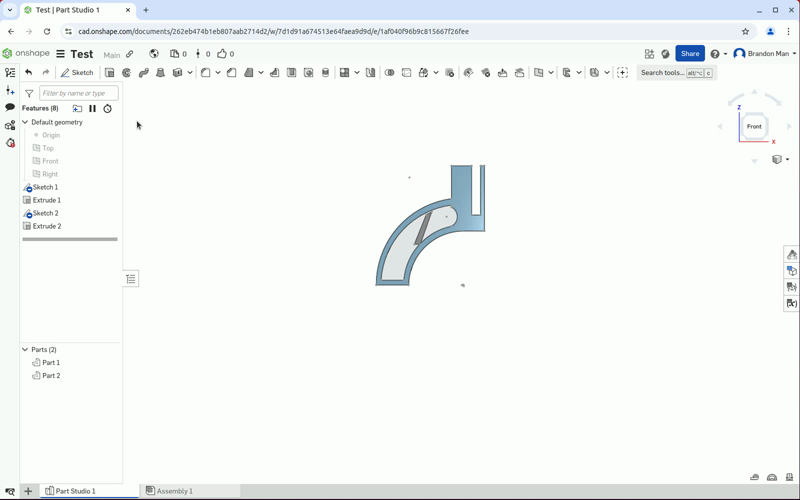
key(shift+h)
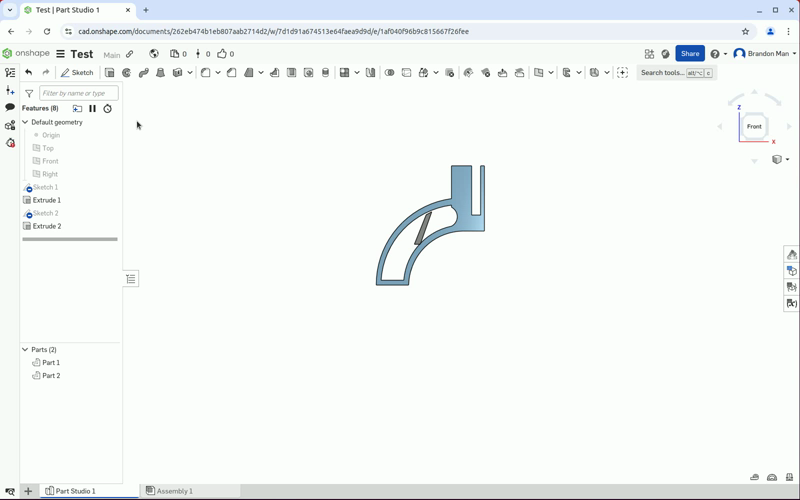
mouse_move(73, 189)
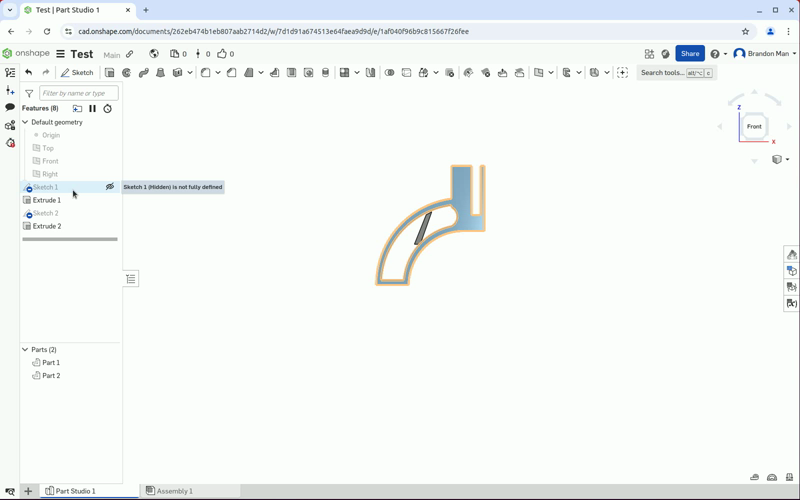
click(73, 189)
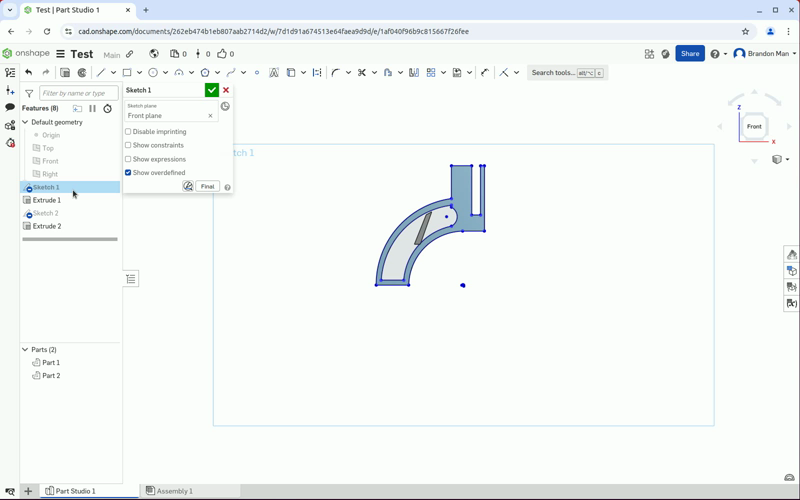
mouse_move(229, 92)
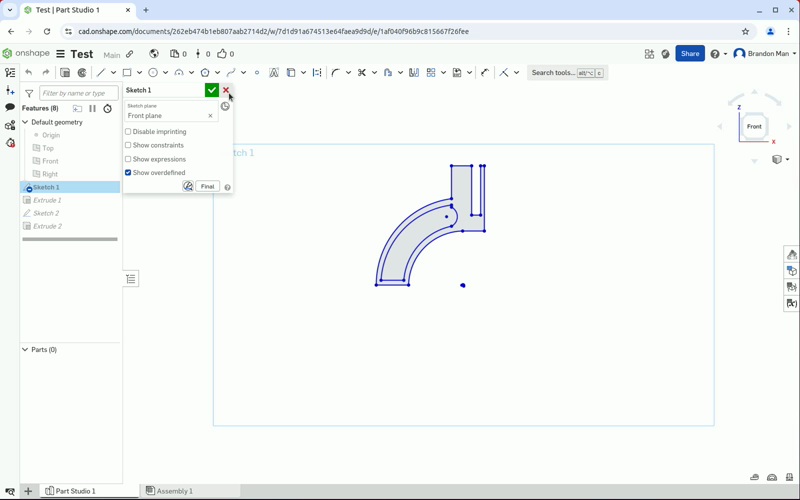
click(229, 92)
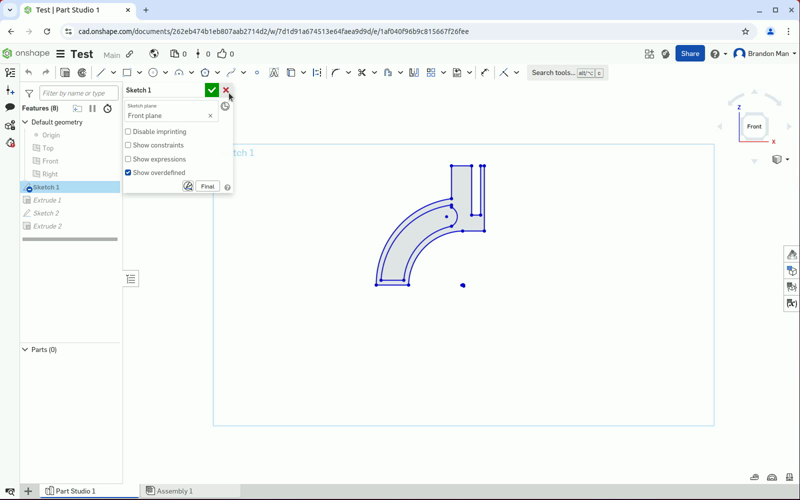
key(shift+s)
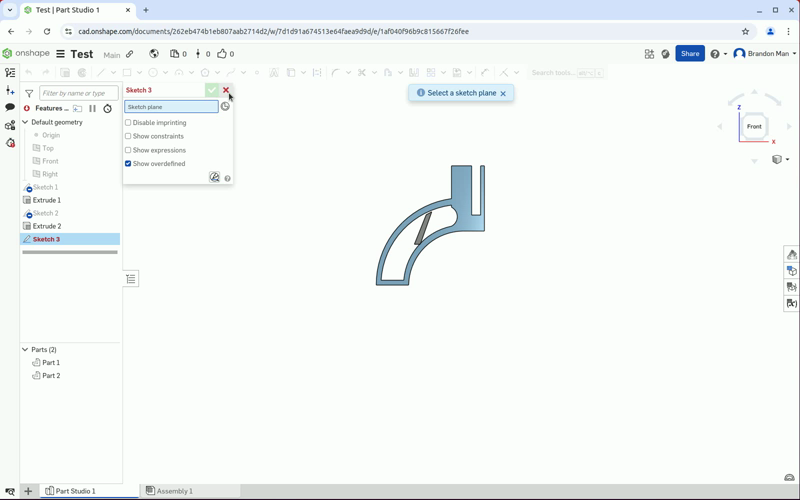
mouse_move(73, 163)
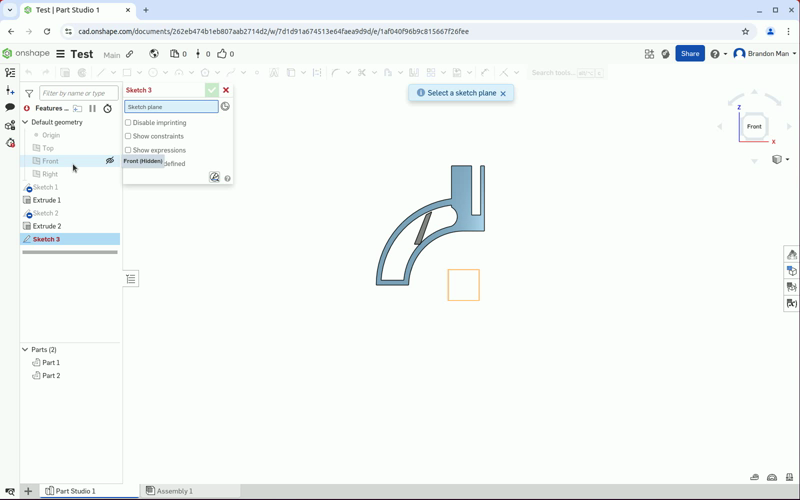
click(73, 163)
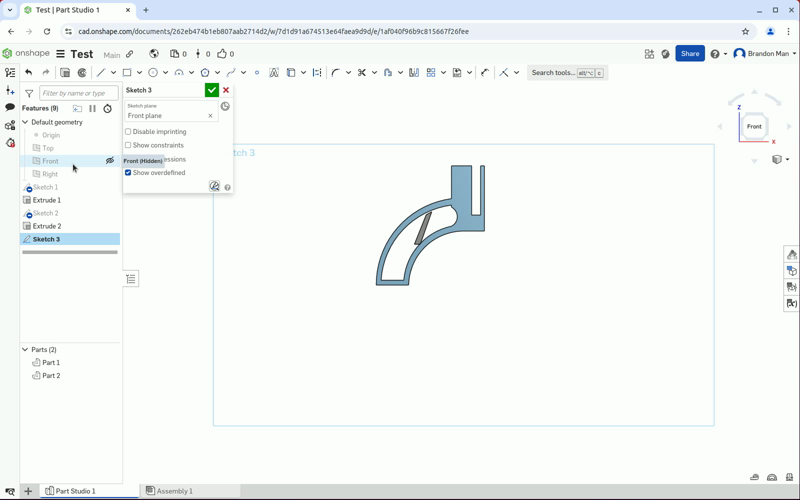
mouse_move(73, 352)
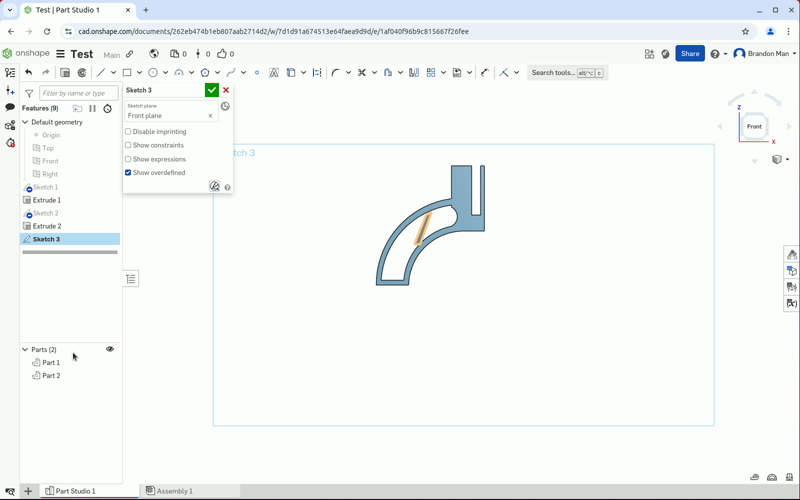
key(y)
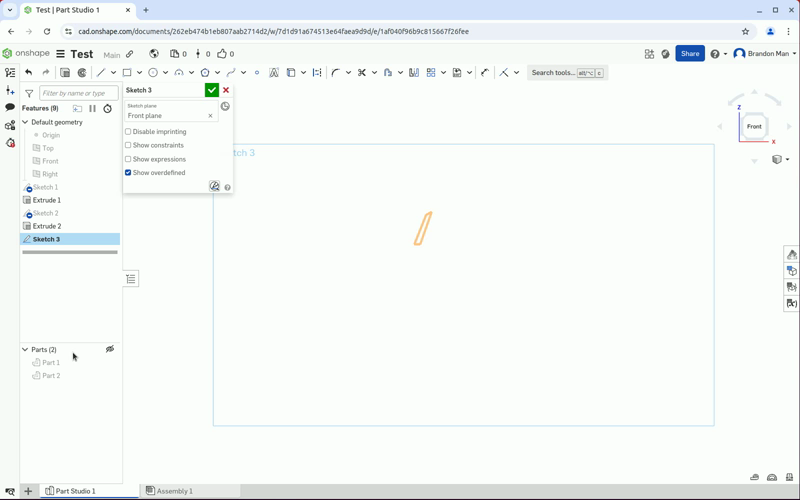
key(l)
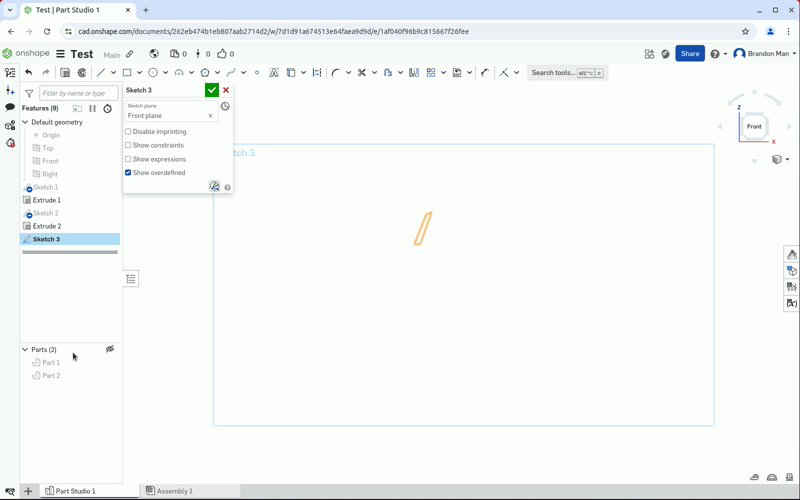
key_down(shift)
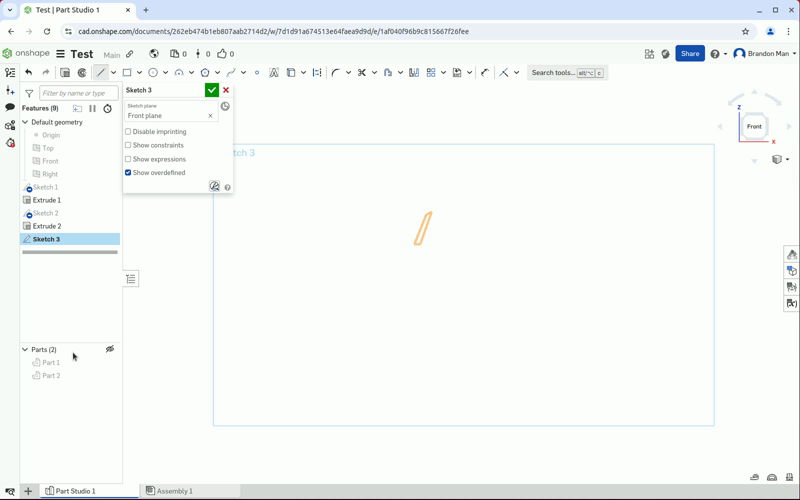
mouse_move(391, 249)
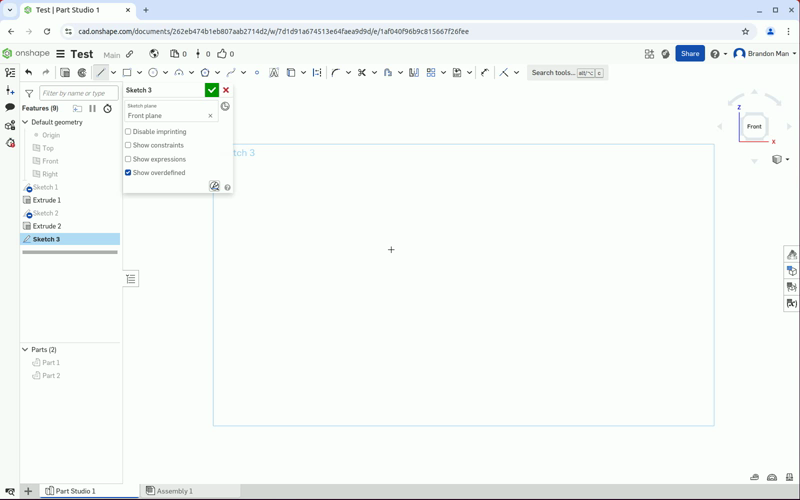
click(391, 249)
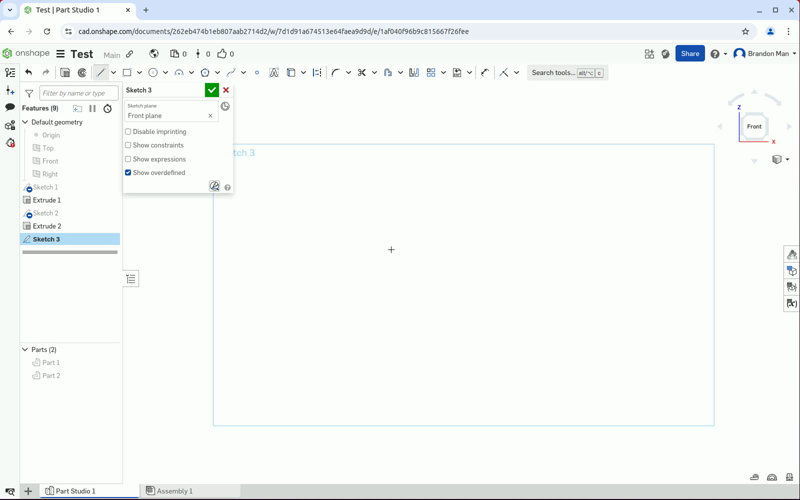
key_up(shift)
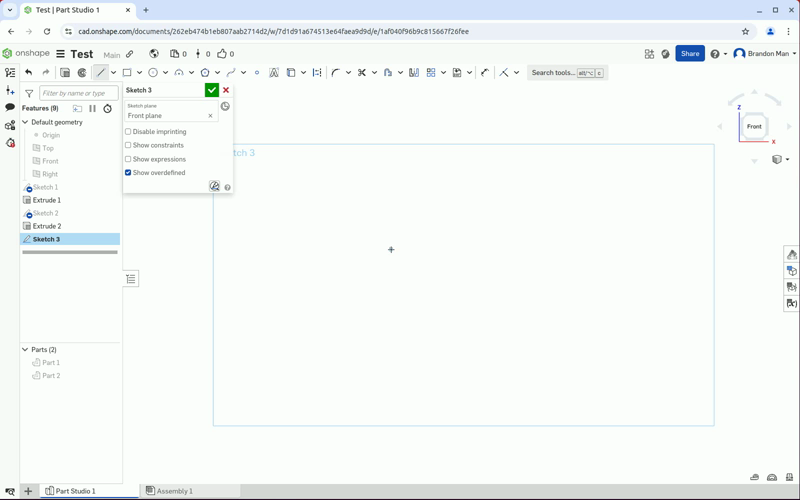
key_down(shift)
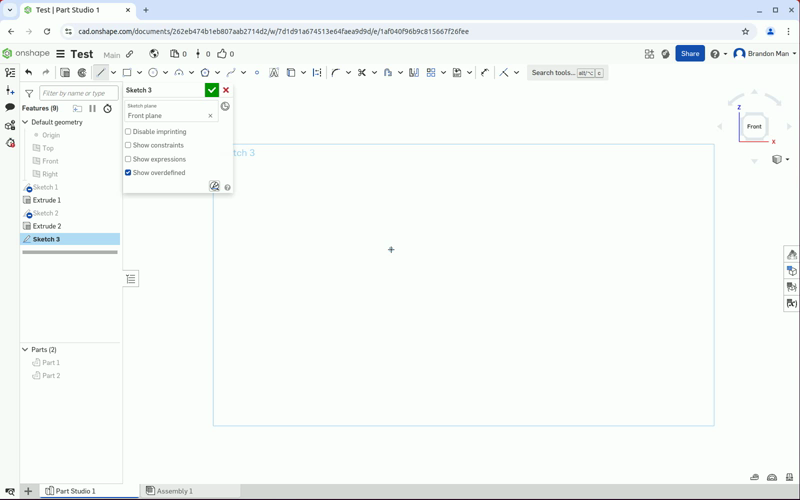
mouse_move(421, 249)
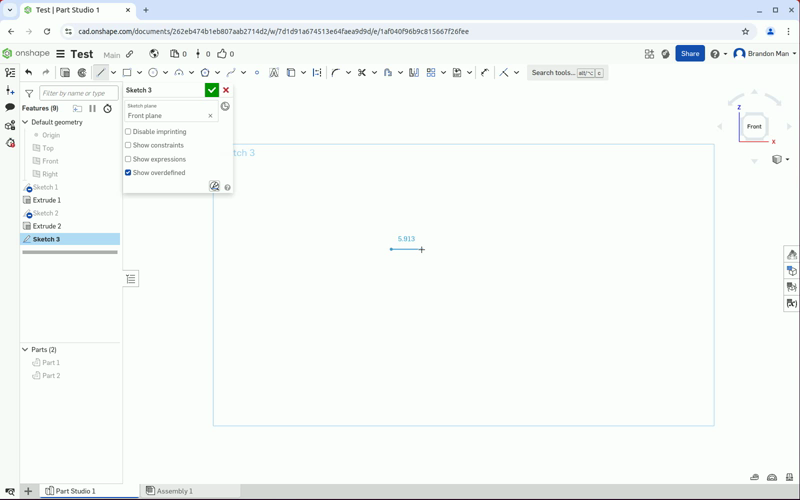
mouse_move(416, 249)
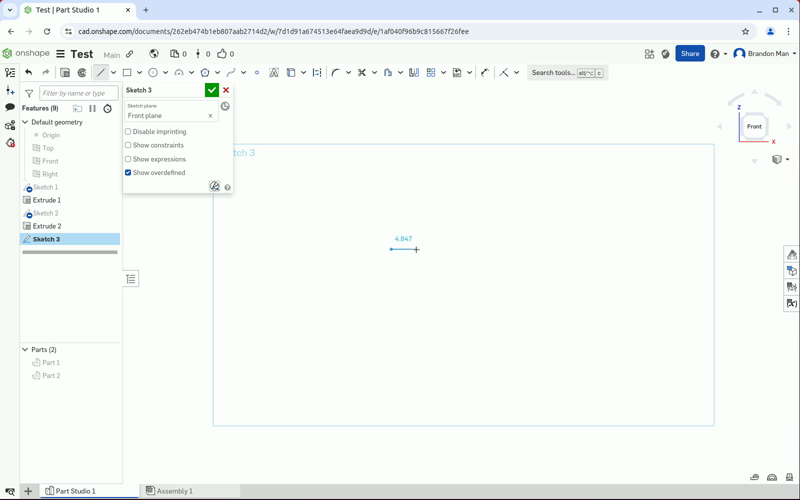
click(416, 249)
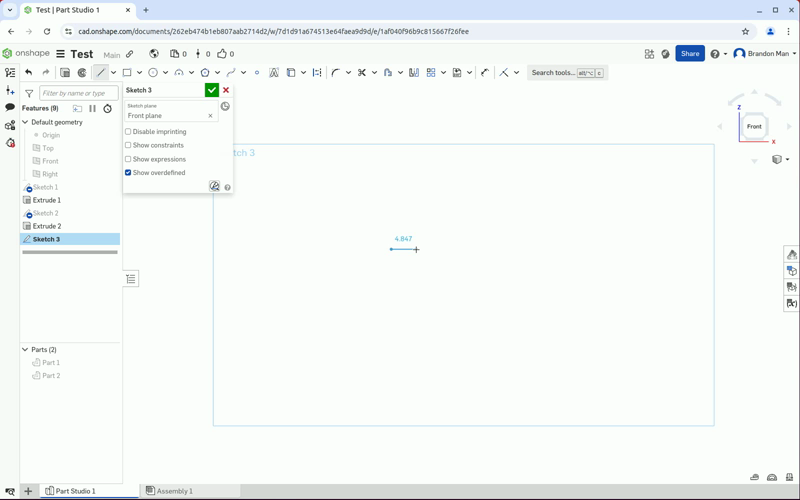
key_up(shift)
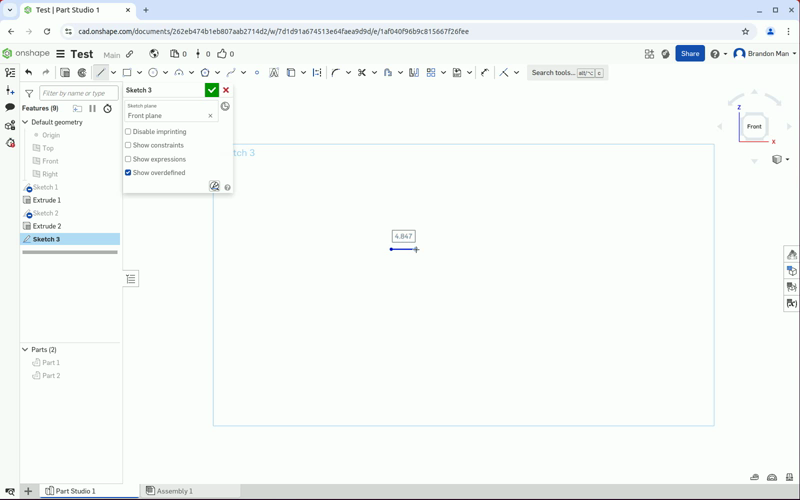
key(esc)
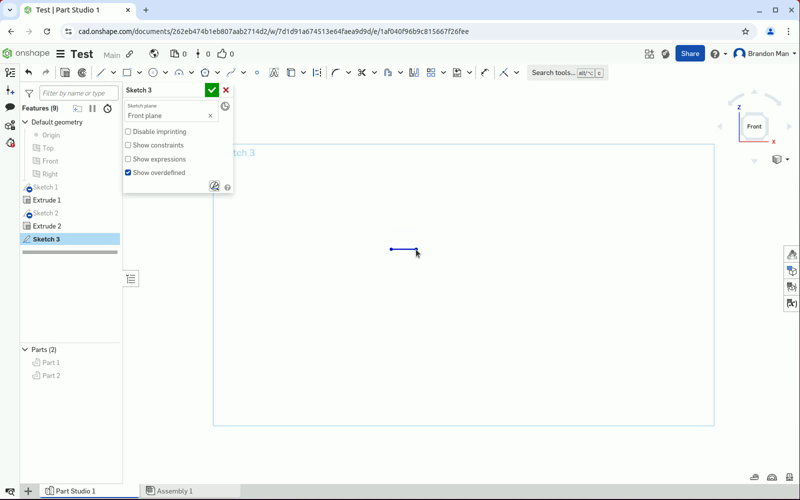
key(a)
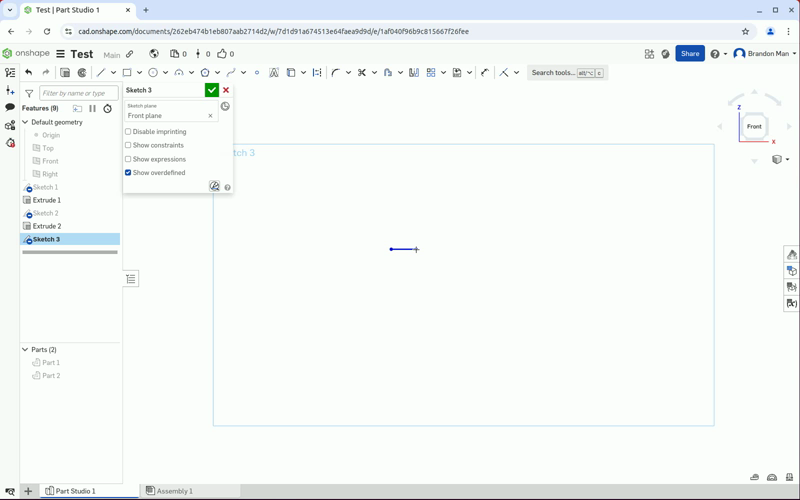
mouse_move(416, 249)
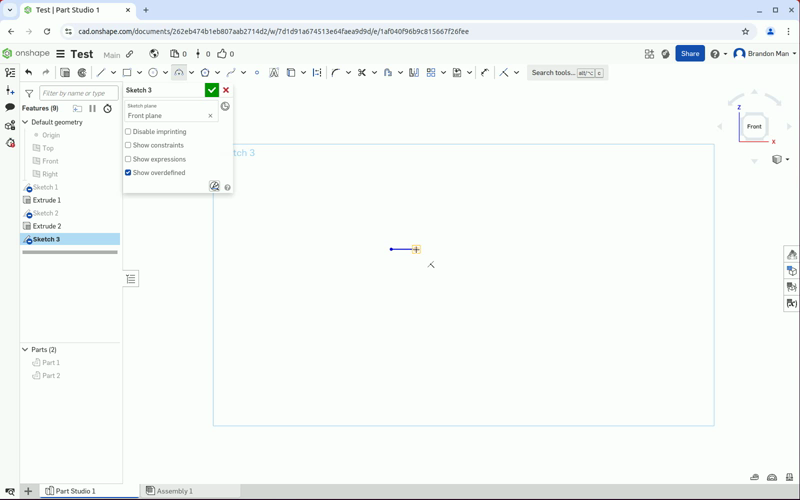
click(416, 249)
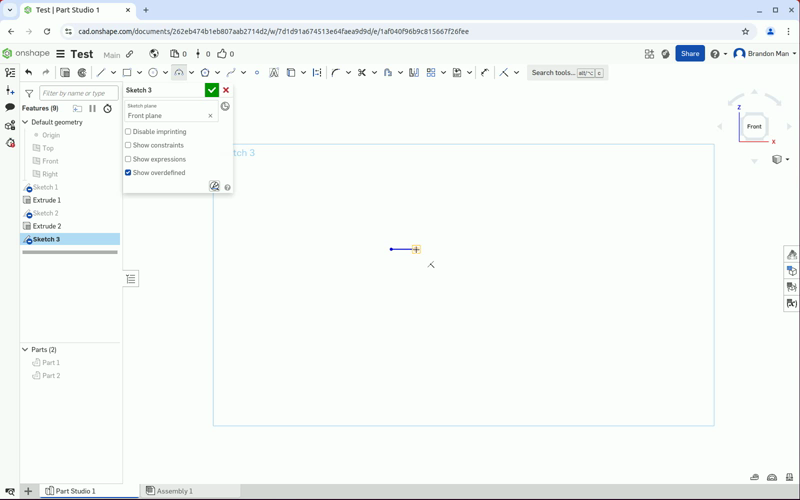
key_down(shift)
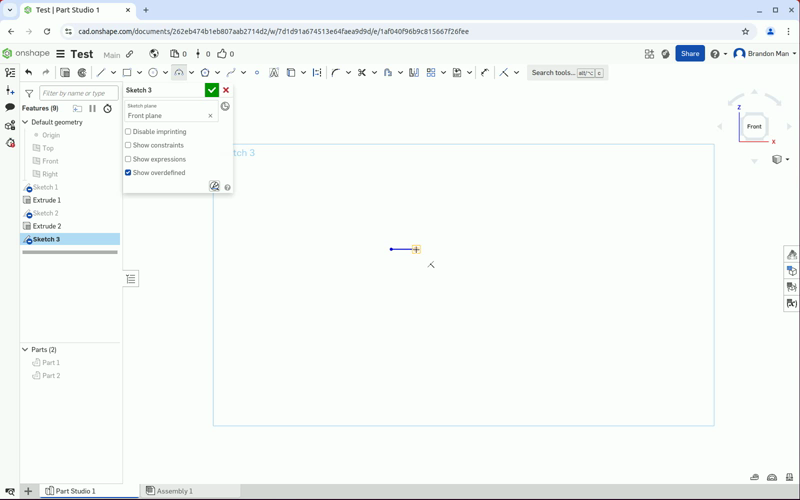
mouse_move(420, 243)
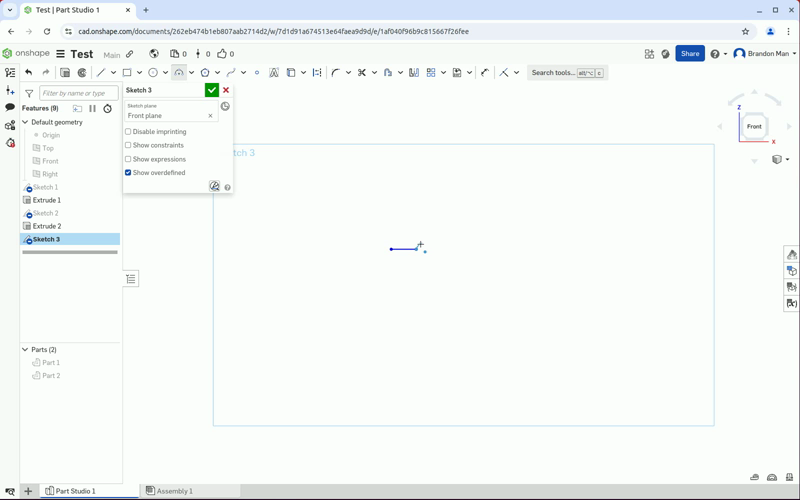
scroll(6)
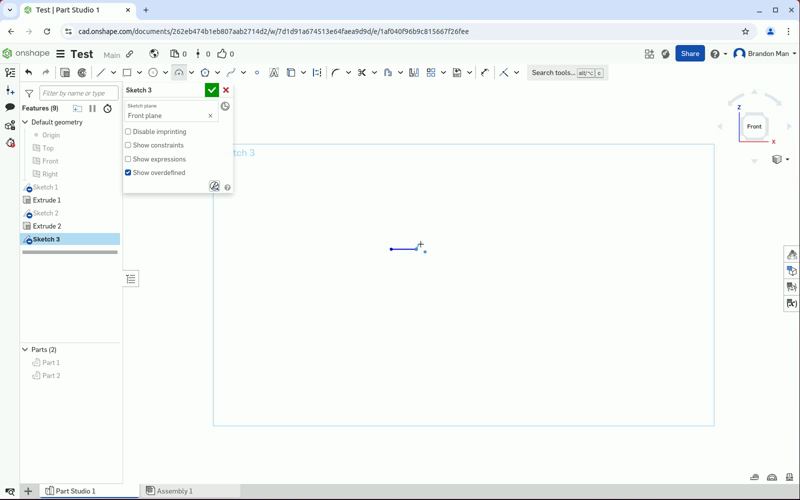
scroll(6)
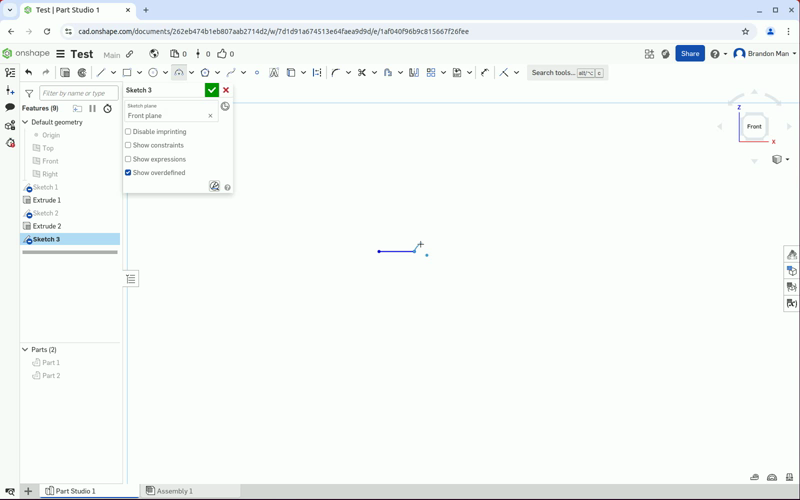
scroll(6)
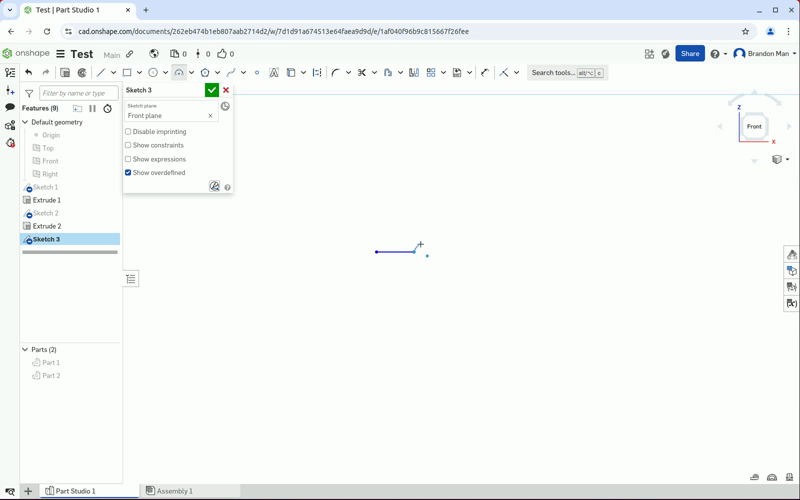
scroll(6)
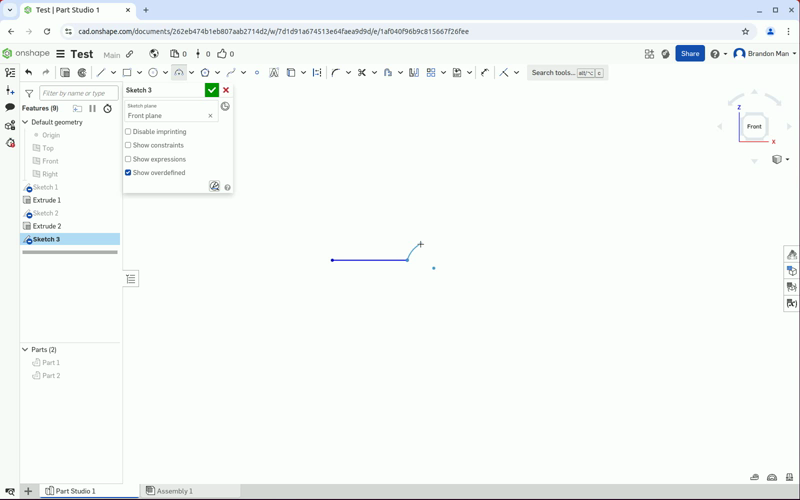
scroll(6)
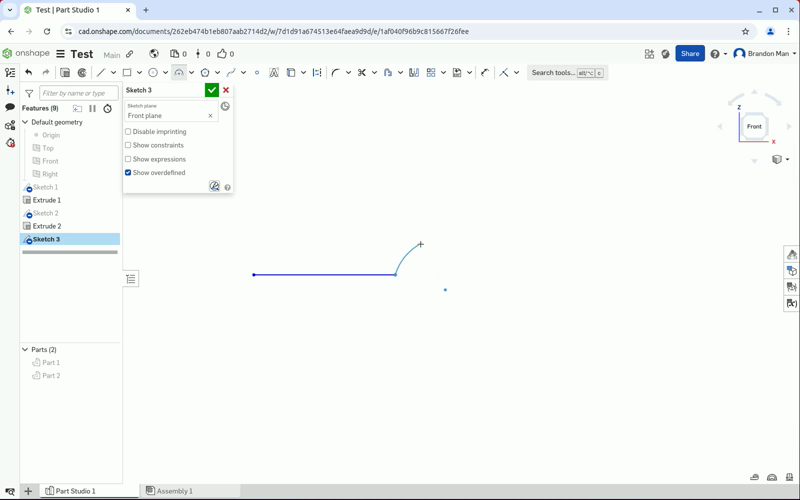
scroll(6)
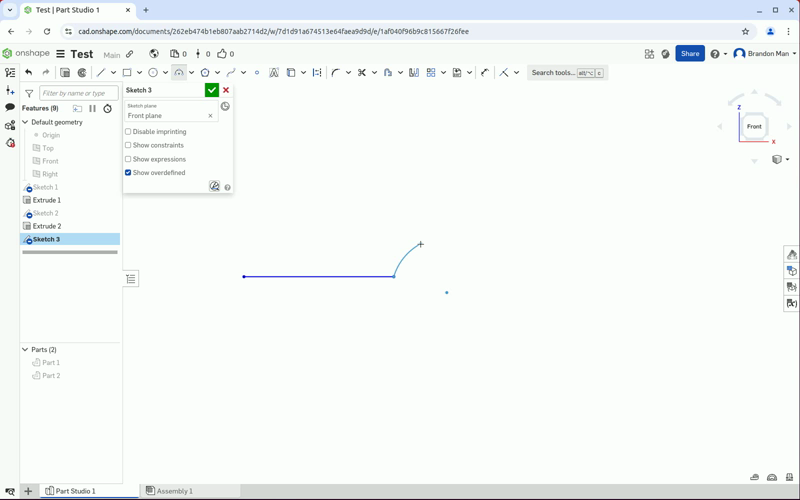
scroll(6)
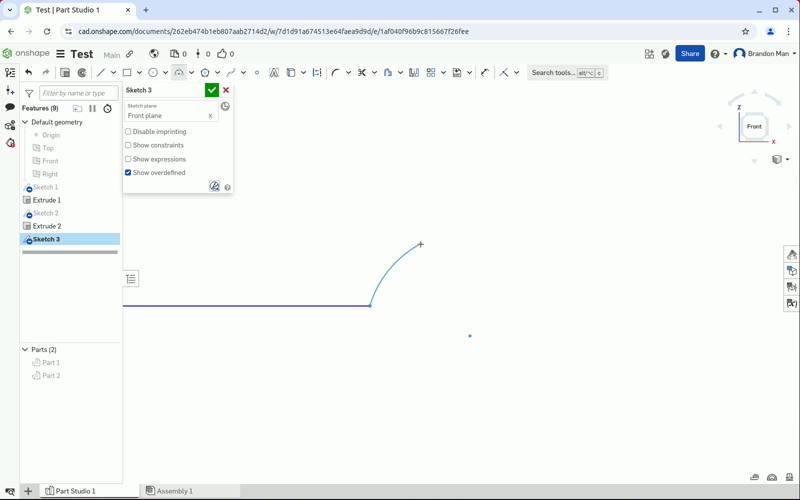
click(420, 243)
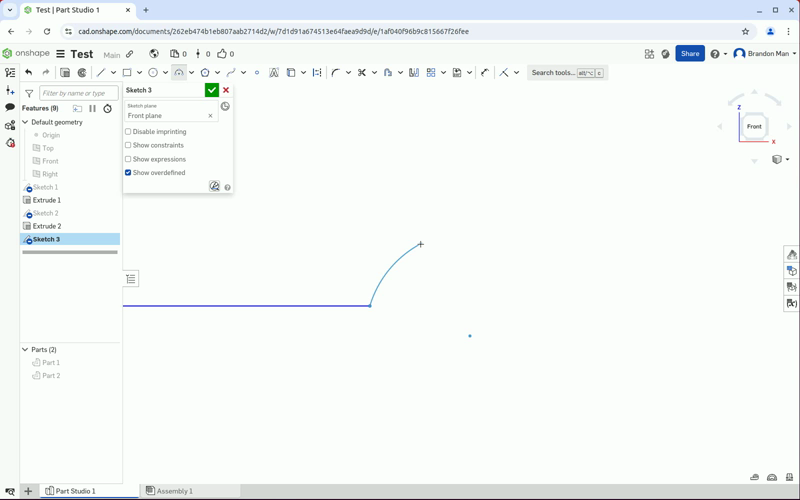
scroll(-6)
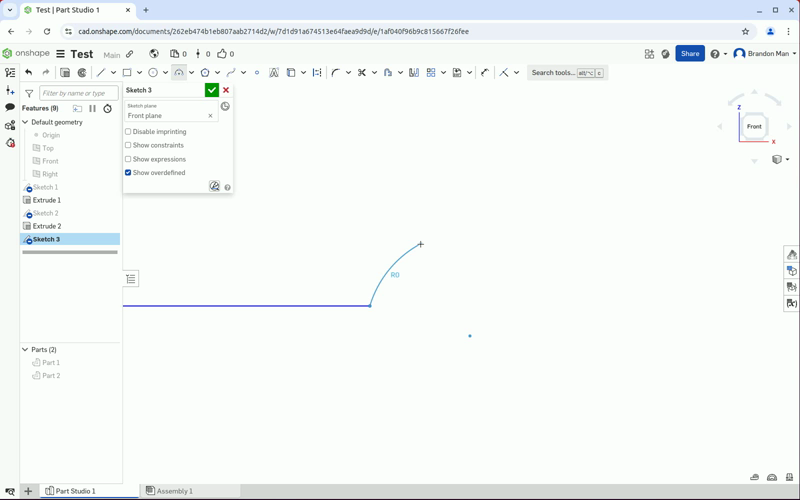
scroll(-6)
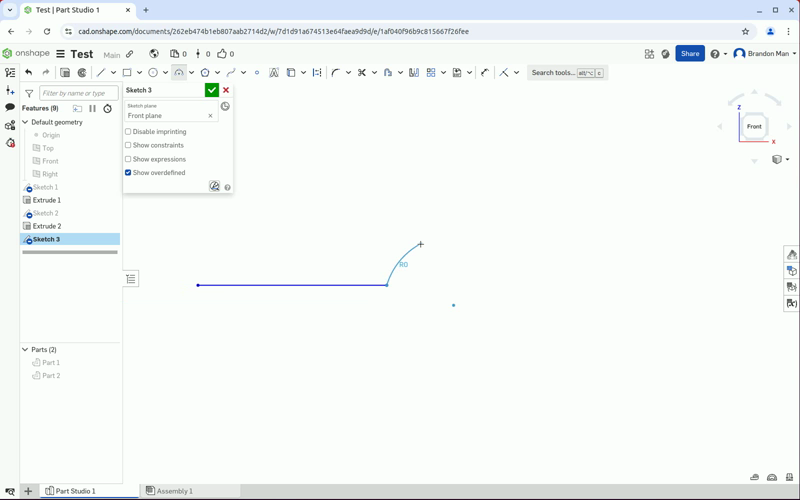
scroll(-6)
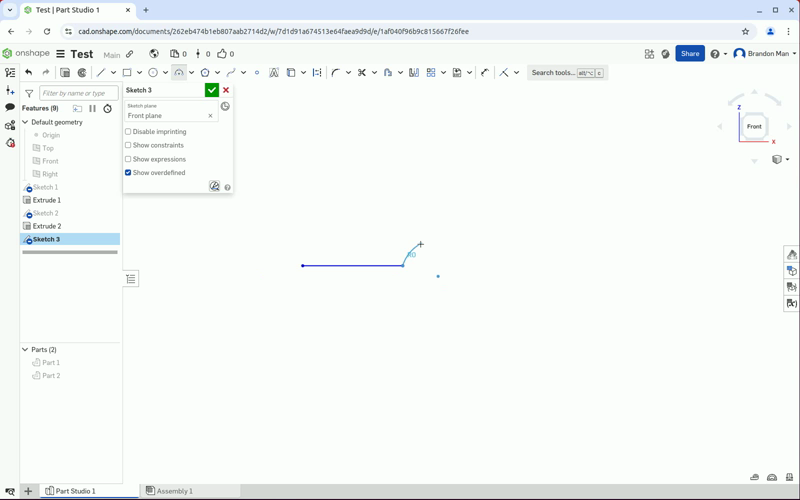
scroll(-6)
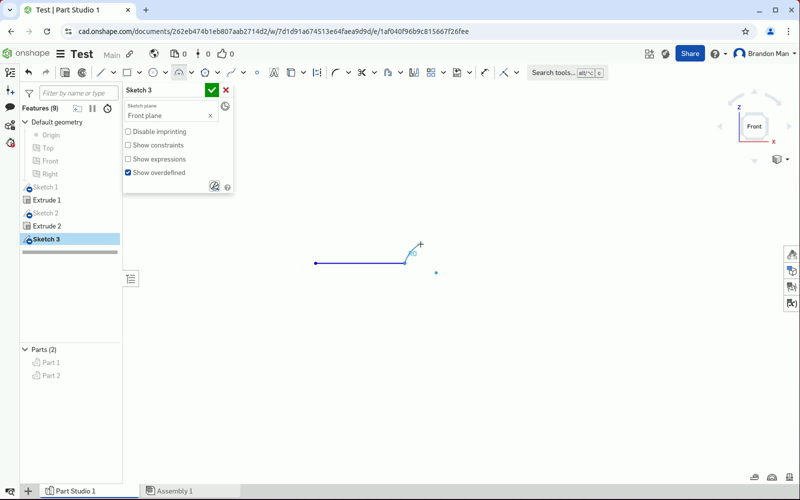
scroll(-6)
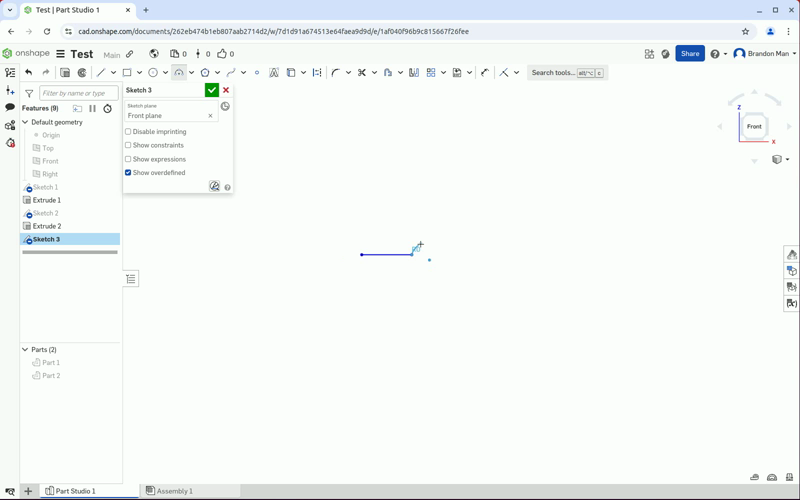
scroll(-6)
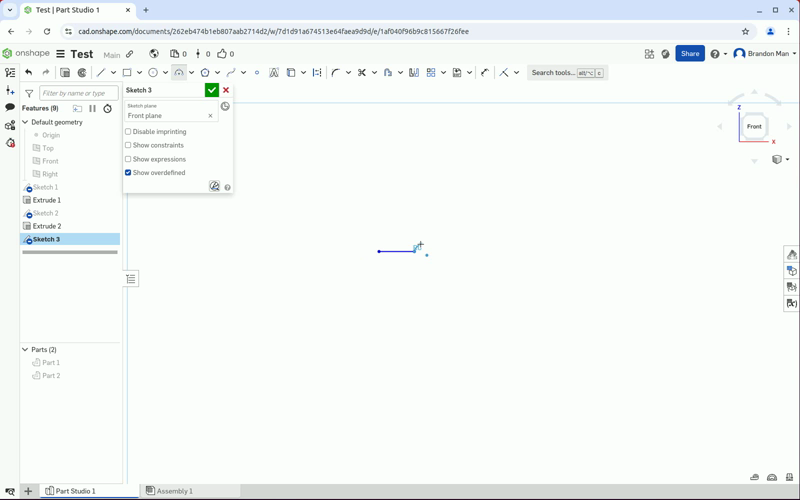
scroll(-6)
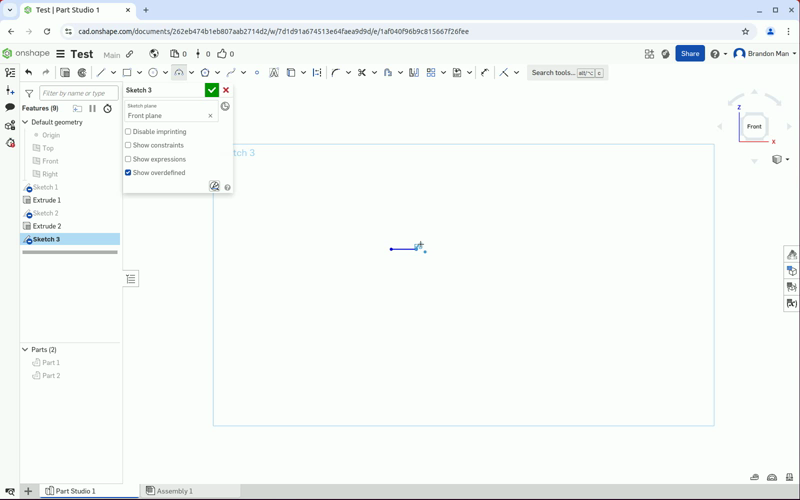
mouse_move(418, 246)
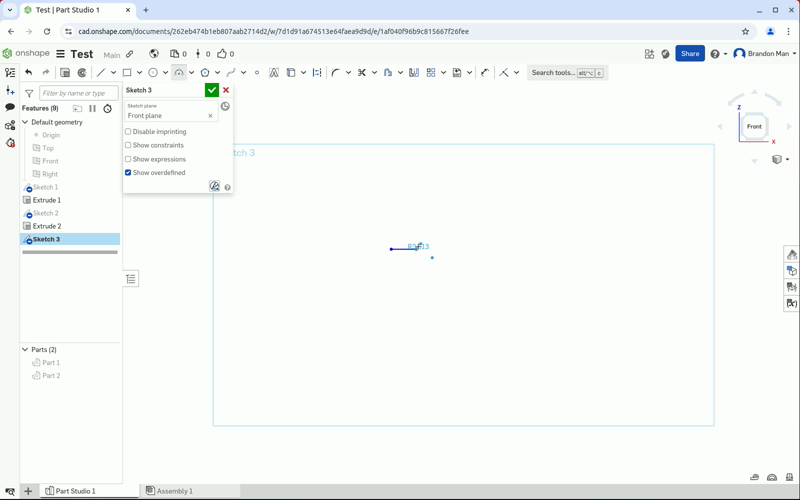
scroll(6)
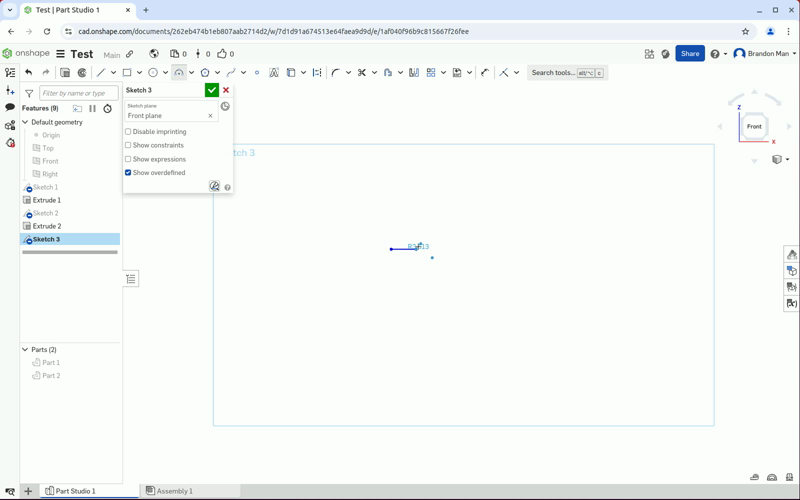
scroll(6)
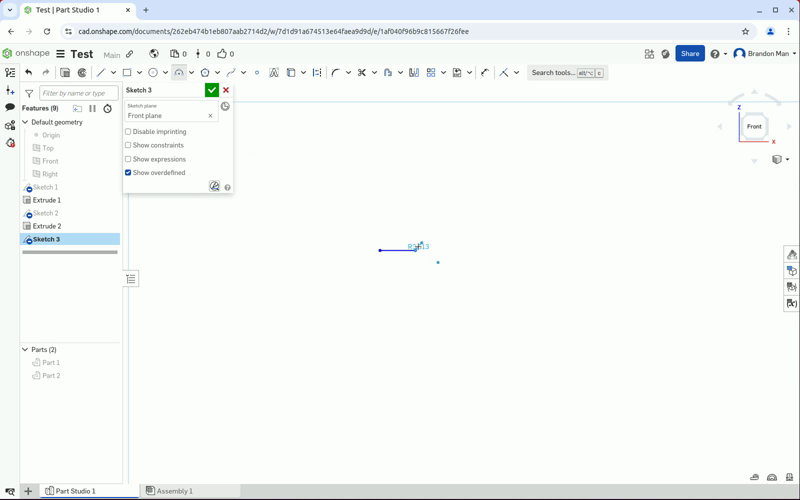
scroll(6)
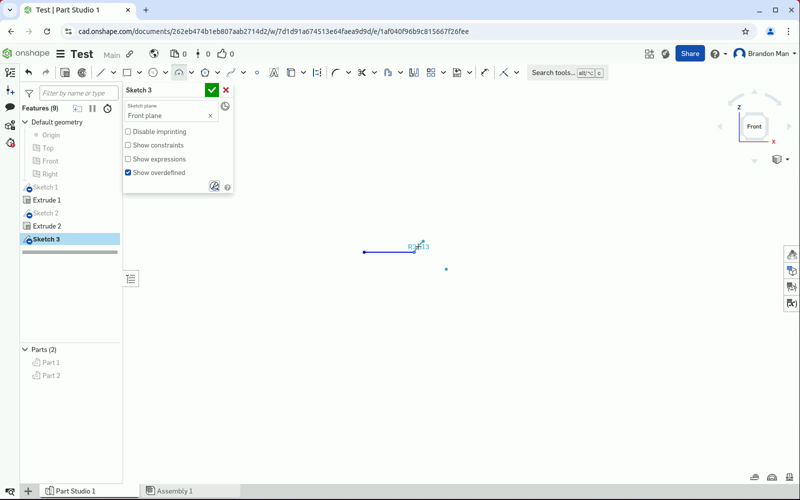
scroll(6)
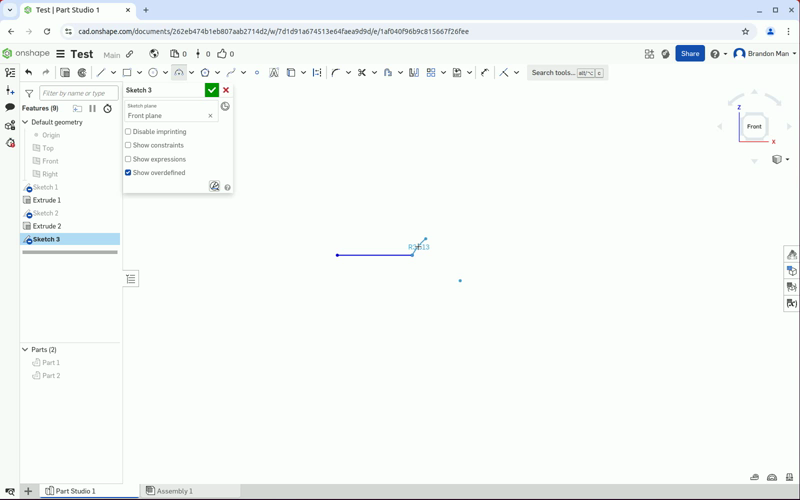
scroll(6)
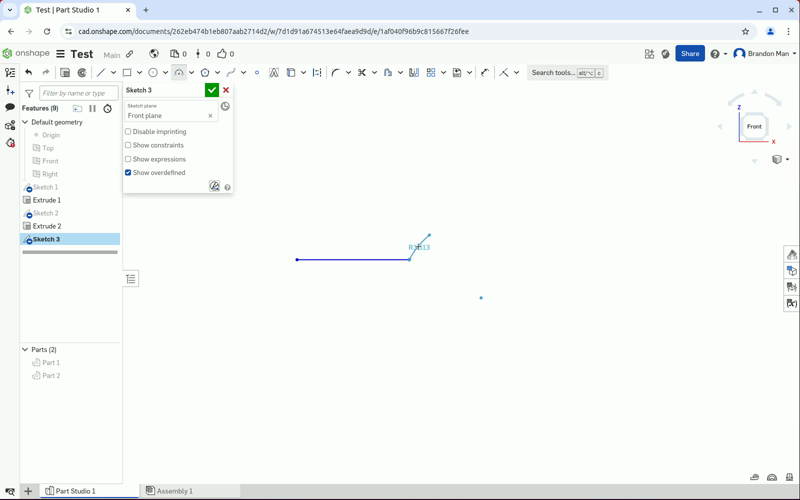
scroll(6)
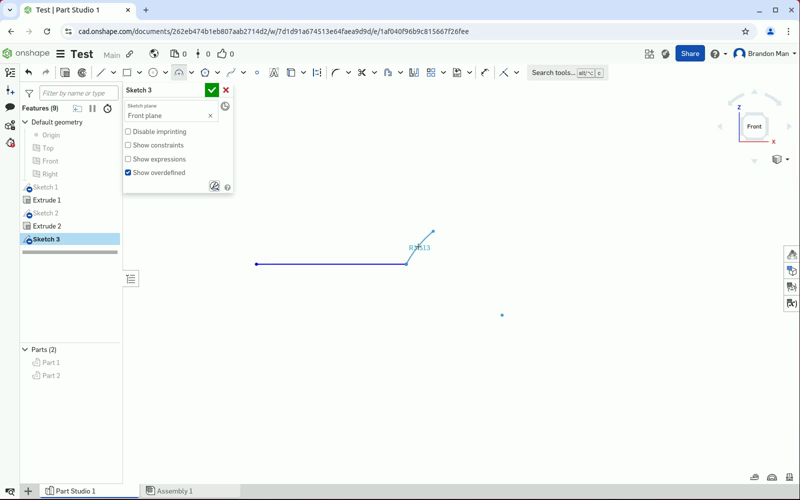
scroll(6)
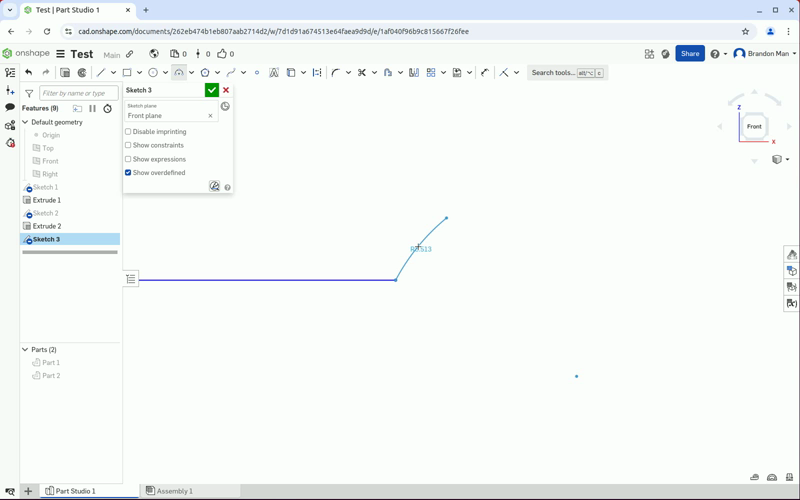
click(418, 246)
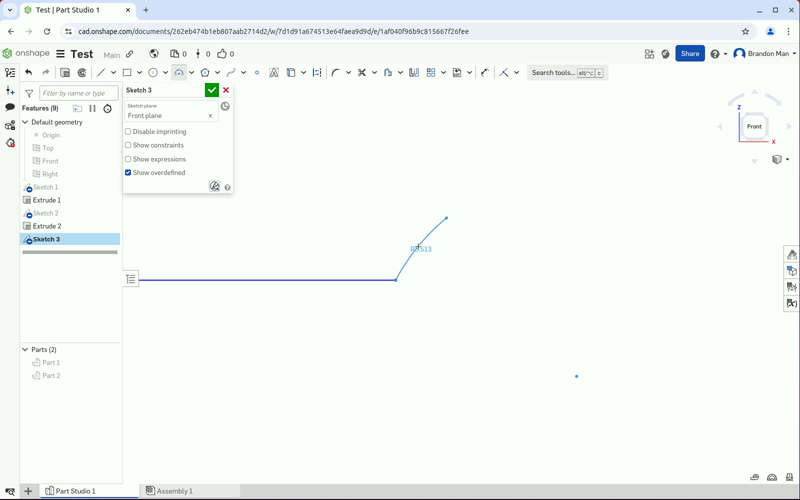
scroll(-6)
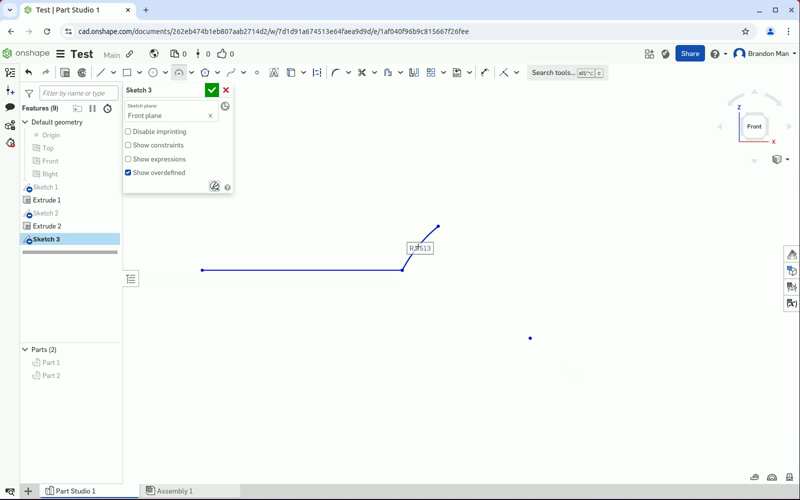
scroll(-6)
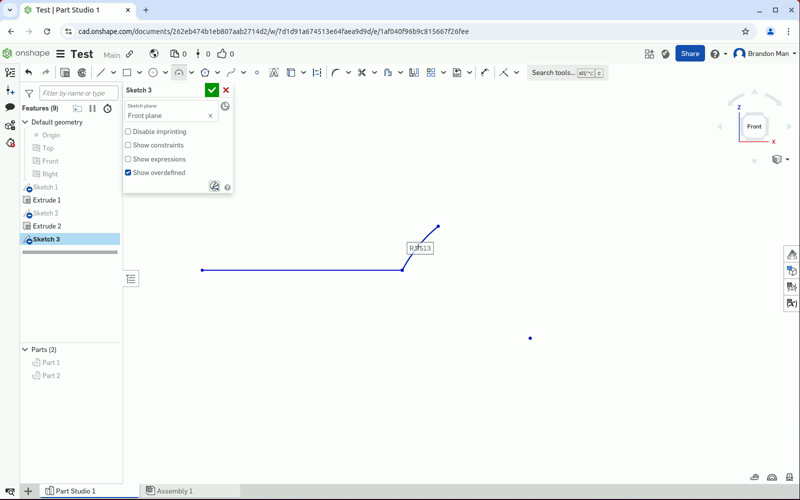
scroll(-6)
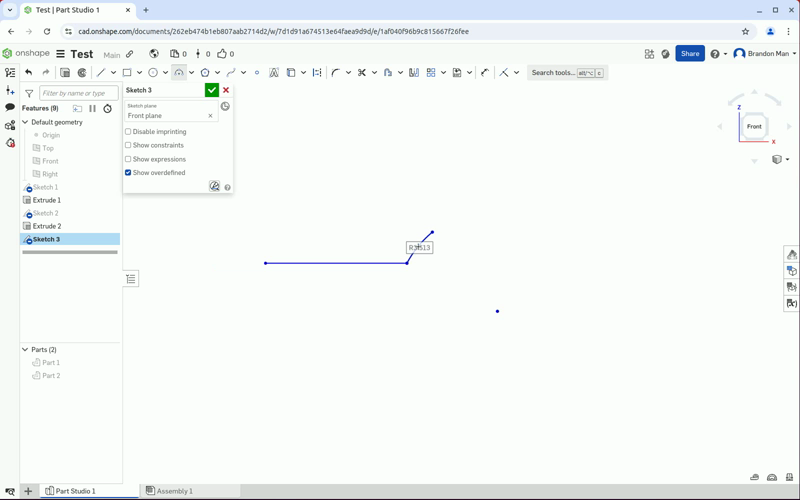
scroll(-6)
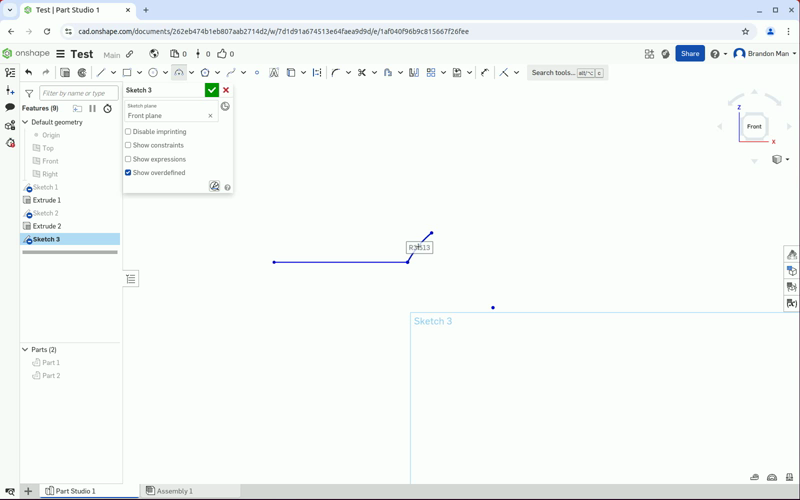
scroll(-6)
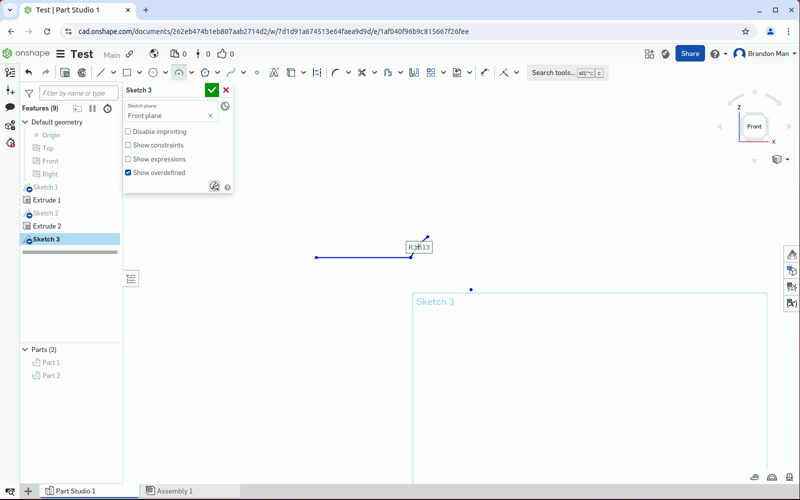
scroll(-6)
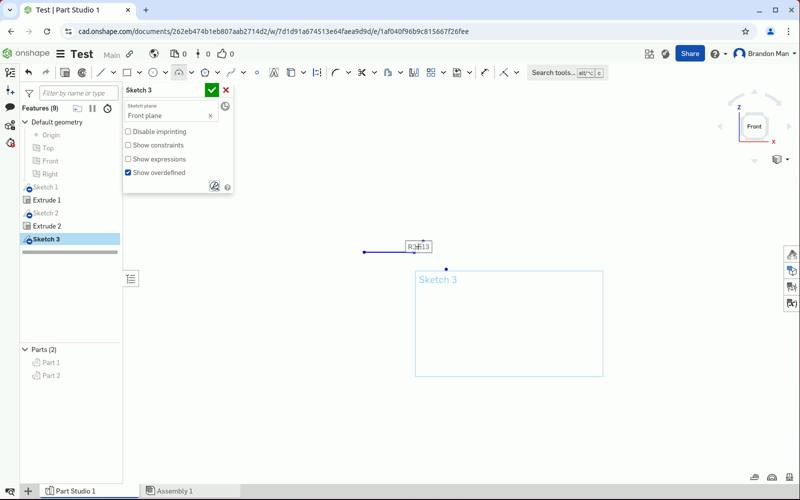
scroll(-6)
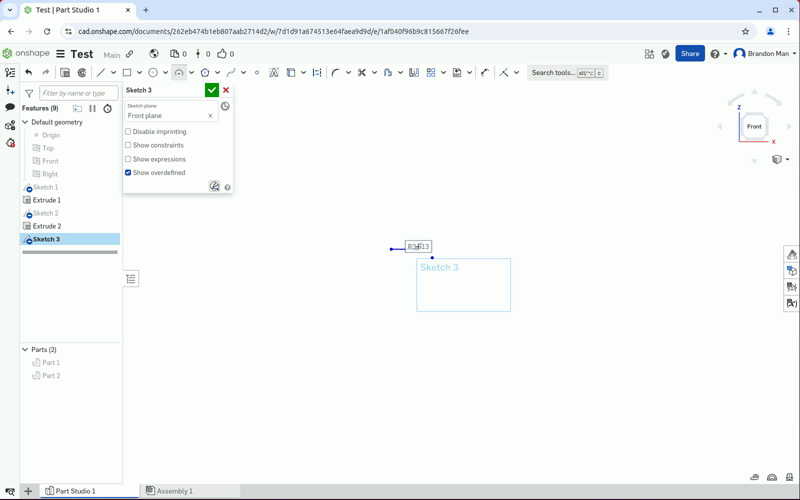
key_up(shift)
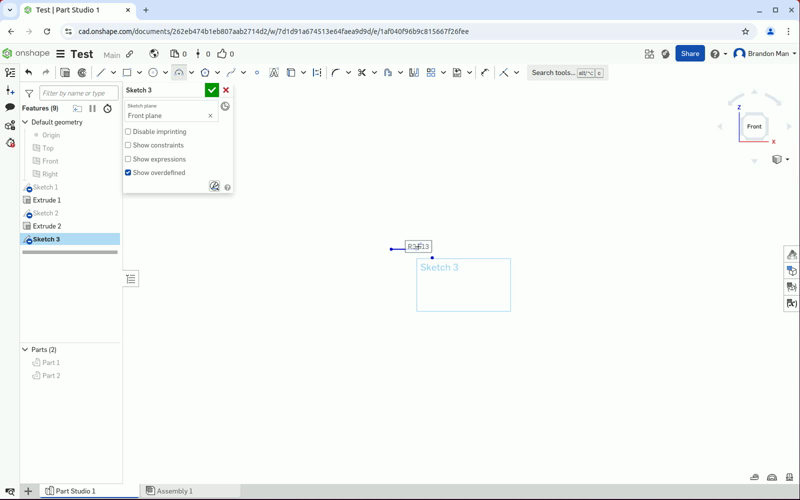
key(esc)
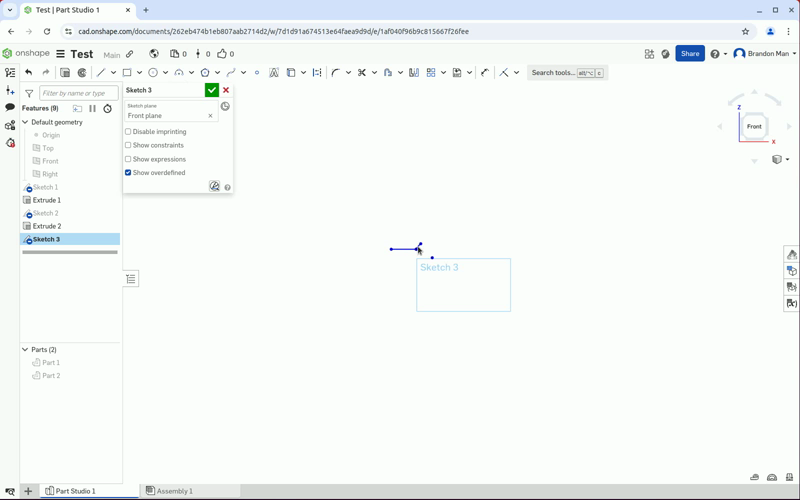
key(l)
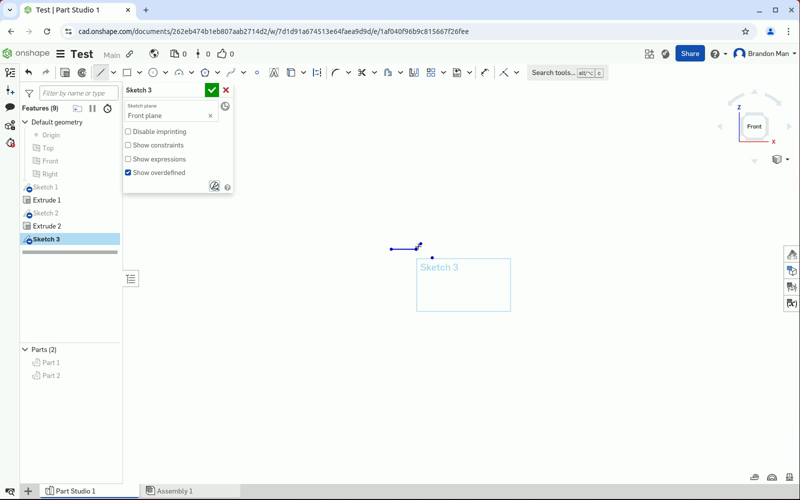
mouse_move(420, 243)
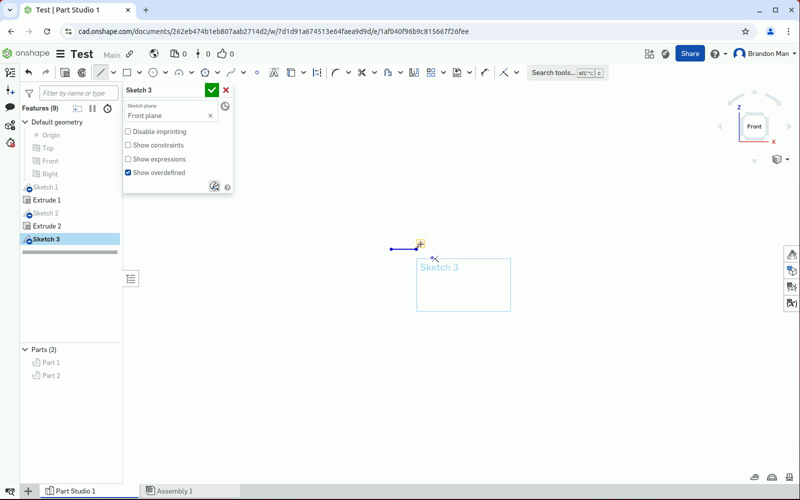
scroll(6)
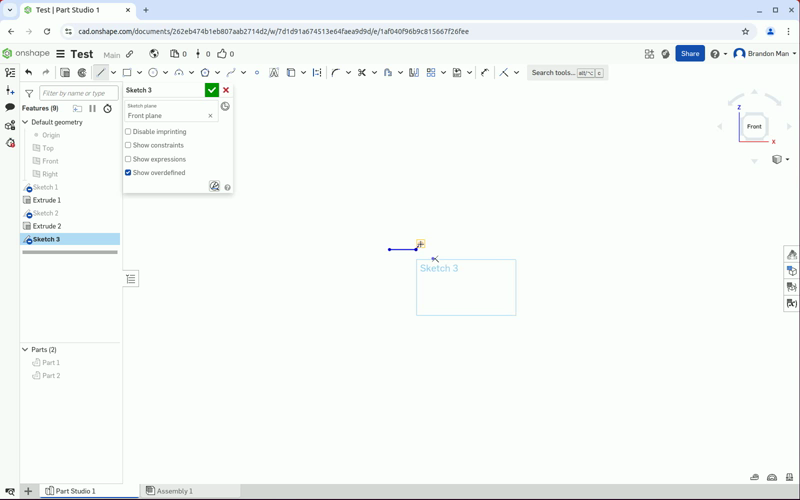
scroll(6)
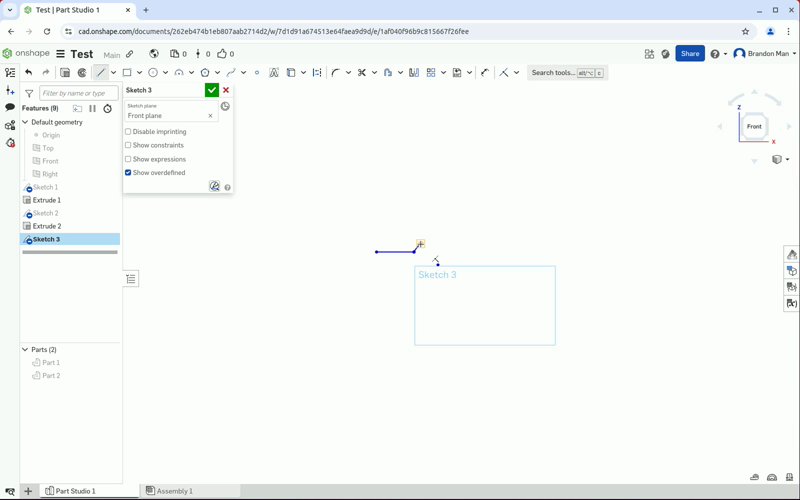
scroll(6)
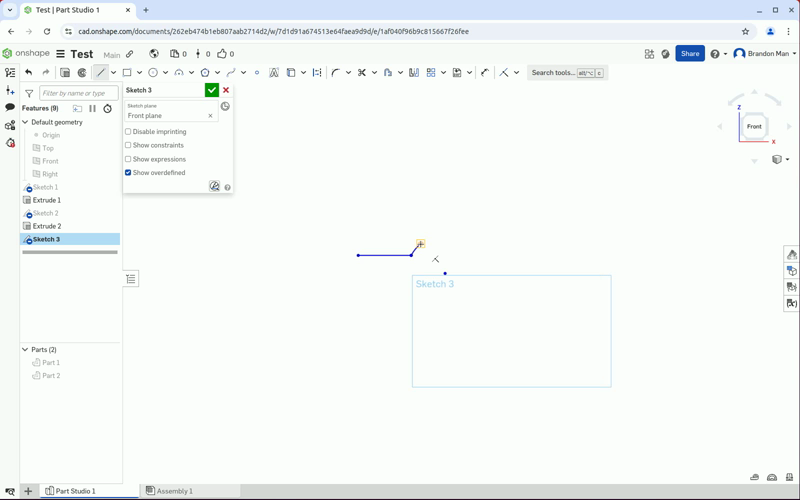
scroll(6)
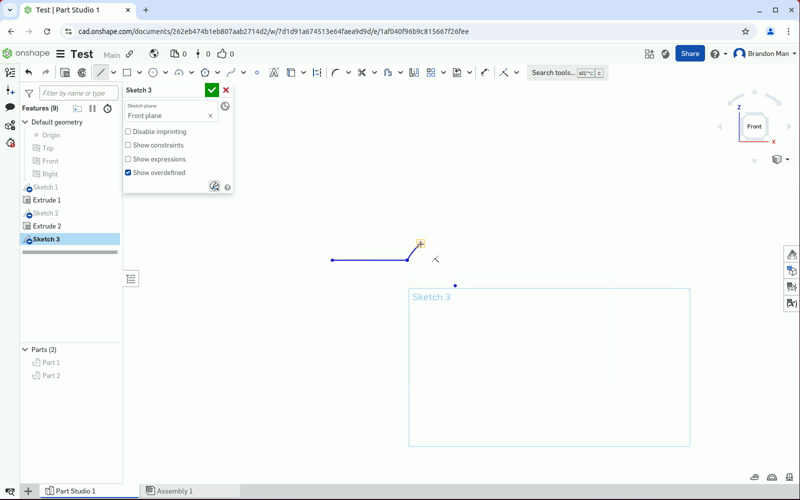
scroll(6)
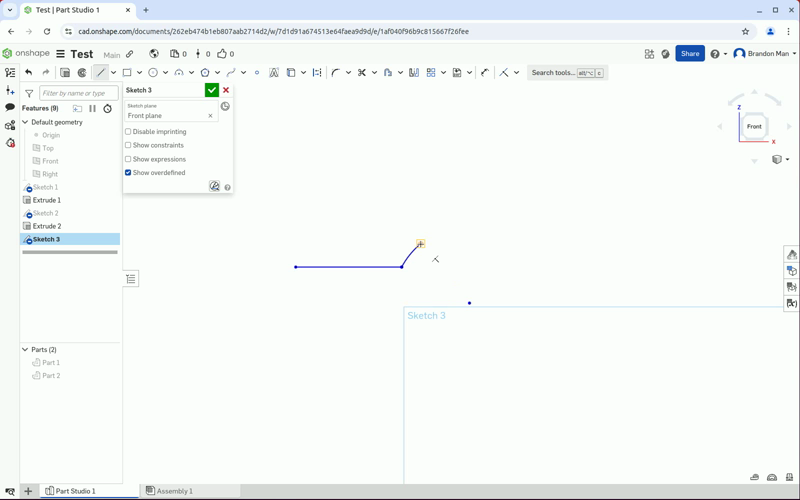
scroll(6)
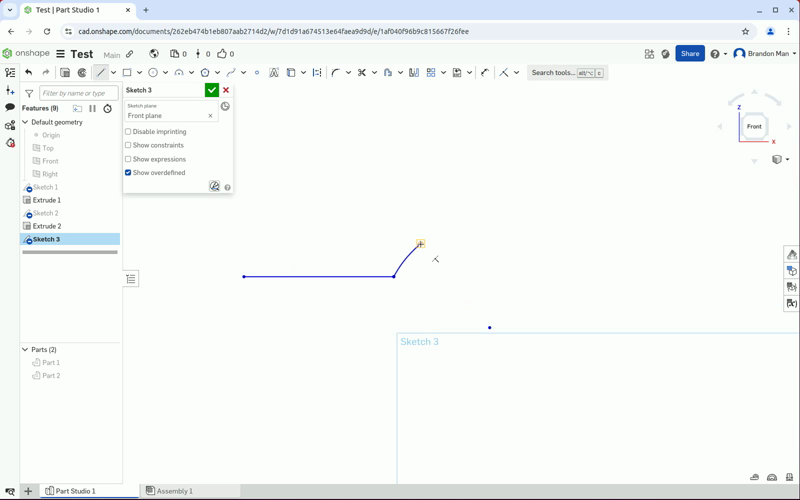
scroll(6)
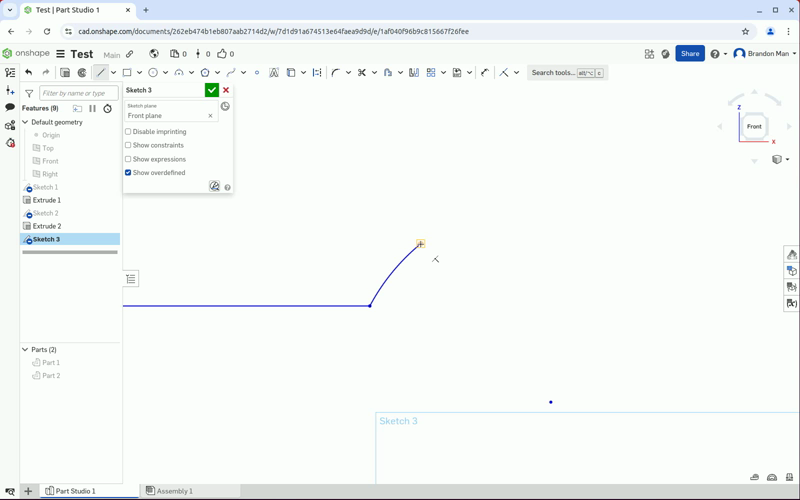
click(420, 243)
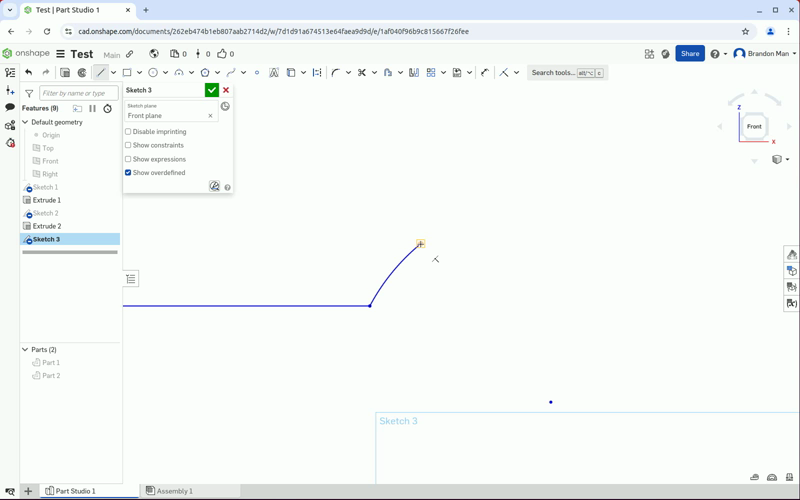
scroll(-6)
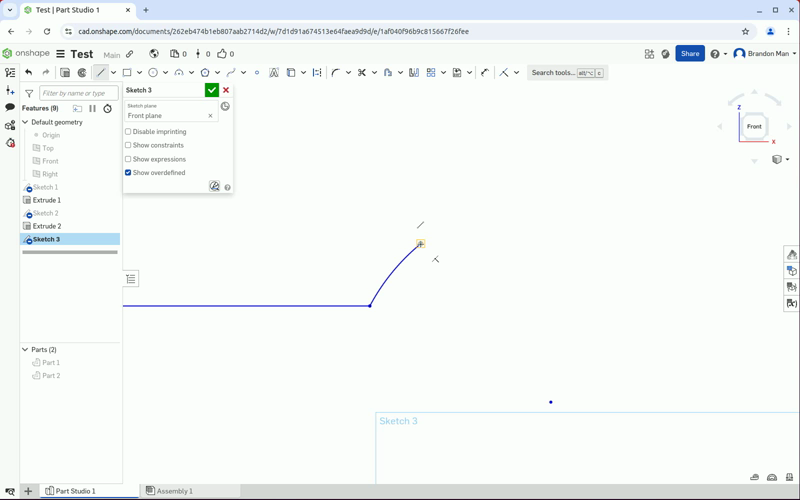
scroll(-6)
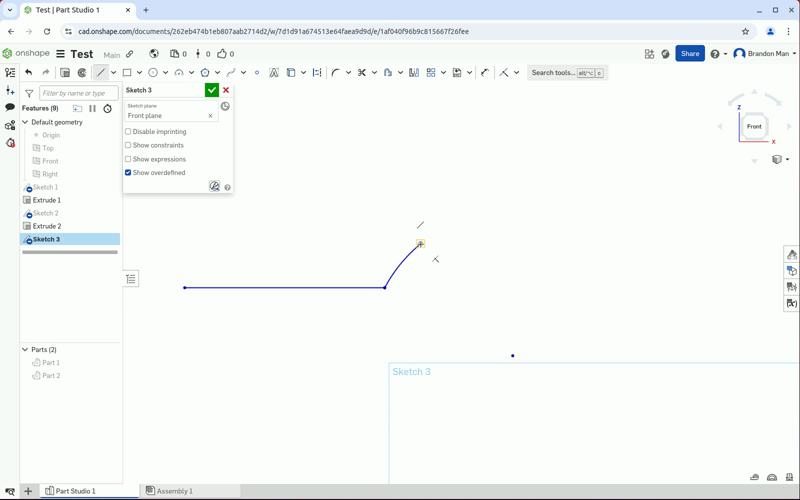
scroll(-6)
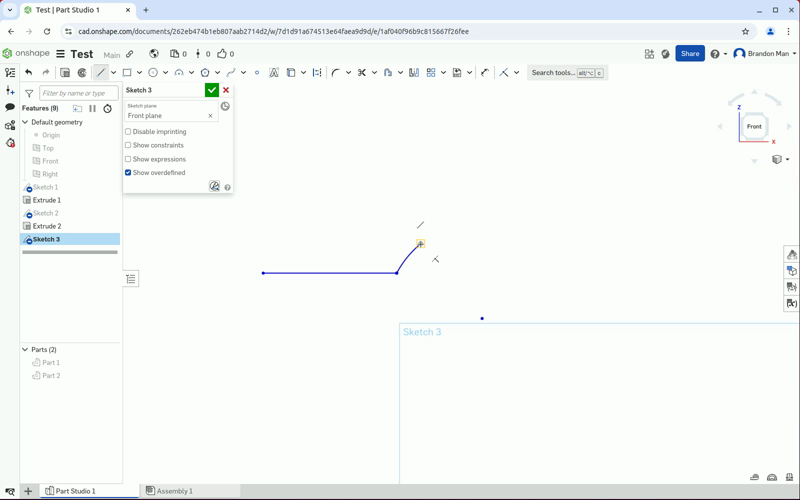
scroll(-6)
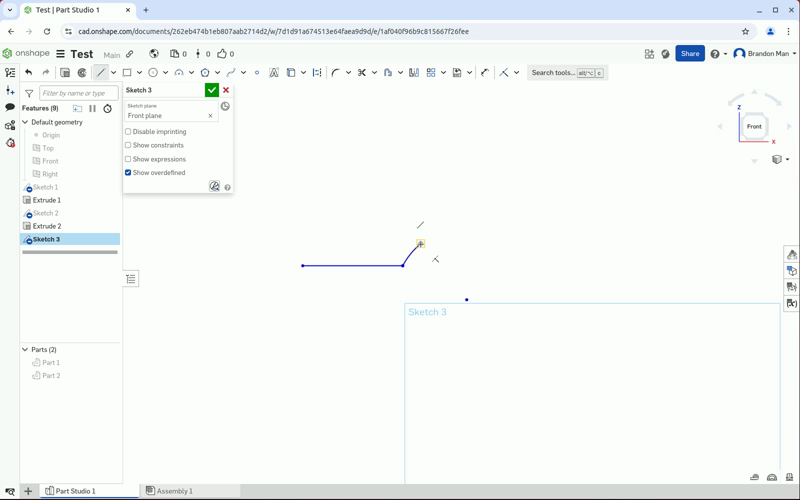
scroll(-6)
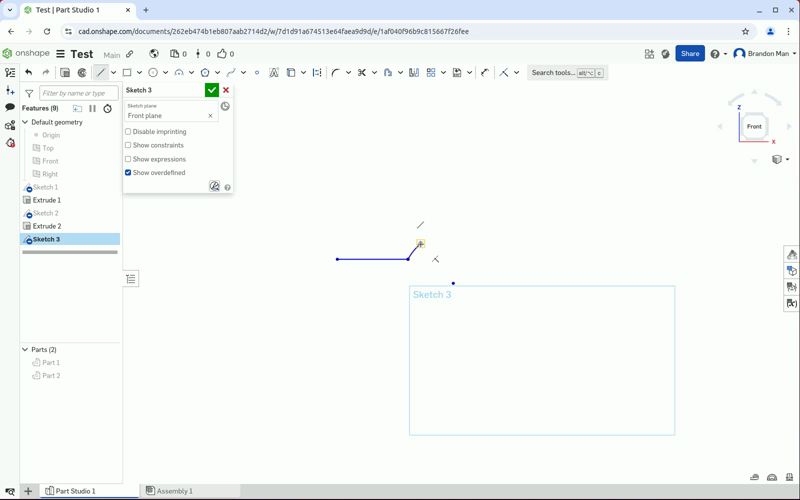
scroll(-6)
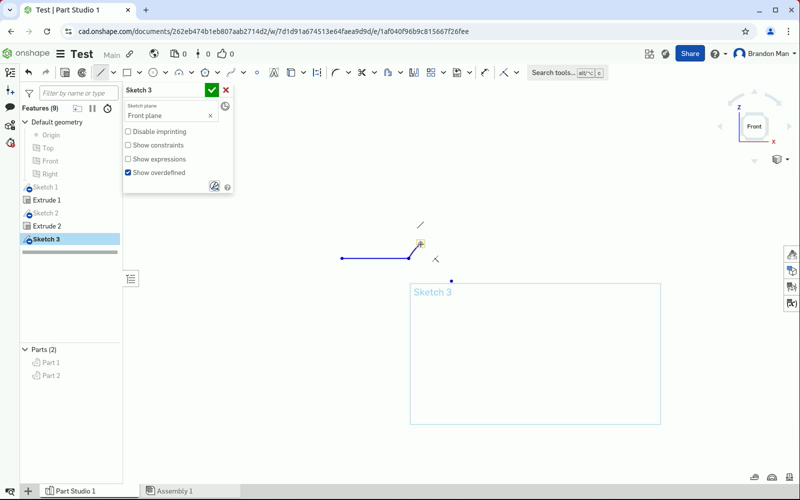
scroll(-6)
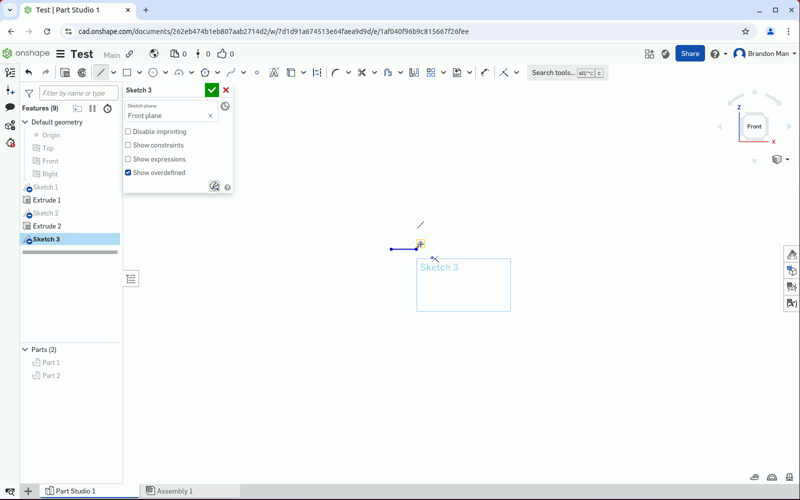
key_down(shift)
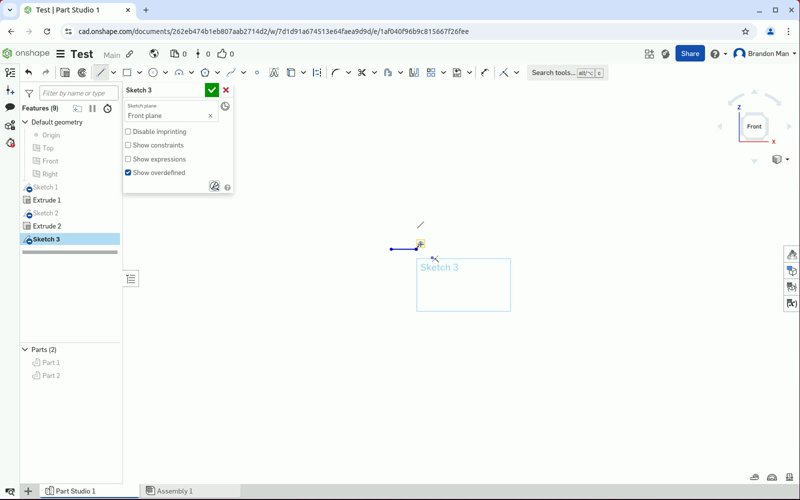
mouse_move(450, 243)
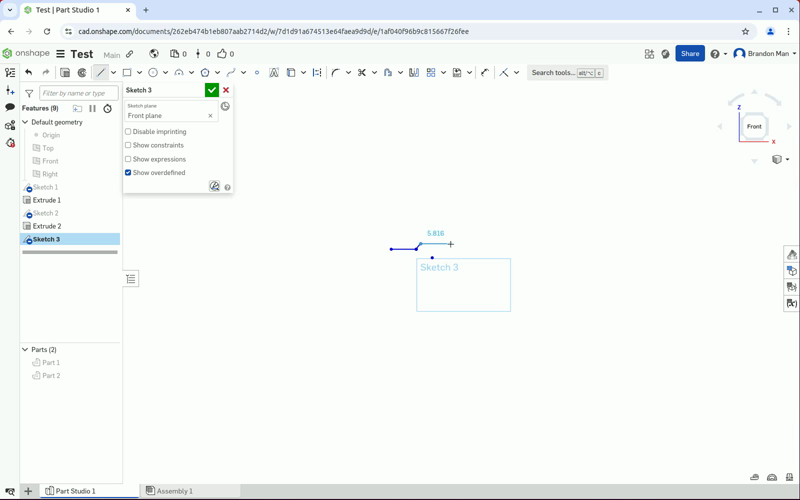
mouse_move(415, 243)
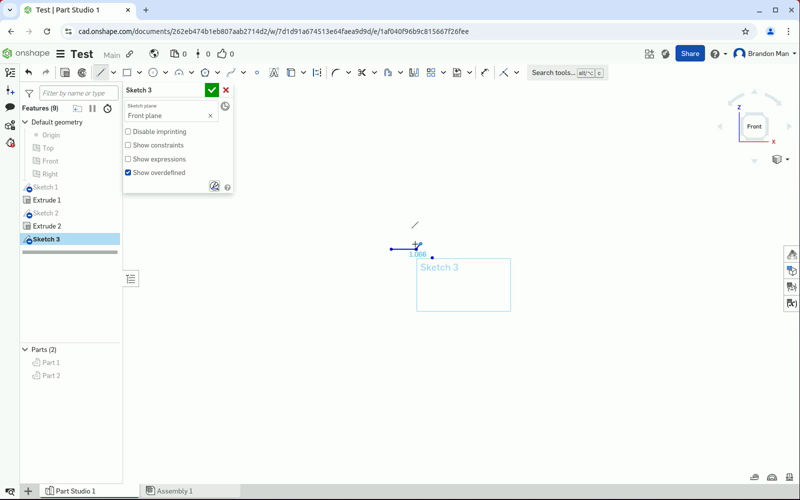
scroll(6)
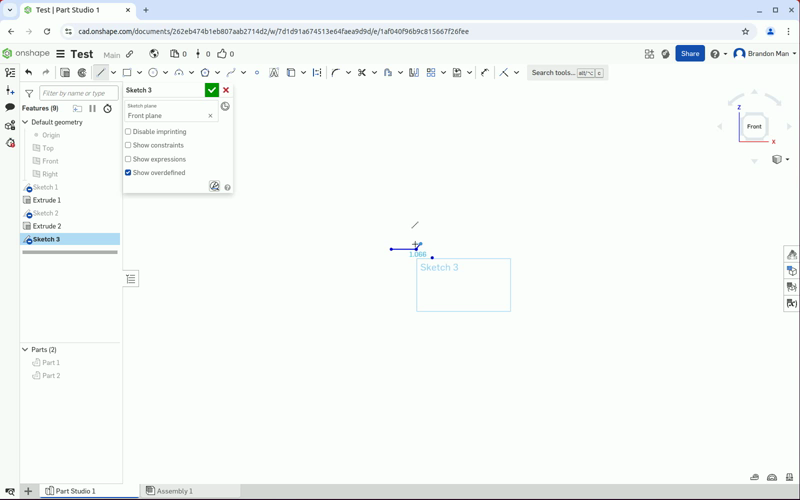
scroll(6)
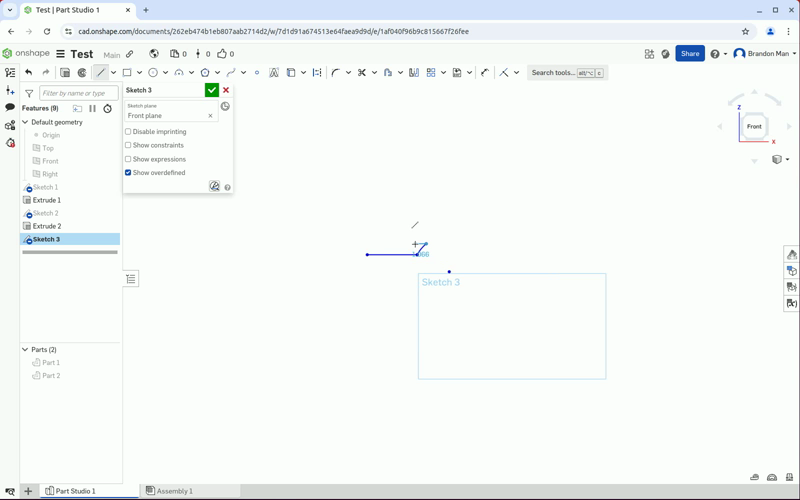
scroll(6)
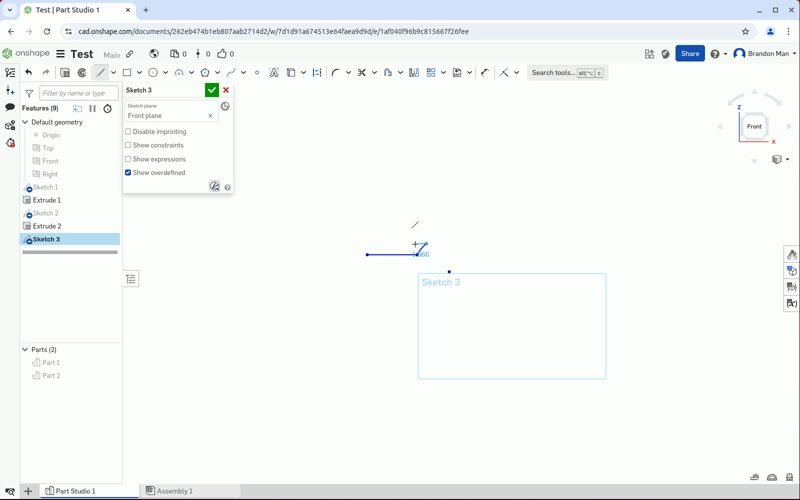
scroll(6)
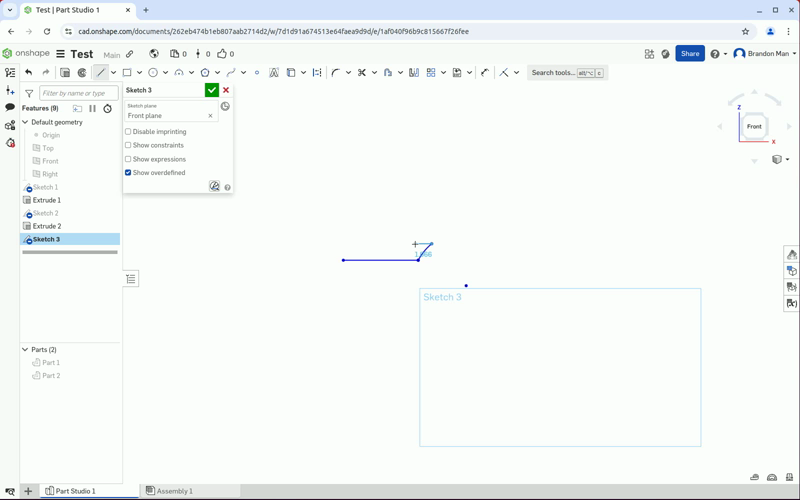
scroll(6)
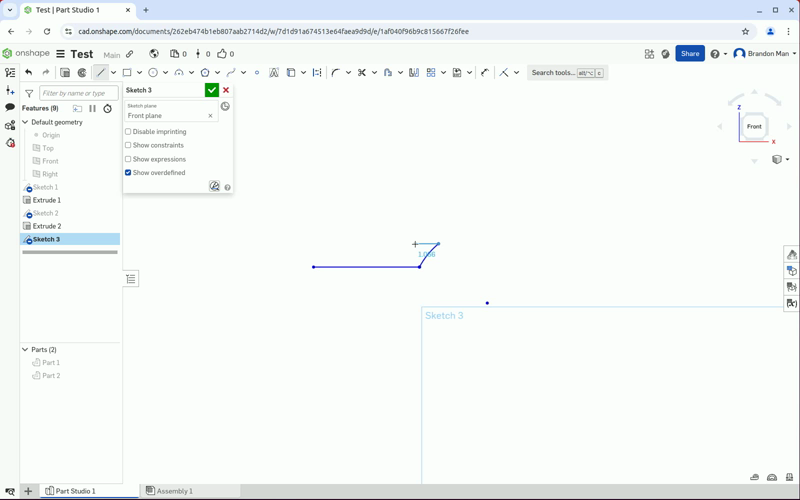
scroll(6)
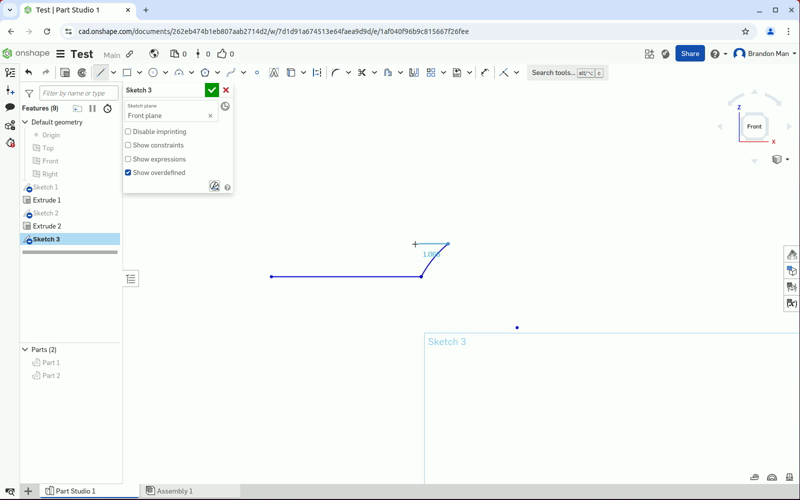
scroll(6)
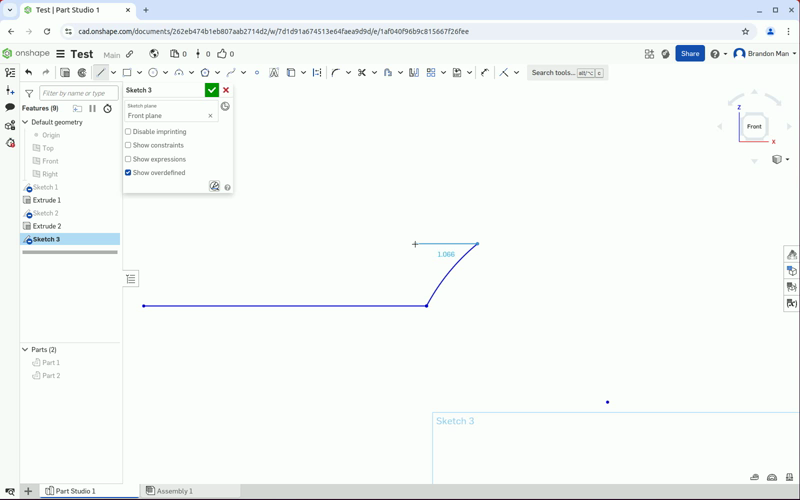
click(415, 243)
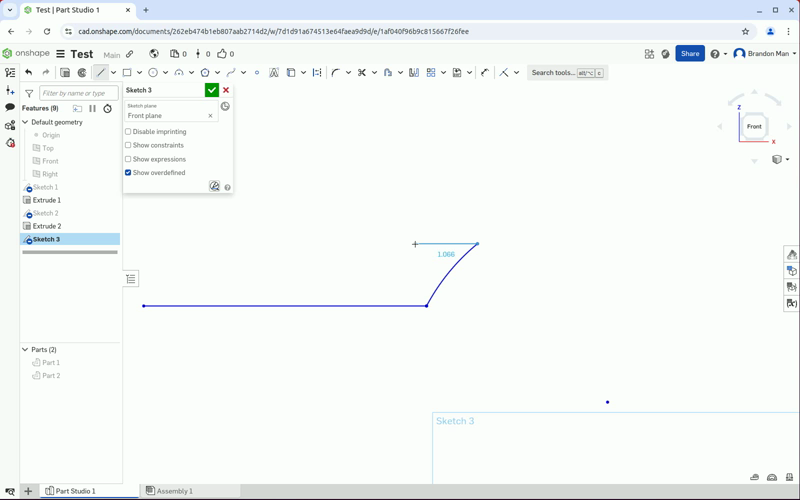
scroll(-6)
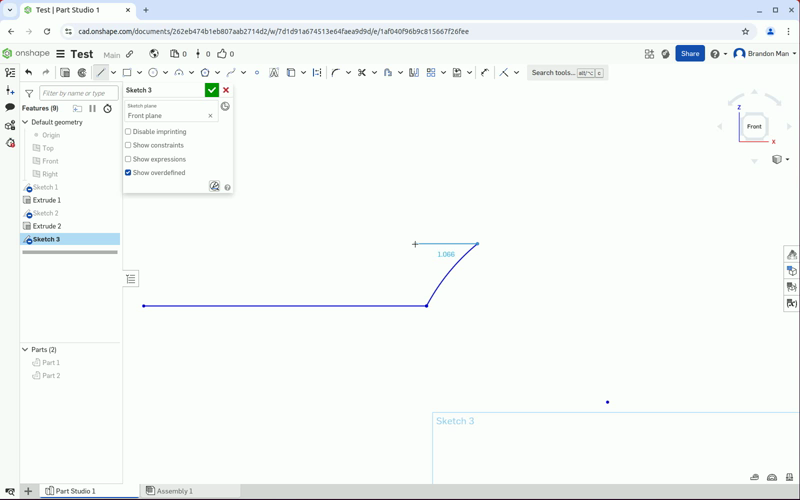
scroll(-6)
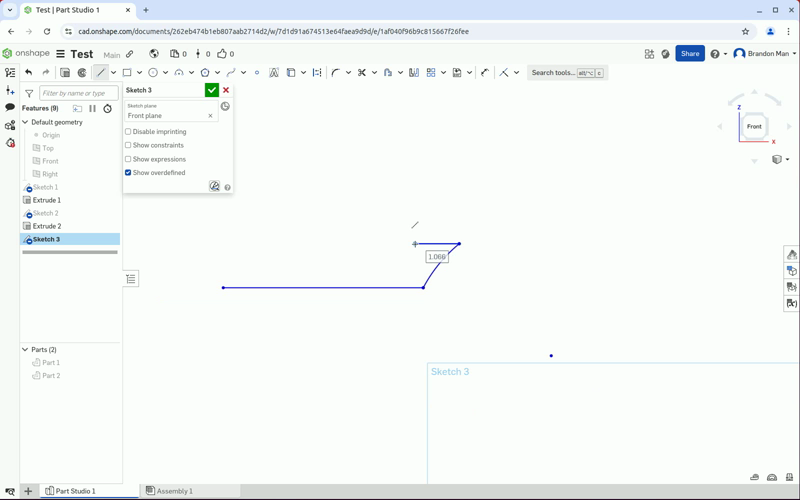
scroll(-6)
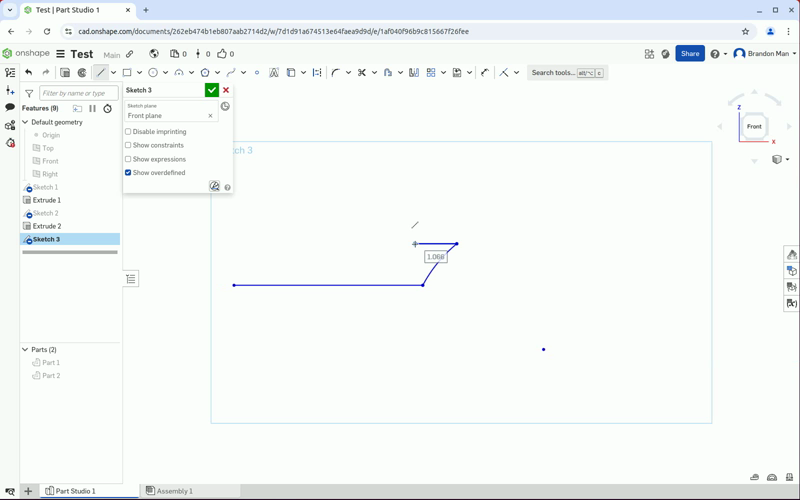
scroll(-6)
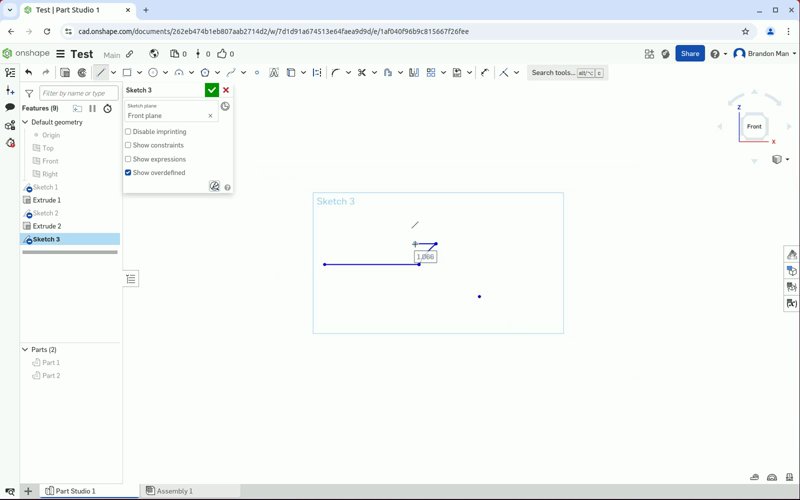
scroll(-6)
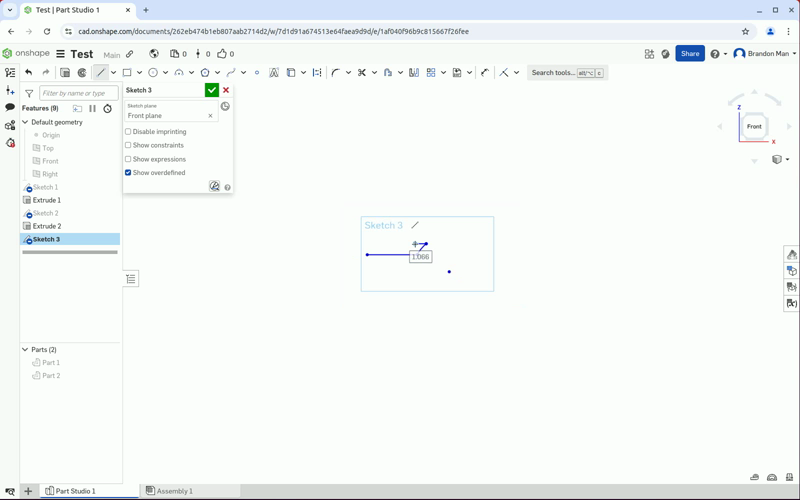
scroll(-6)
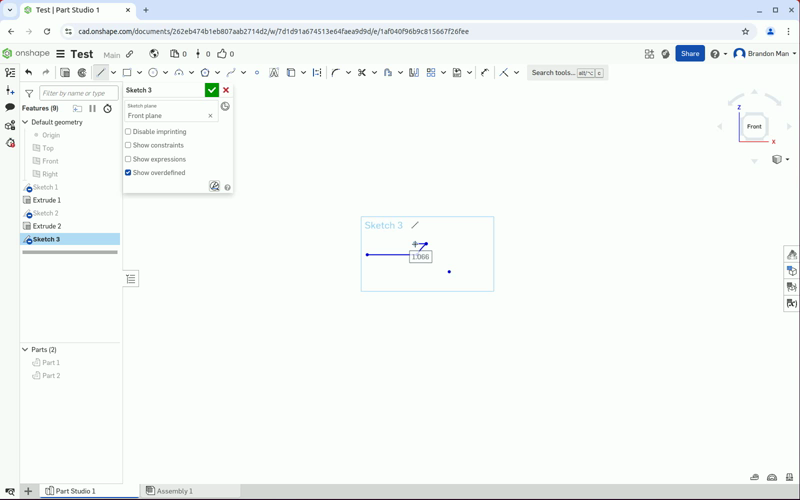
scroll(-6)
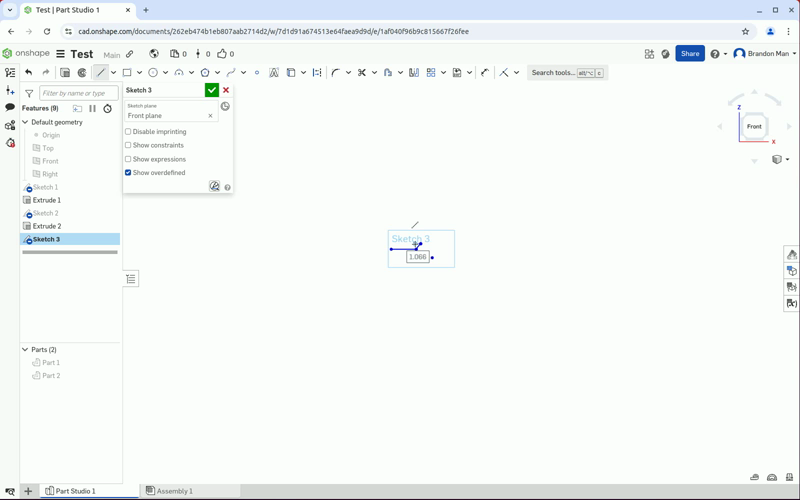
key_up(shift)
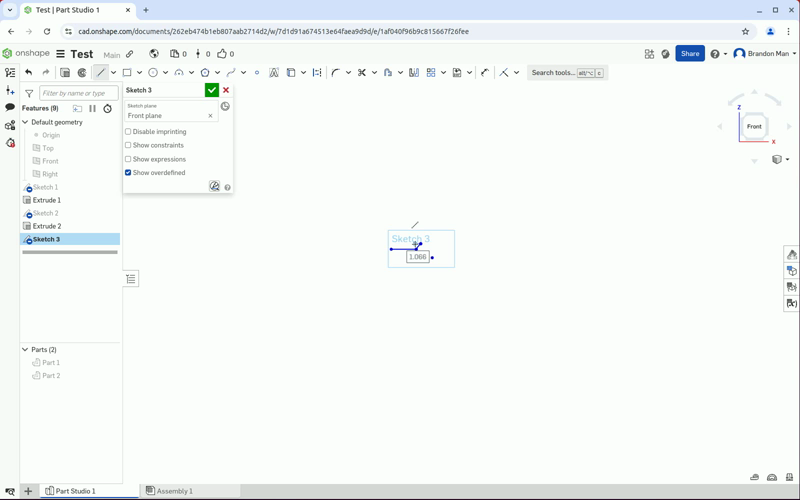
key_down(shift)
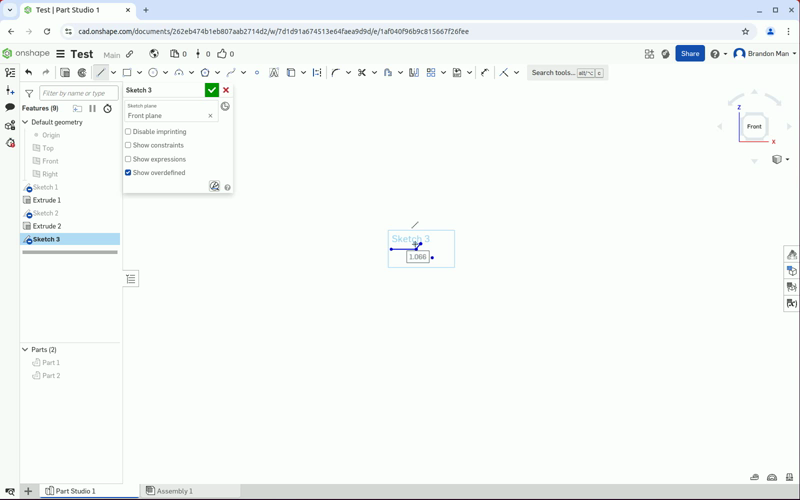
mouse_move(445, 243)
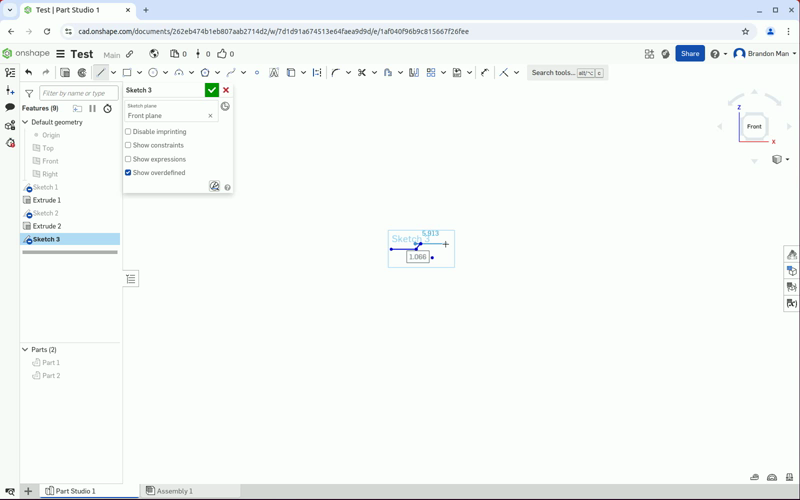
mouse_move(394, 243)
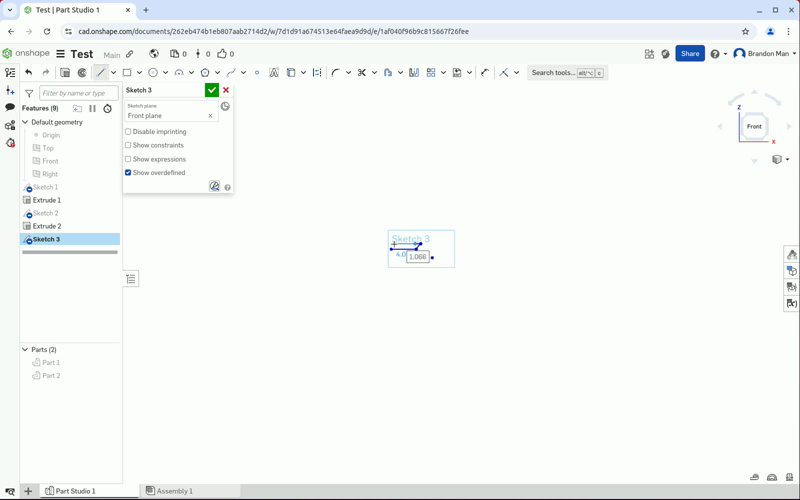
click(394, 243)
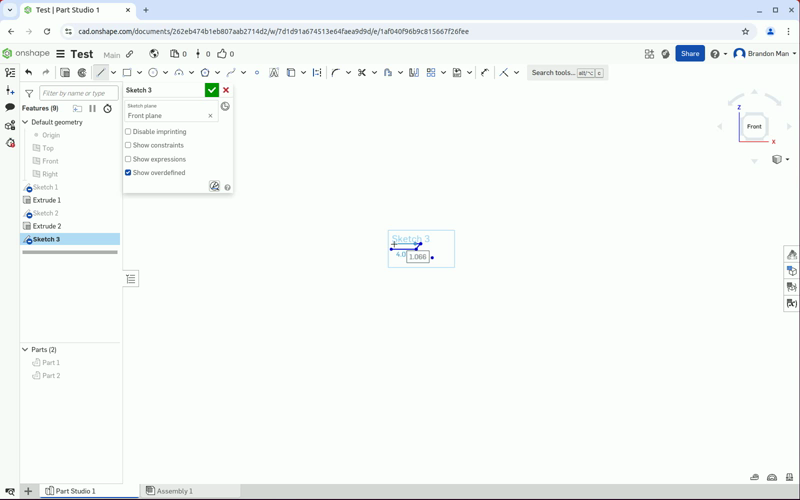
key_up(shift)
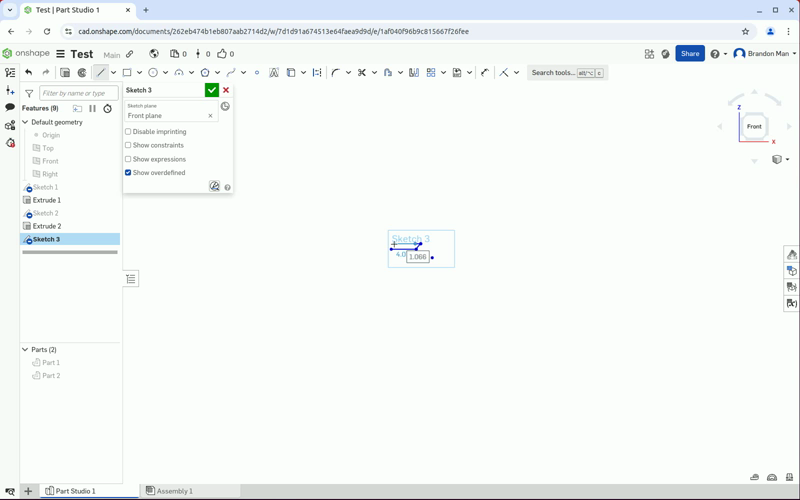
key(esc)
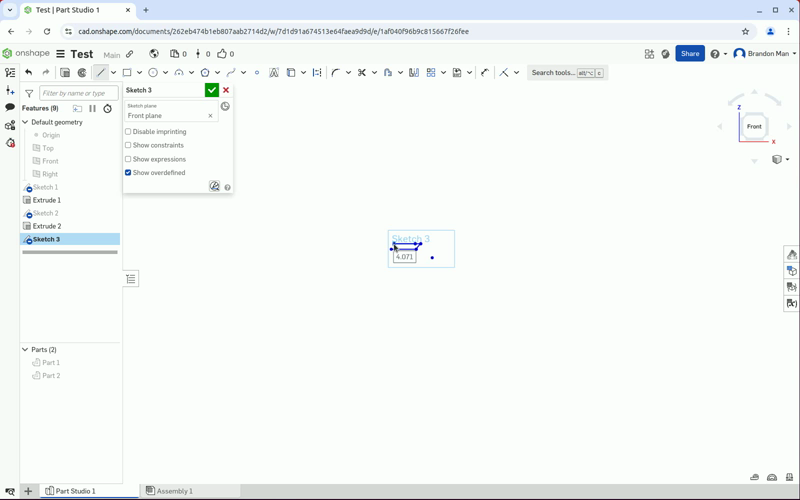
key(a)
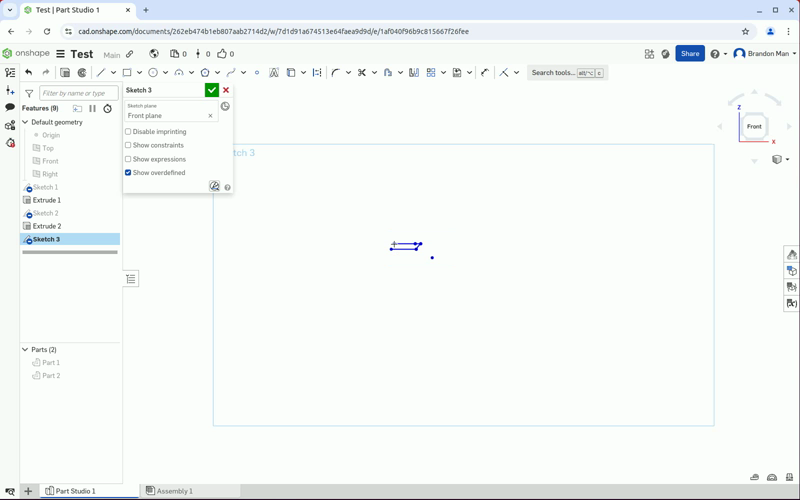
mouse_move(394, 243)
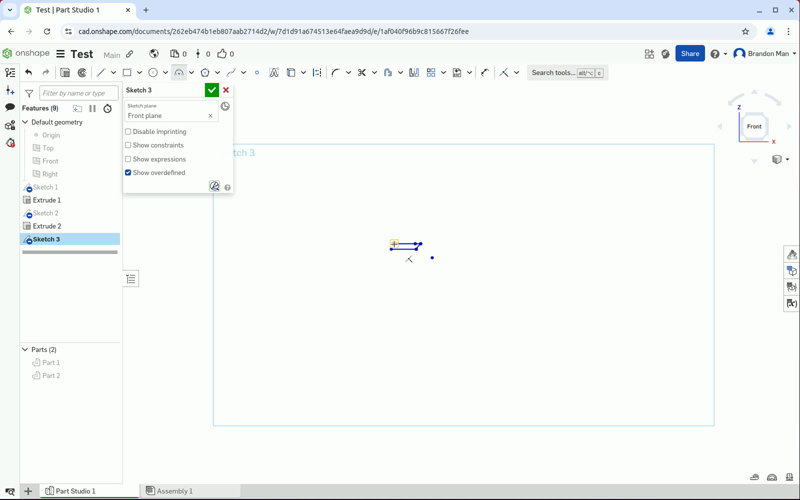
click(394, 243)
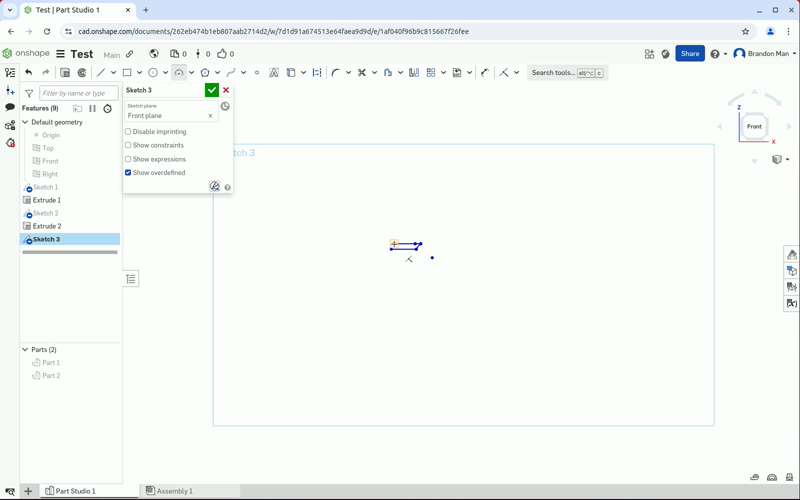
mouse_move(391, 249)
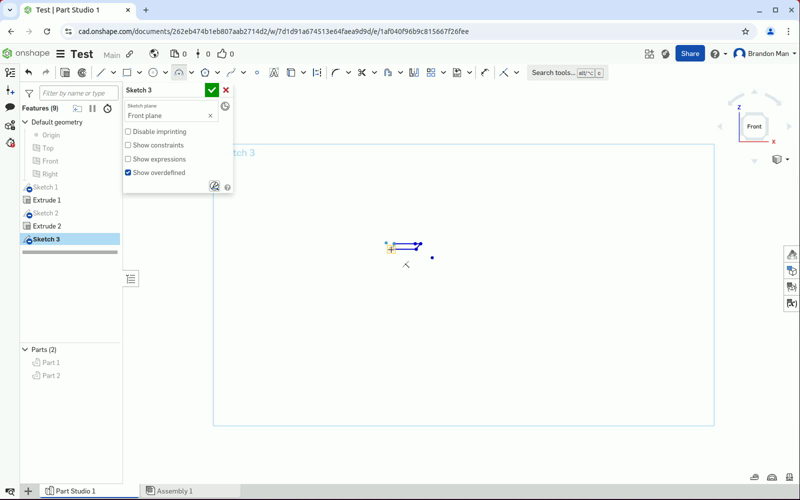
scroll(6)
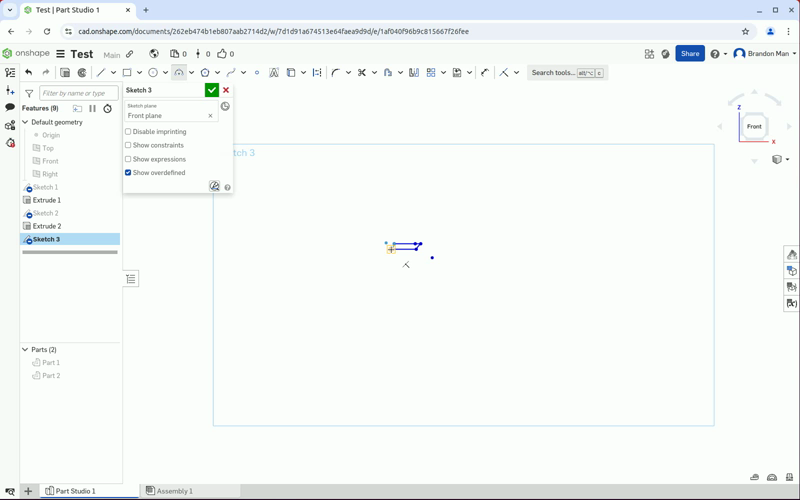
scroll(6)
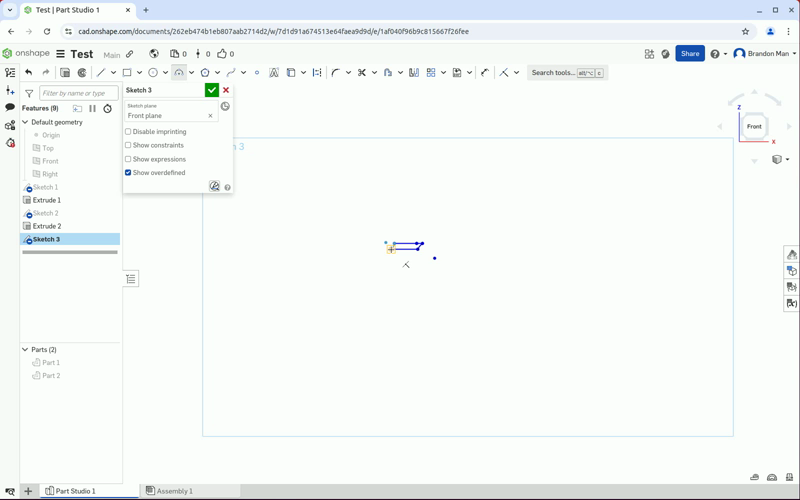
scroll(6)
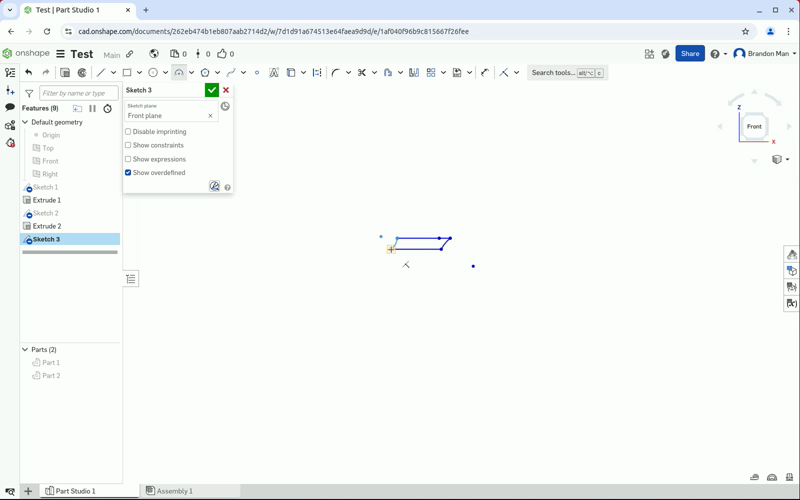
scroll(6)
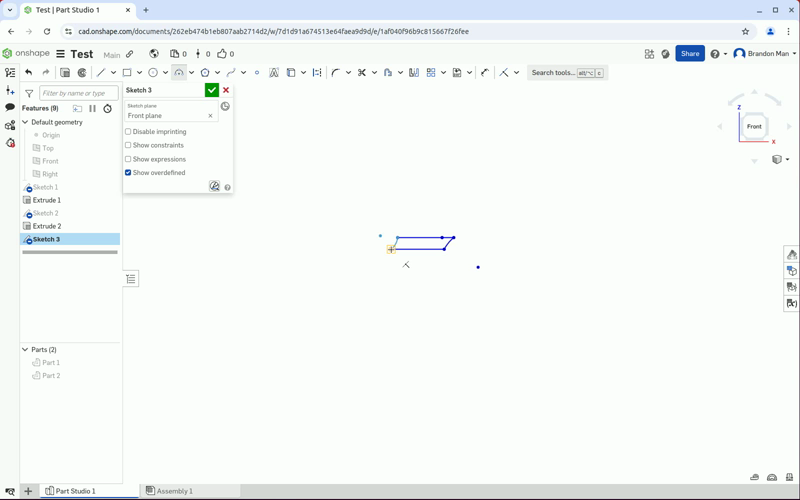
scroll(6)
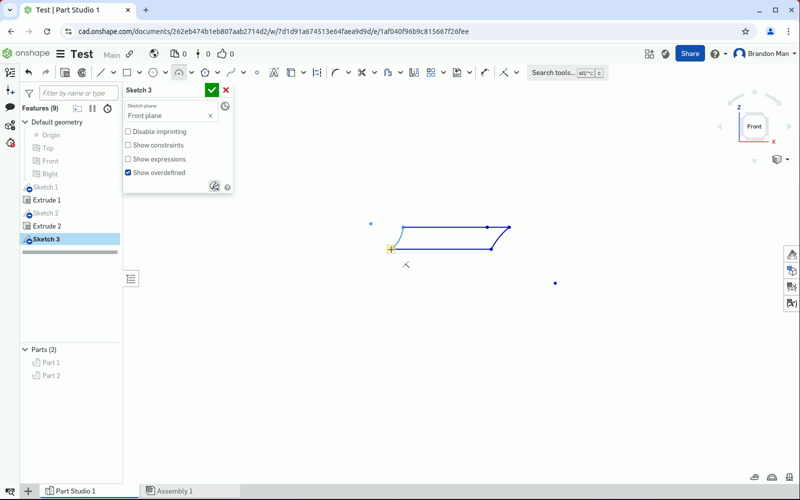
scroll(6)
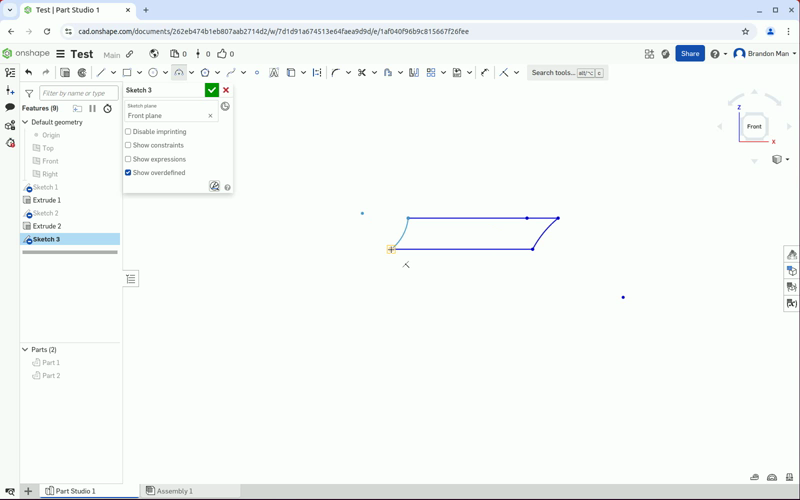
scroll(6)
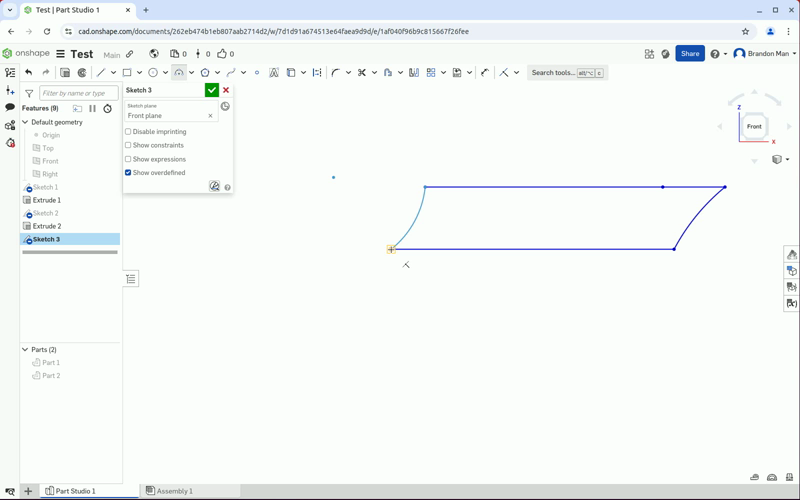
click(391, 249)
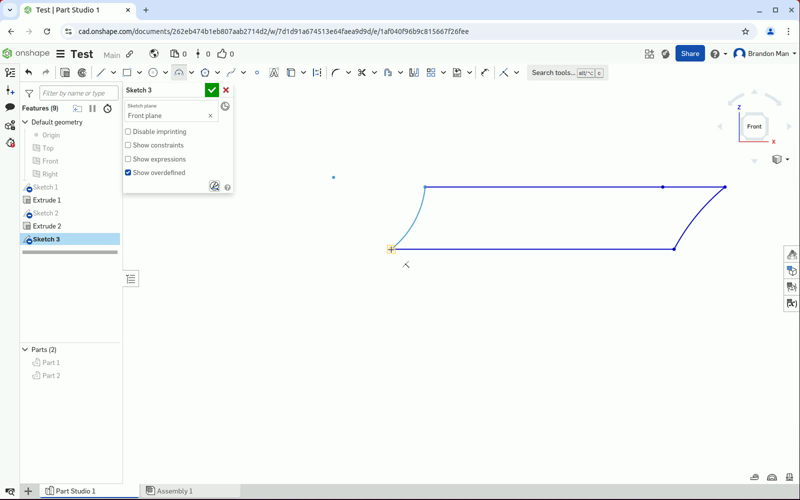
scroll(-6)
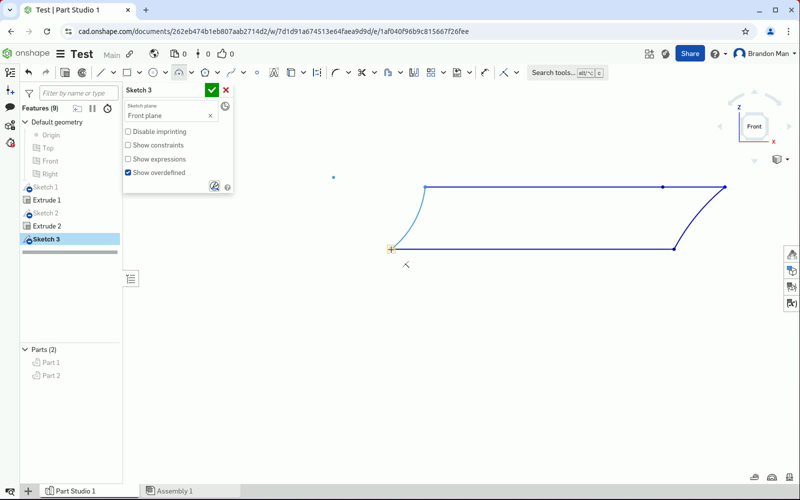
scroll(-6)
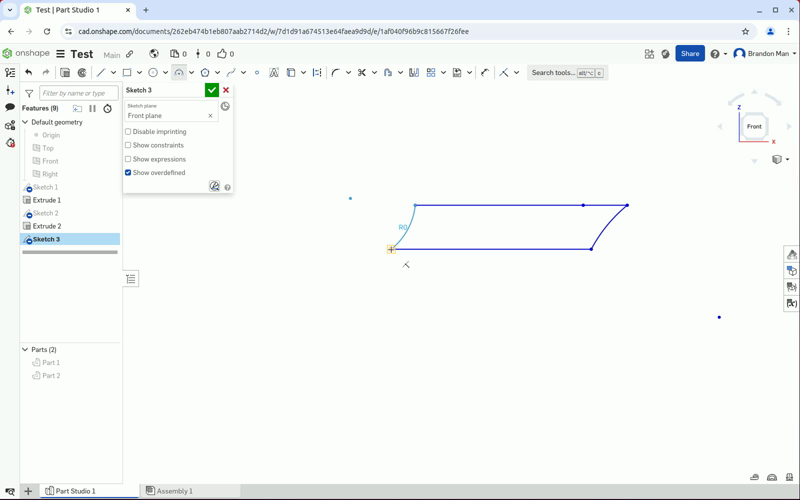
scroll(-6)
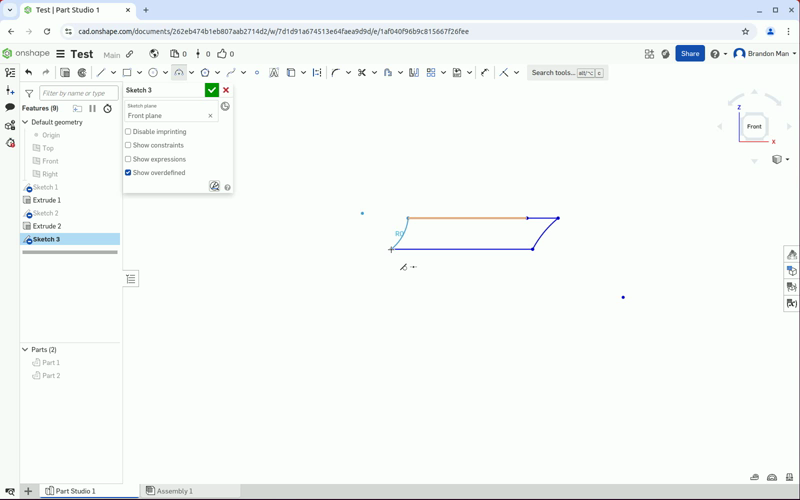
scroll(-6)
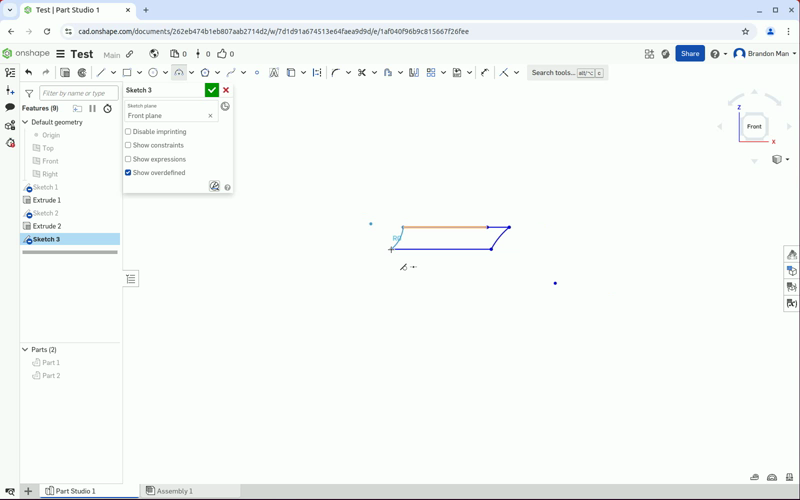
scroll(-6)
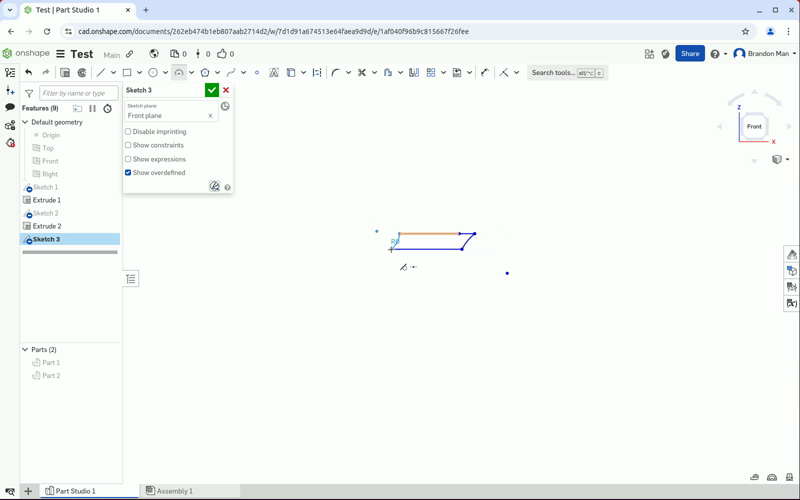
scroll(-6)
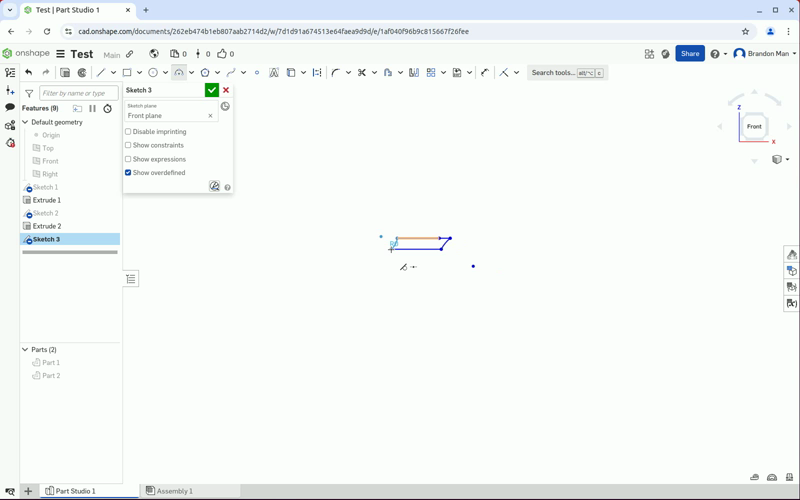
scroll(-6)
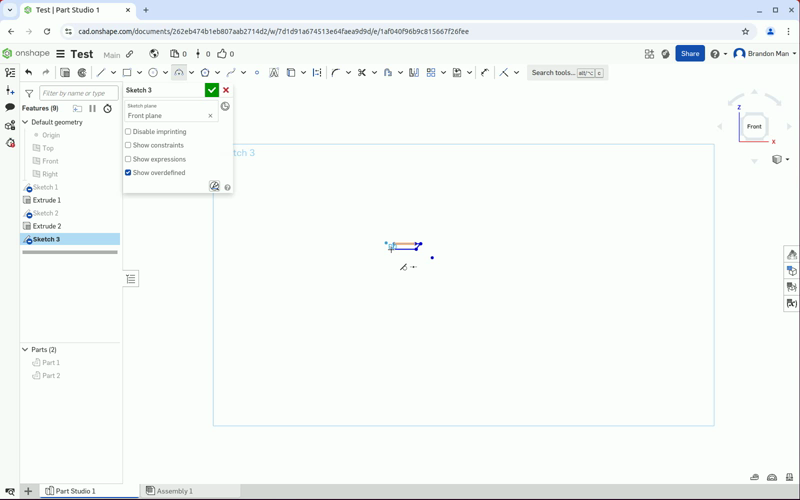
key_down(shift)
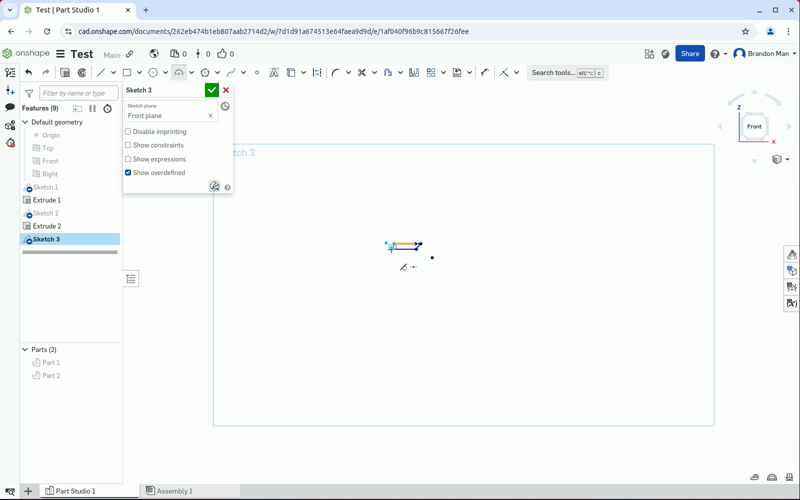
mouse_move(392, 246)
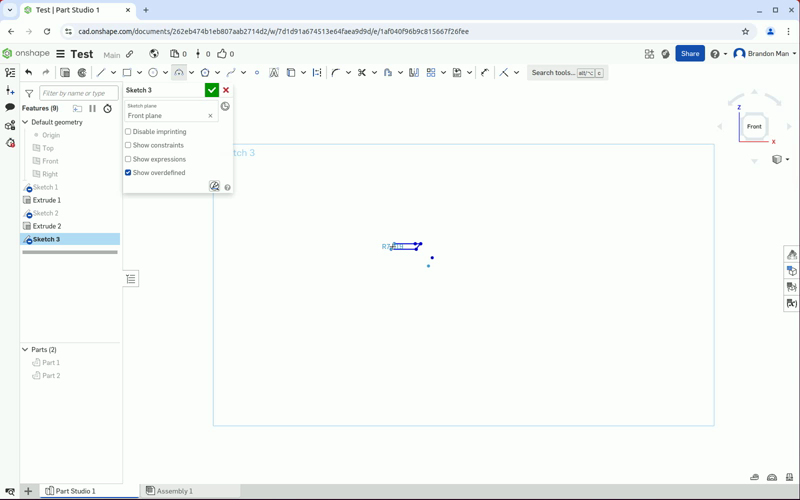
scroll(6)
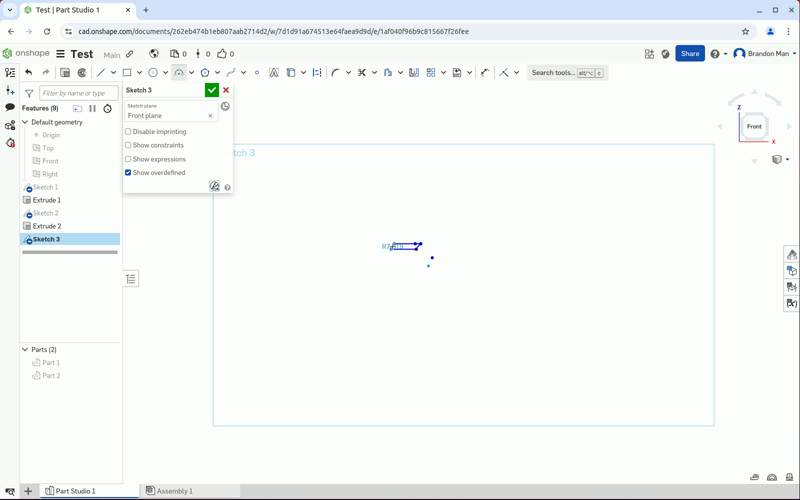
scroll(6)
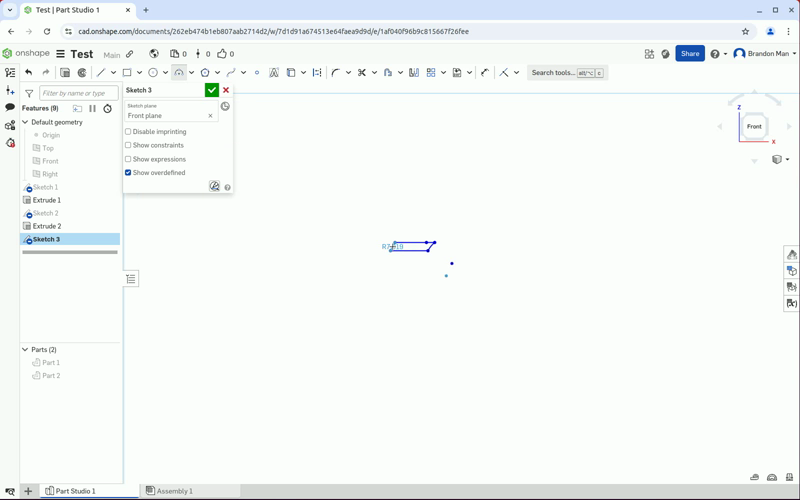
scroll(6)
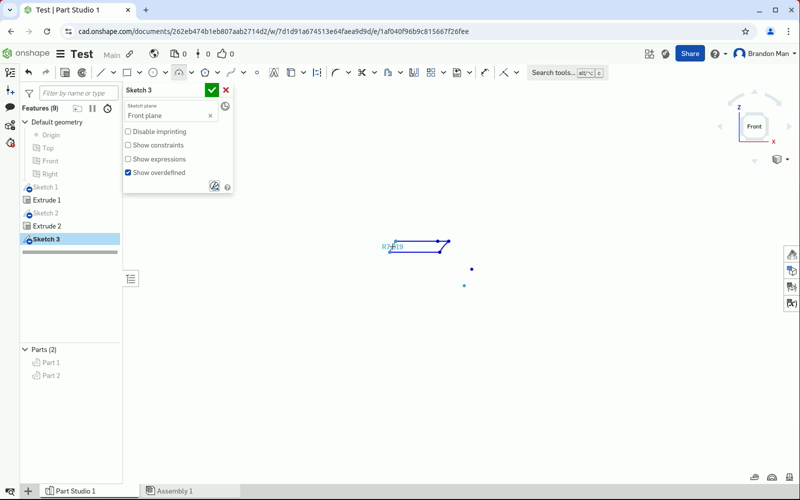
scroll(6)
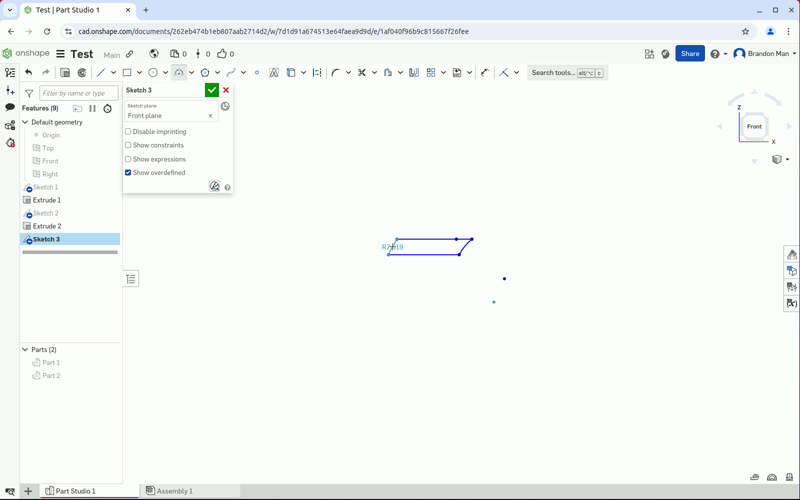
scroll(6)
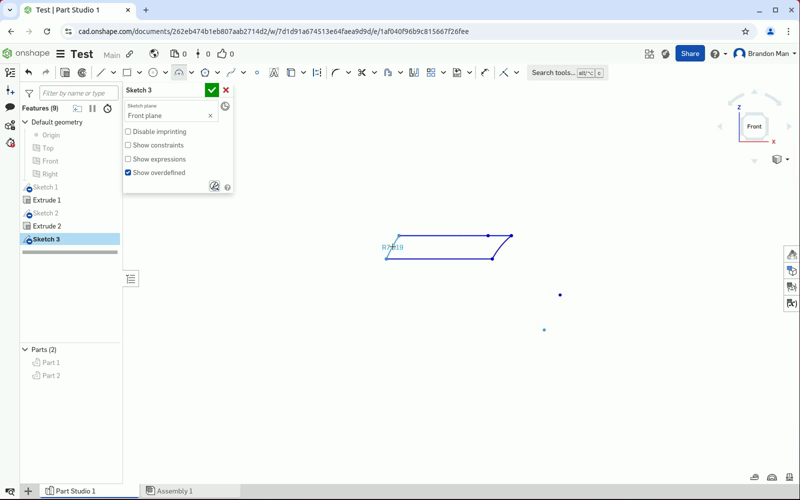
scroll(6)
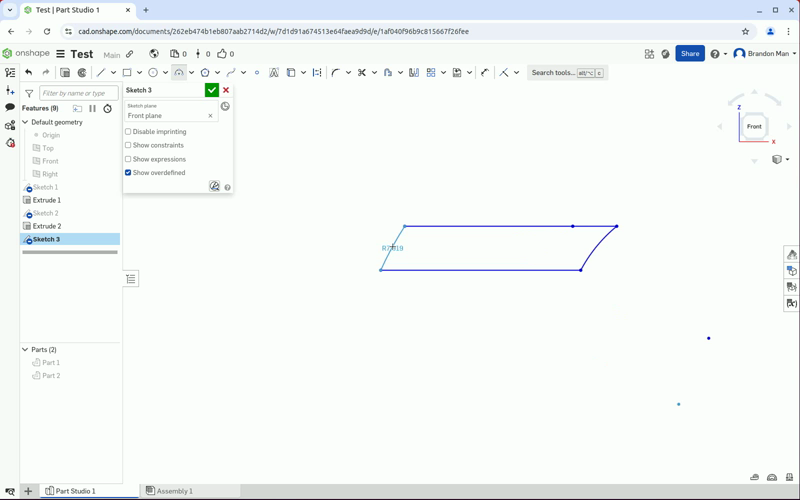
scroll(6)
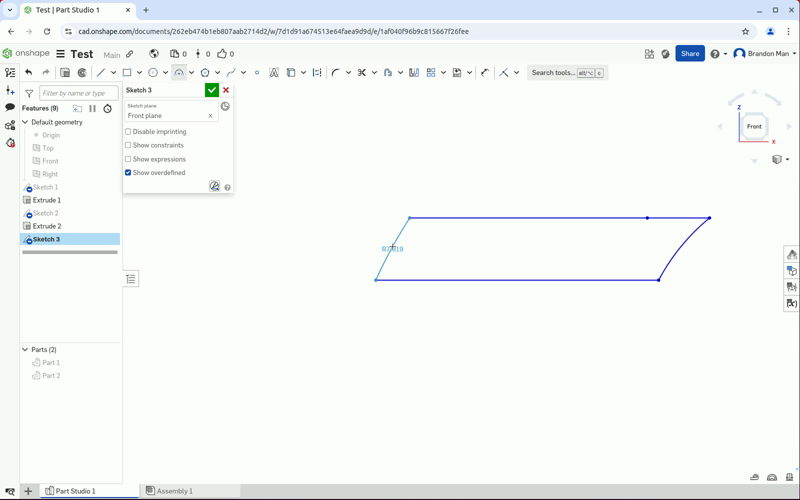
click(392, 246)
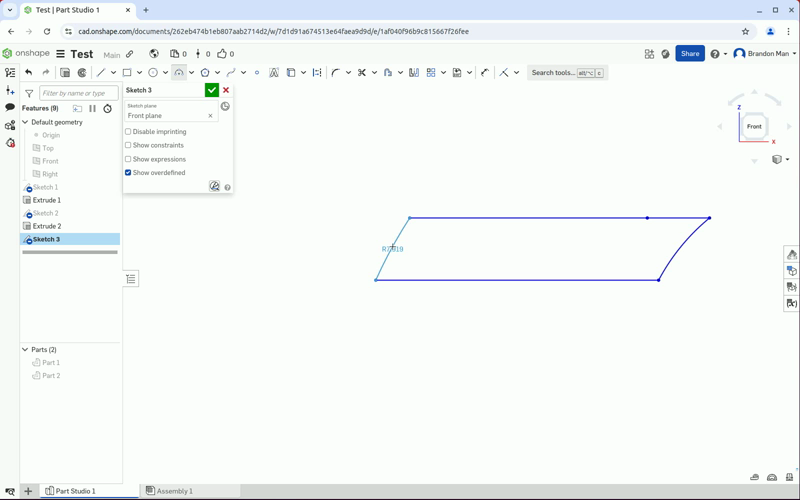
scroll(-6)
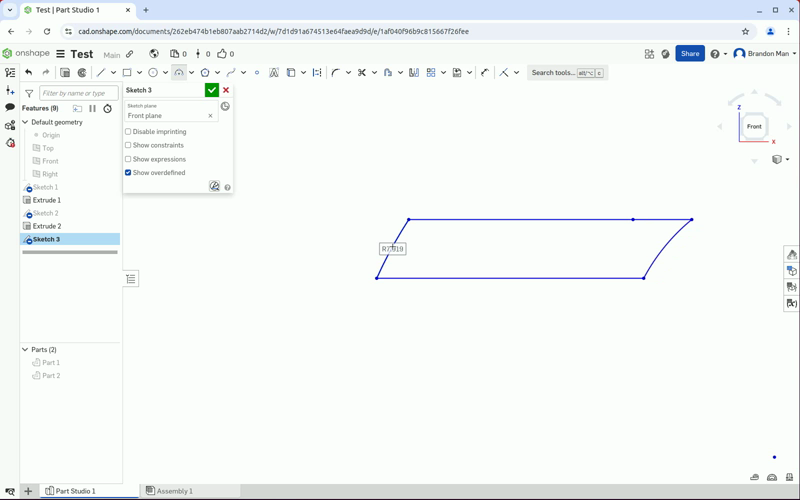
scroll(-6)
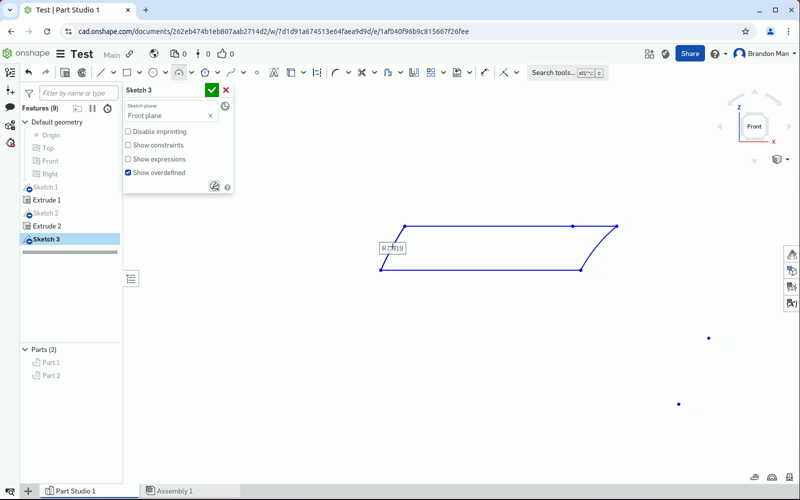
scroll(-6)
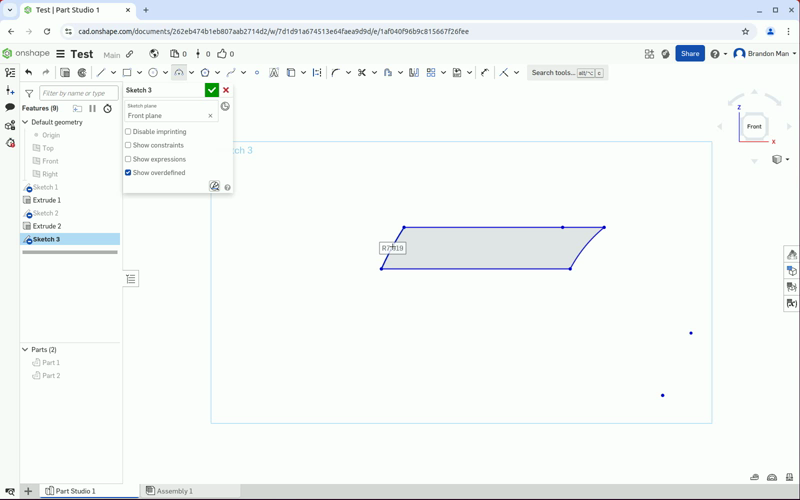
scroll(-6)
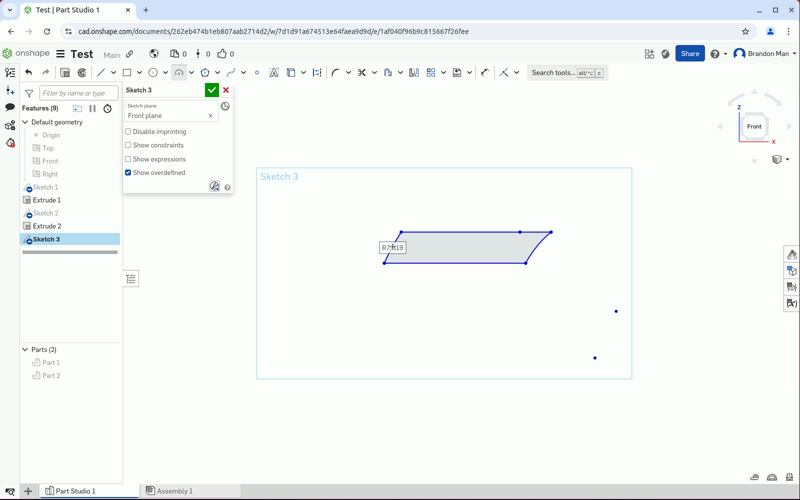
scroll(-6)
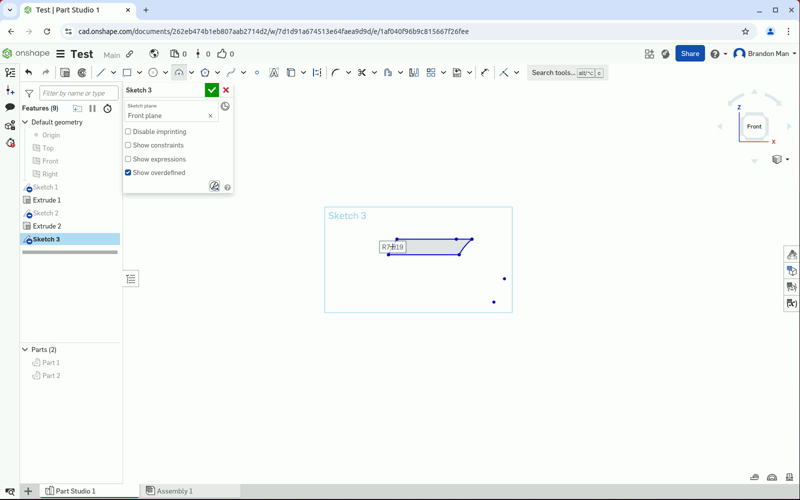
scroll(-6)
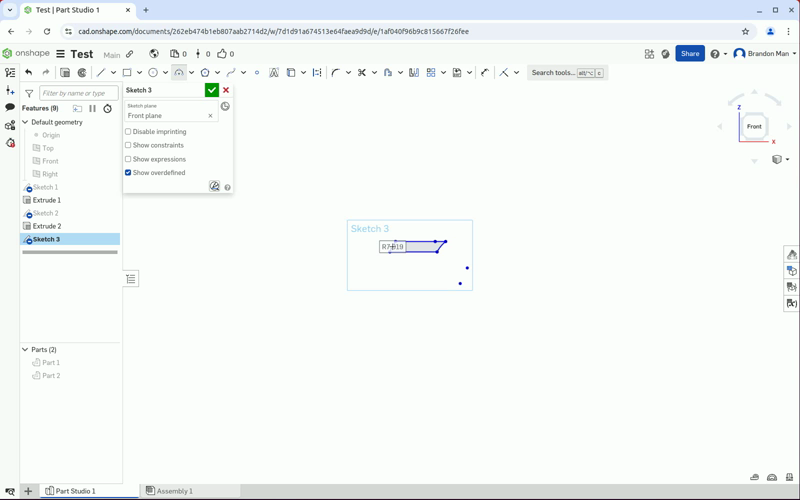
scroll(-6)
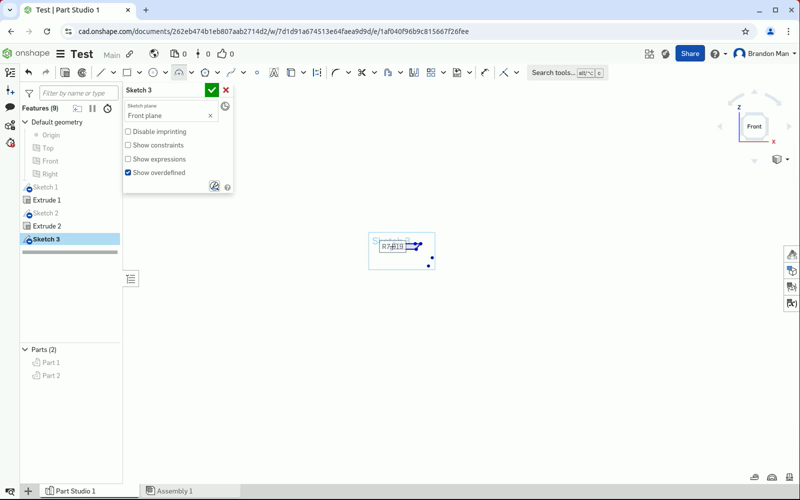
key_up(shift)
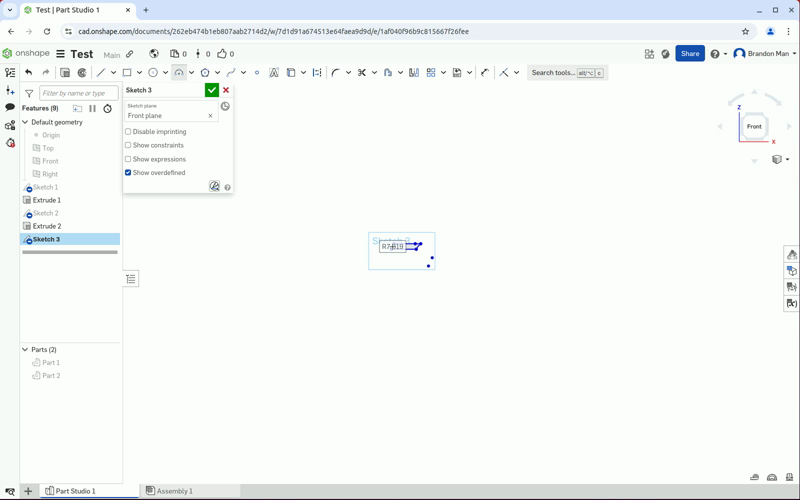
key(esc)
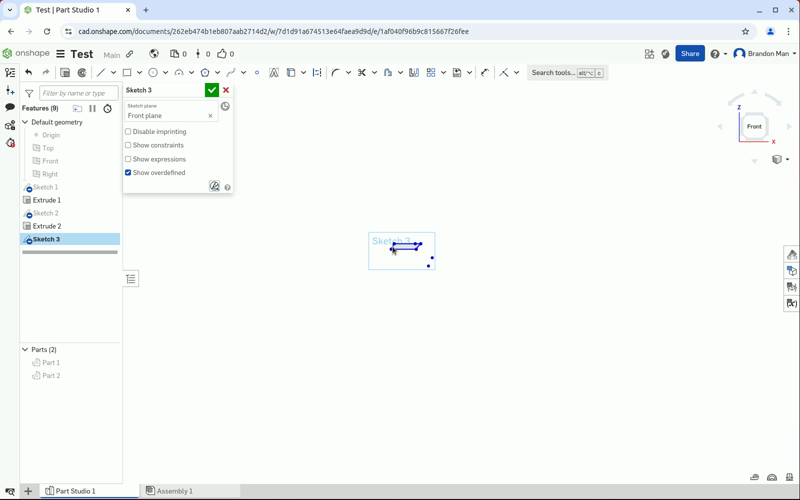
mouse_move(412, 245)
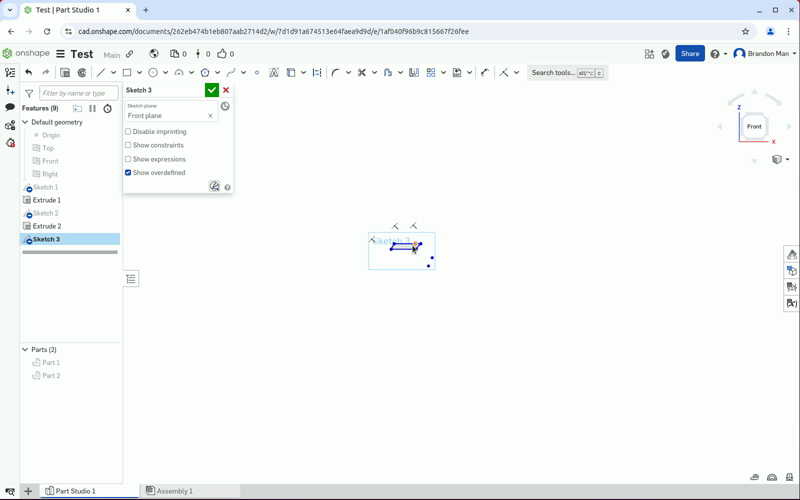
scroll(6)
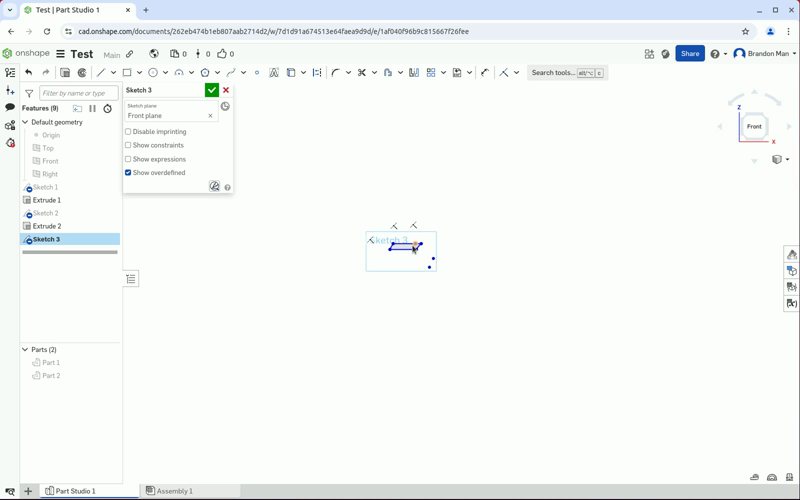
scroll(6)
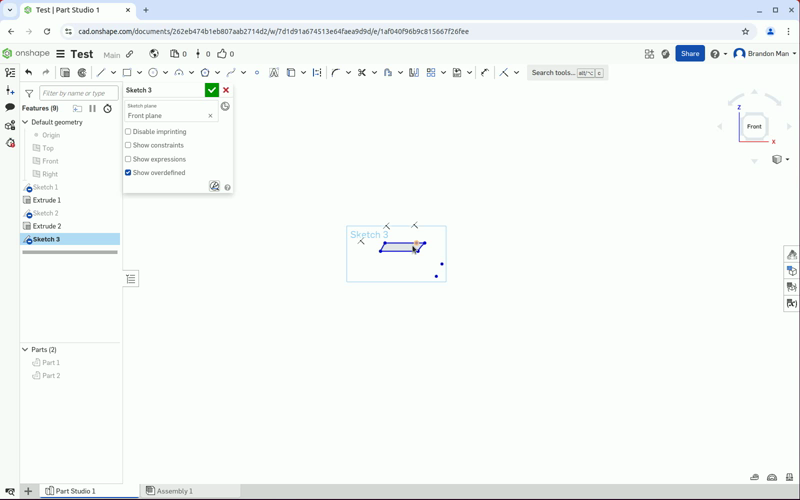
scroll(6)
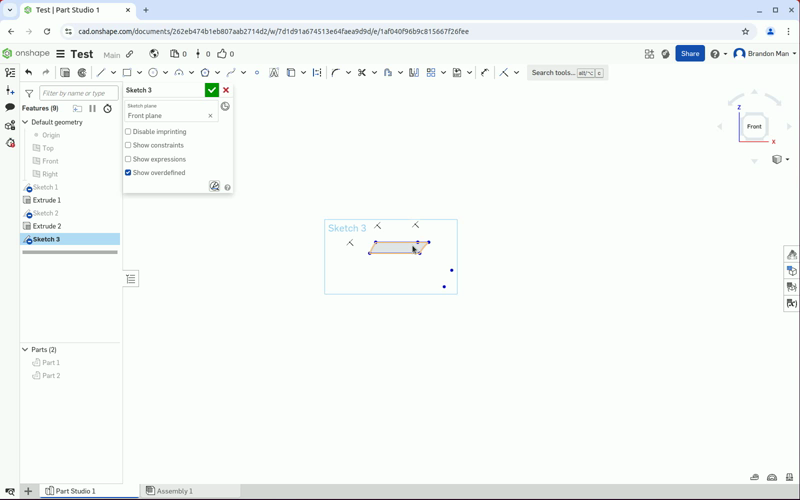
scroll(6)
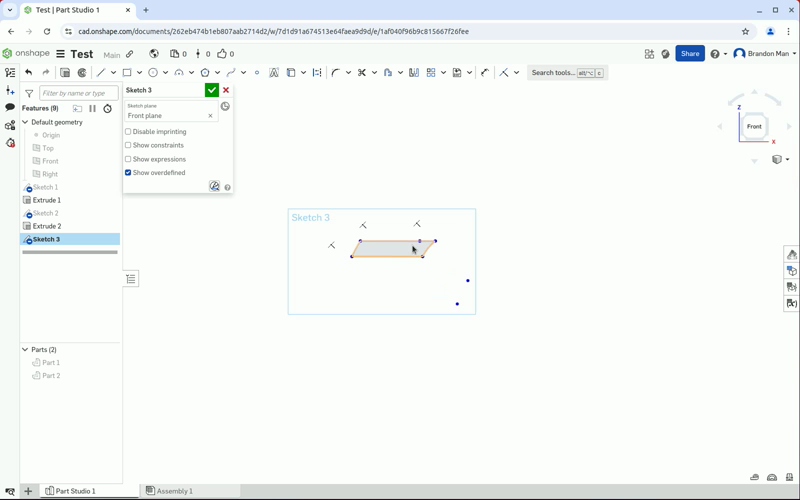
scroll(6)
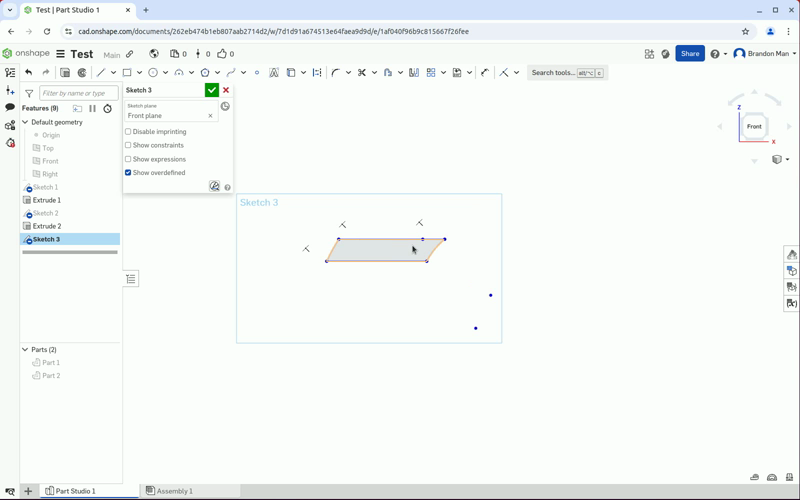
scroll(6)
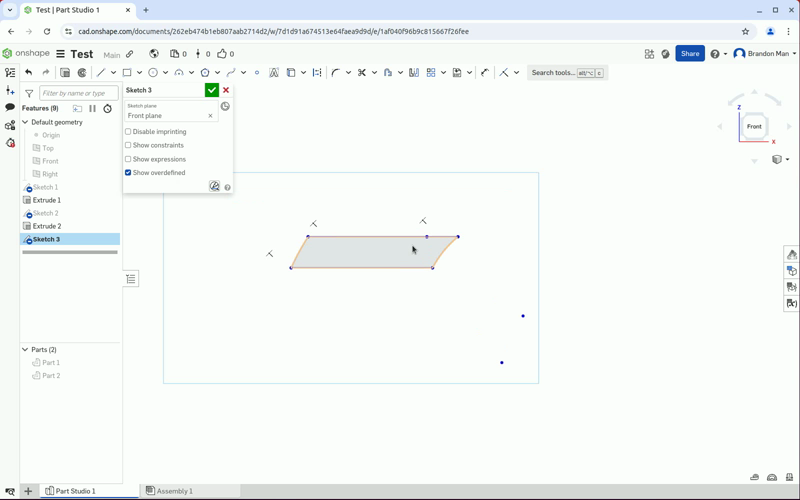
scroll(6)
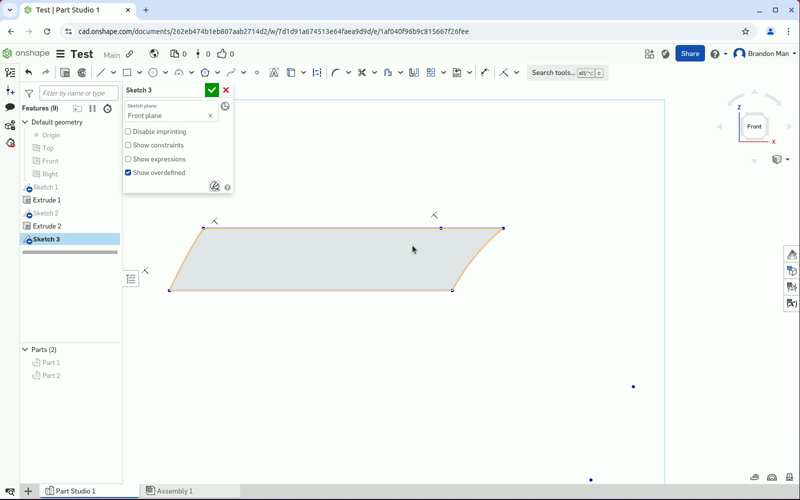
click(412, 245)
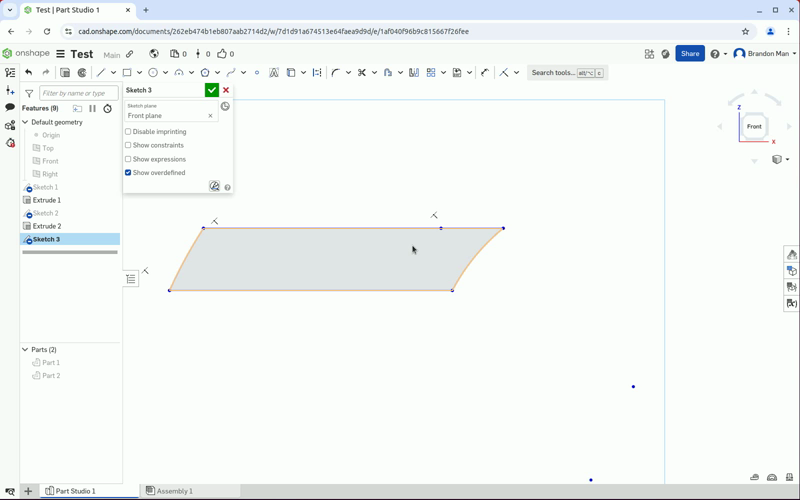
scroll(-6)
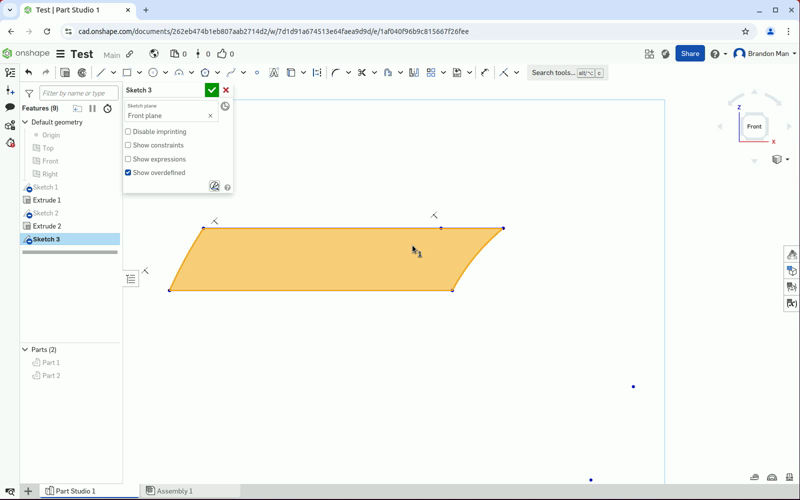
scroll(-6)
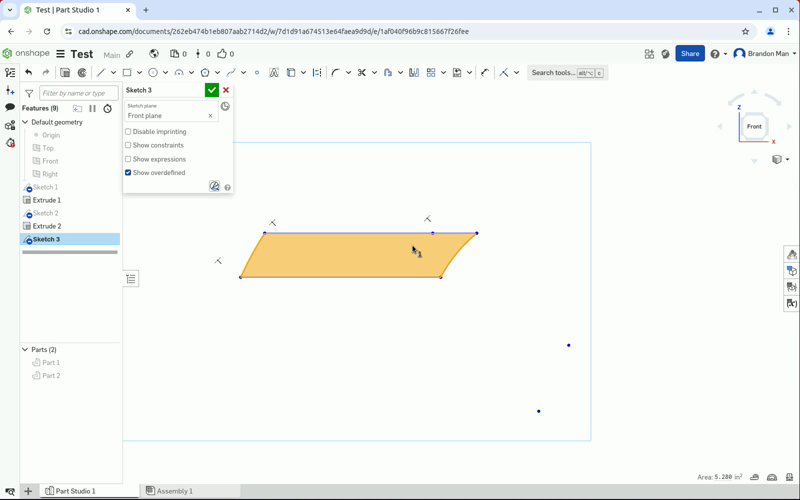
scroll(-6)
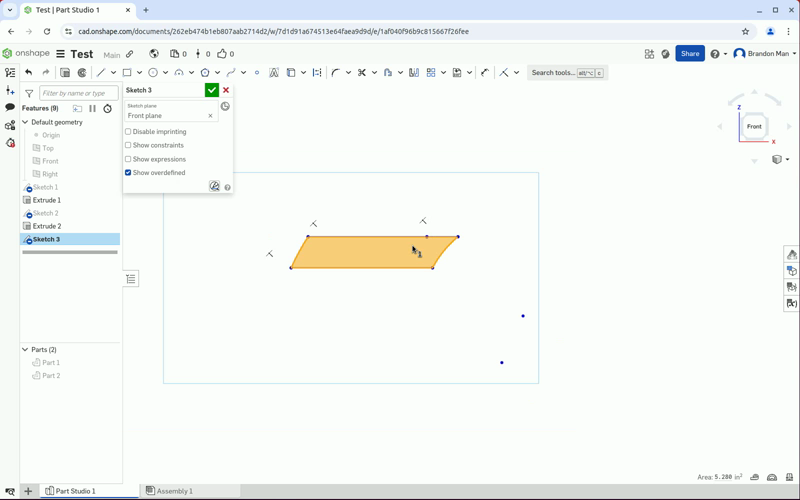
scroll(-6)
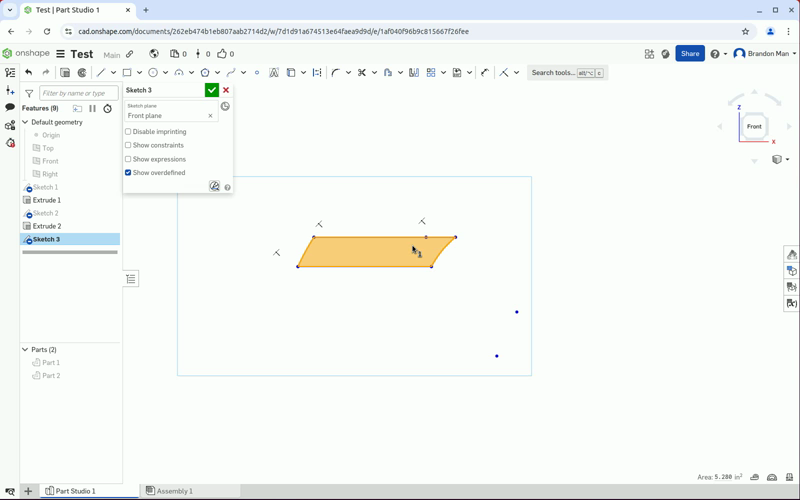
scroll(-6)
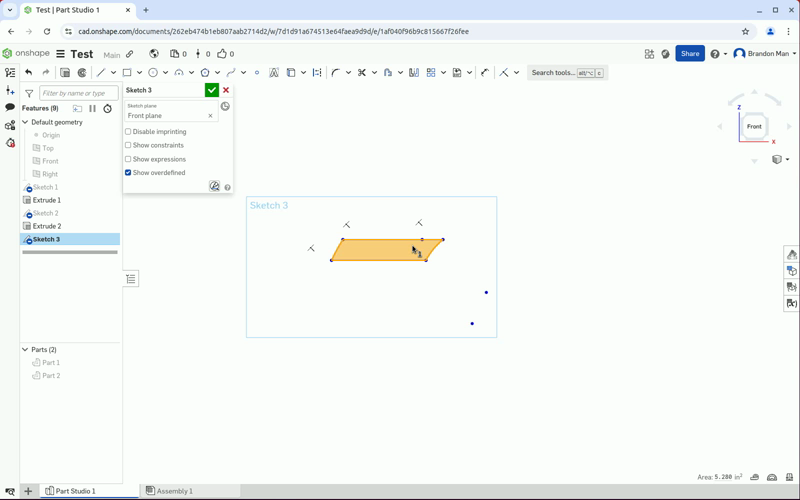
scroll(-6)
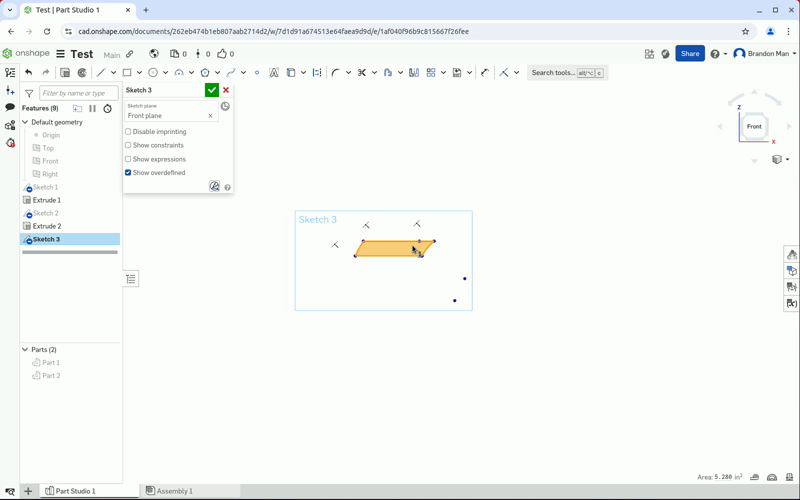
scroll(-6)
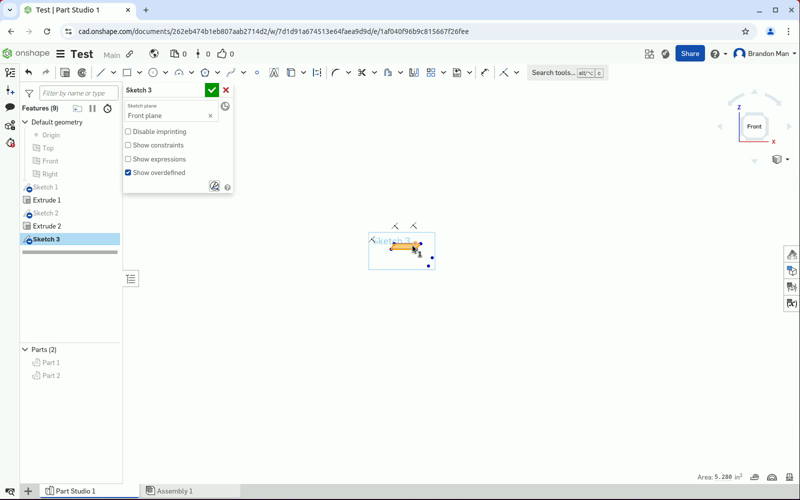
mouse_move(73, 352)
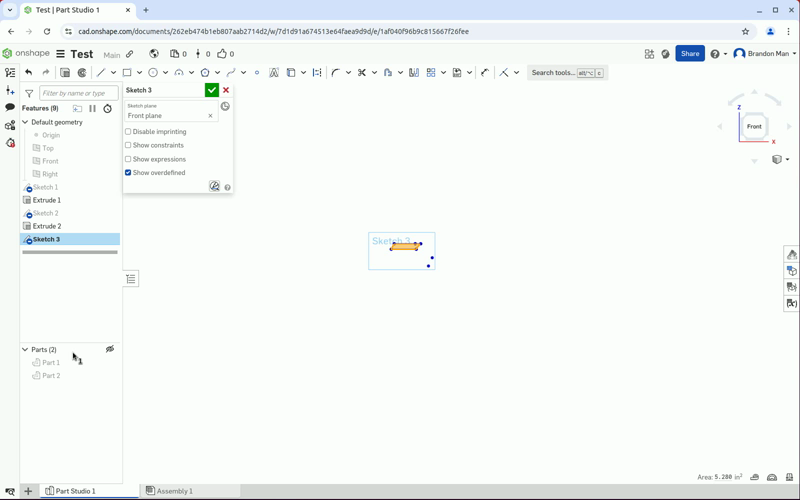
key(shift+y)
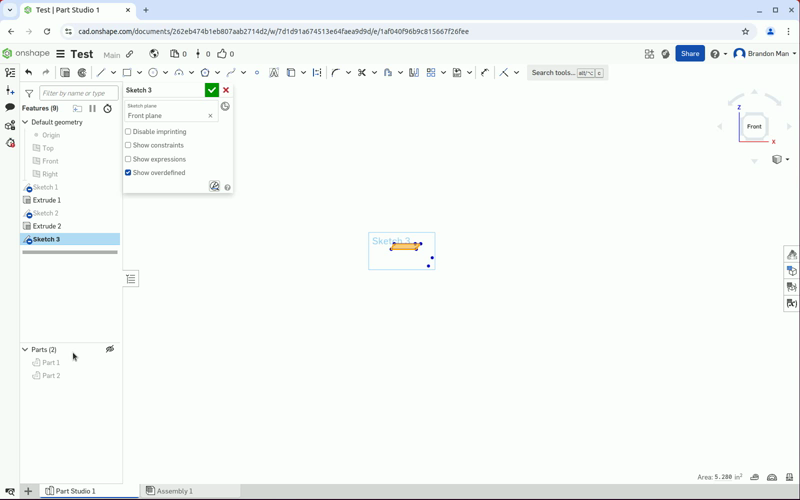
key(shift+e)
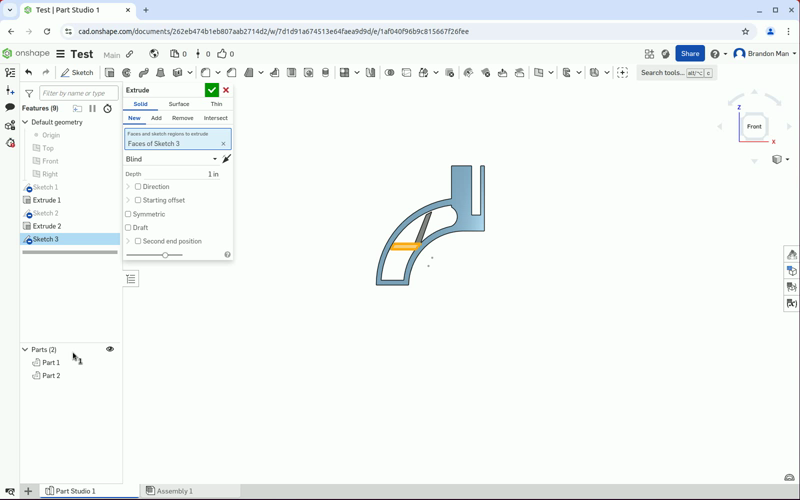
mouse_move(143, 106)
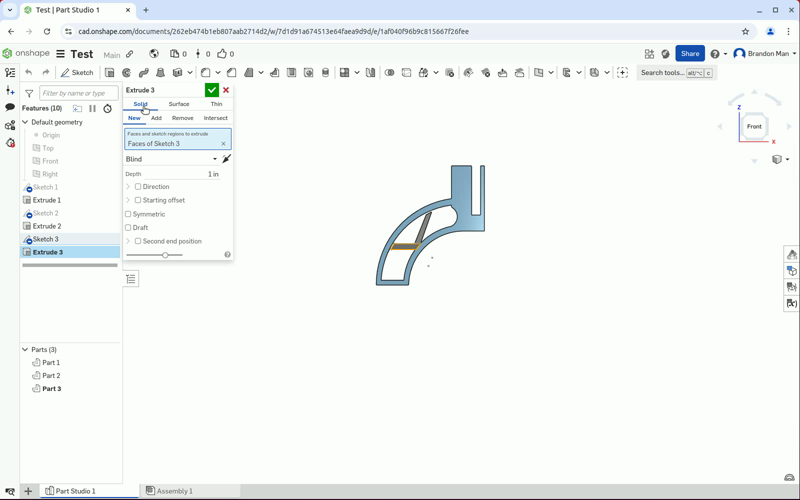
click(143, 106)
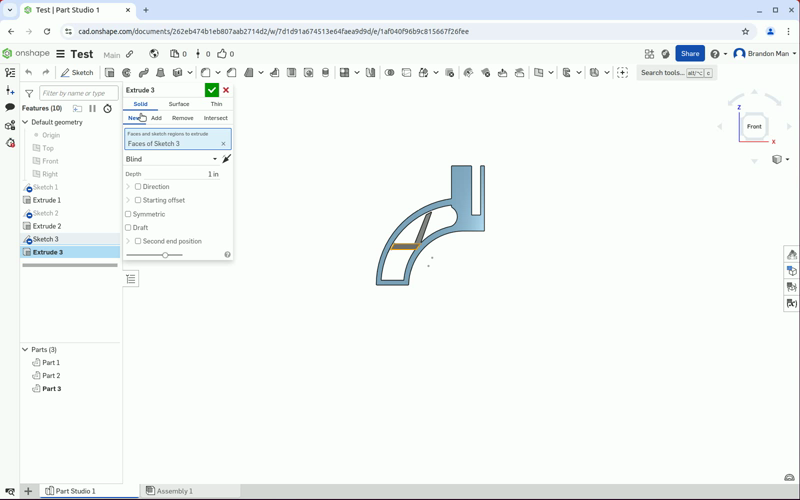
mouse_move(137, 120)
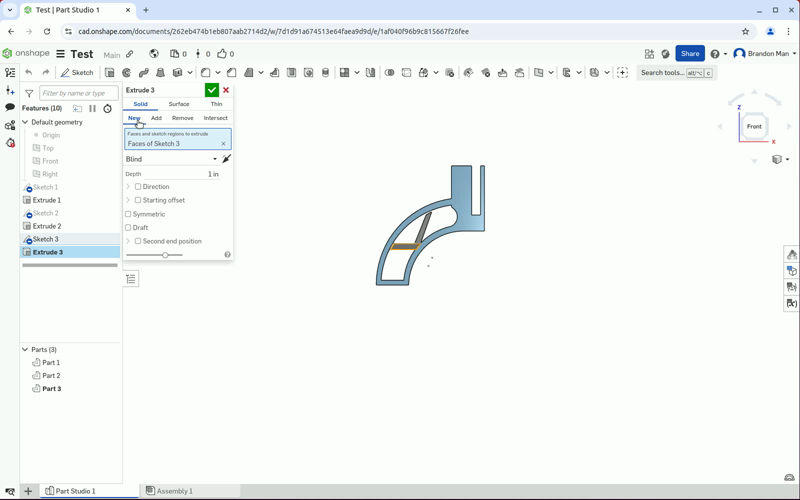
click(137, 120)
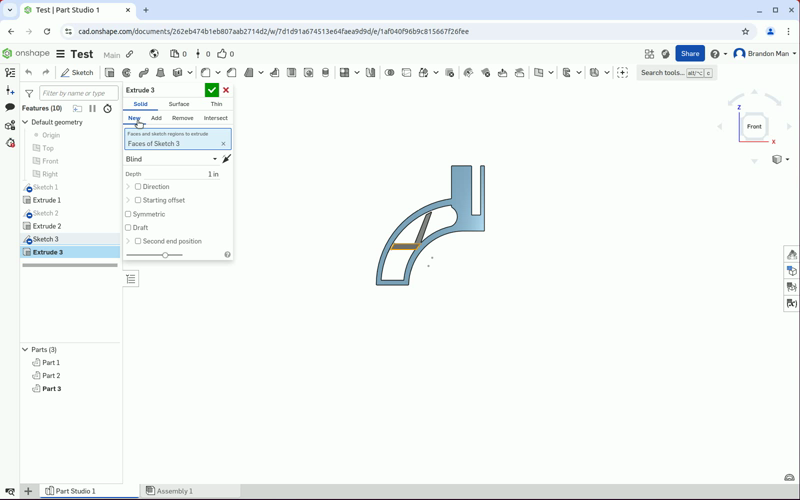
key(tab, 4)
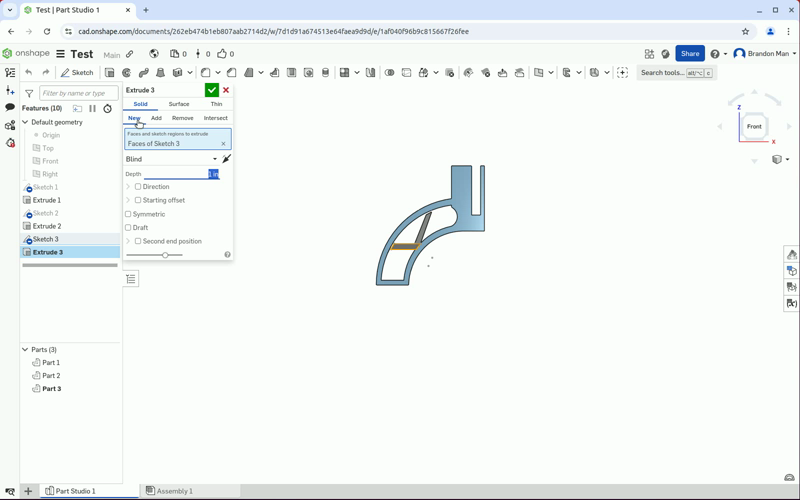
text(2.166)
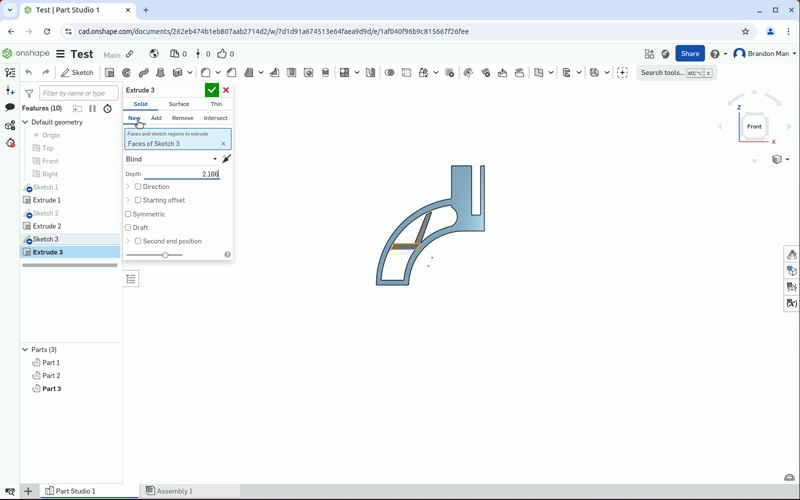
key(enter)
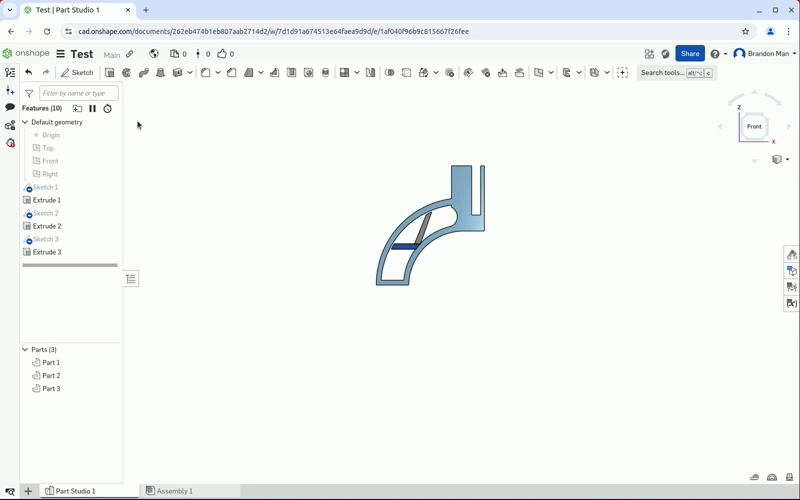
key(shift+h)
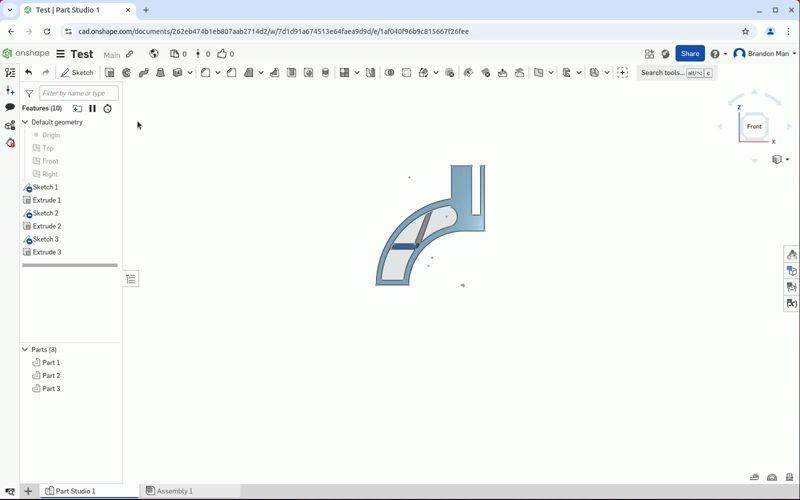
key(shift+h)
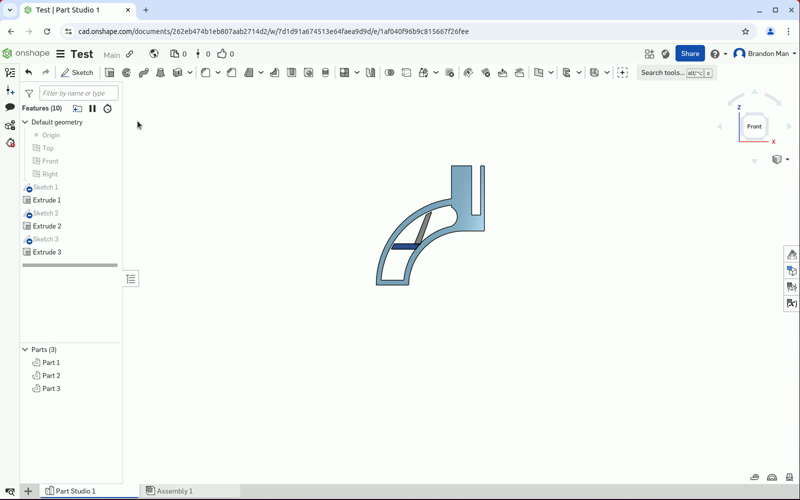
mouse_move(73, 189)
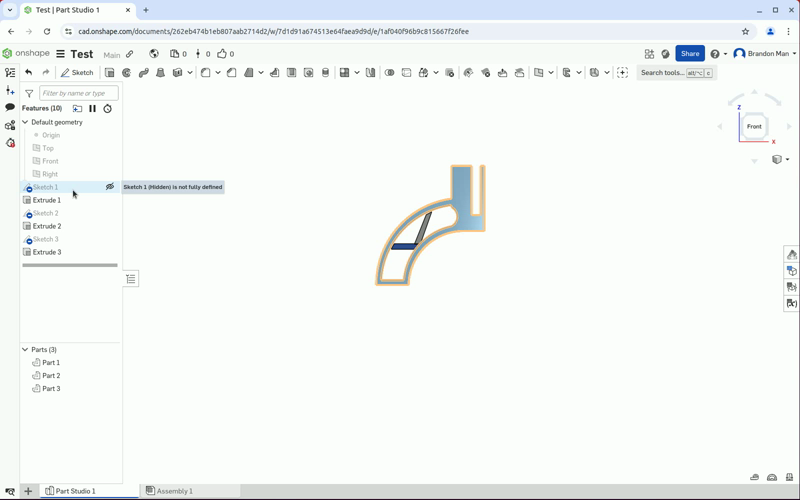
click(73, 189)
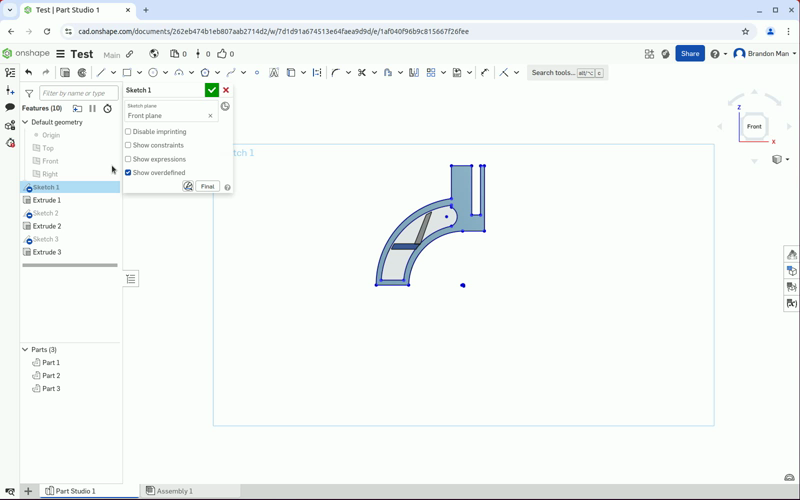
mouse_move(229, 92)
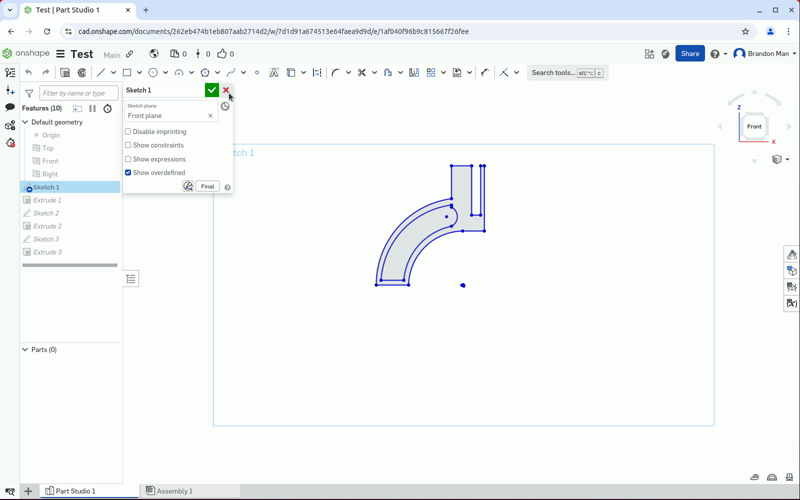
click(229, 92)
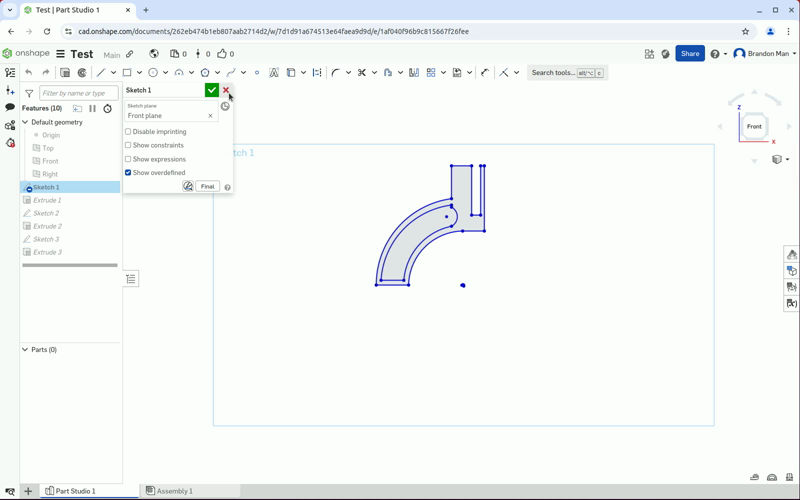
key(shift+s)
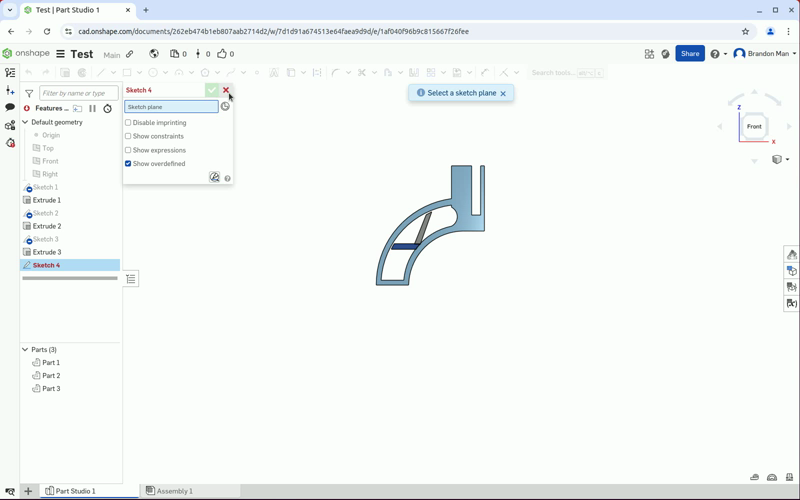
mouse_move(73, 163)
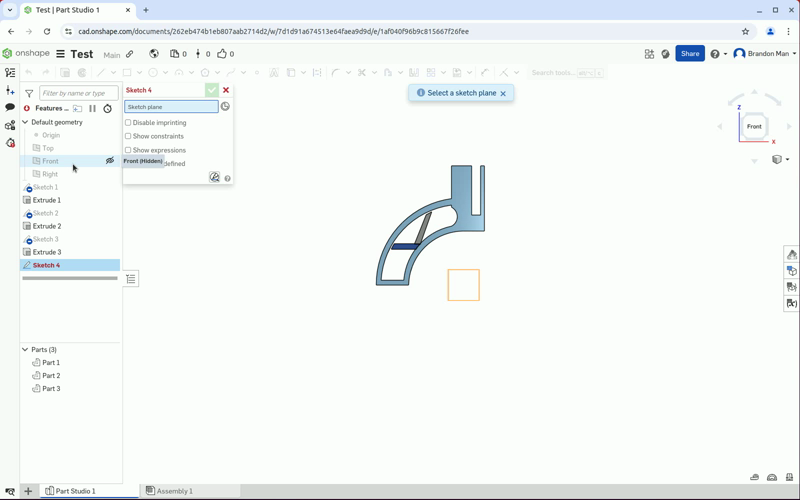
click(73, 163)
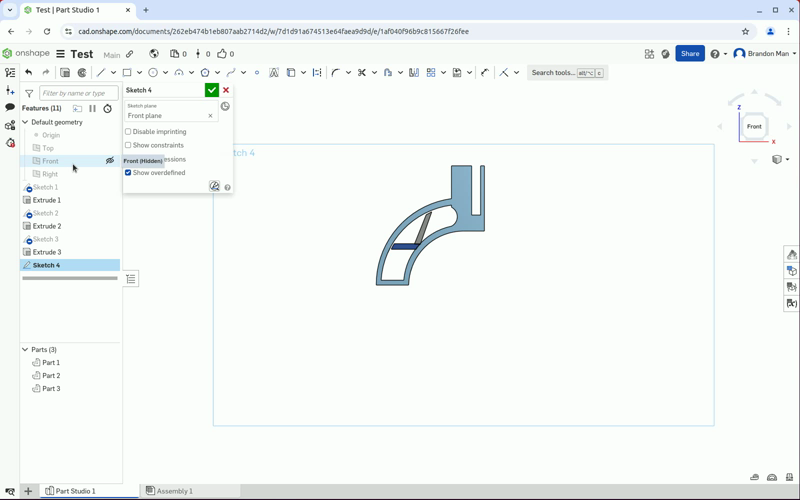
mouse_move(73, 352)
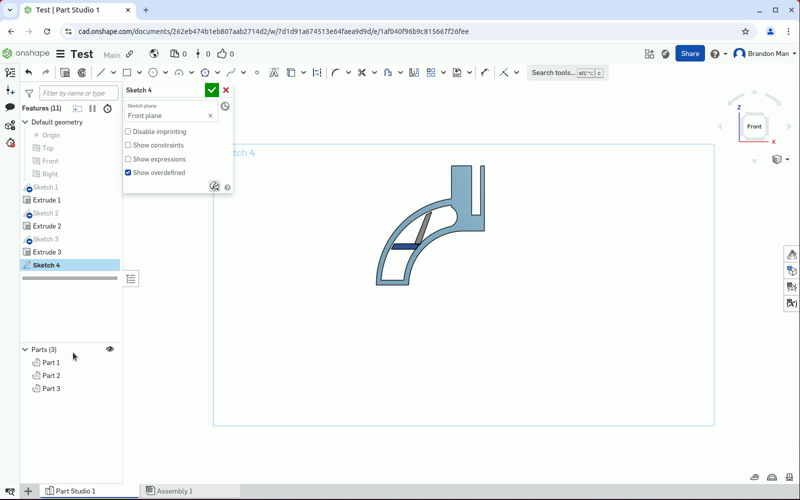
key(y)
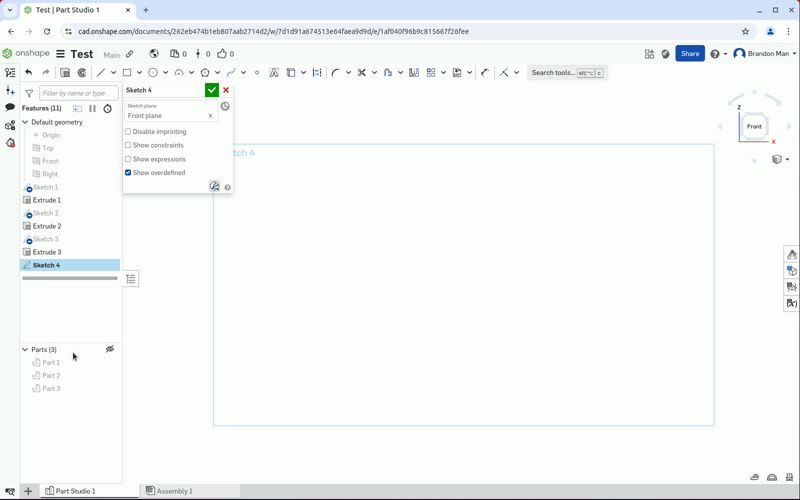
key(l)
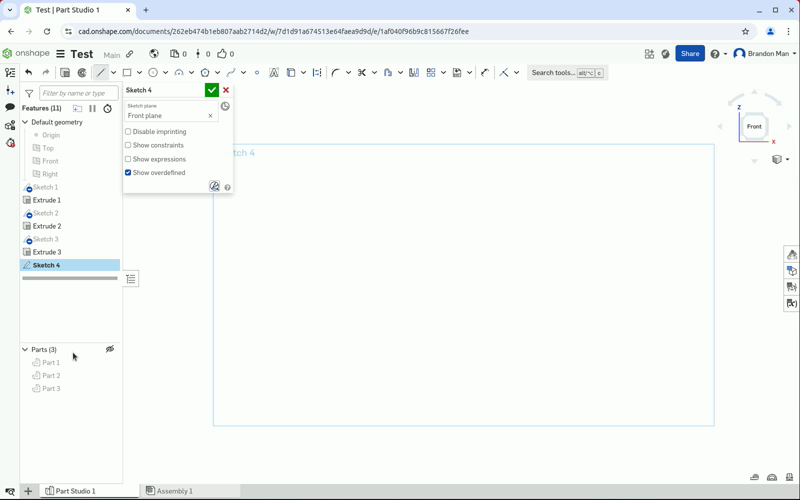
key_down(shift)
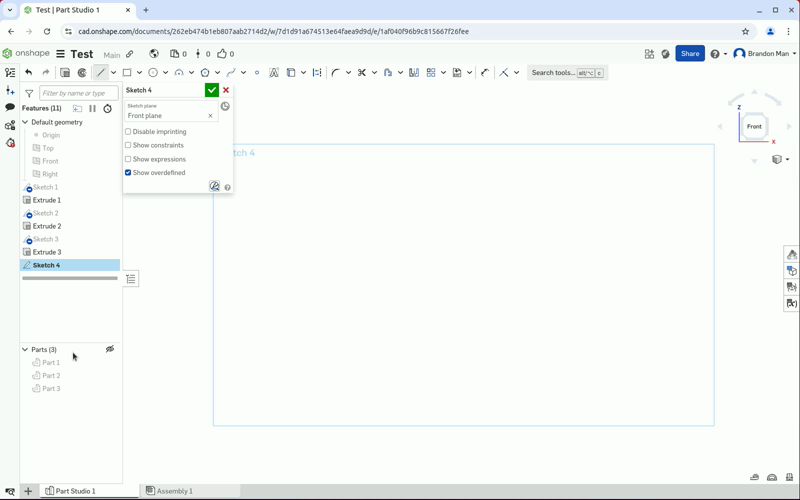
mouse_move(468, 216)
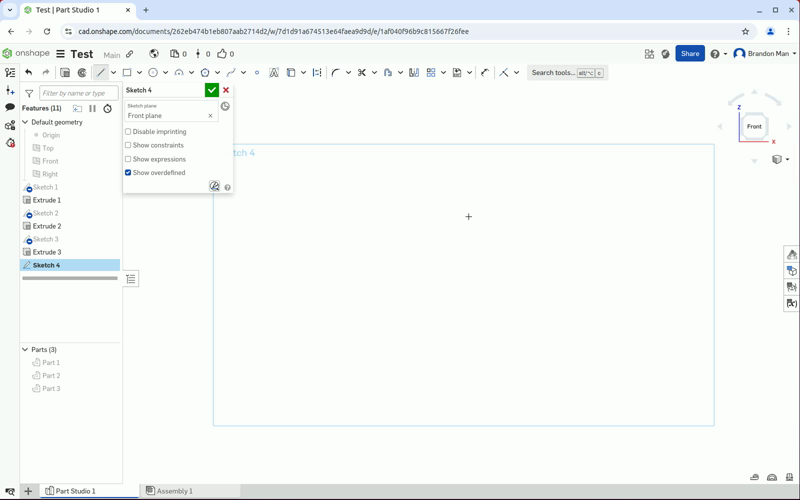
click(468, 216)
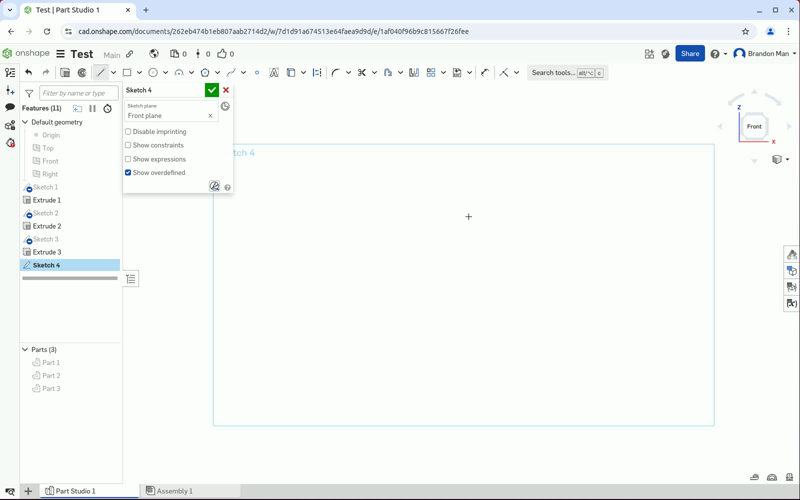
key_up(shift)
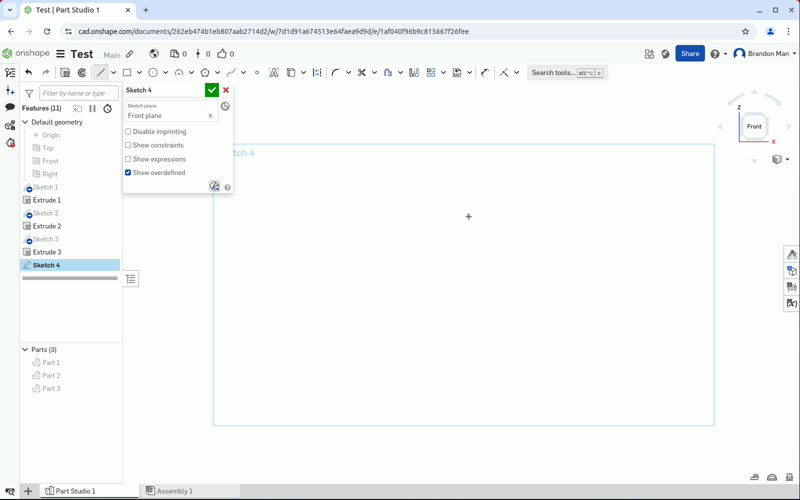
key_down(shift)
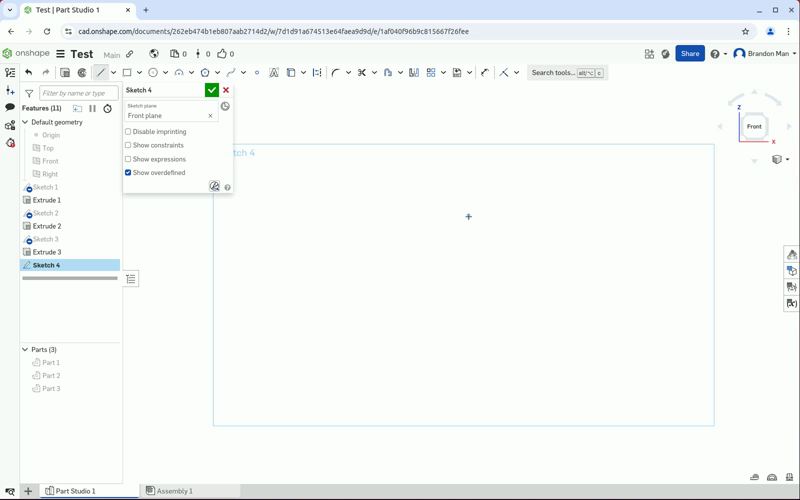
mouse_move(498, 216)
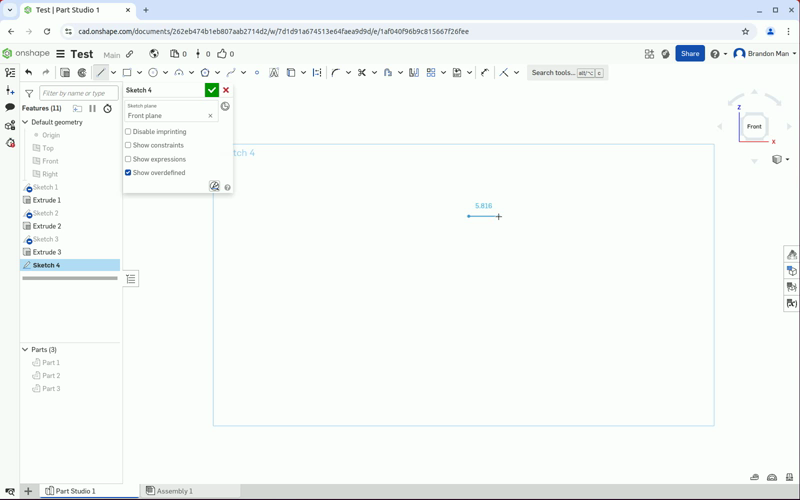
mouse_move(477, 216)
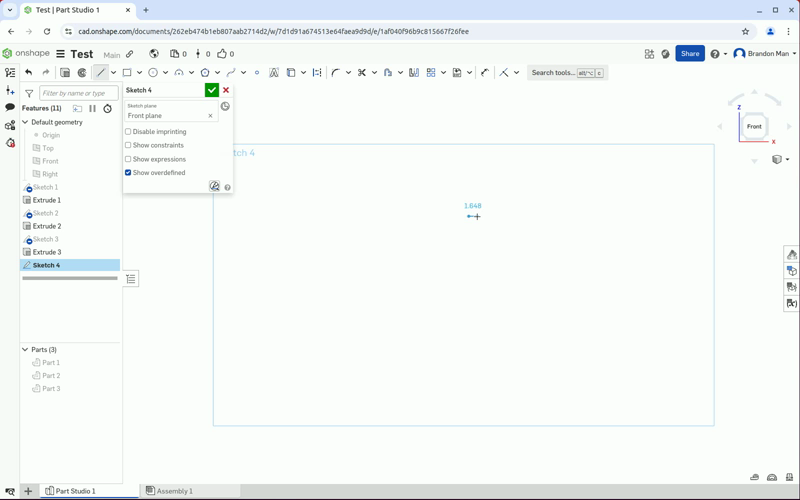
click(477, 216)
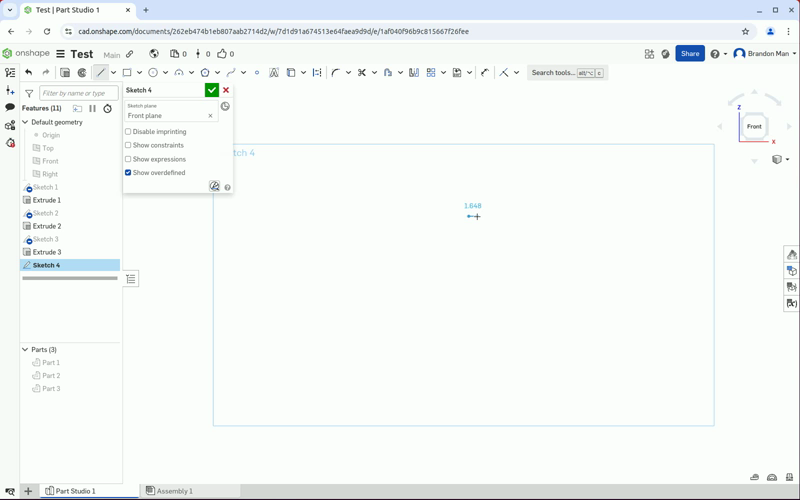
key_up(shift)
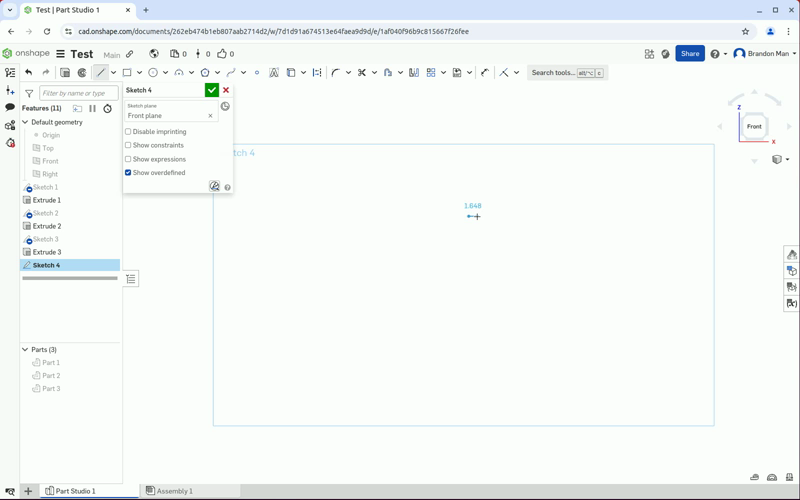
key_down(shift)
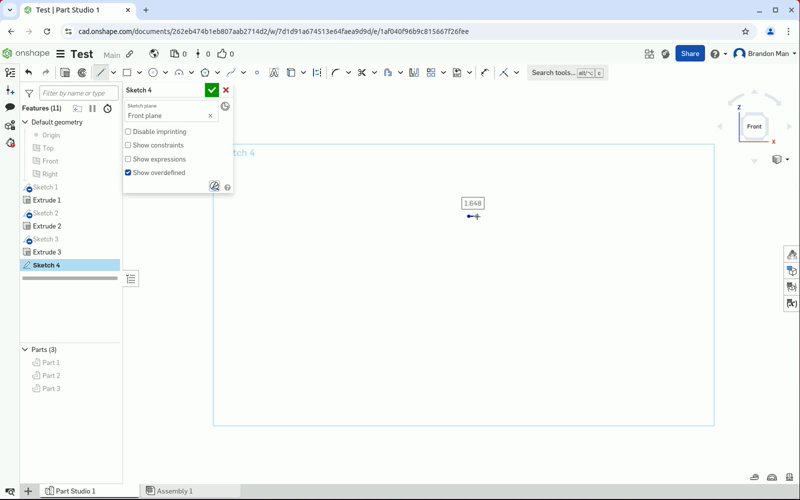
mouse_move(507, 216)
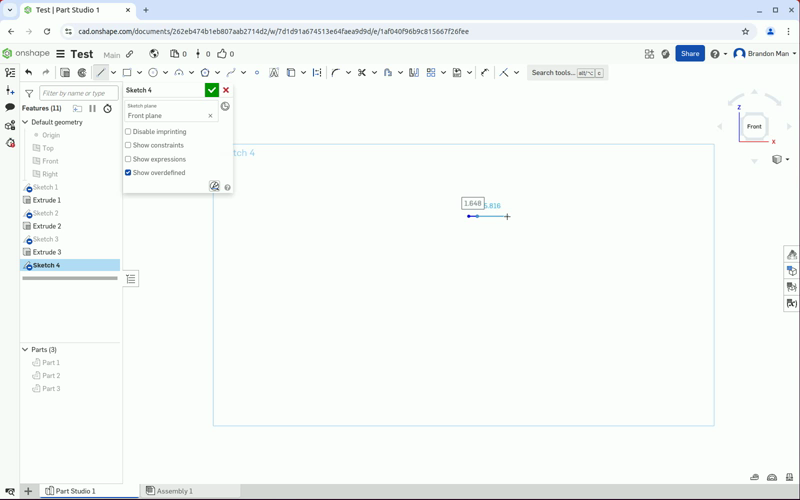
mouse_move(477, 169)
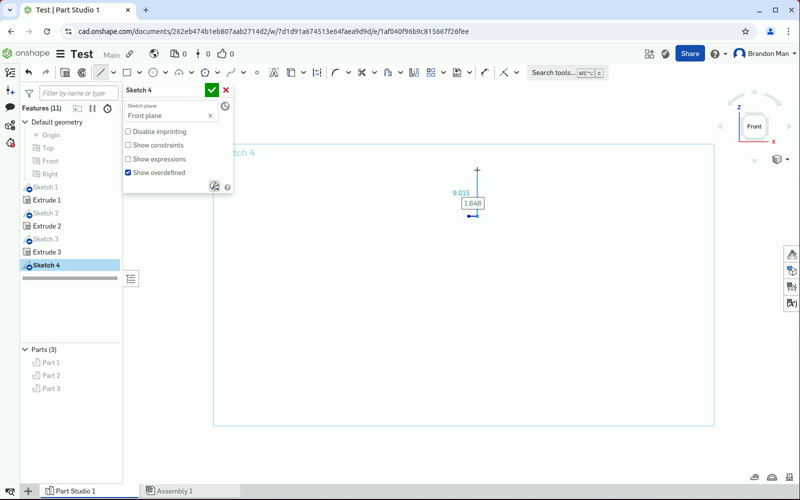
click(477, 169)
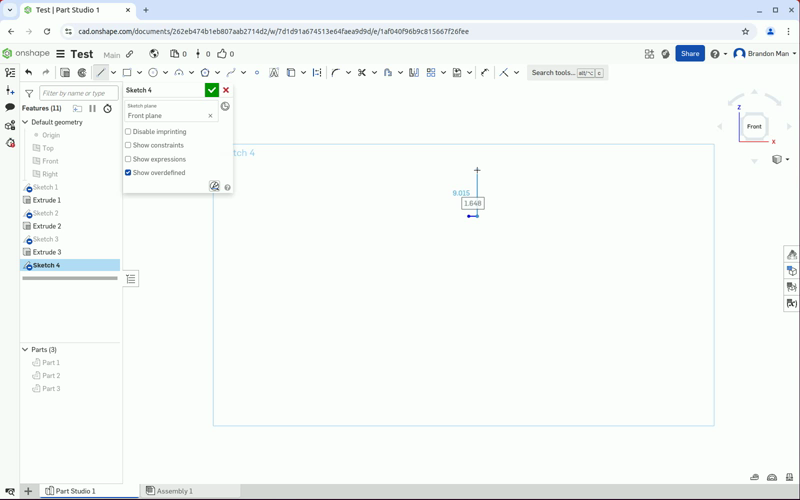
key_up(shift)
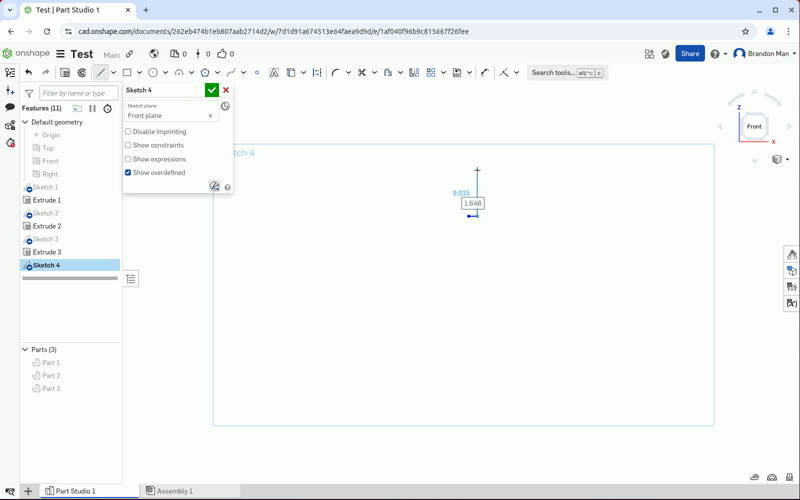
key_down(shift)
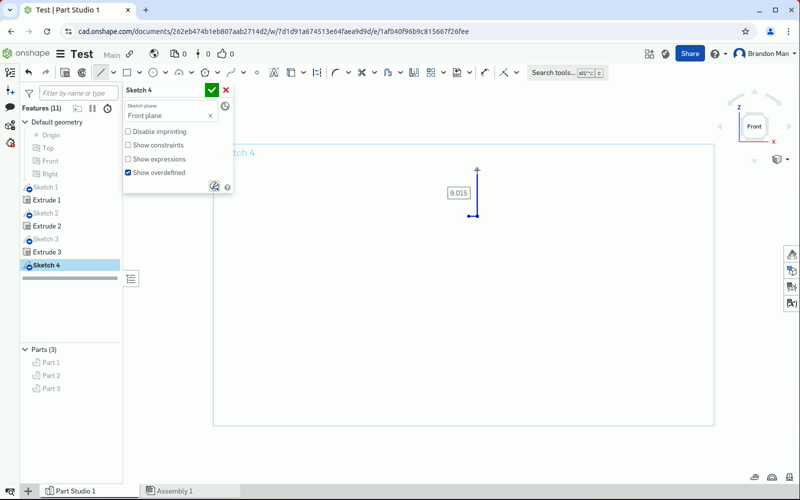
mouse_move(507, 169)
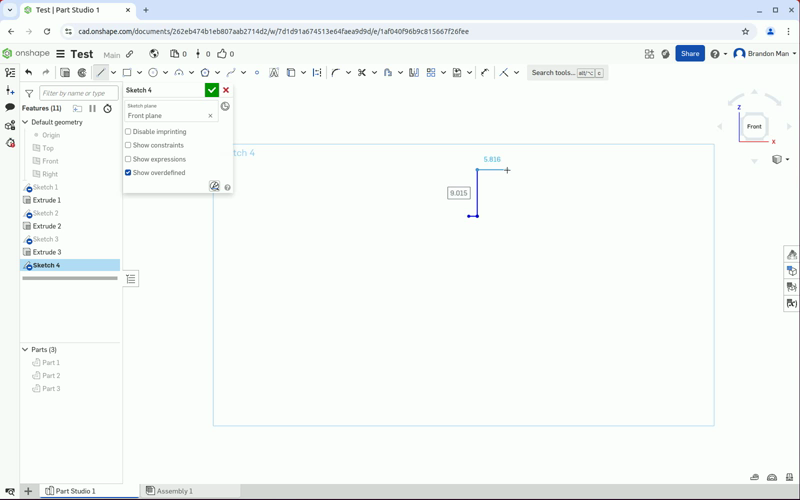
mouse_move(468, 169)
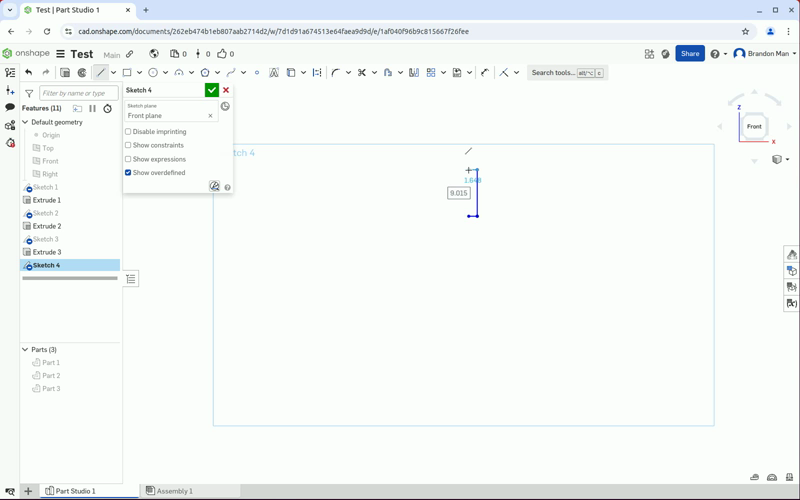
click(468, 169)
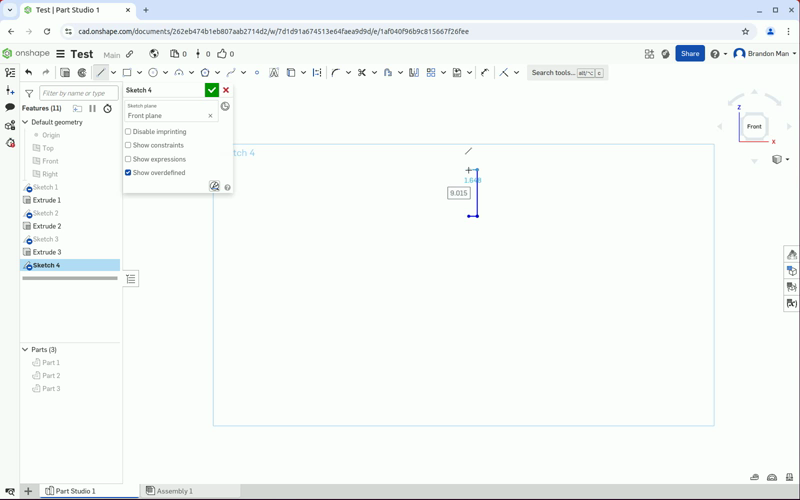
key_up(shift)
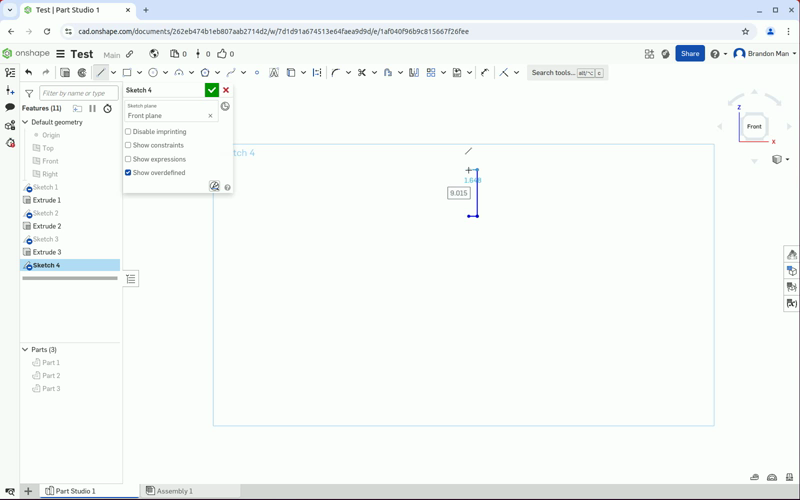
mouse_move(498, 169)
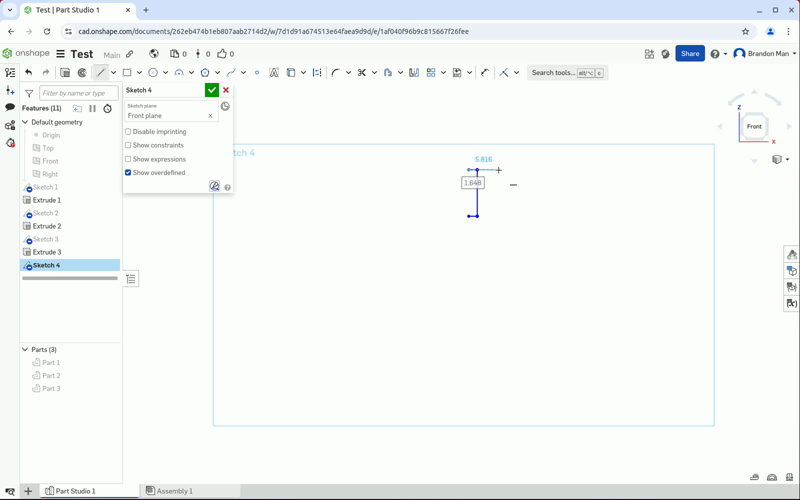
key_down(shift)
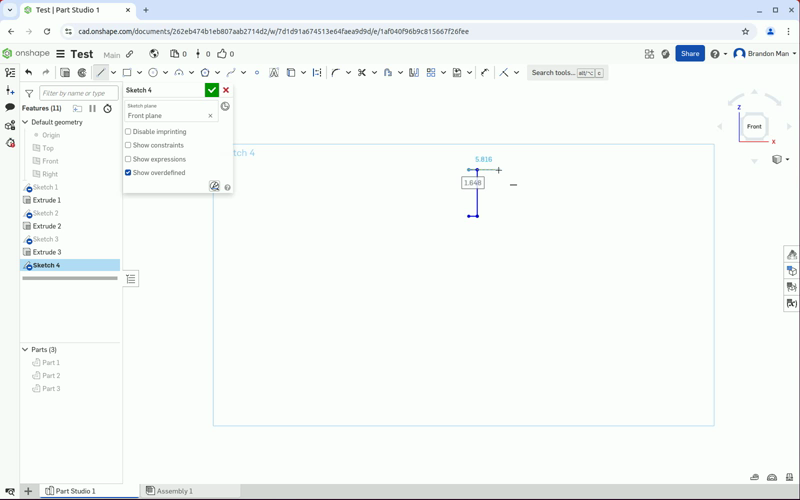
mouse_move(468, 216)
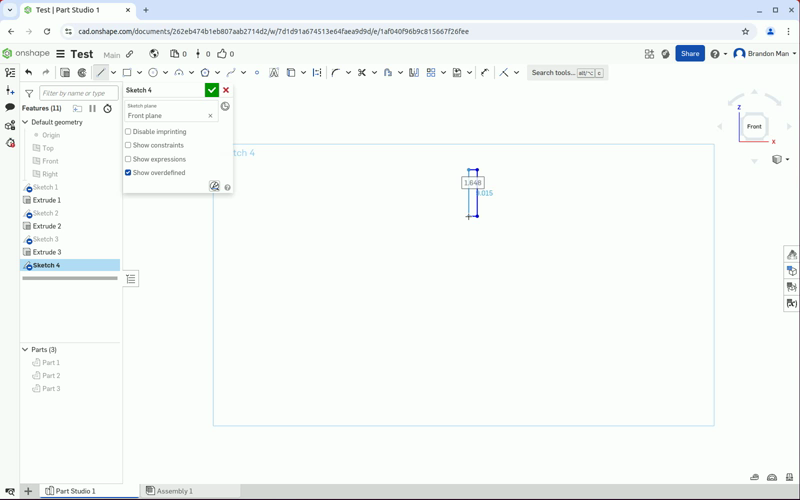
key_up(shift)
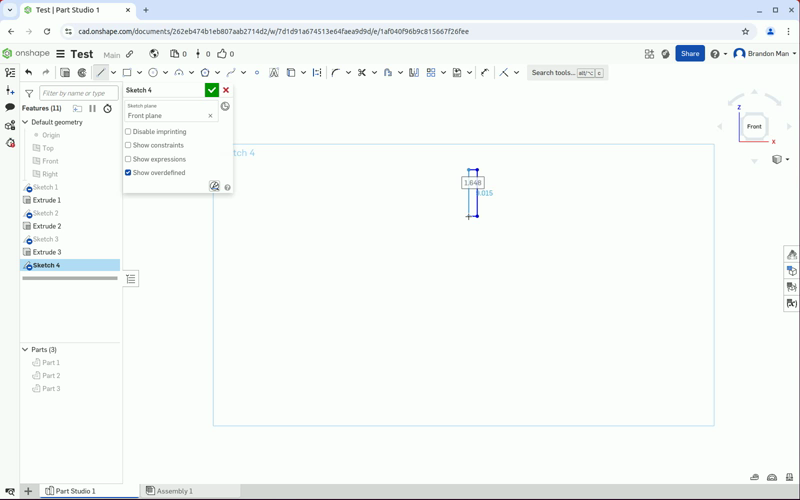
click(468, 216)
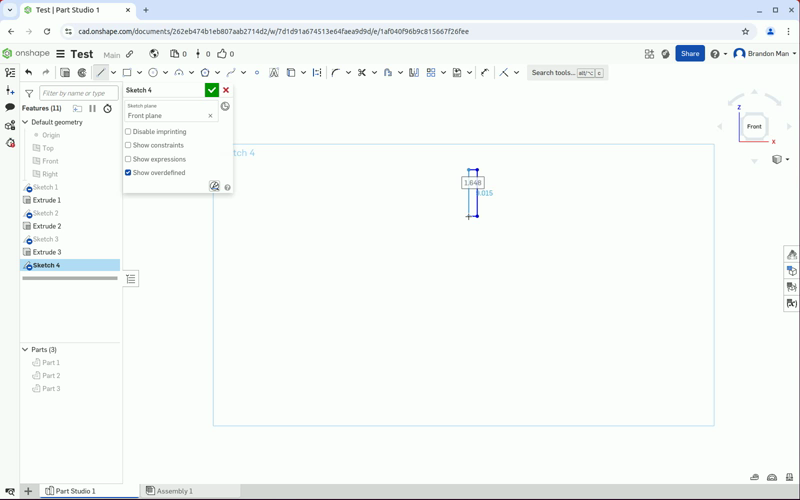
key(esc)
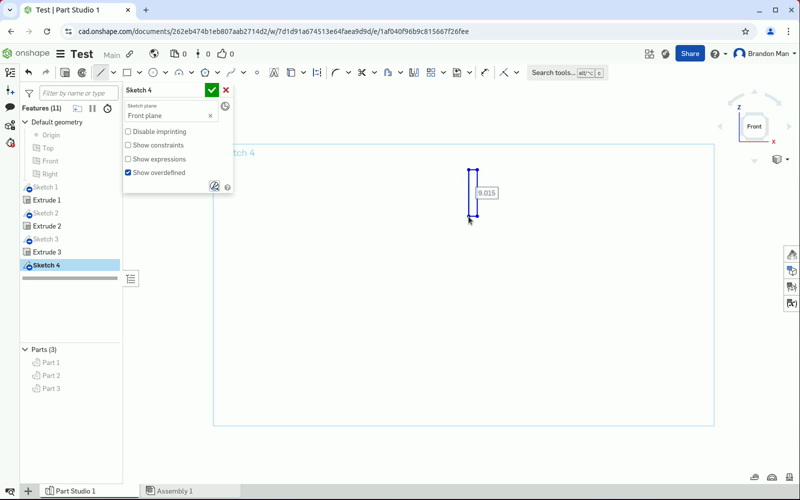
mouse_move(475, 185)
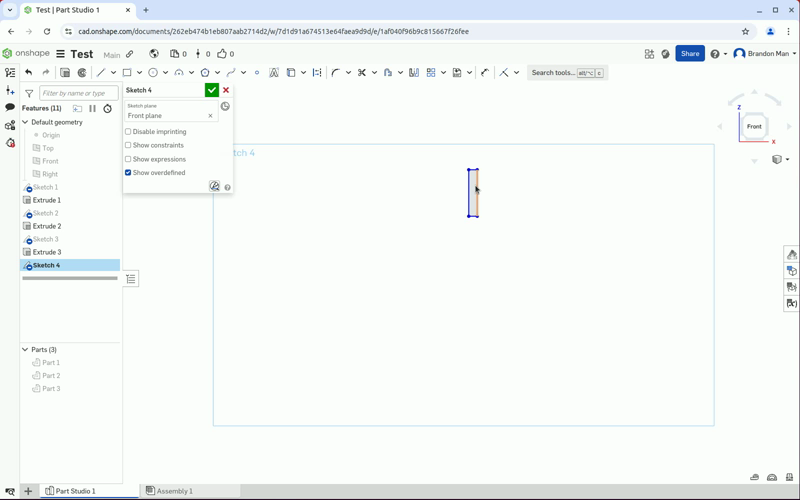
scroll(6)
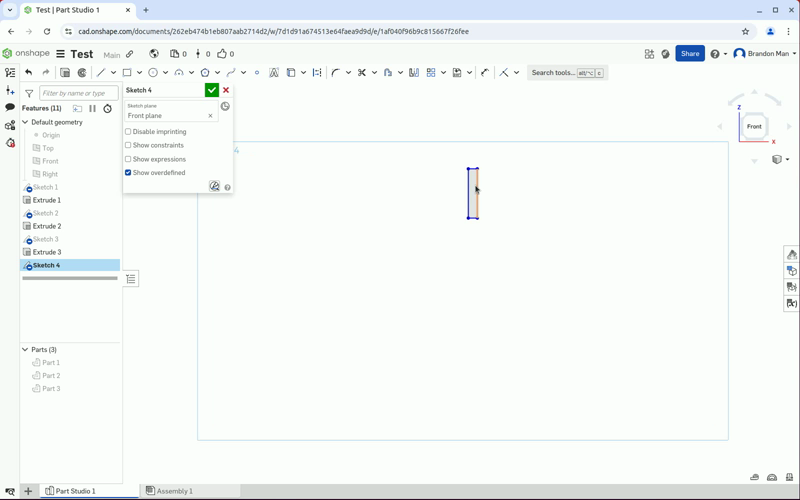
scroll(6)
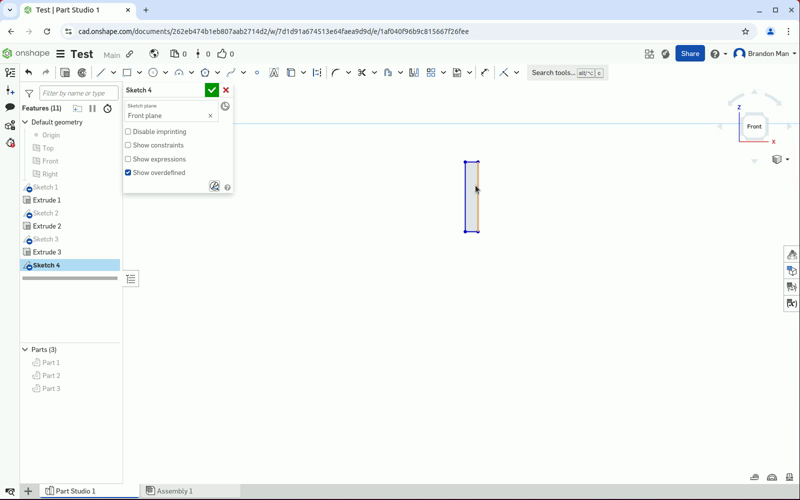
scroll(6)
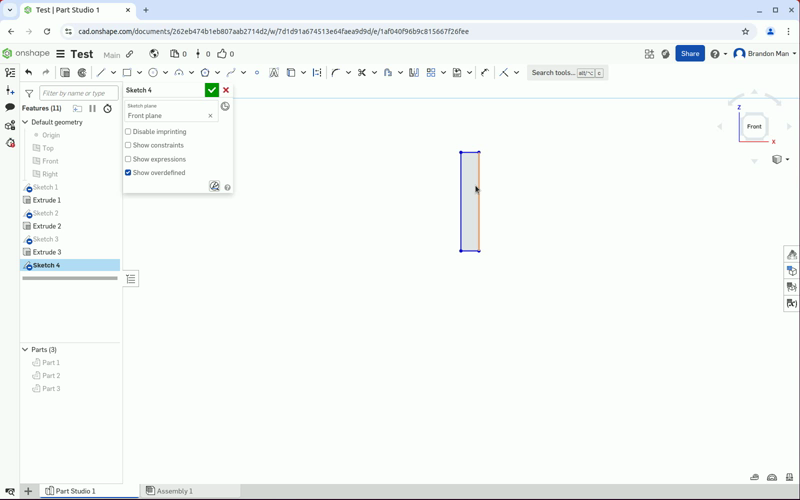
scroll(6)
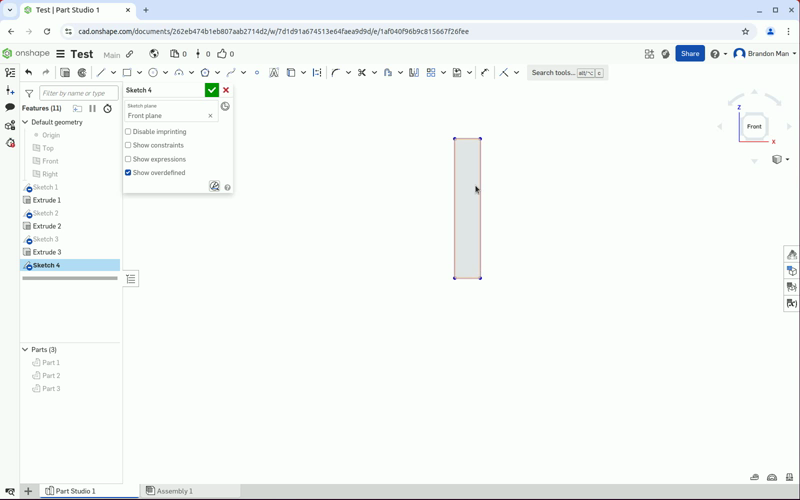
scroll(6)
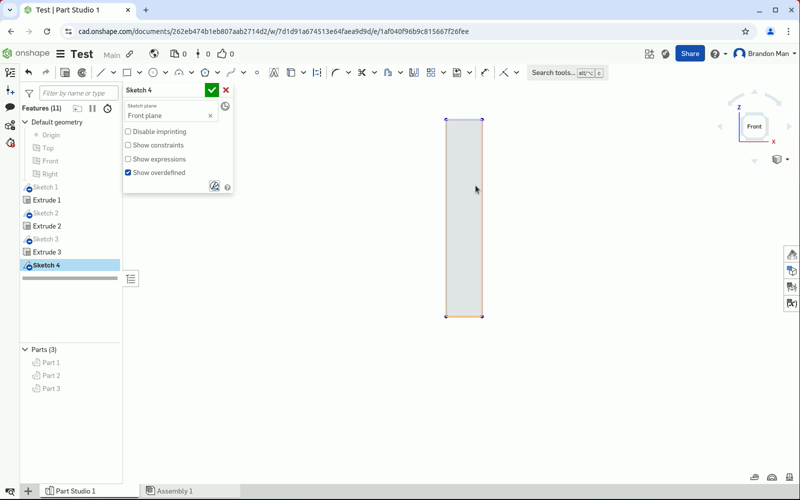
scroll(6)
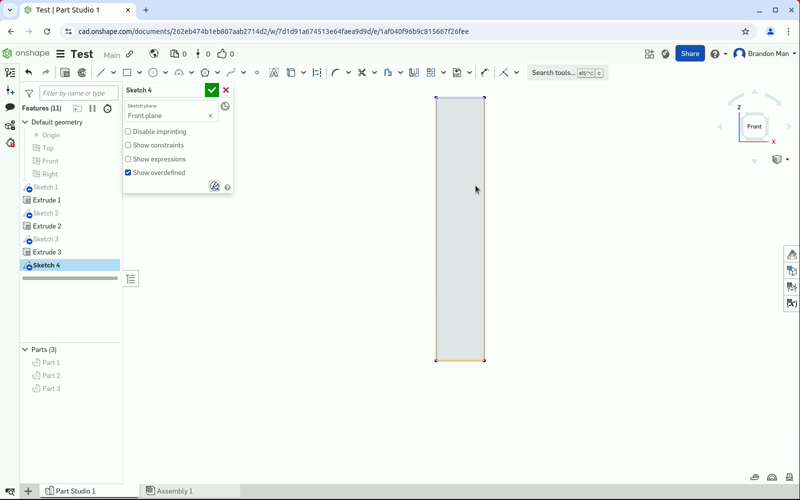
scroll(6)
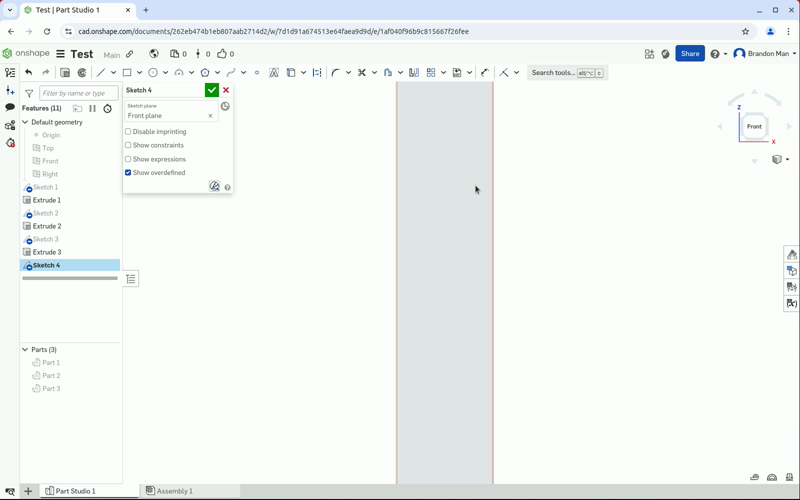
click(475, 185)
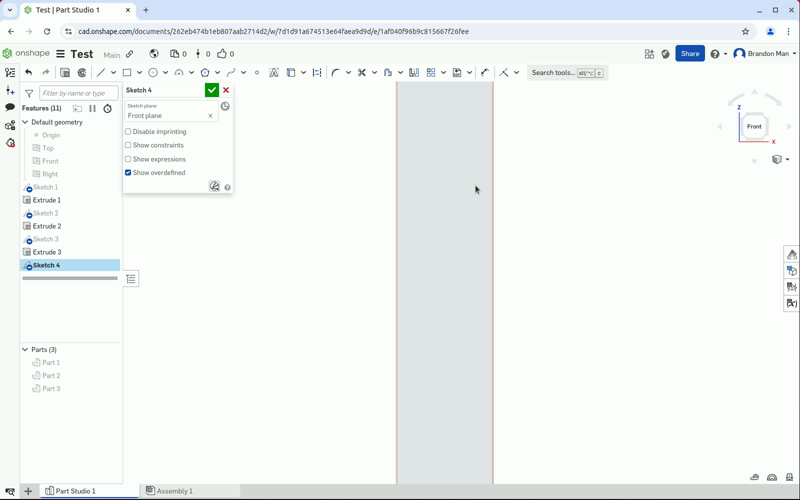
scroll(-6)
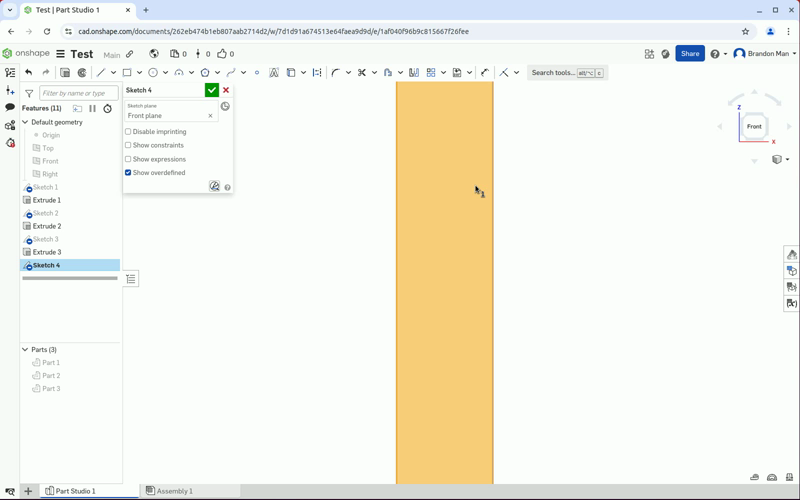
scroll(-6)
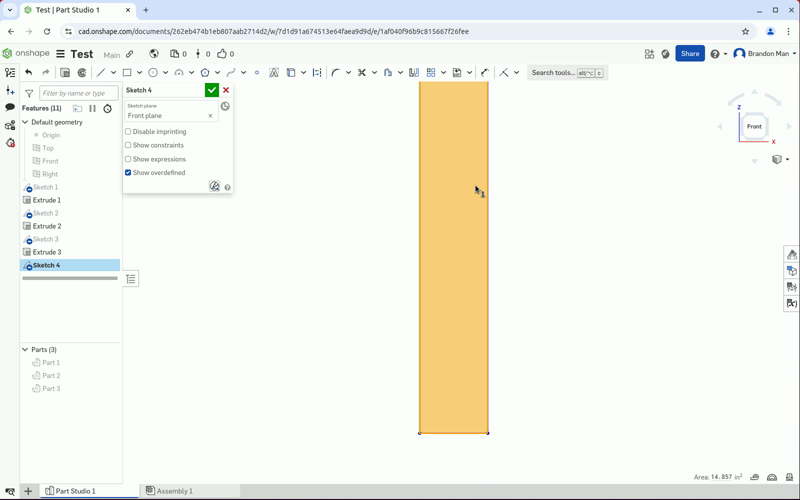
scroll(-6)
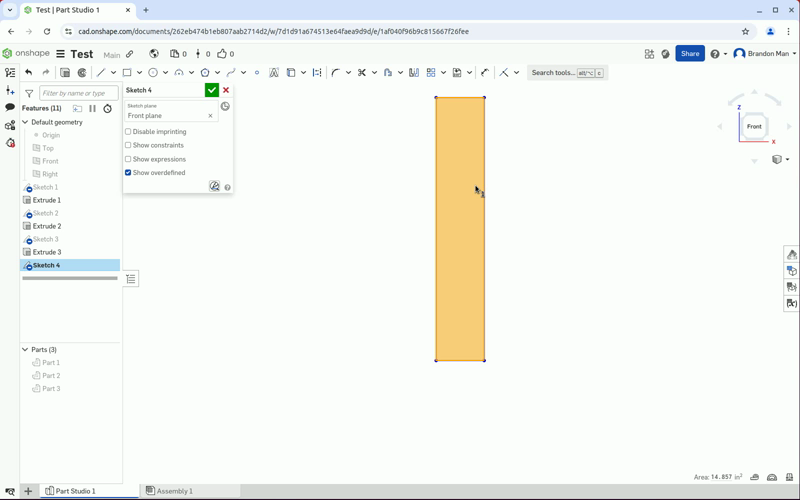
scroll(-6)
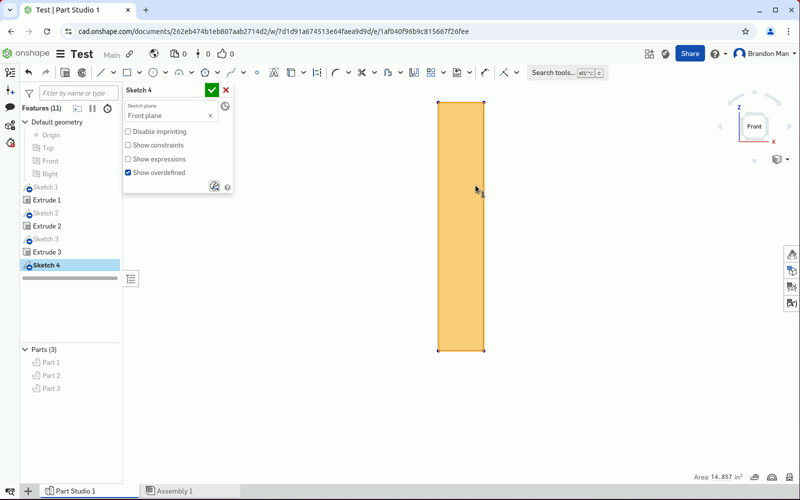
scroll(-6)
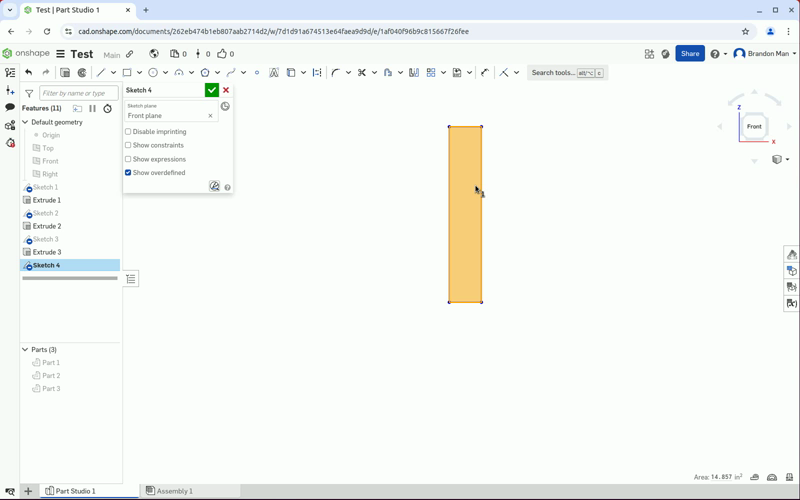
scroll(-6)
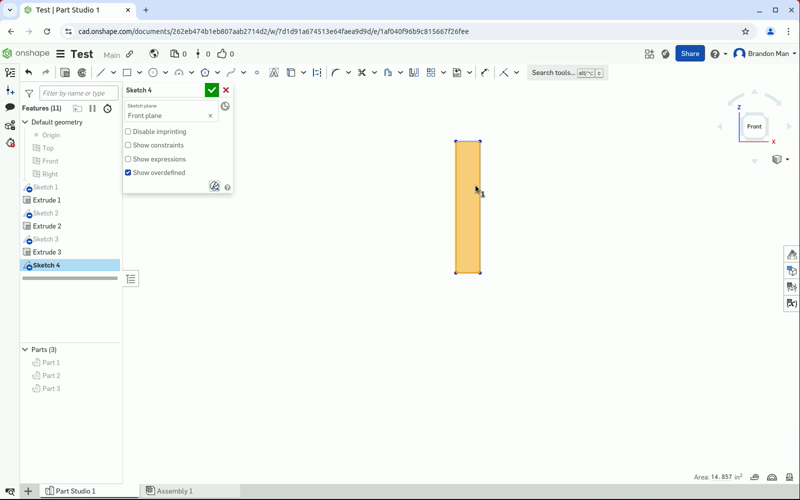
scroll(-6)
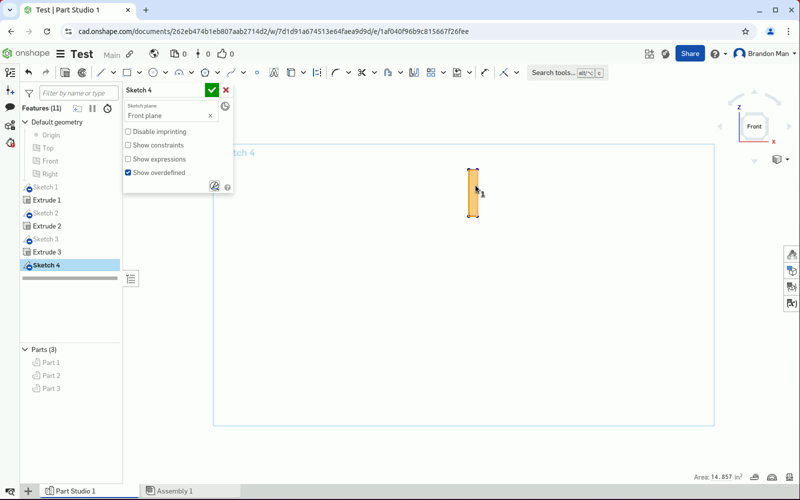
mouse_move(73, 352)
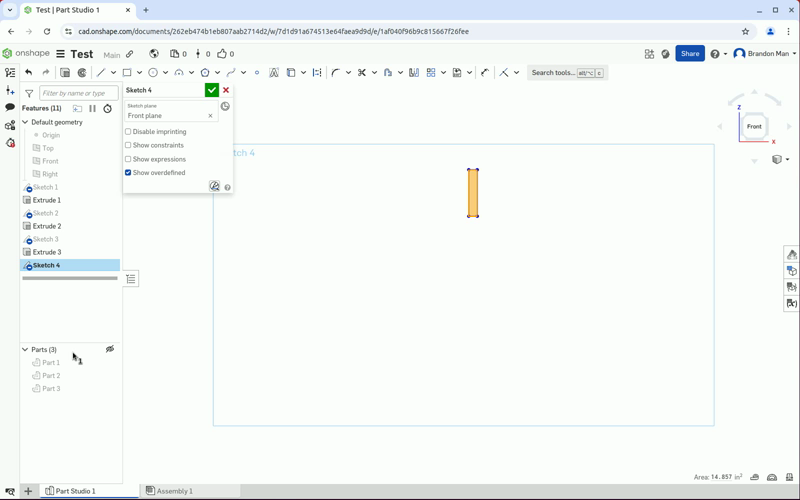
key(shift+y)
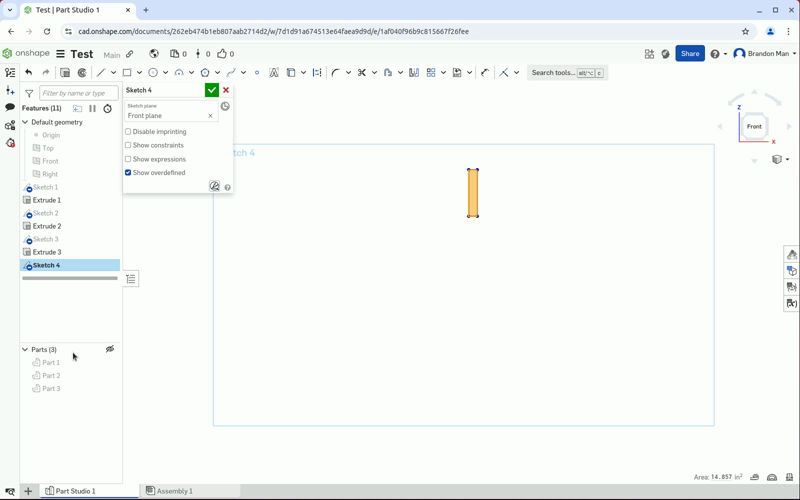
key(shift+e)
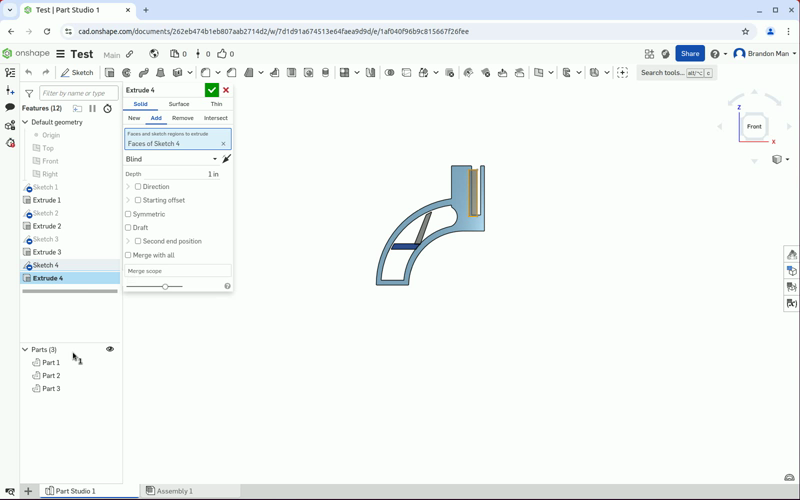
mouse_move(143, 106)
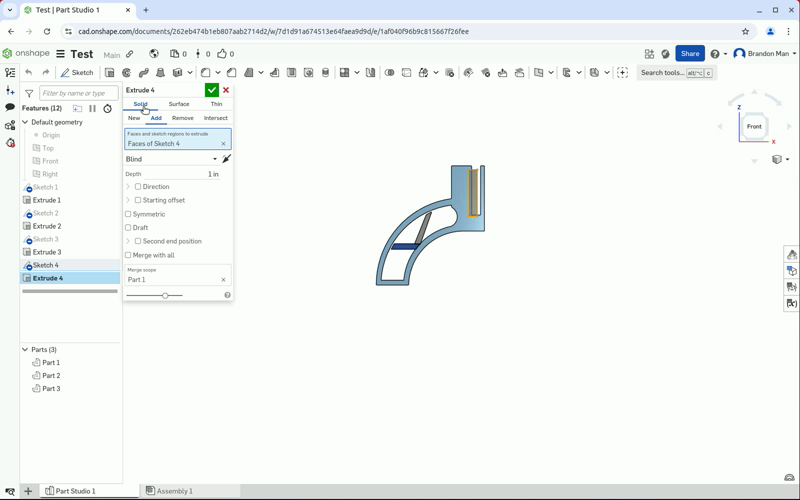
click(143, 106)
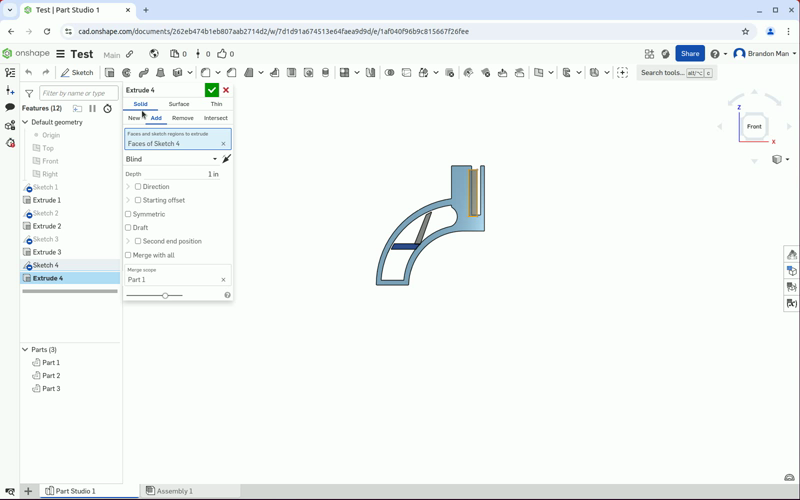
mouse_move(137, 120)
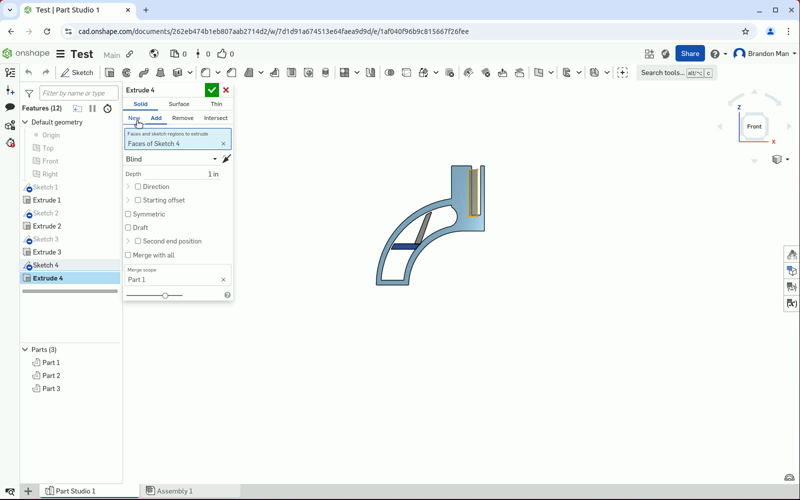
click(137, 120)
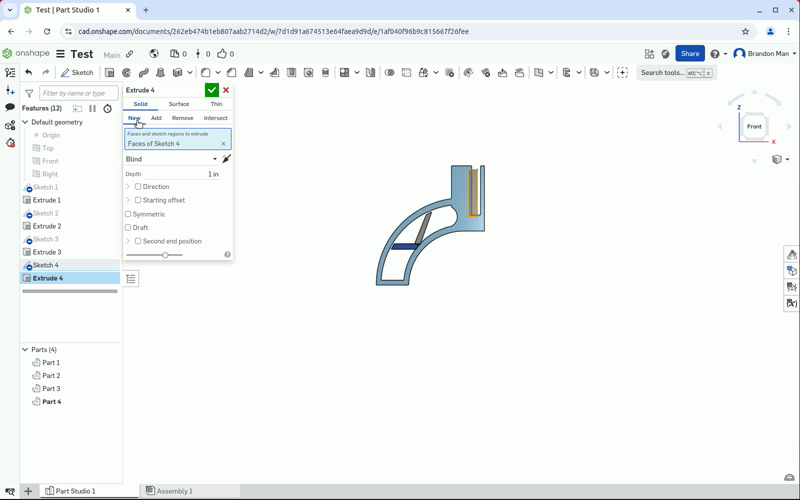
key(tab, 4)
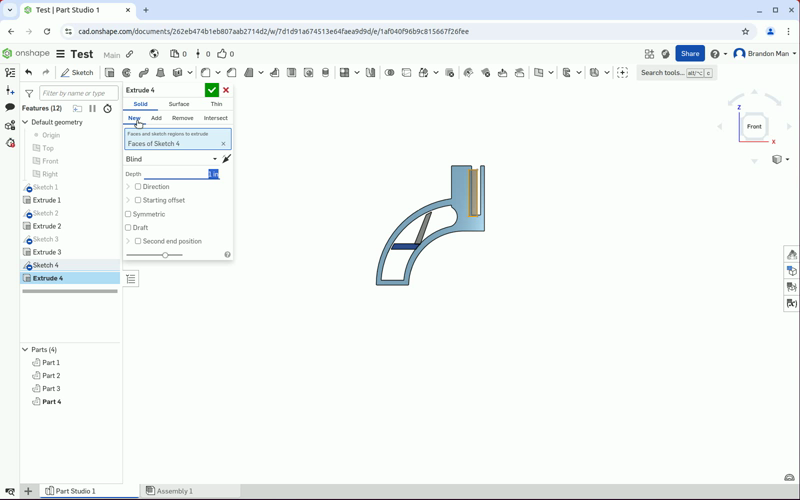
text(2.166)
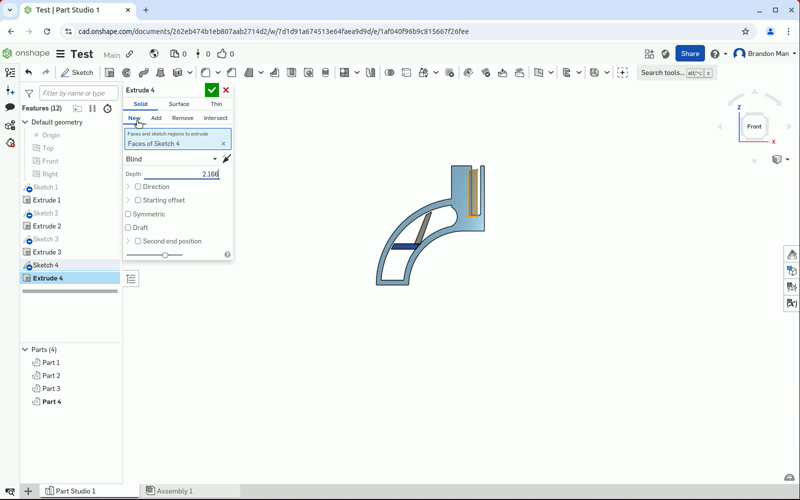
key(enter)
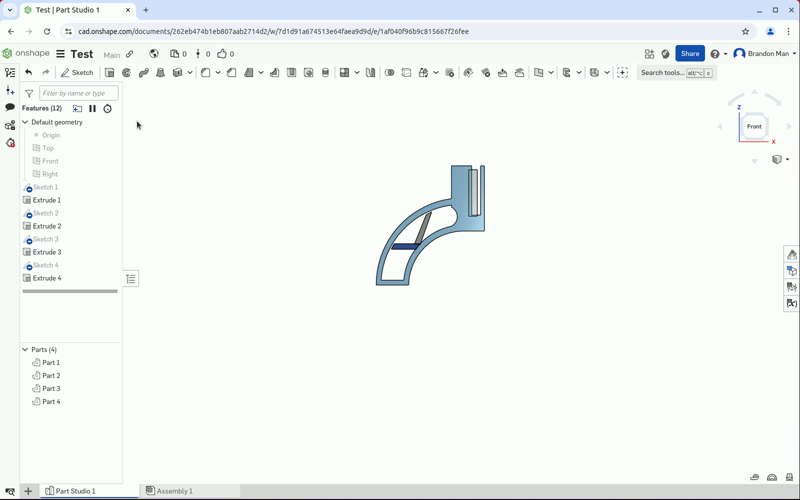
key(shift+h)
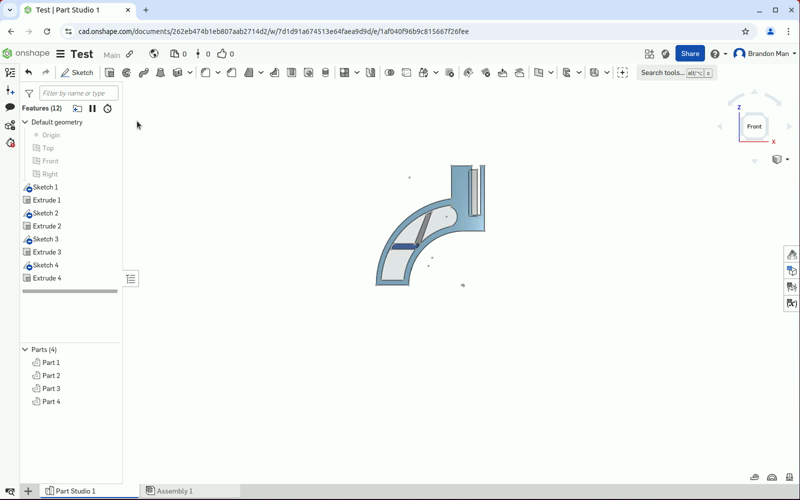
key(shift+h)
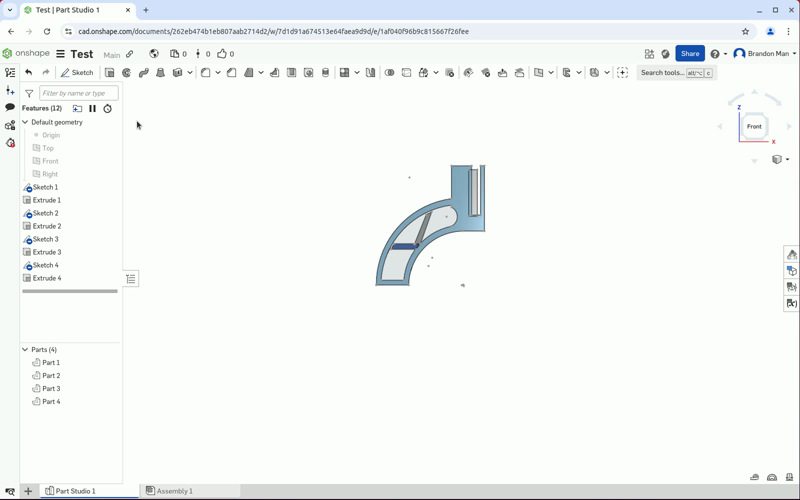
key(shift+7)
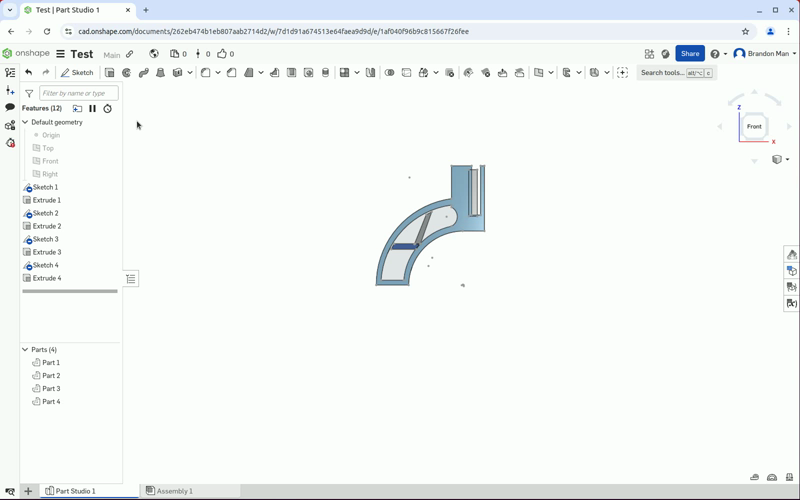
key(left, 2)
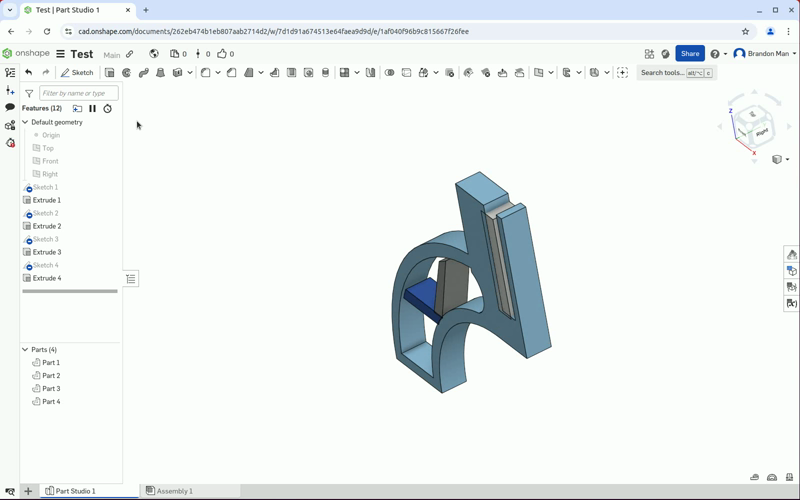
key(down, 2)
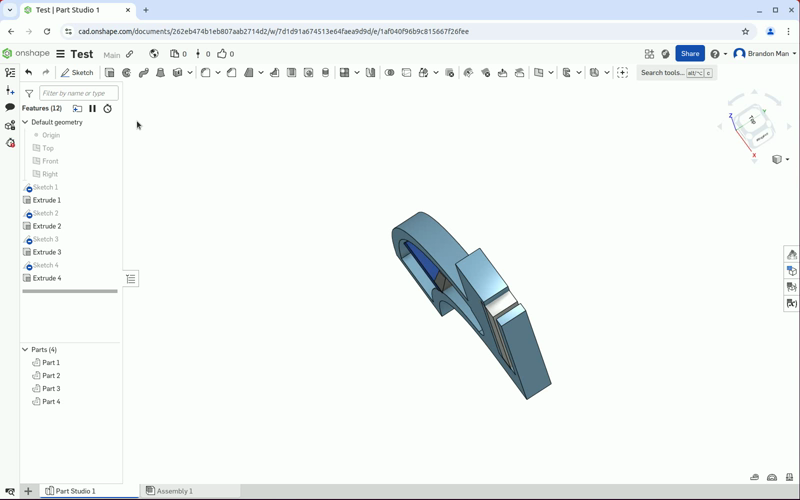
key(up, 2)
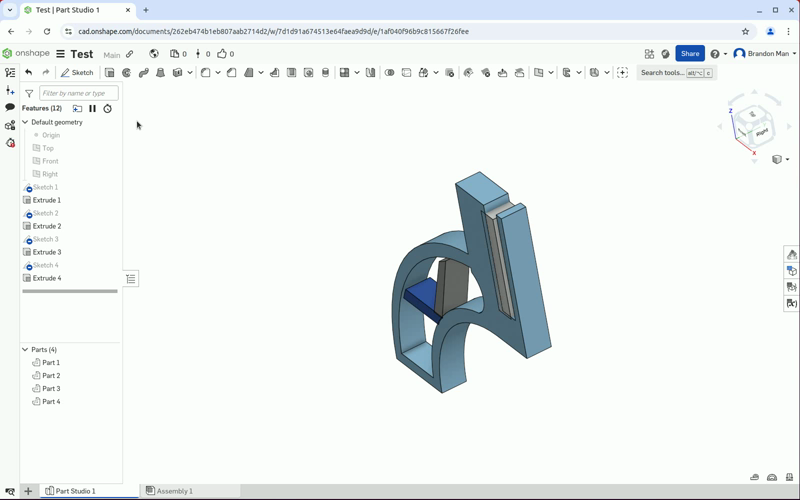
key(right, 2)
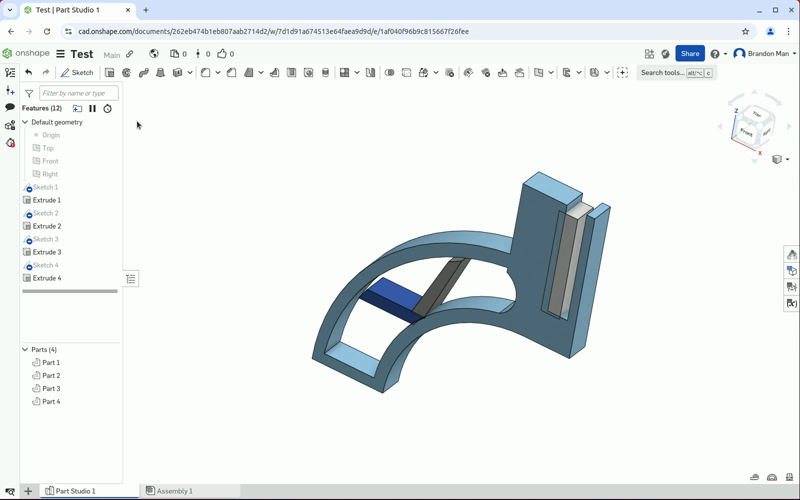
mouse_move(73, 189)
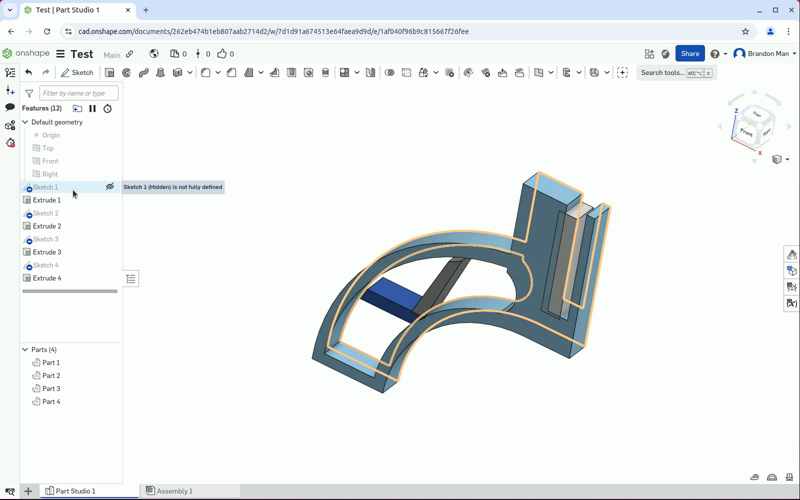
click(73, 189)